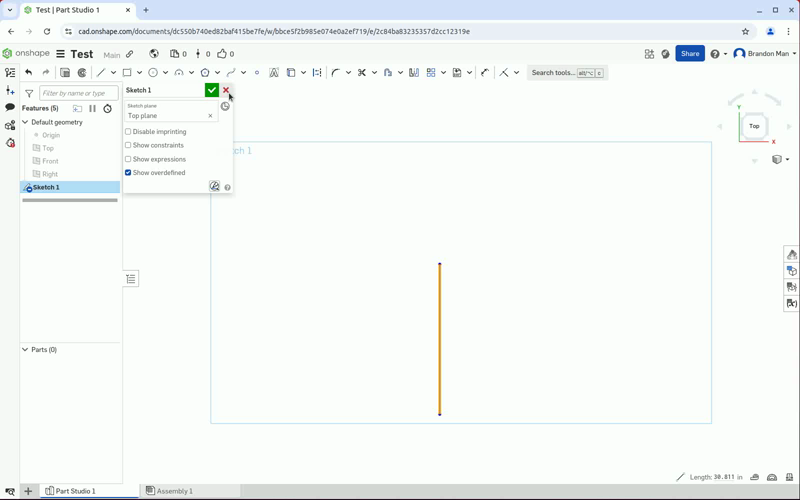
key(shift+h)
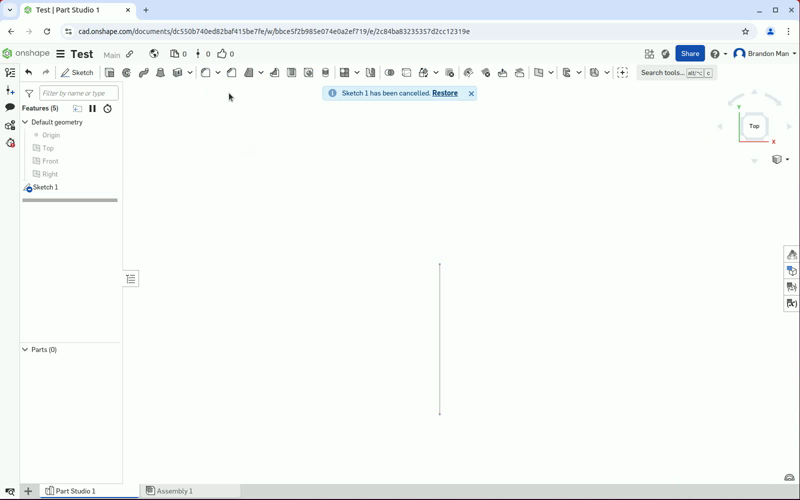
key(shift+s)
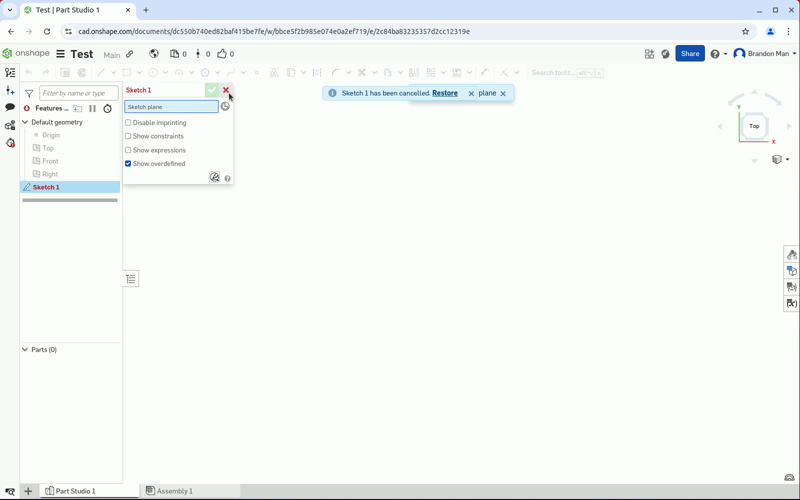
mouse_move(73, 150)
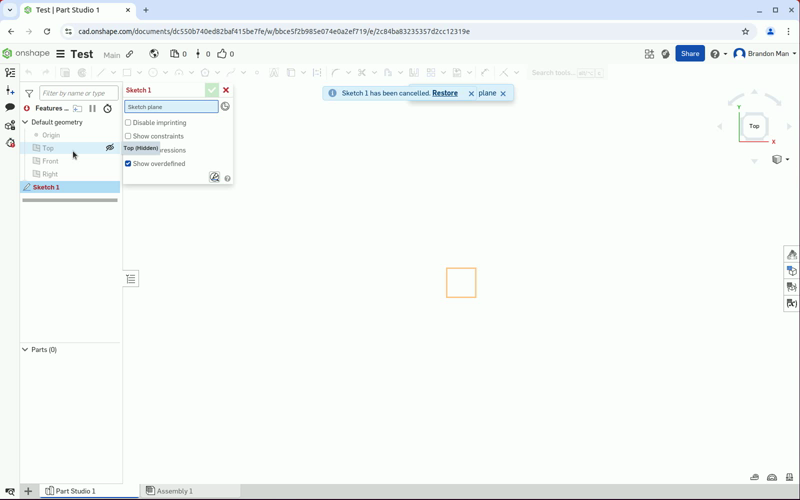
click(73, 150)
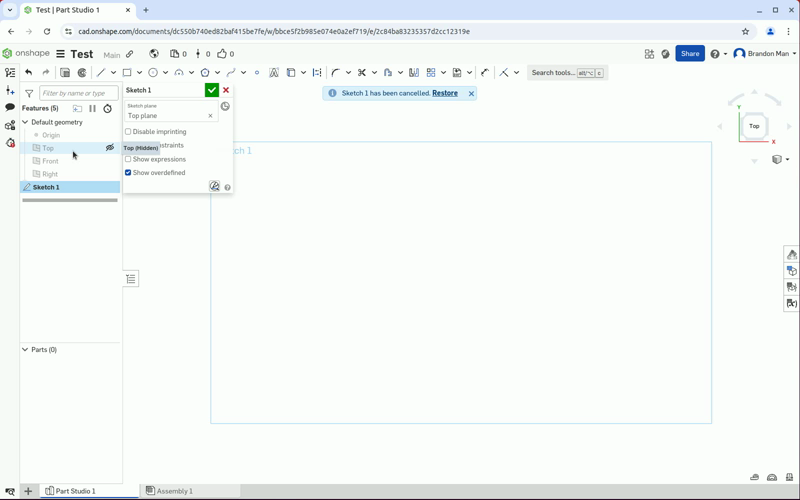
mouse_move(73, 352)
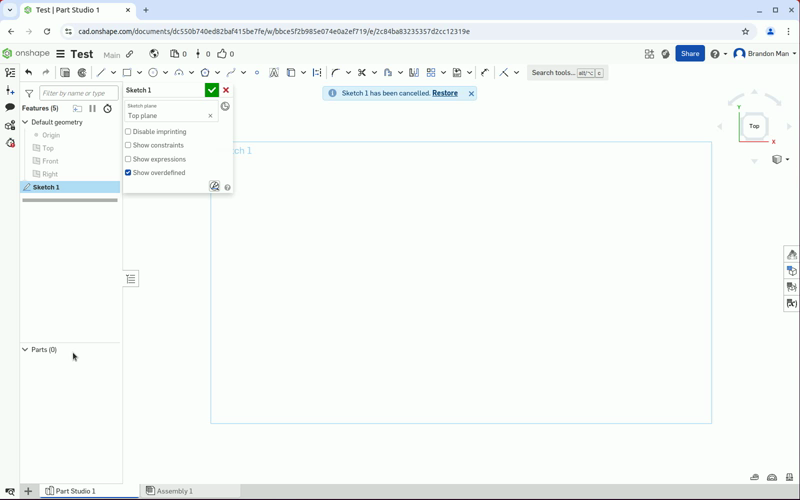
key(y)
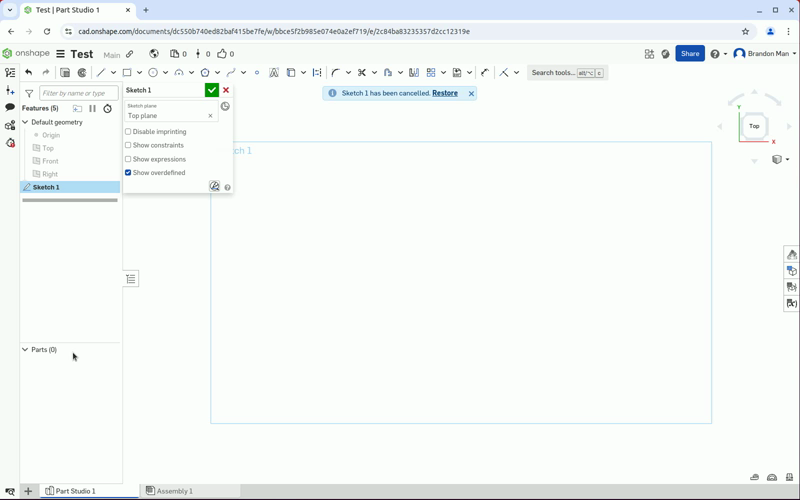
key(l)
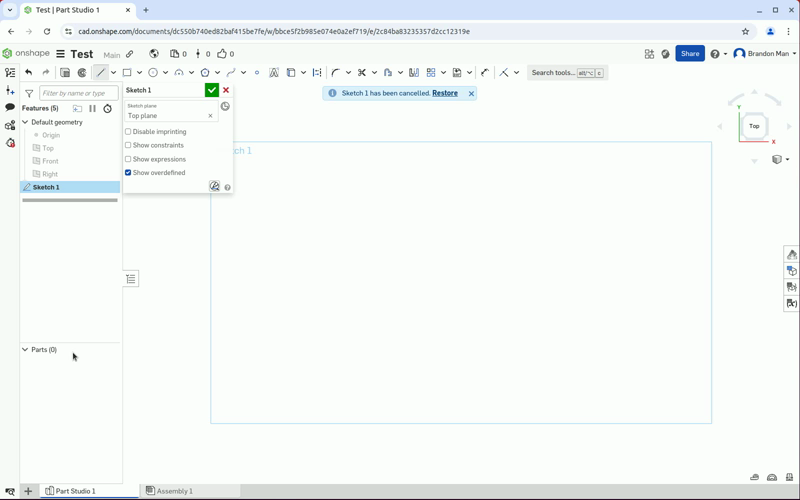
key_down(shift)
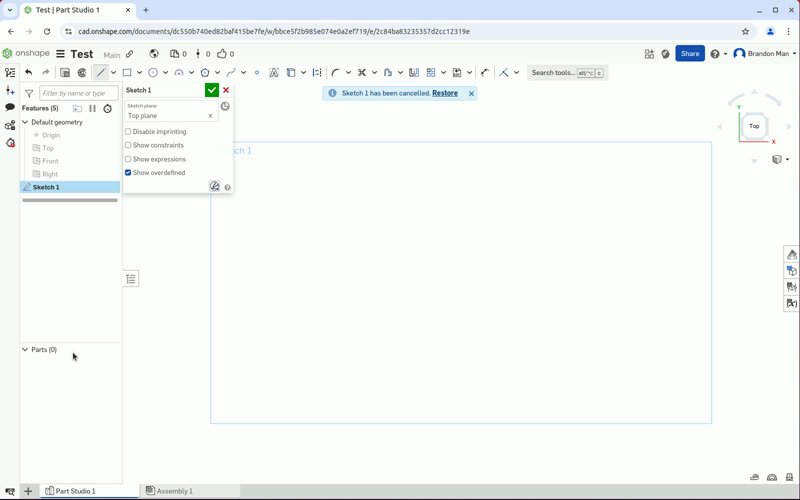
mouse_move(433, 360)
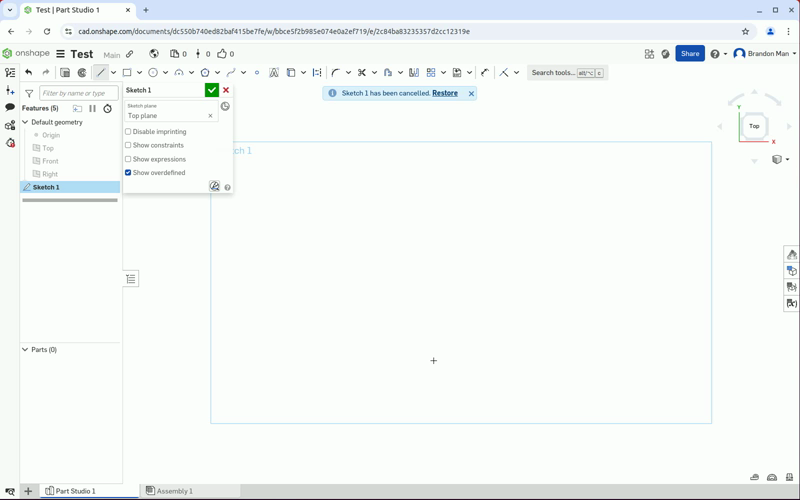
click(433, 360)
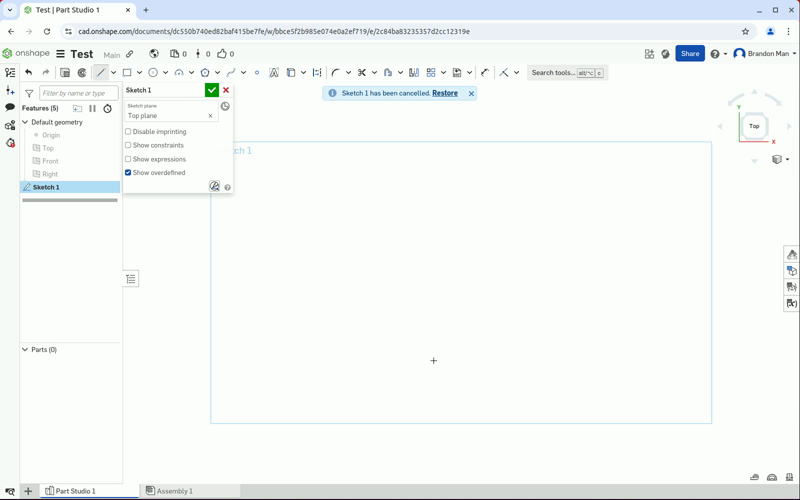
key_up(shift)
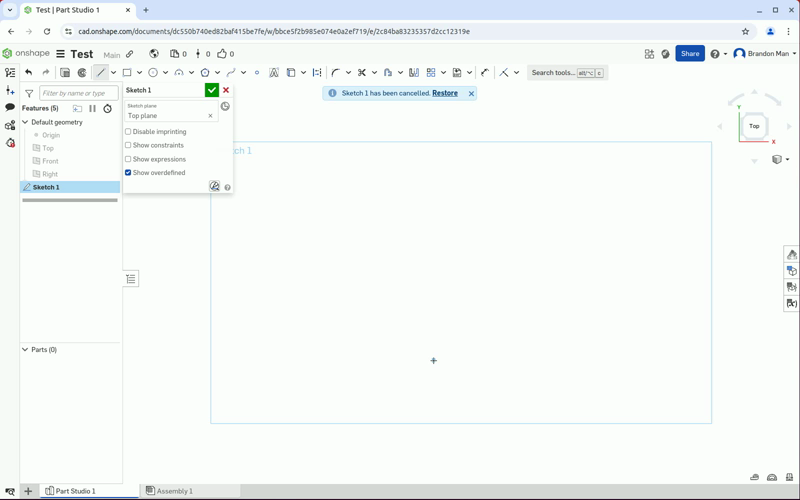
key_down(shift)
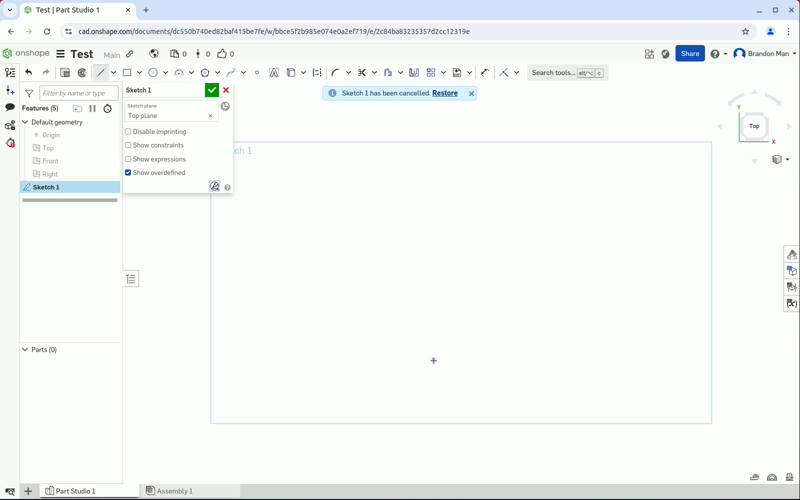
mouse_move(463, 360)
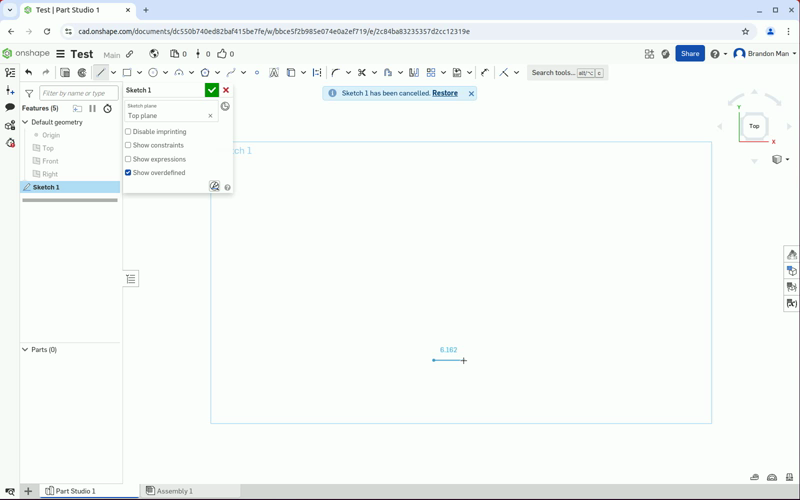
mouse_move(453, 379)
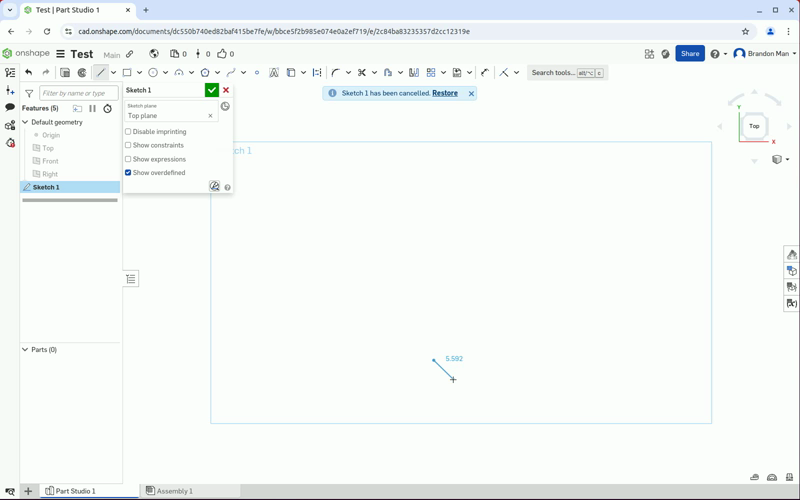
click(453, 379)
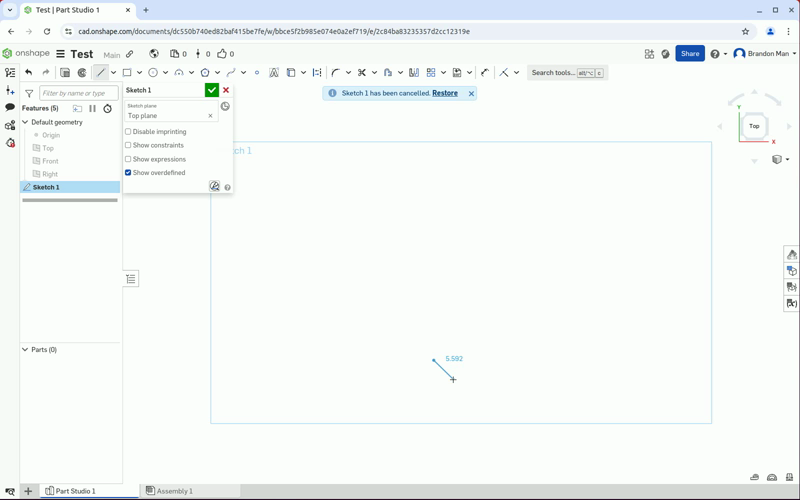
key_up(shift)
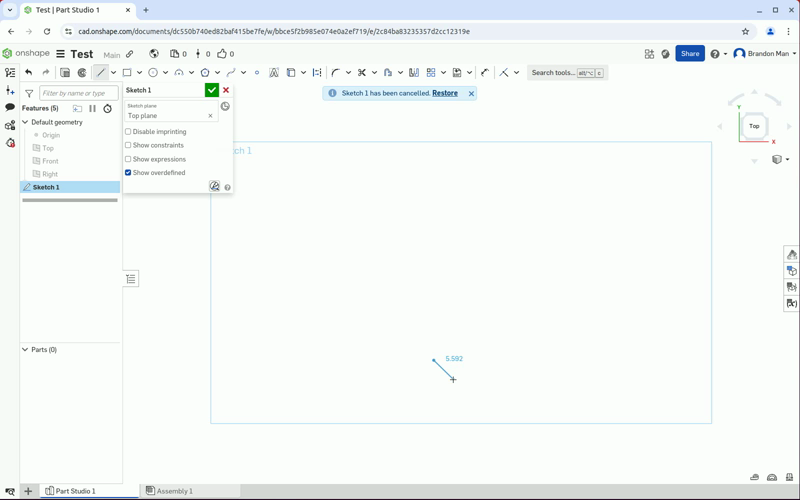
key_down(shift)
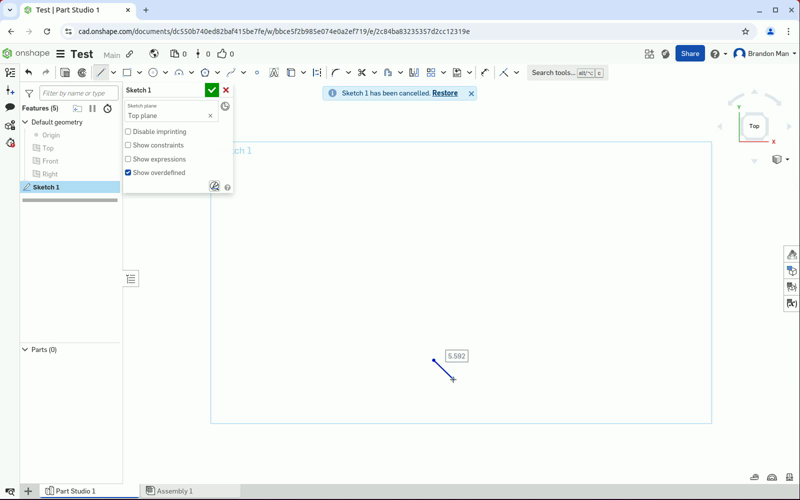
mouse_move(483, 379)
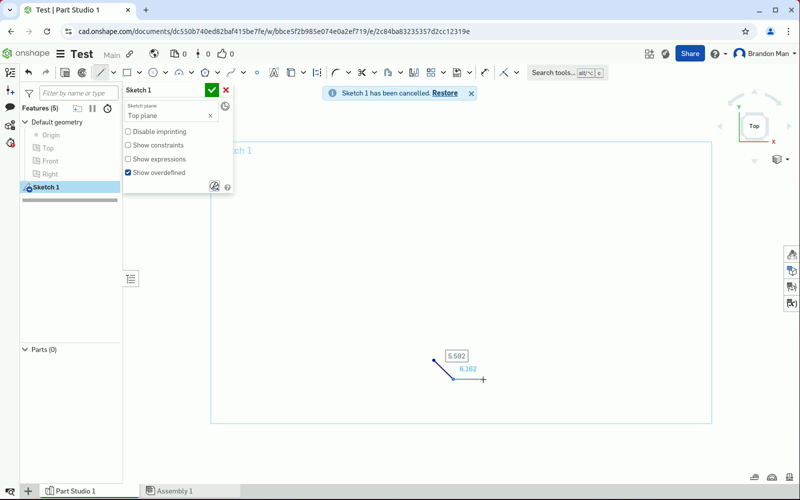
mouse_move(453, 394)
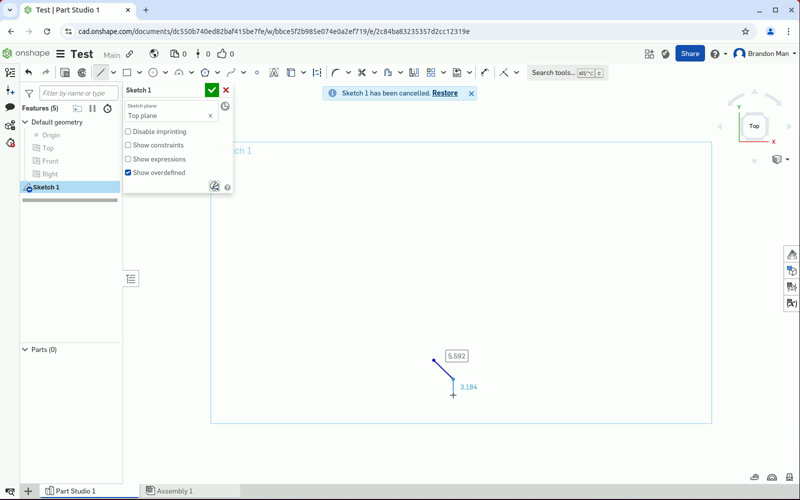
click(453, 394)
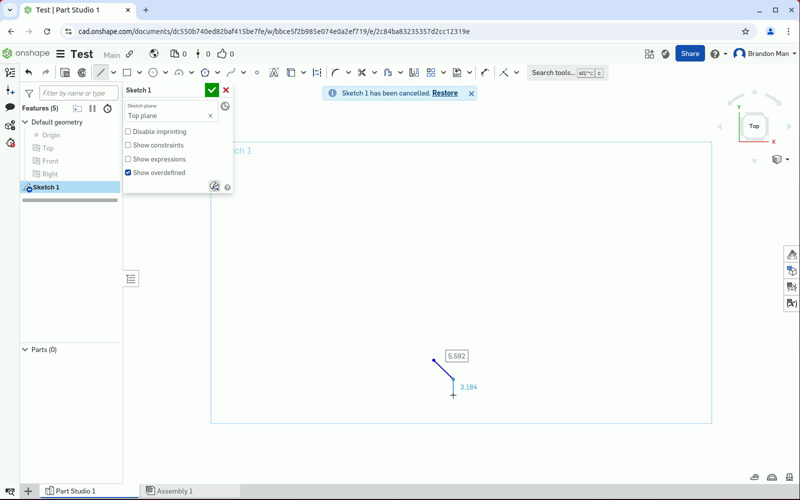
key_up(shift)
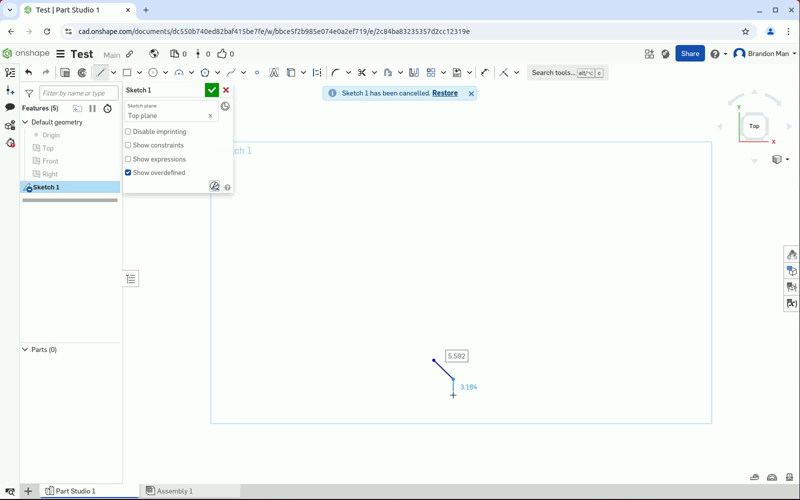
key_down(shift)
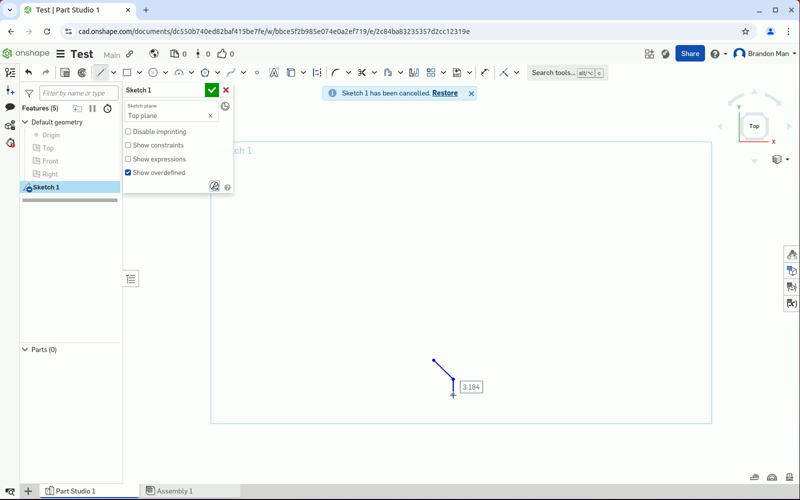
mouse_move(483, 394)
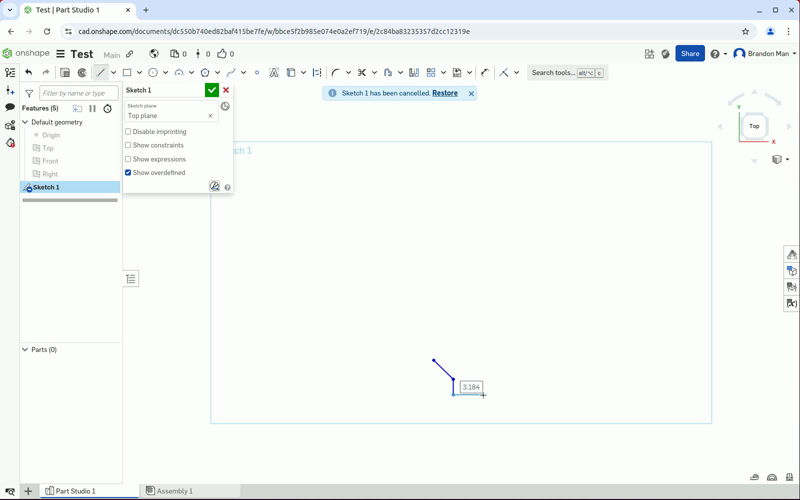
mouse_move(468, 394)
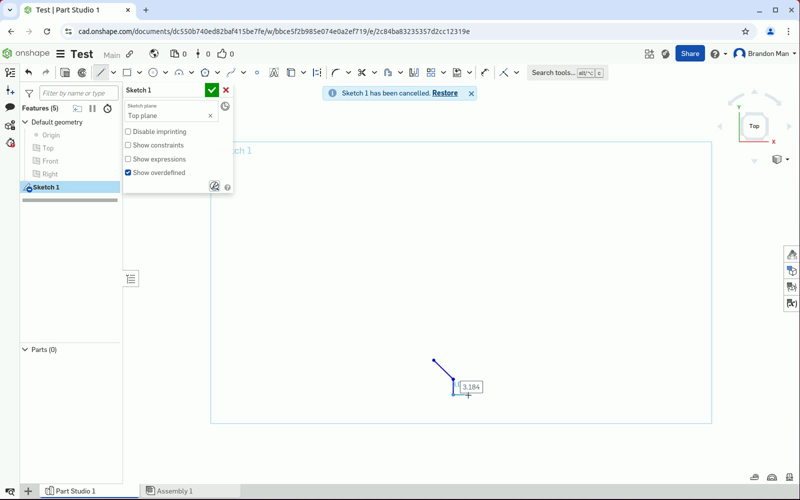
click(468, 394)
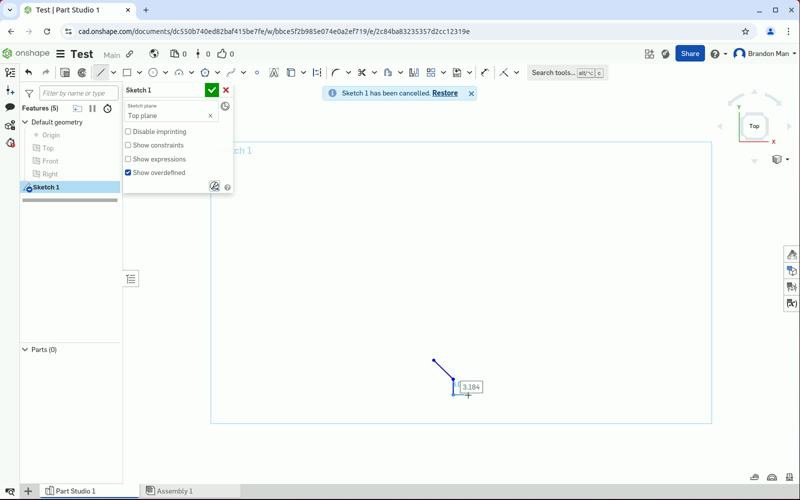
key_up(shift)
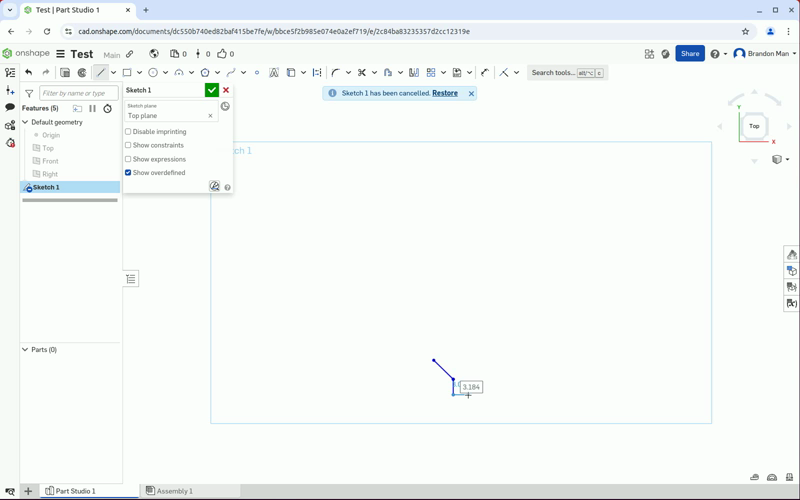
key_down(shift)
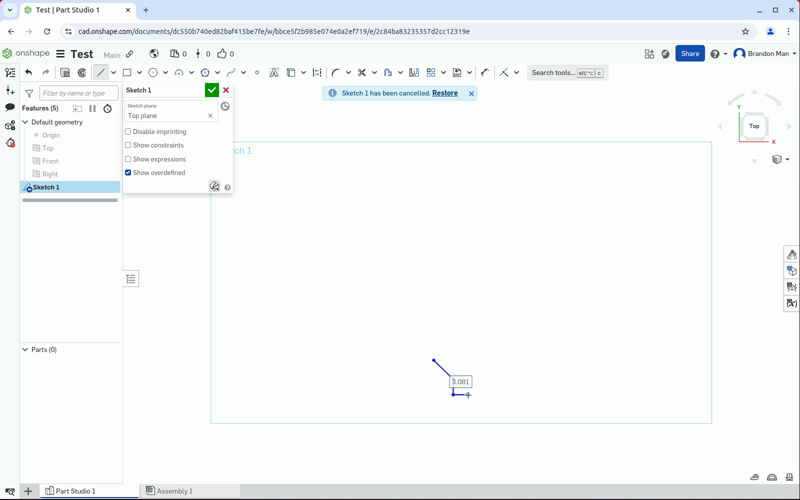
mouse_move(498, 394)
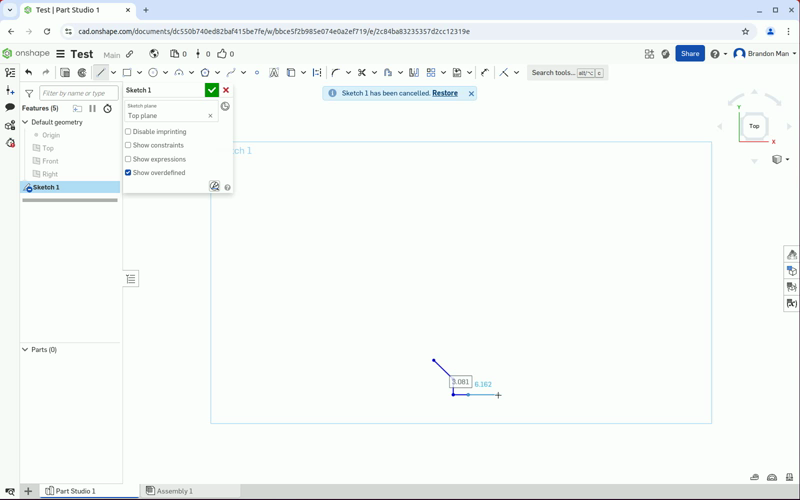
mouse_move(468, 379)
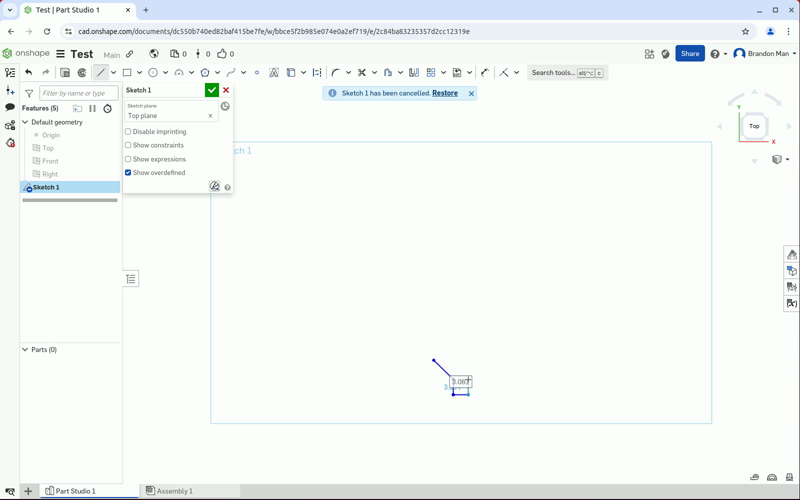
click(468, 379)
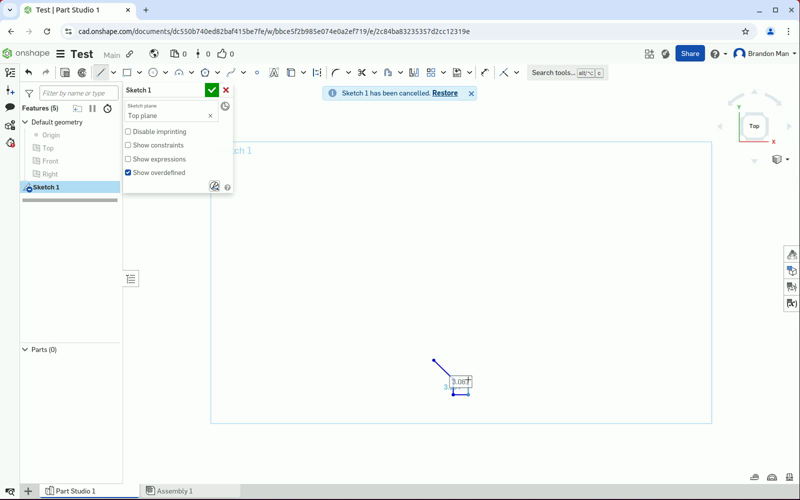
key_up(shift)
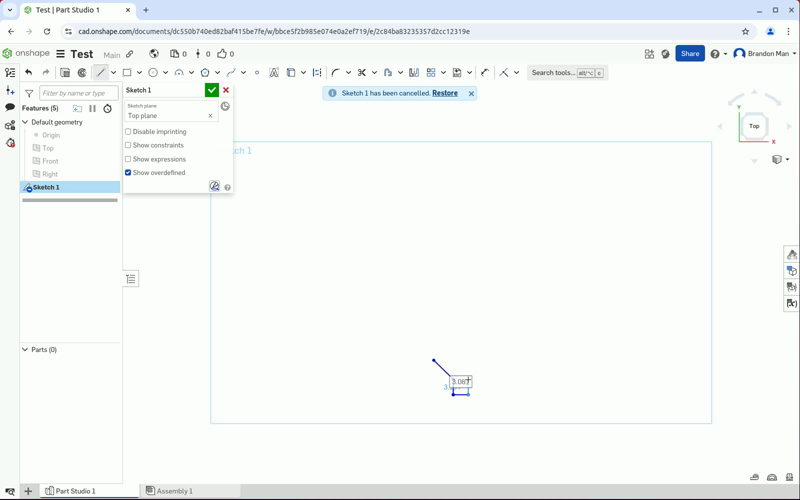
key_down(shift)
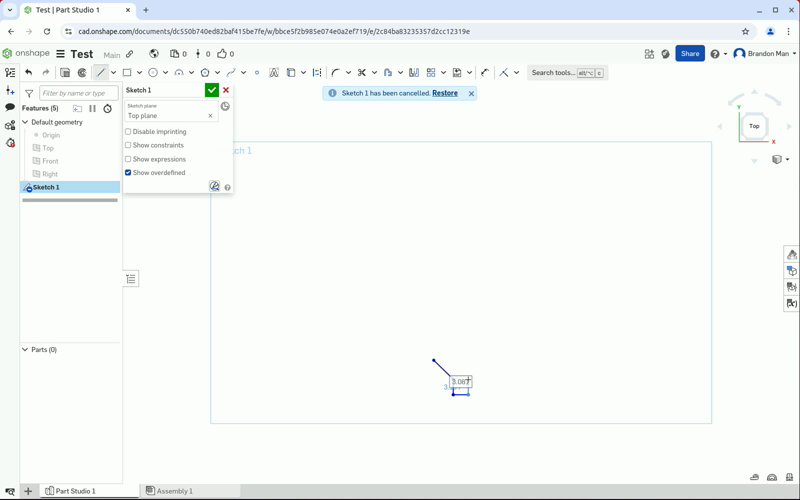
mouse_move(498, 379)
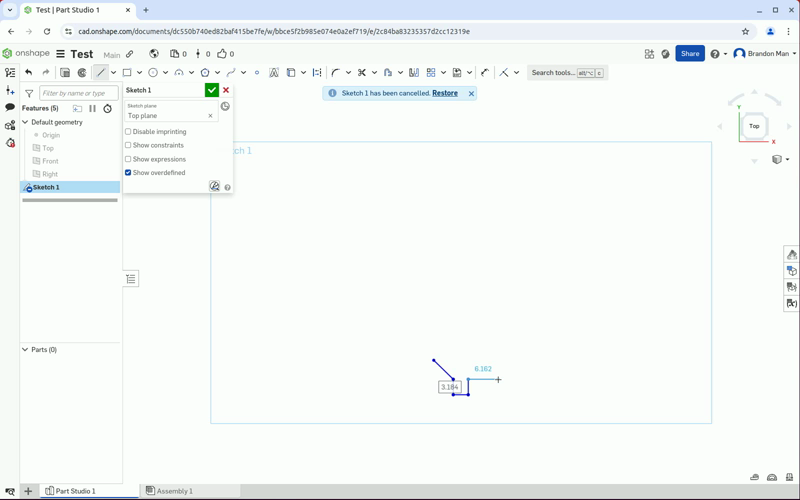
mouse_move(487, 360)
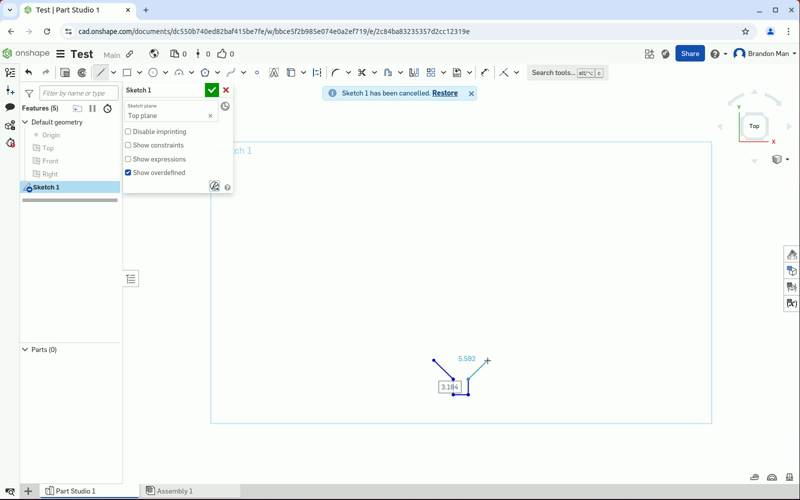
click(487, 360)
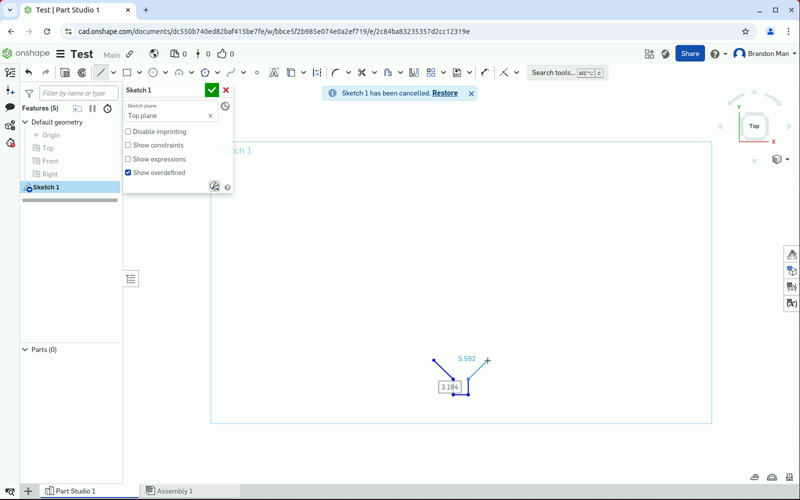
key_up(shift)
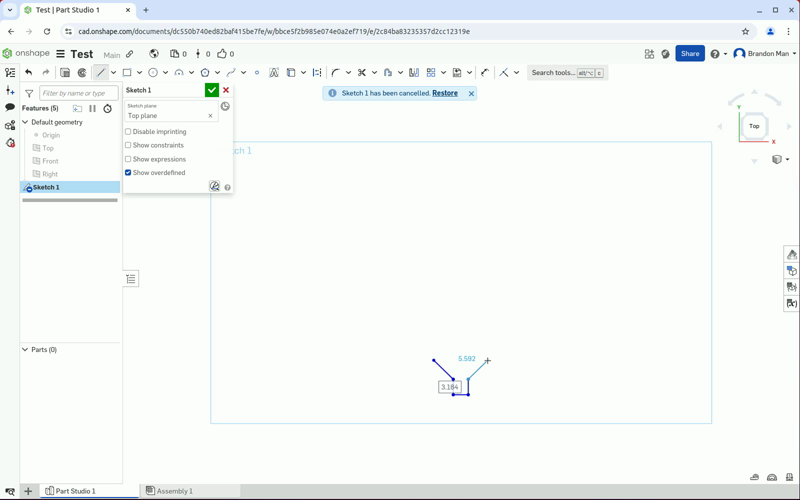
key_down(shift)
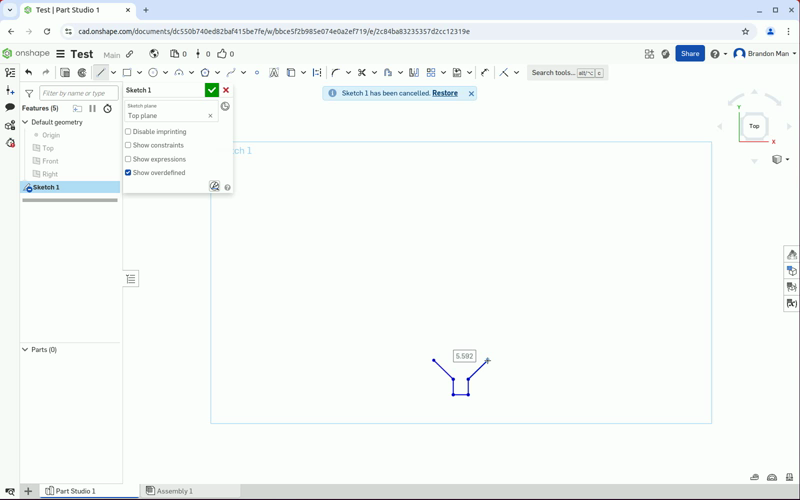
mouse_move(517, 360)
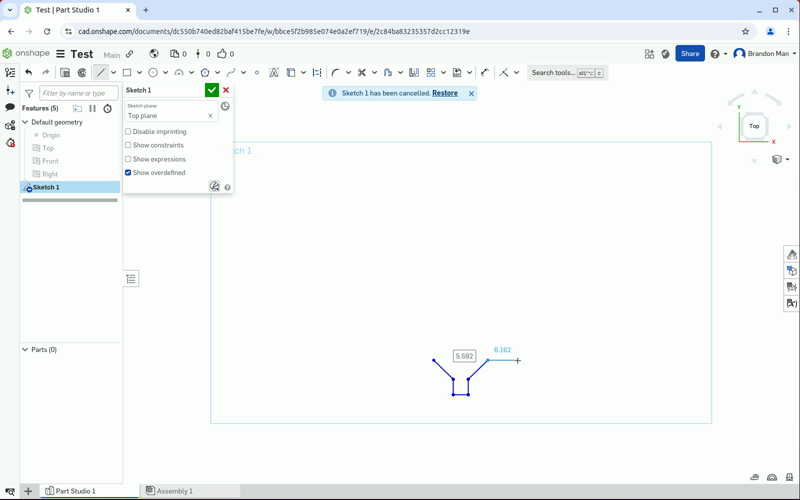
mouse_move(487, 318)
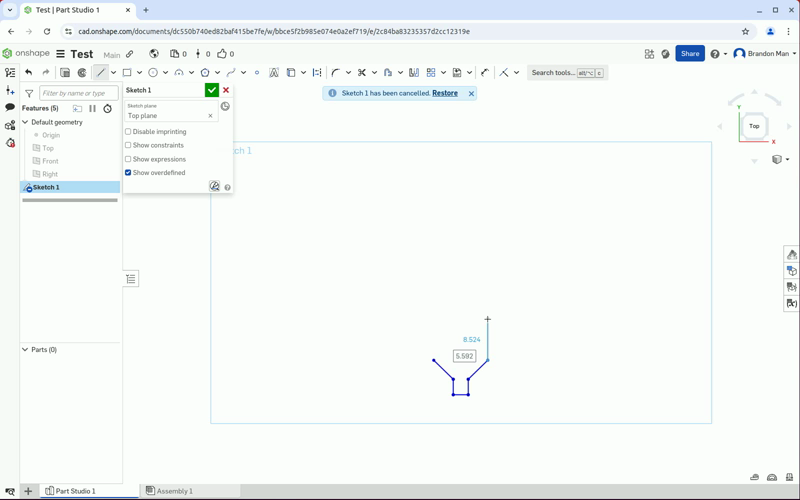
click(487, 318)
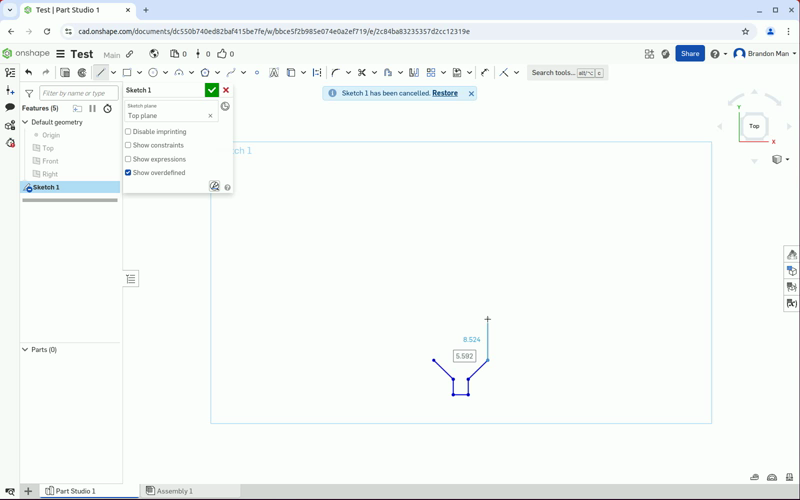
key_up(shift)
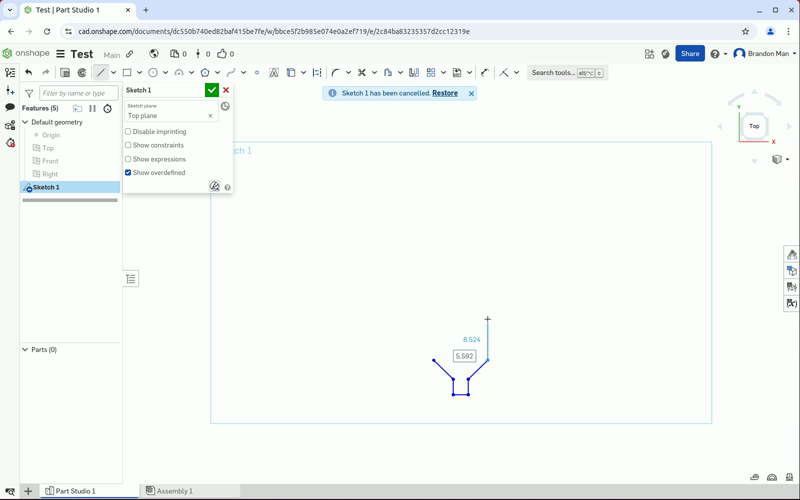
key_down(shift)
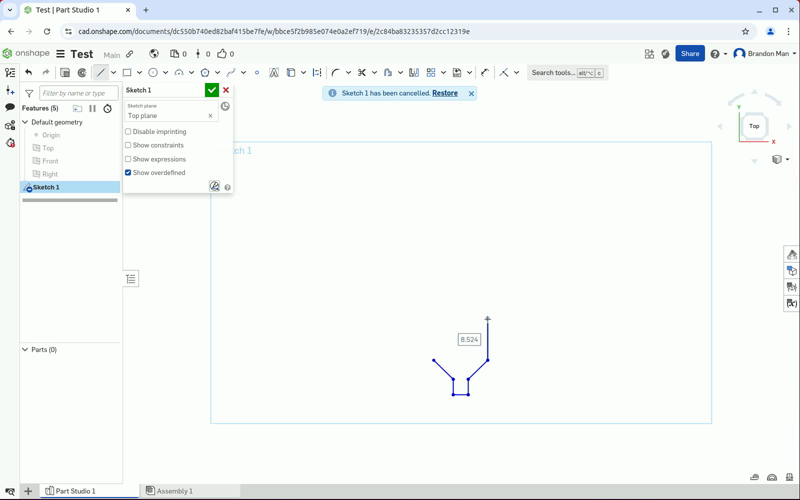
mouse_move(517, 318)
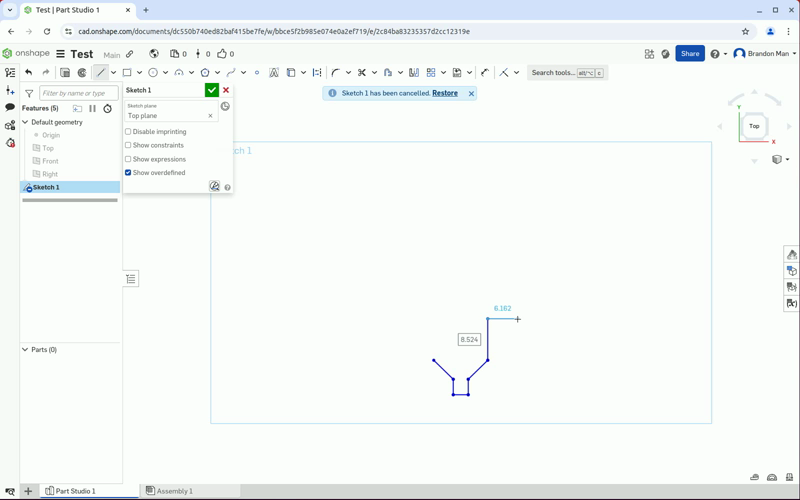
mouse_move(471, 302)
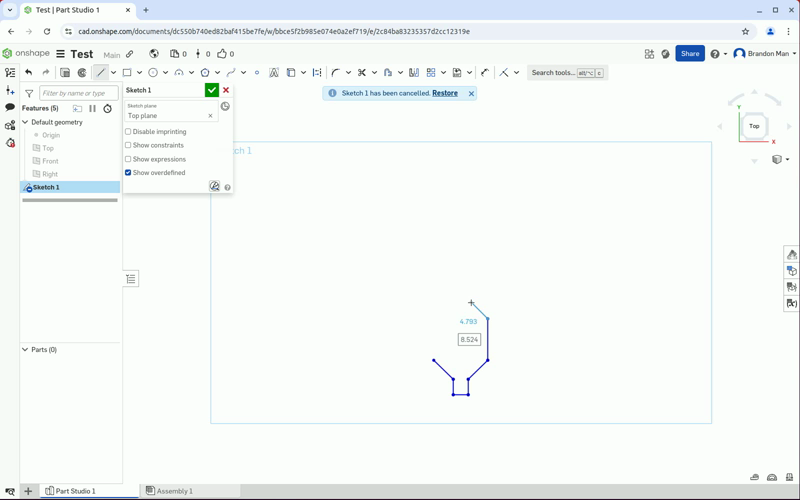
click(471, 302)
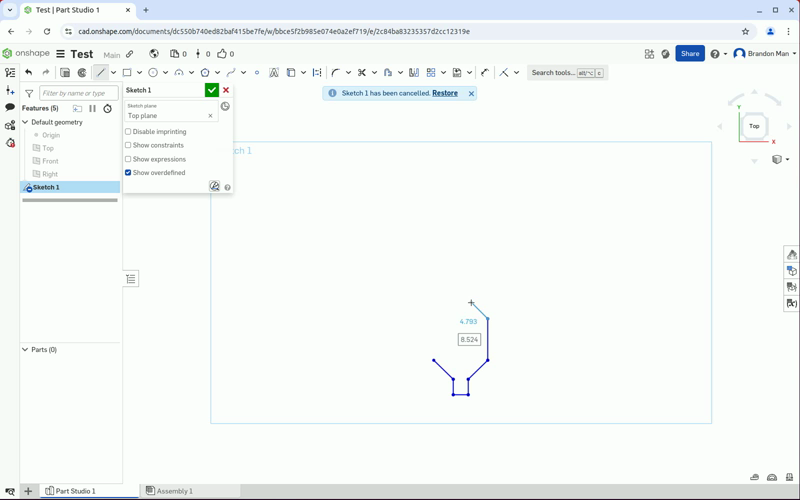
key_up(shift)
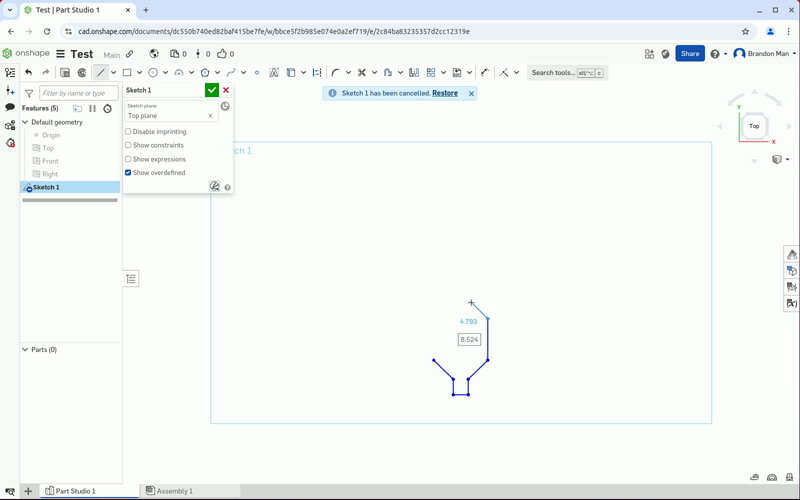
key_down(shift)
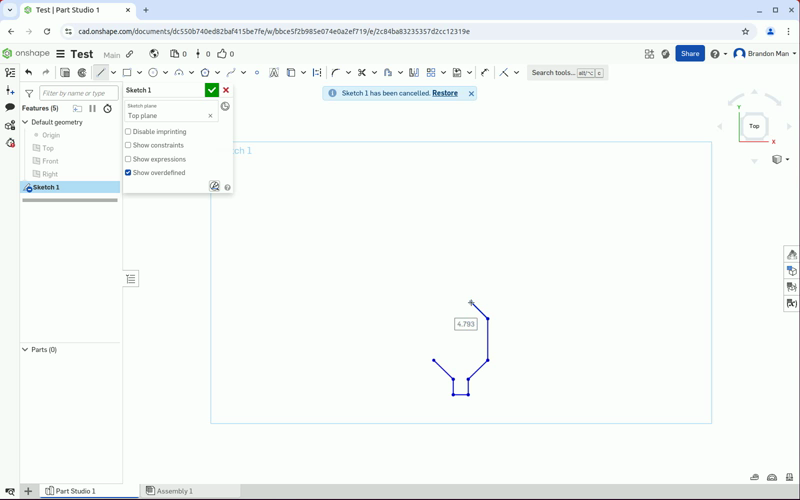
mouse_move(501, 302)
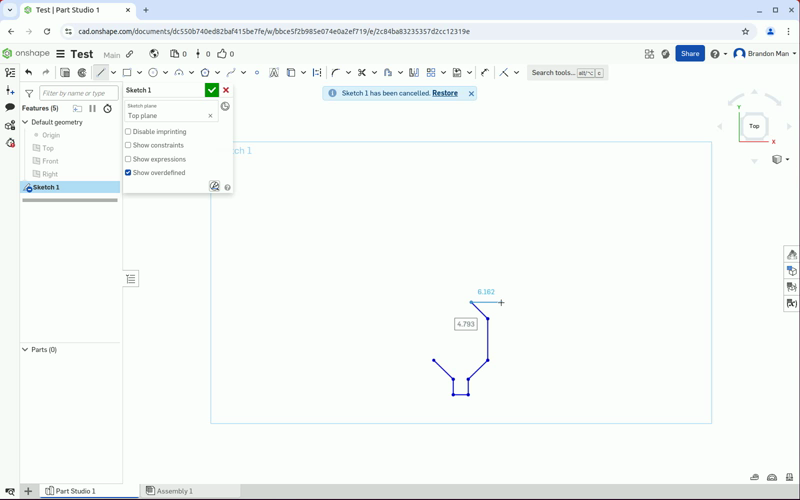
mouse_move(471, 282)
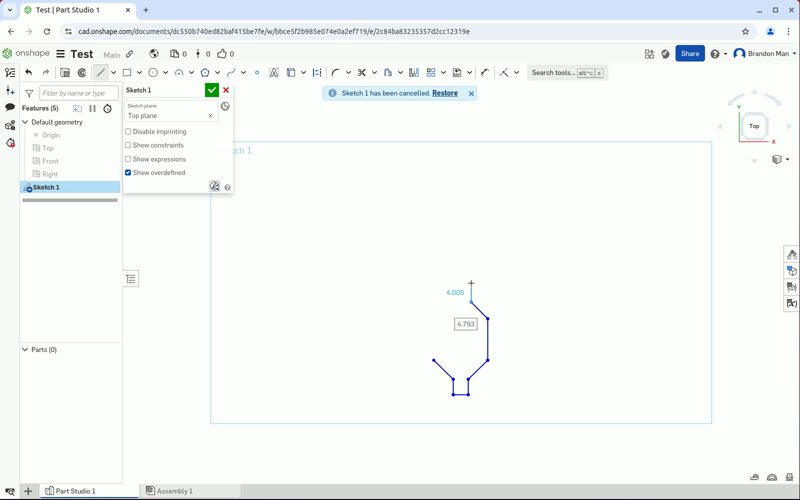
click(471, 282)
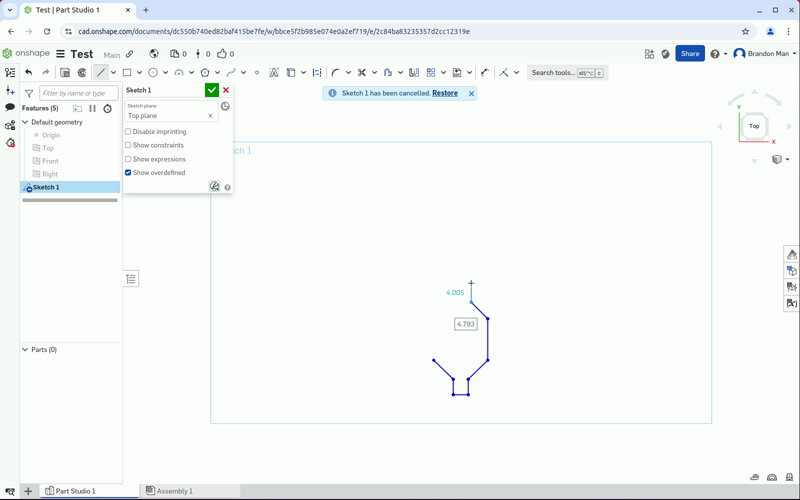
key_up(shift)
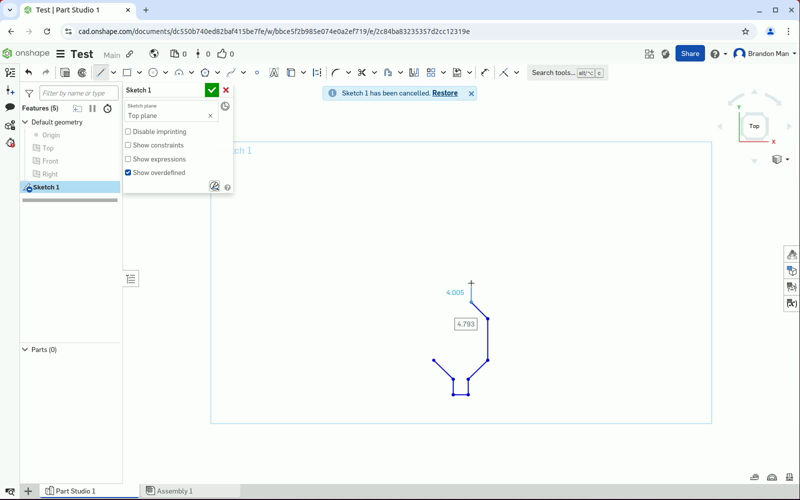
key_down(shift)
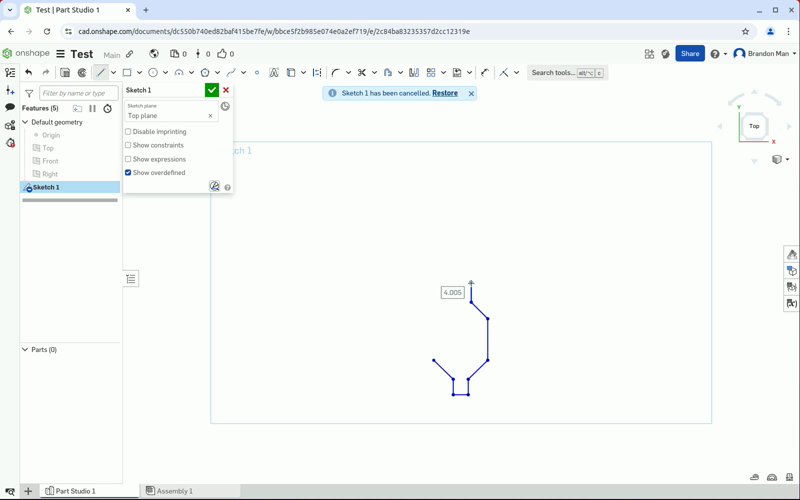
mouse_move(501, 282)
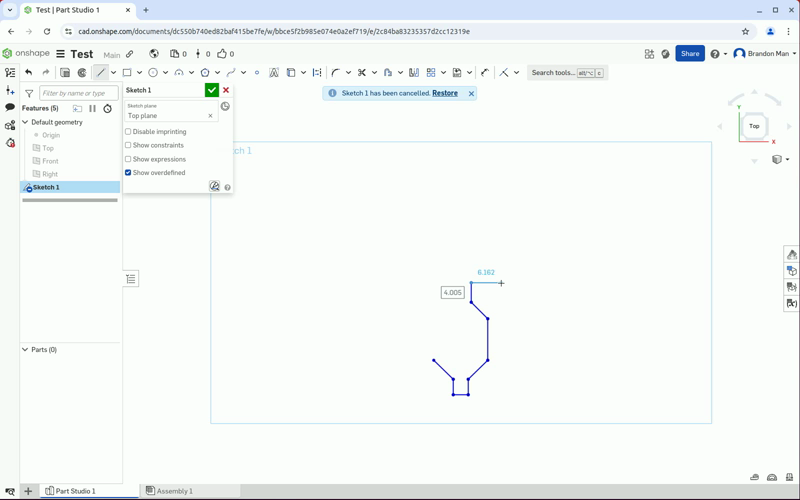
mouse_move(450, 282)
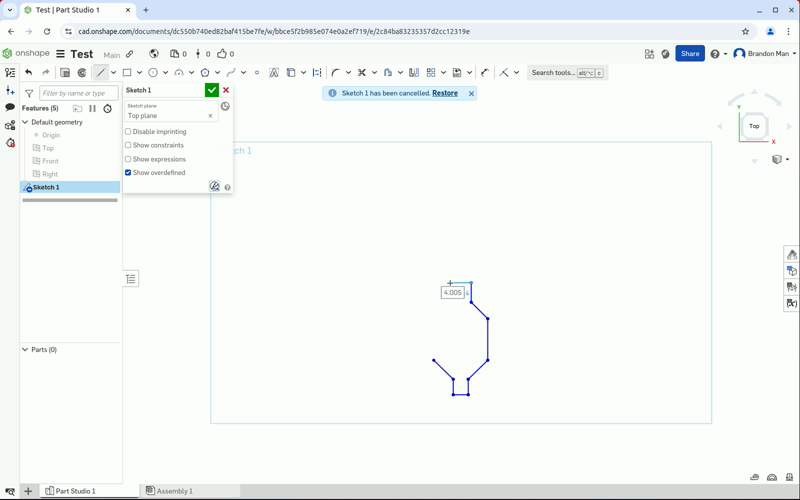
click(450, 282)
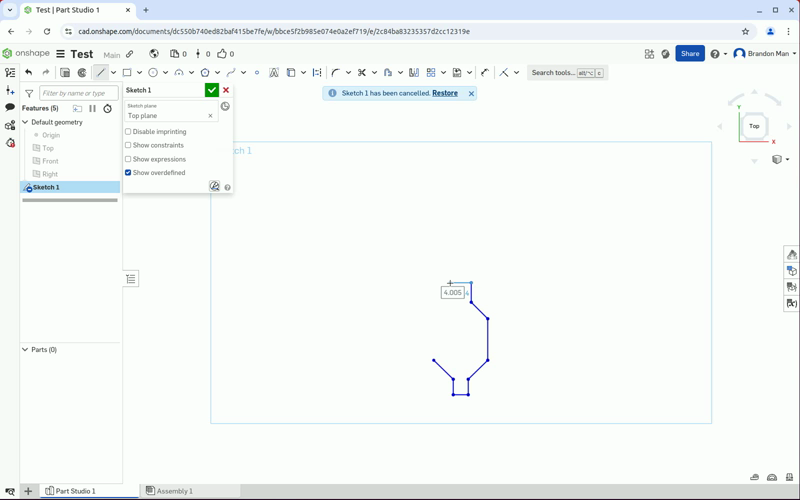
key_up(shift)
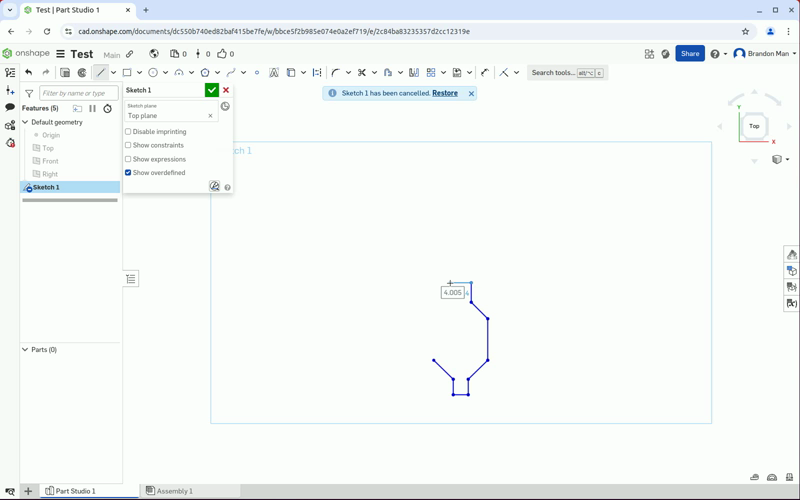
key_down(shift)
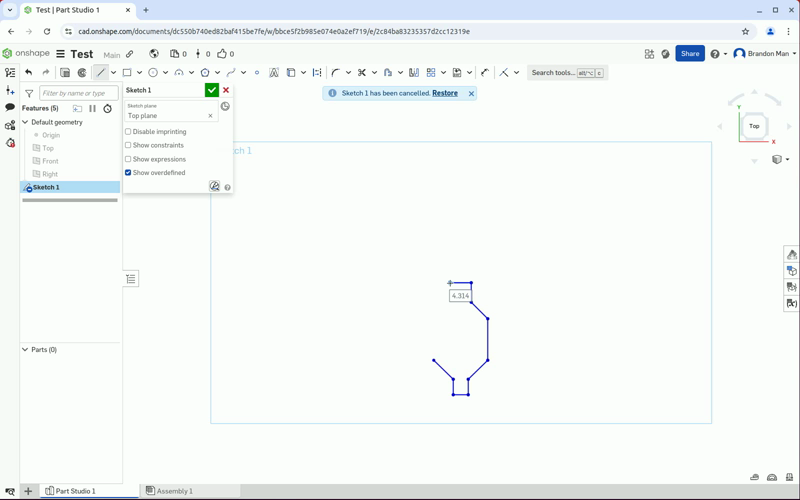
mouse_move(480, 282)
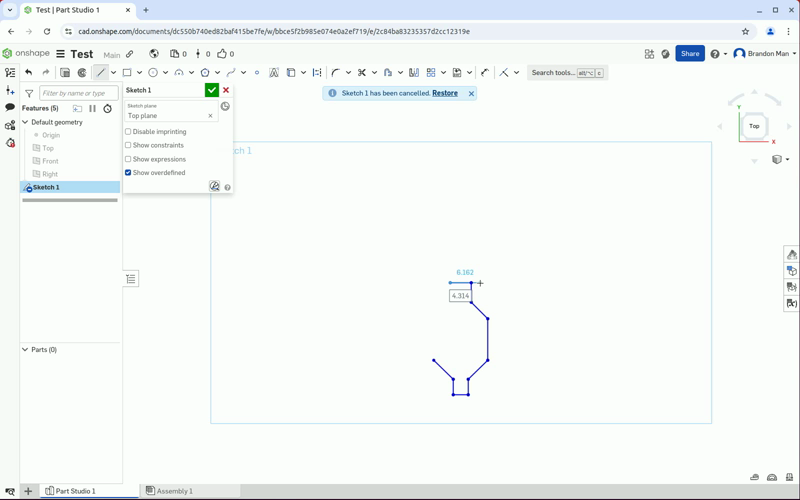
mouse_move(450, 302)
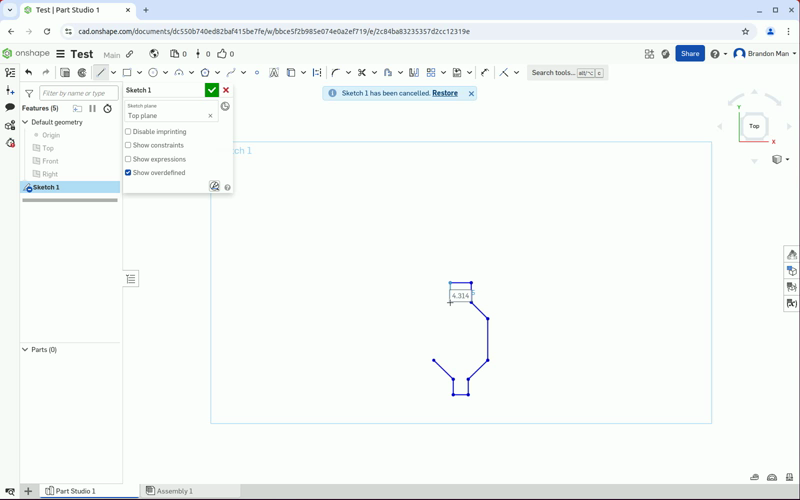
click(450, 302)
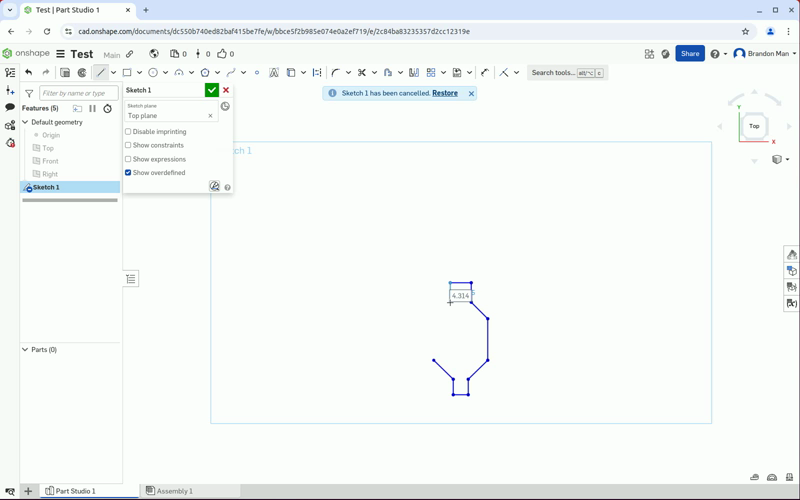
key_up(shift)
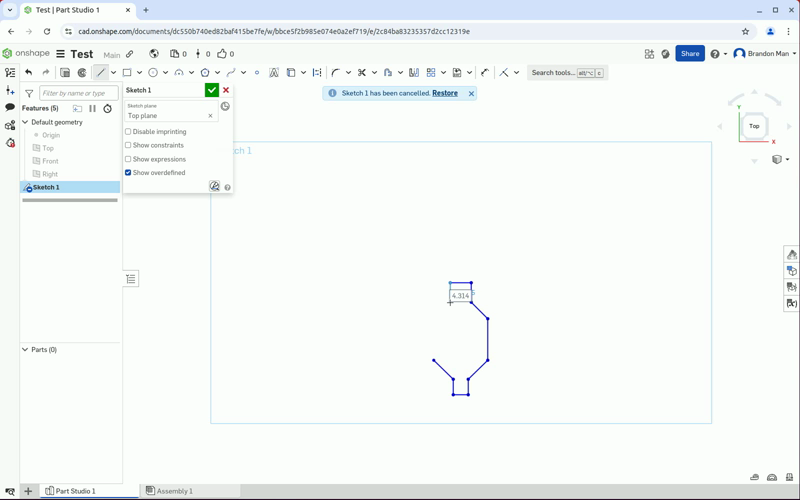
key_down(shift)
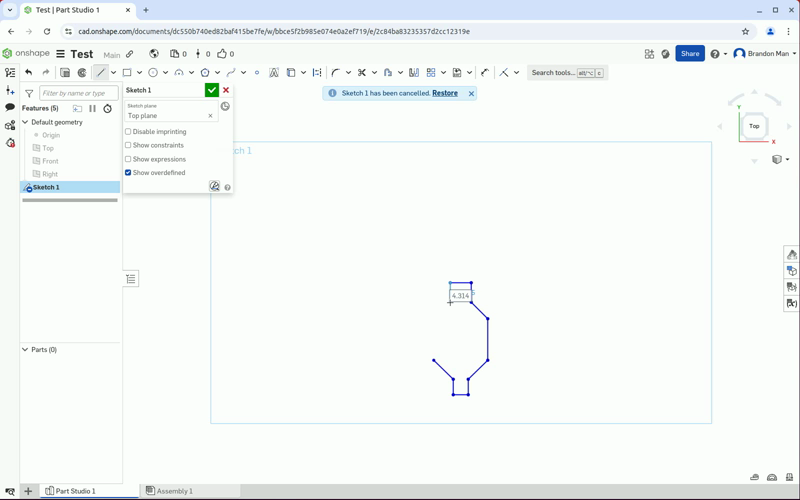
mouse_move(480, 302)
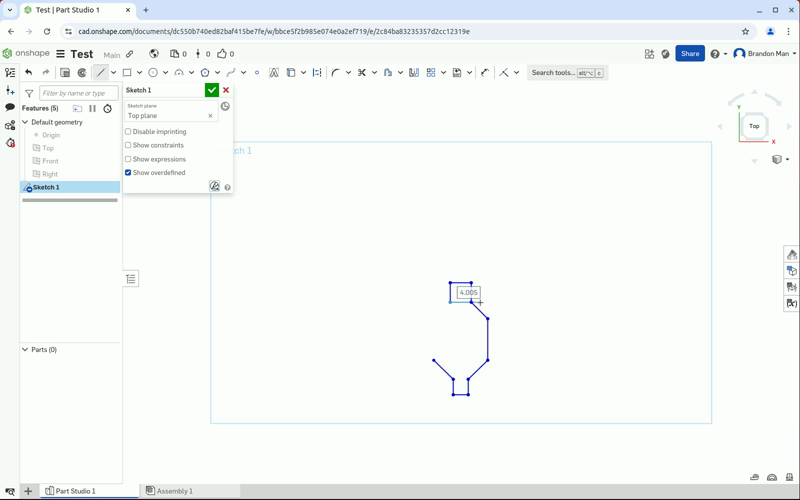
mouse_move(433, 318)
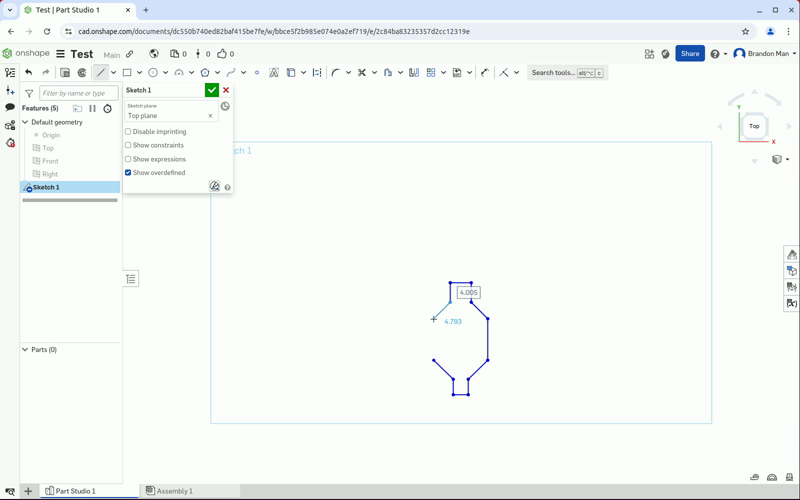
click(433, 318)
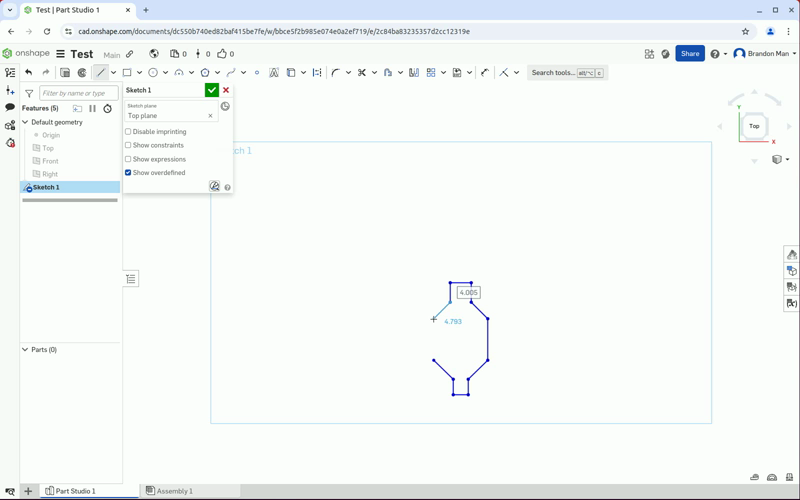
key_up(shift)
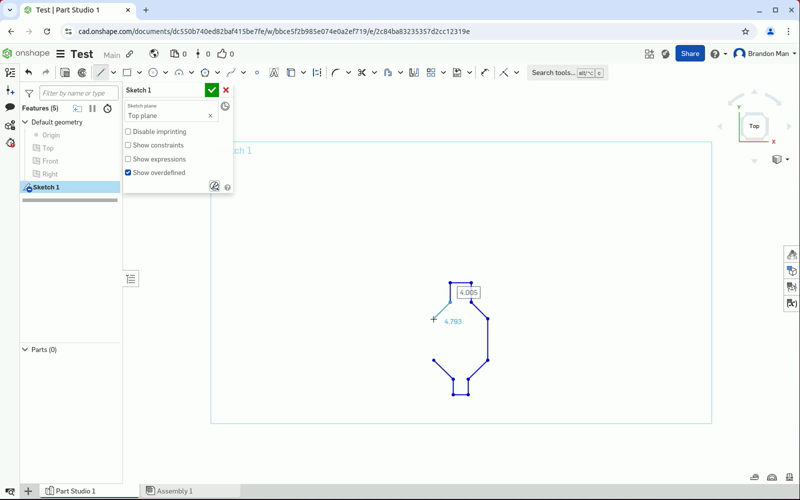
mouse_move(463, 318)
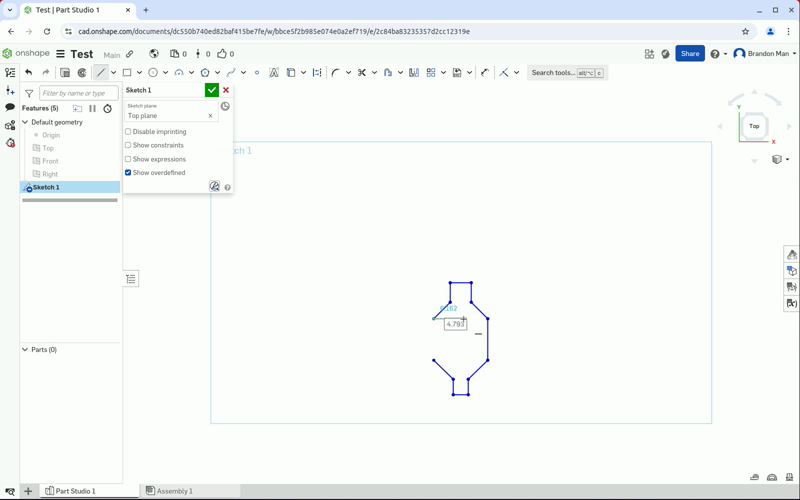
key_down(shift)
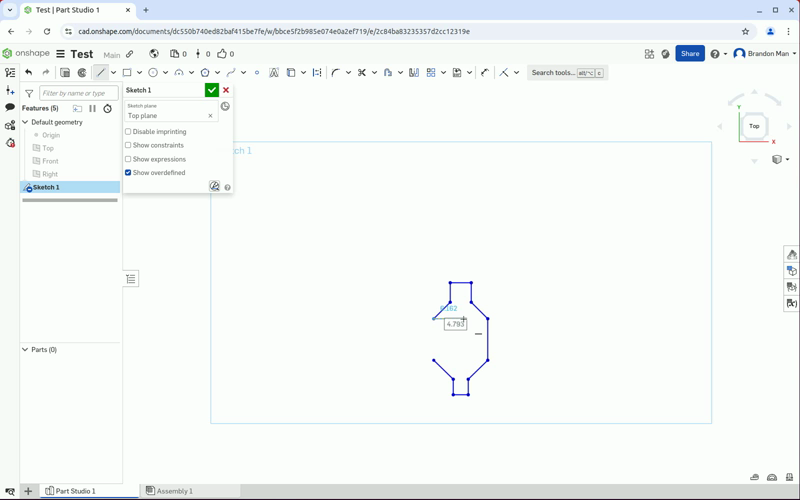
mouse_move(433, 360)
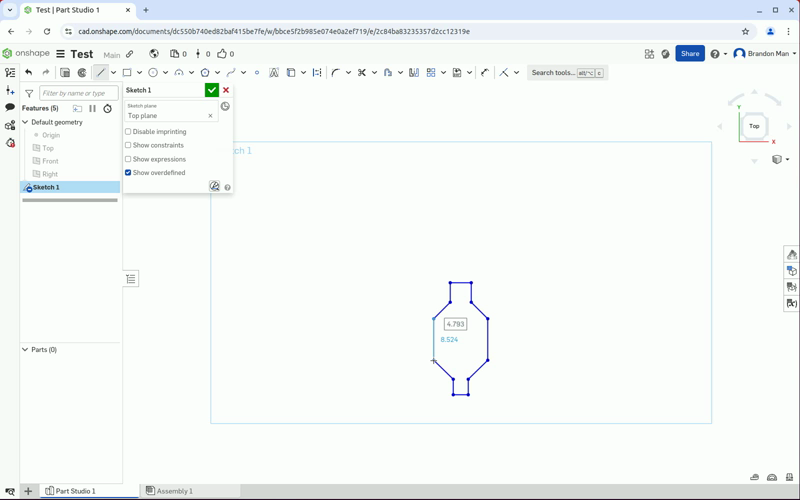
key_up(shift)
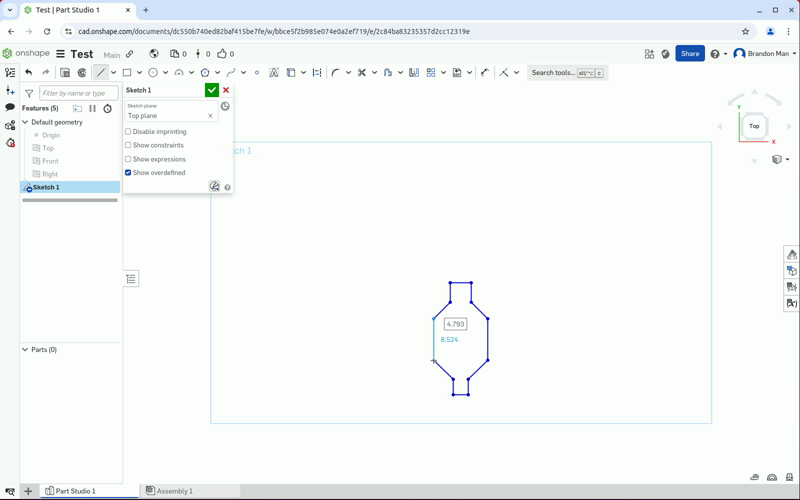
click(433, 360)
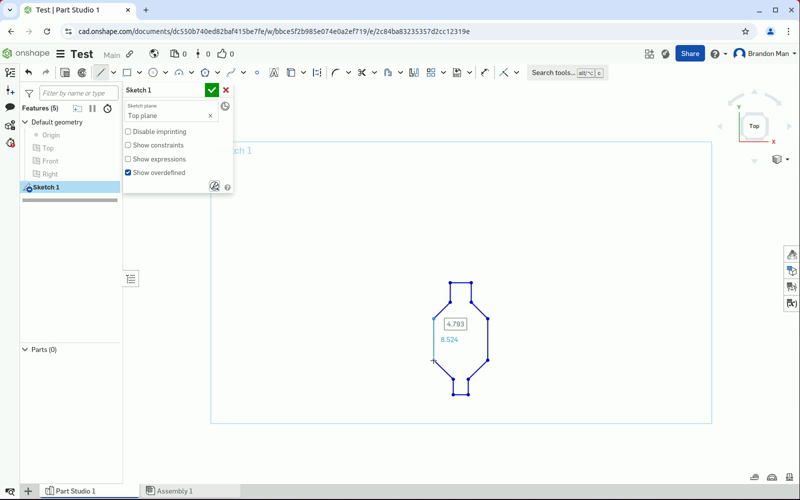
key(esc)
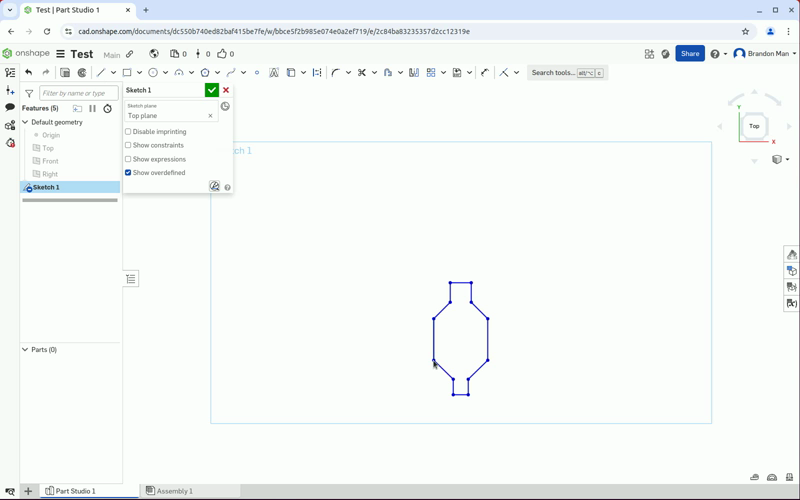
key(c)
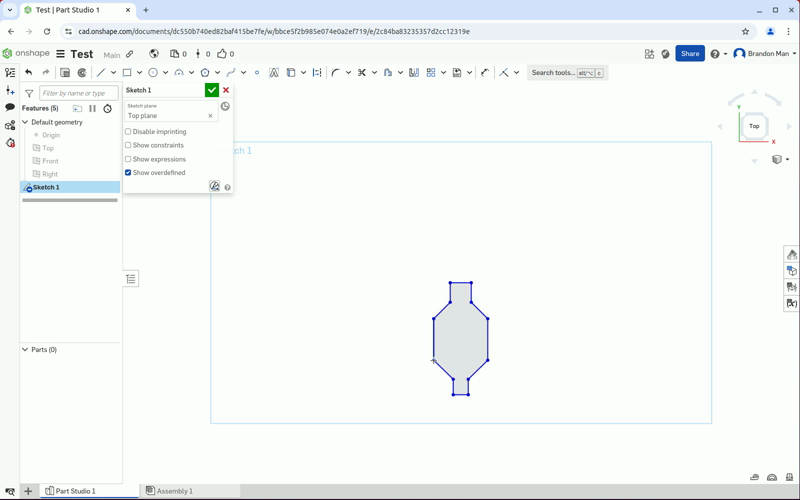
key_down(shift)
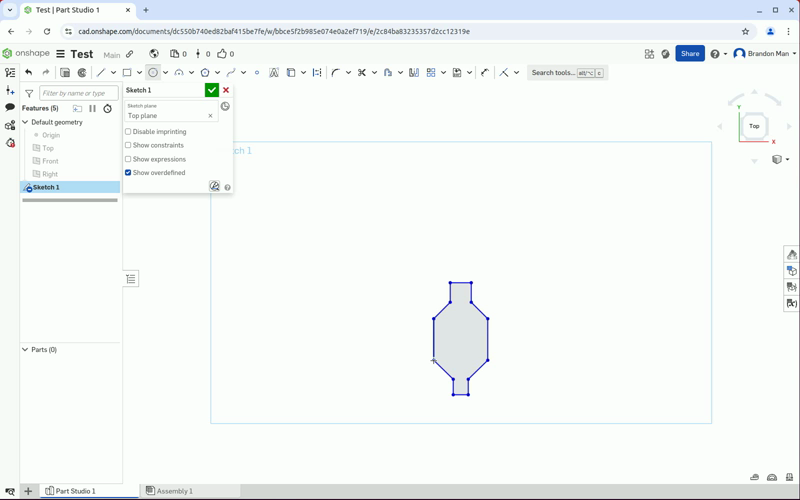
mouse_move(441, 339)
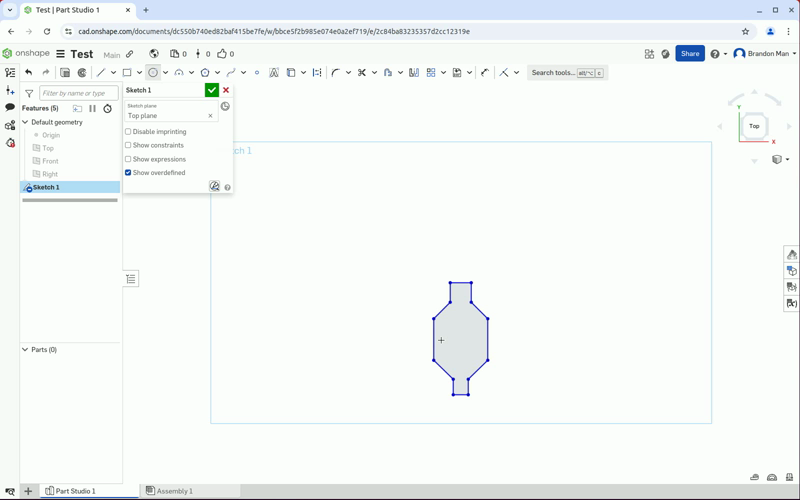
click(441, 339)
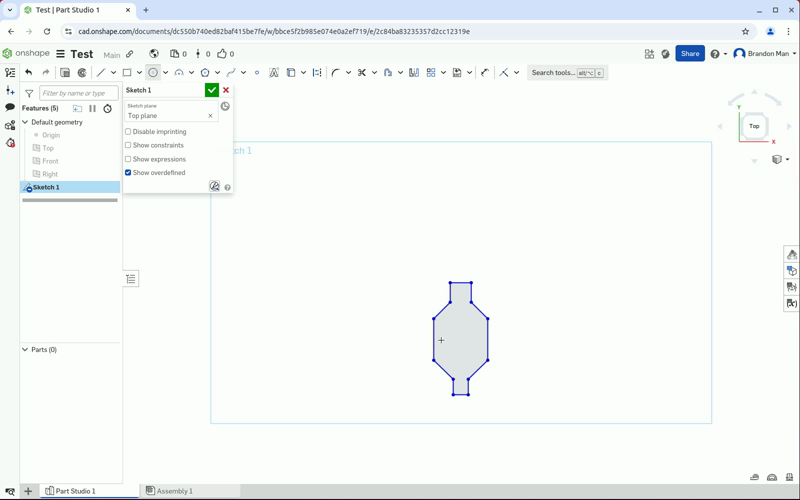
key_up(shift)
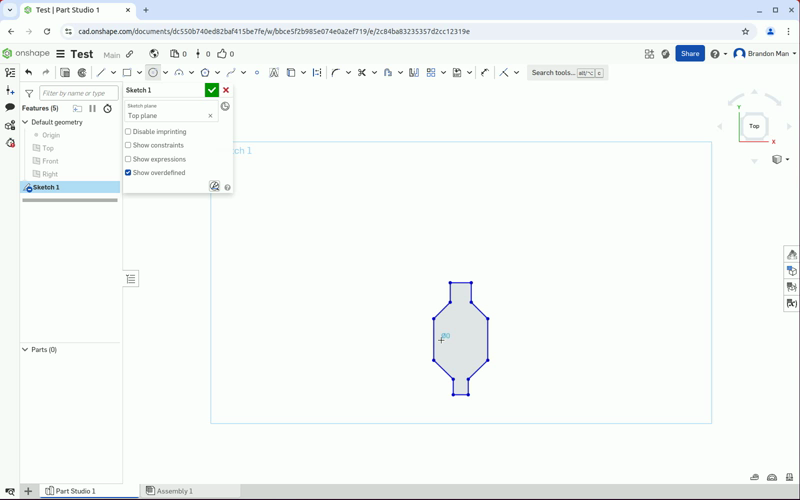
mouse_move(444, 339)
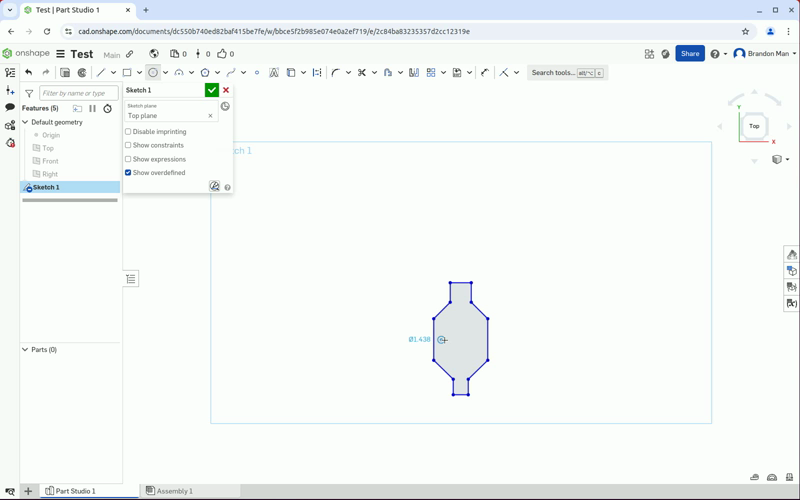
click(444, 339)
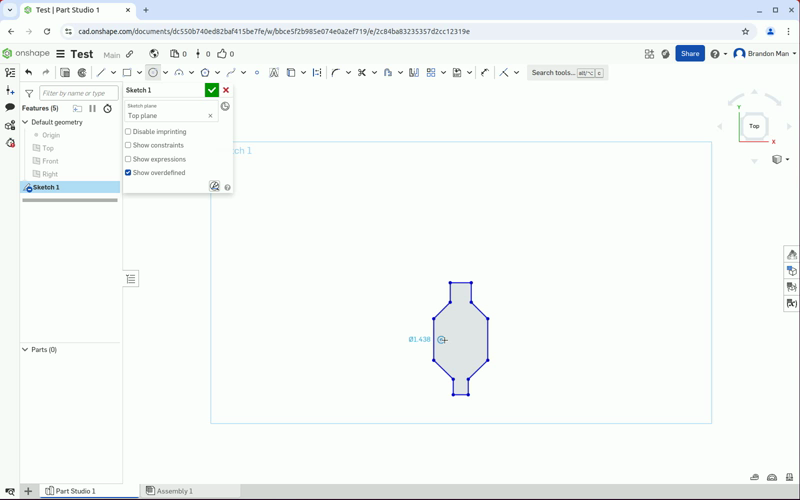
key(esc)
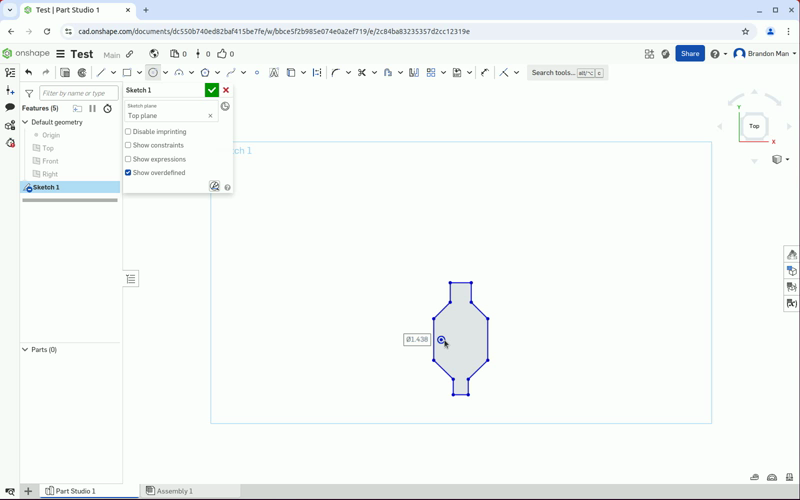
key(c)
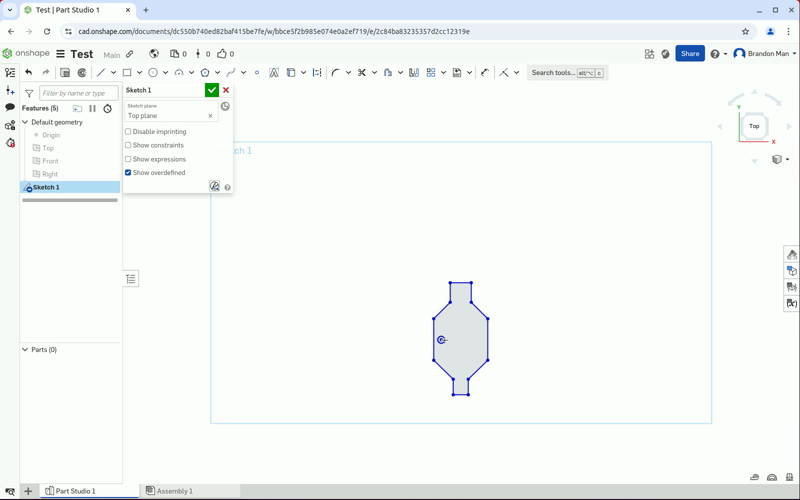
key_down(shift)
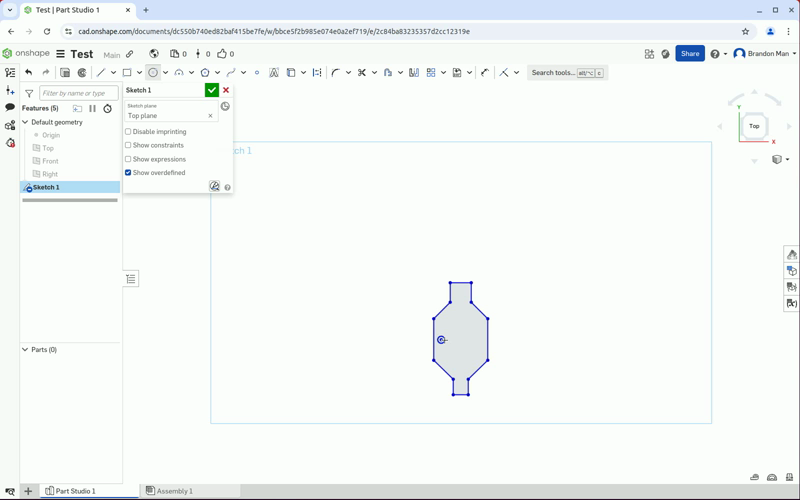
mouse_move(460, 383)
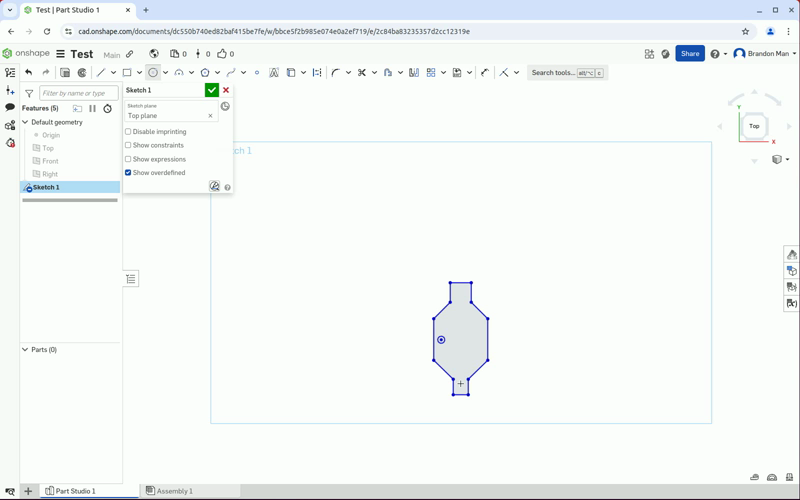
click(460, 383)
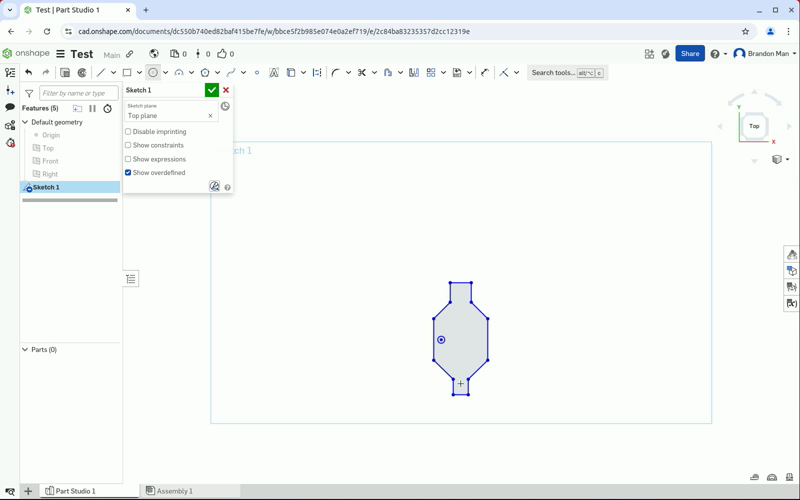
key_up(shift)
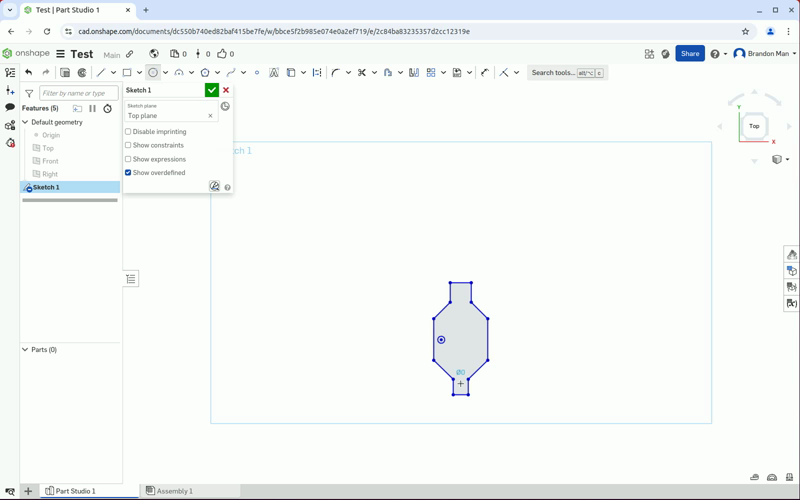
mouse_move(464, 383)
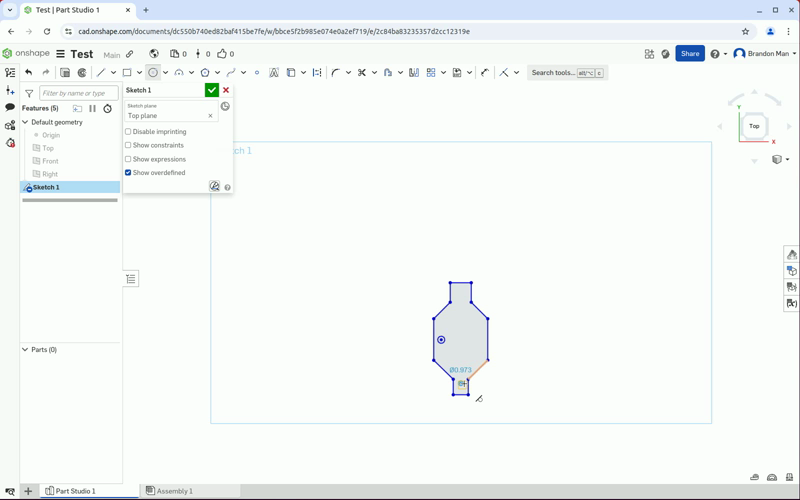
click(464, 383)
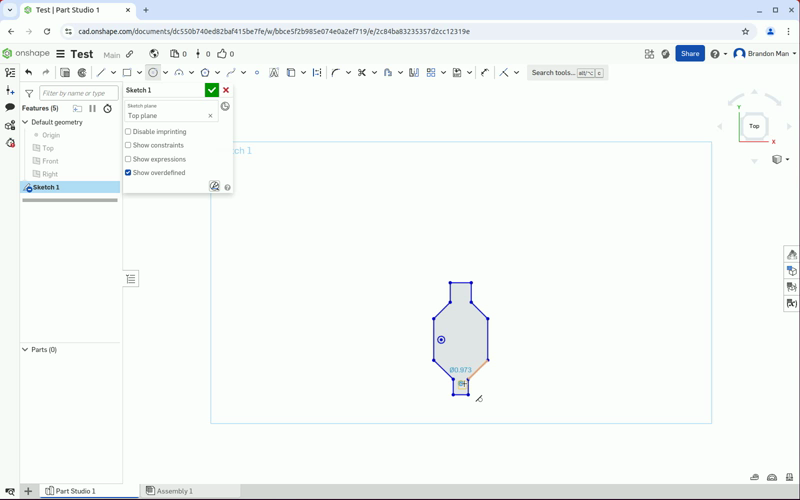
key(esc)
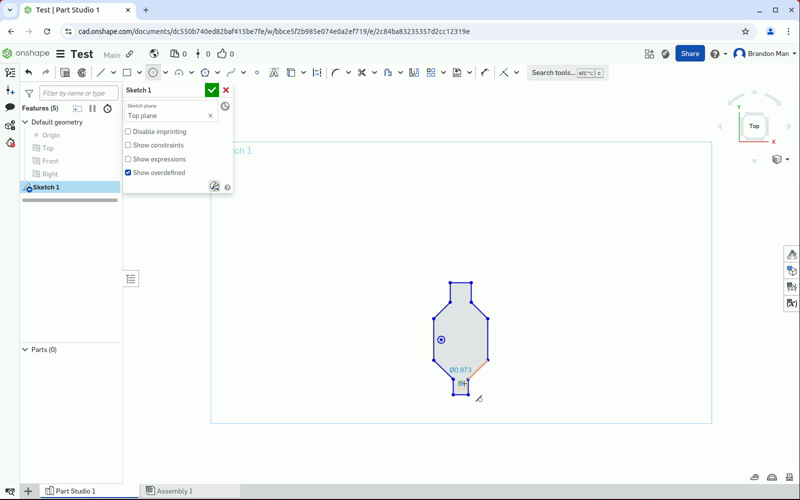
key(c)
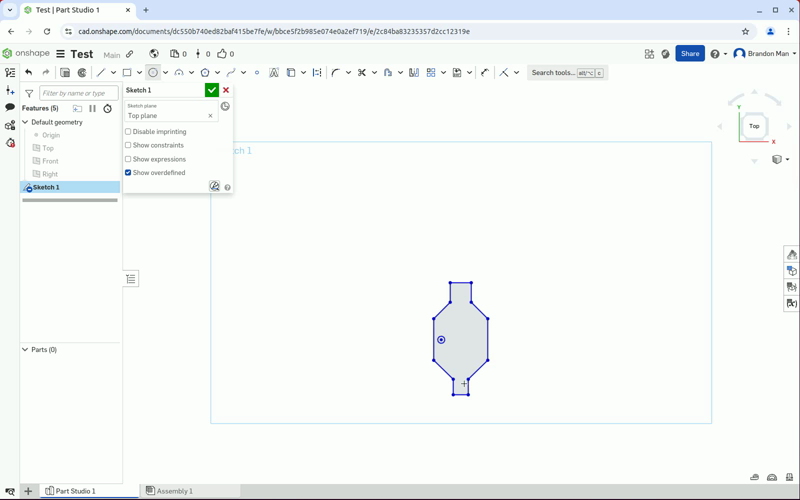
key_down(shift)
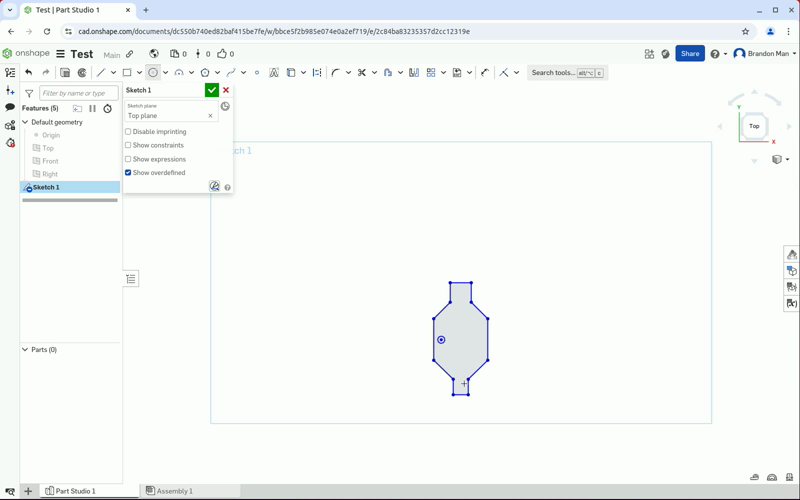
mouse_move(460, 313)
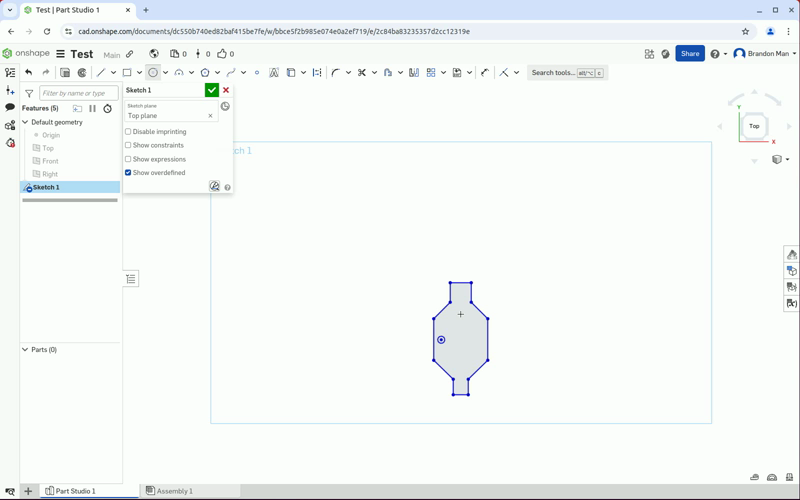
click(460, 313)
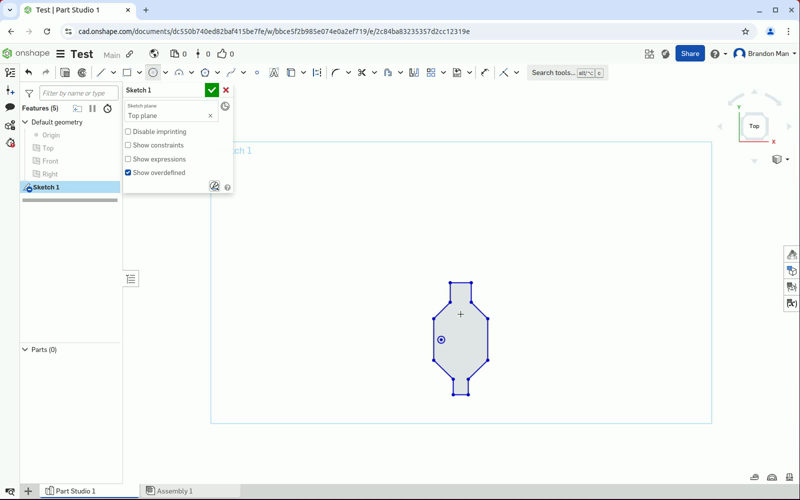
key_up(shift)
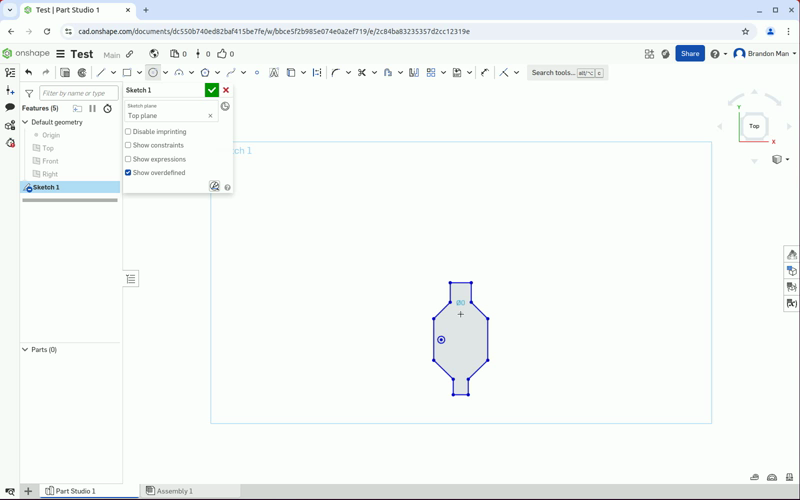
mouse_move(464, 313)
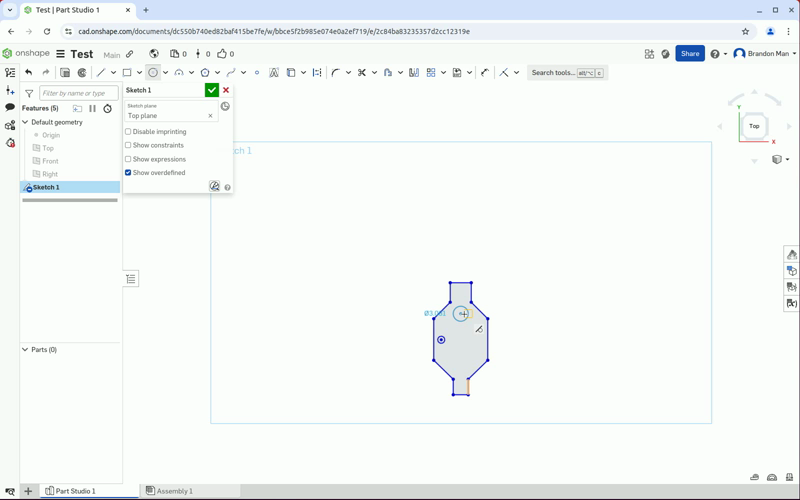
click(464, 313)
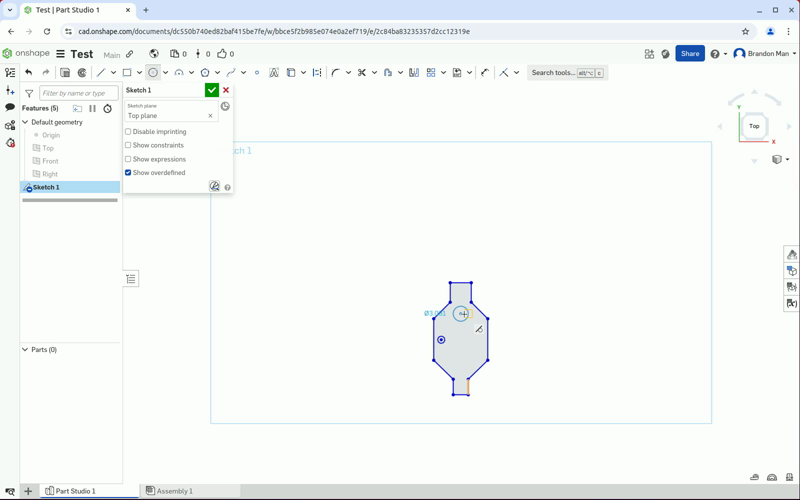
key(esc)
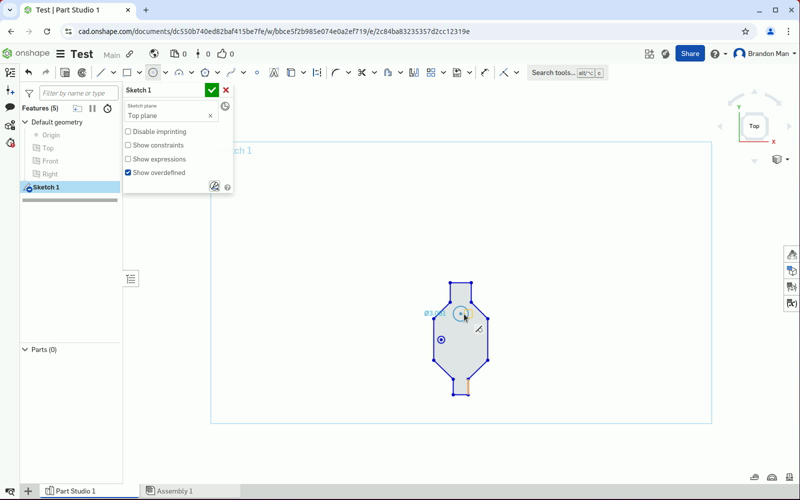
key(c)
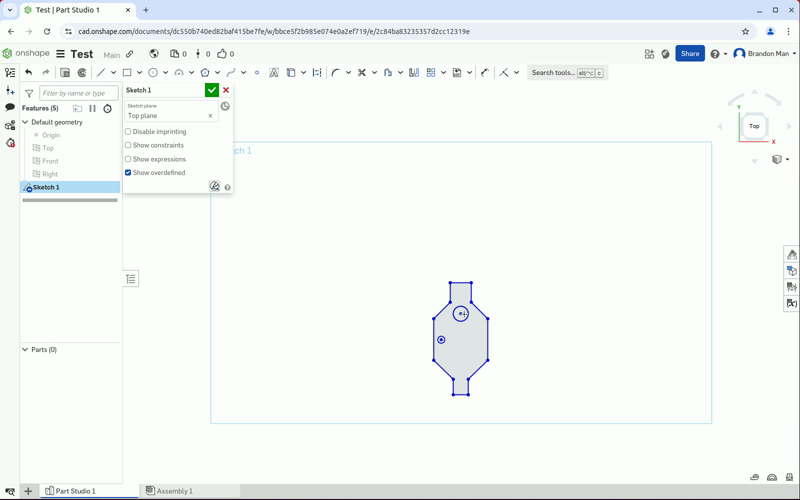
key_down(shift)
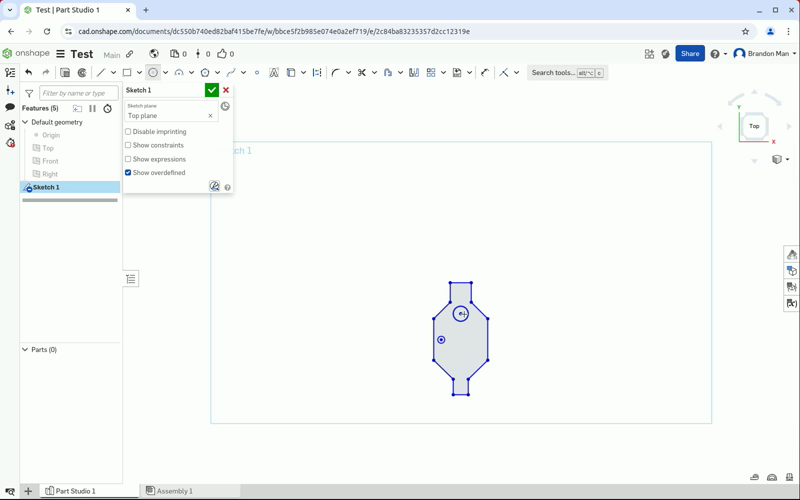
mouse_move(480, 339)
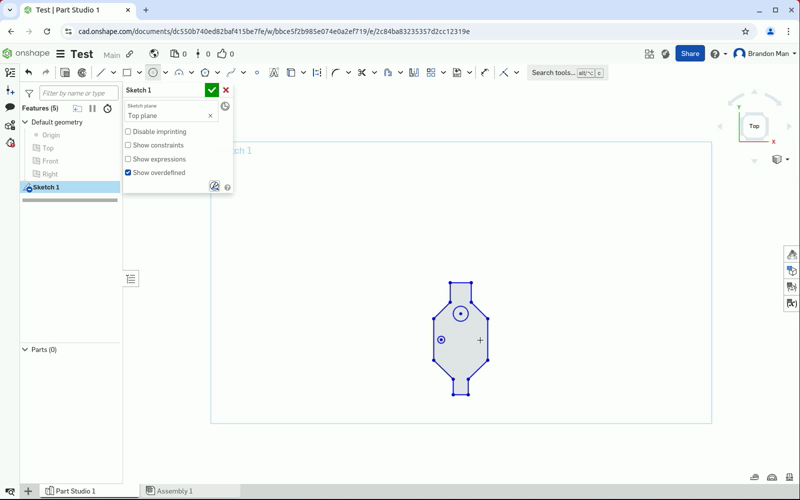
click(480, 339)
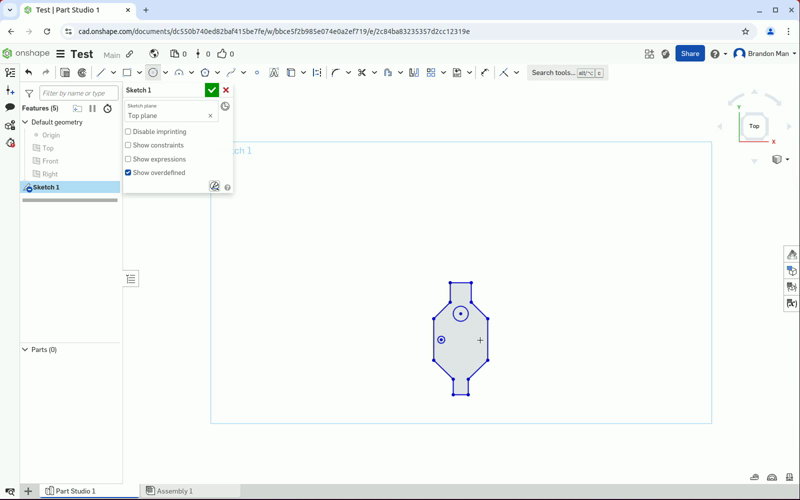
key_up(shift)
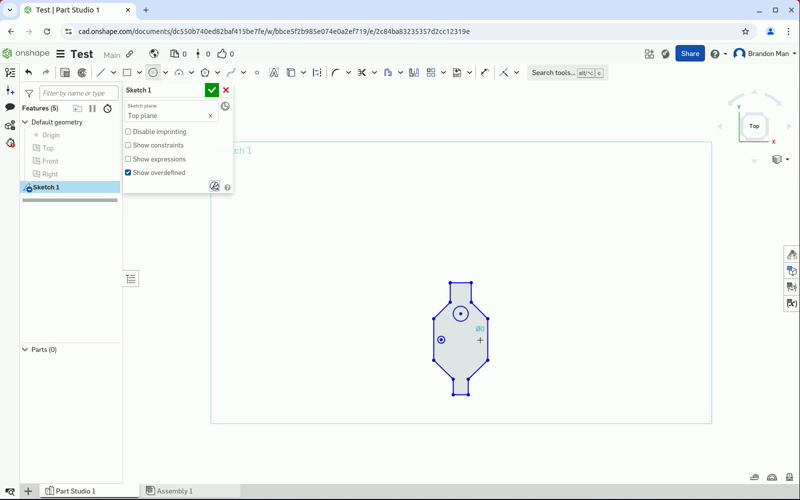
mouse_move(483, 339)
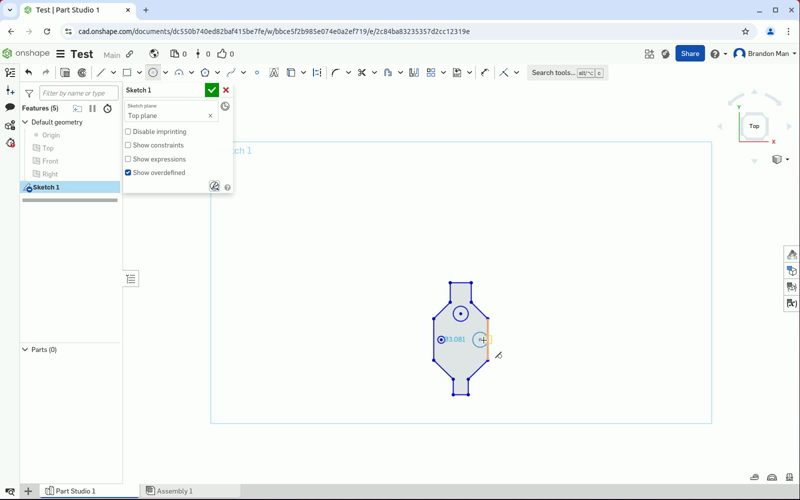
click(483, 339)
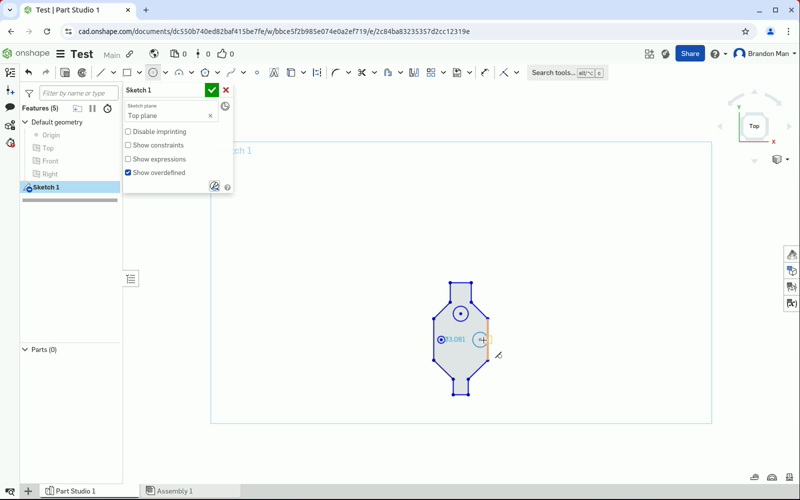
key(esc)
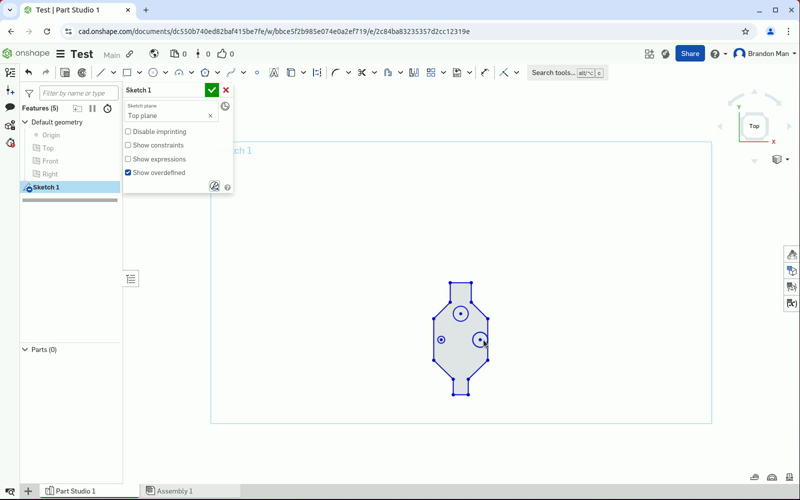
mouse_move(470, 350)
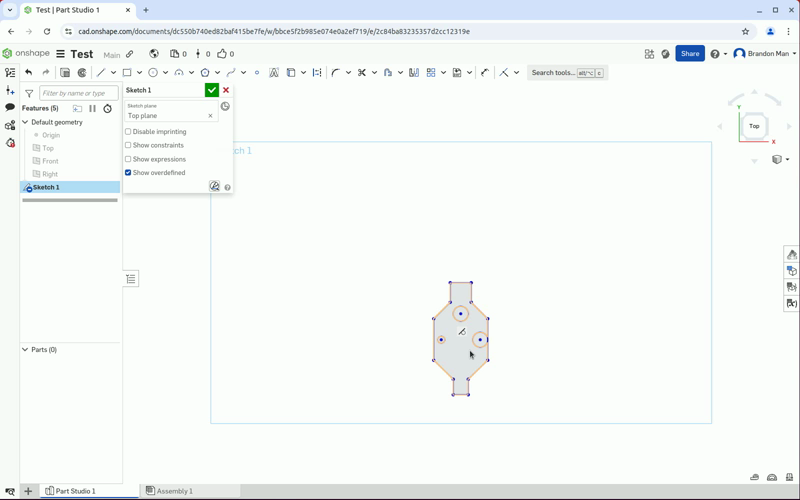
click(470, 350)
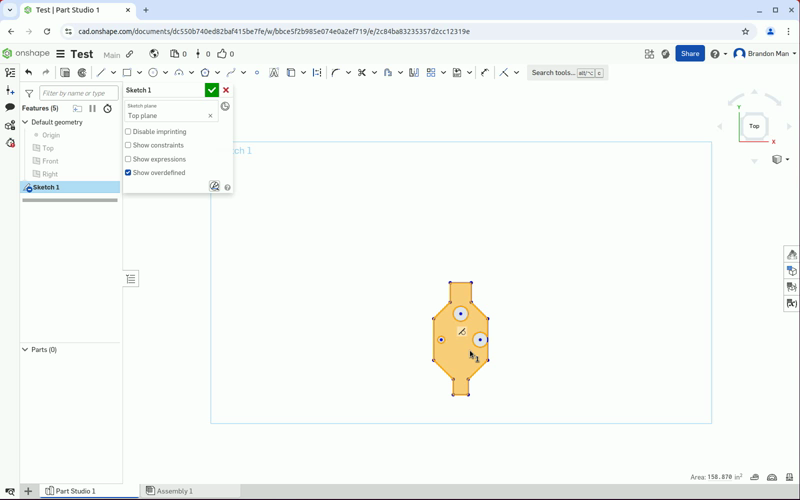
mouse_move(73, 352)
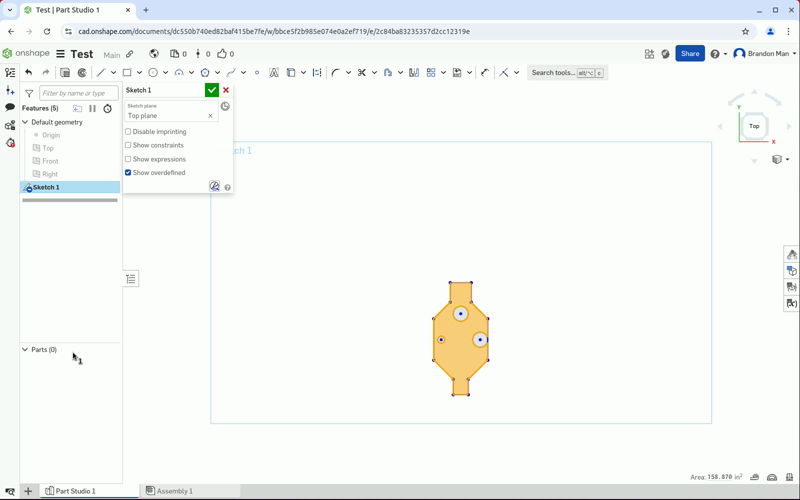
key(shift+y)
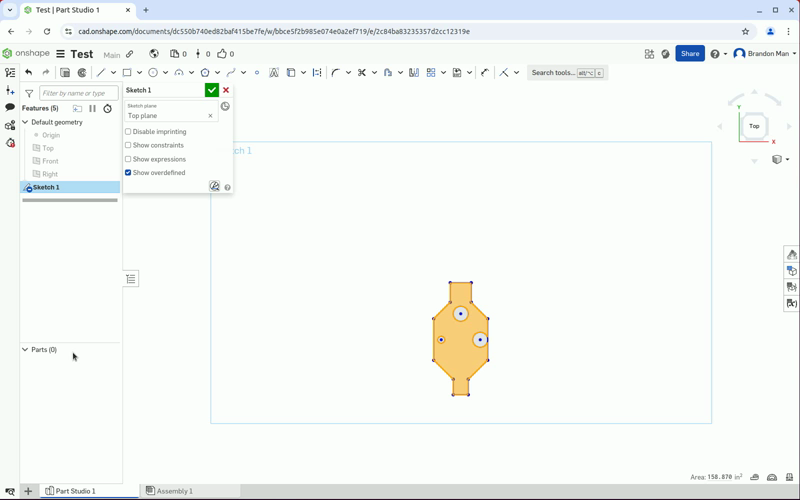
key(shift+e)
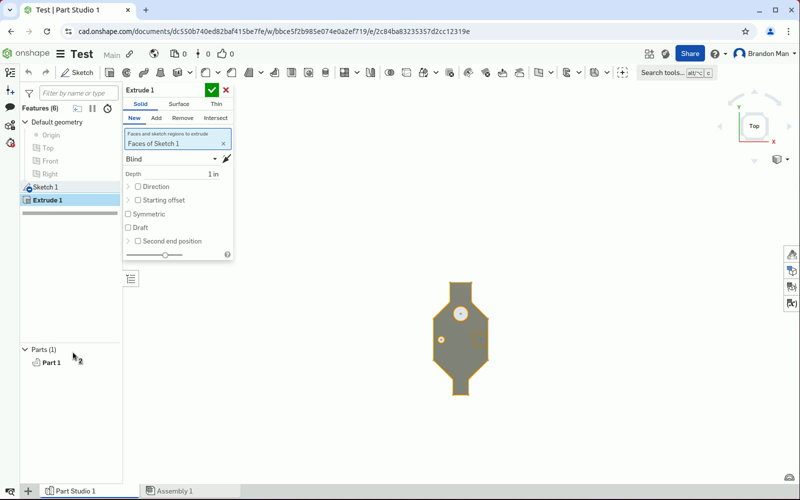
mouse_move(143, 106)
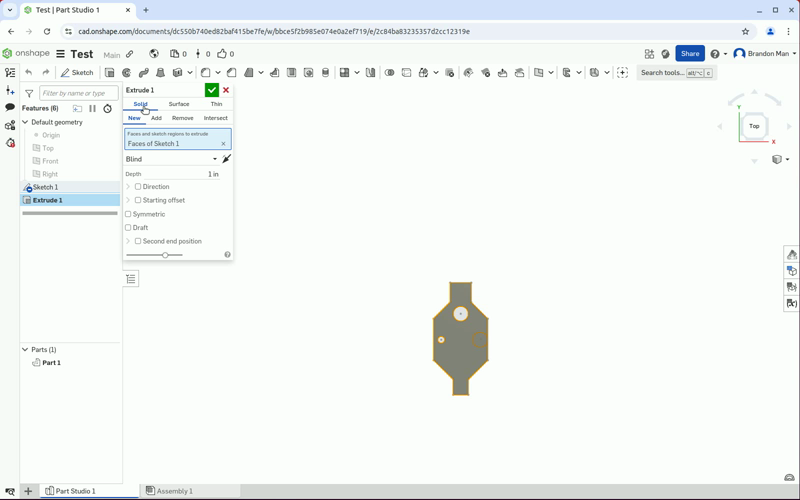
click(143, 106)
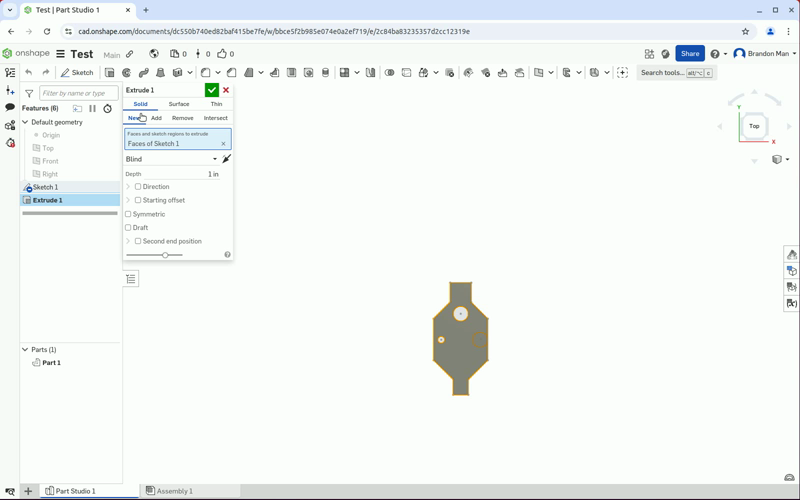
mouse_move(137, 120)
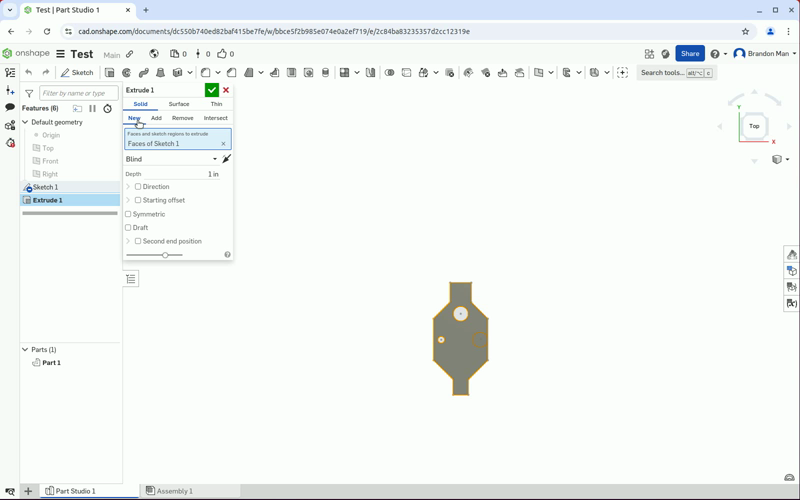
click(137, 120)
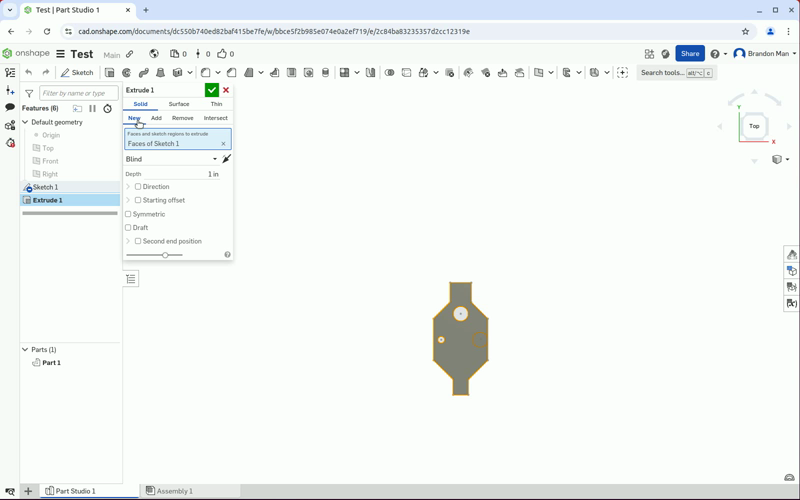
key(tab, 4)
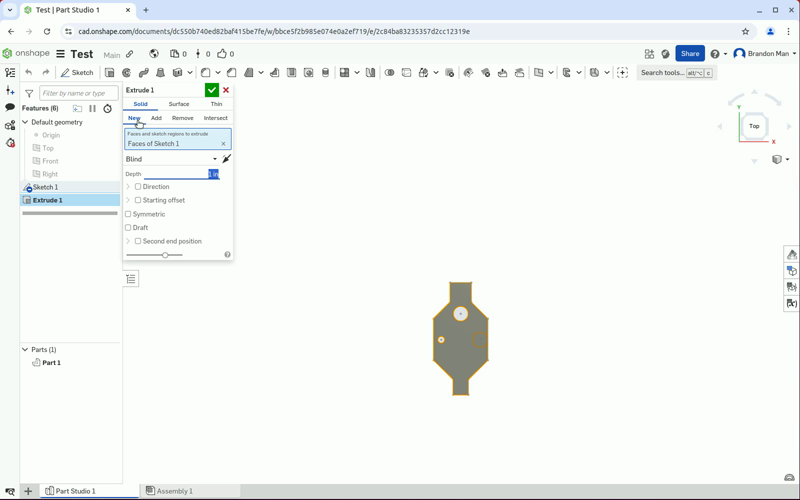
text(0.481)
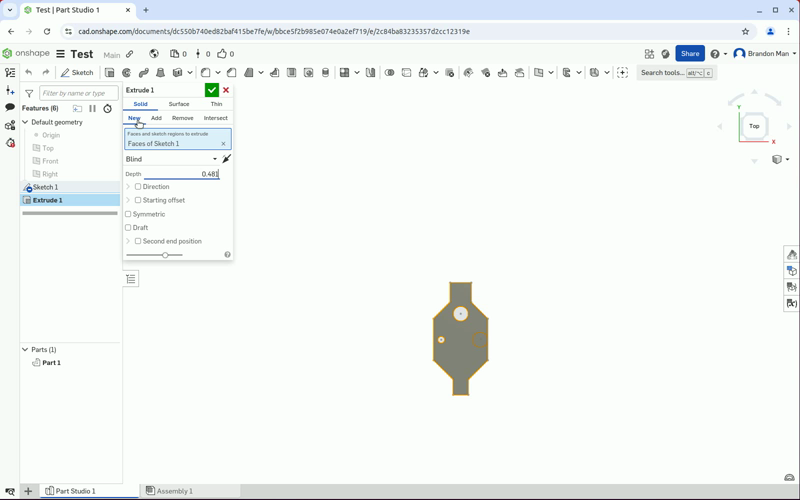
key(enter)
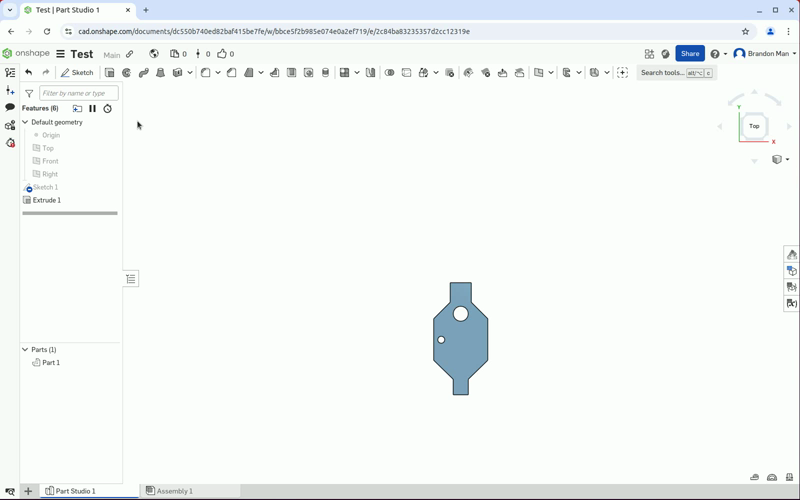
key(shift+h)
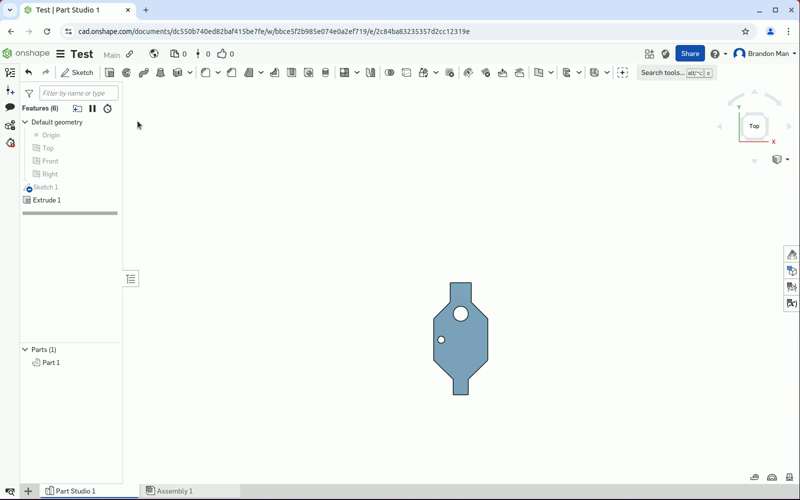
key(shift+h)
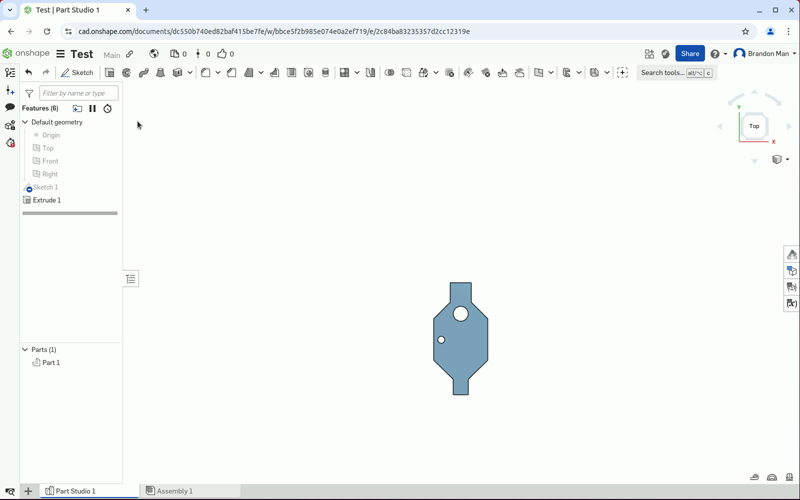
mouse_move(73, 189)
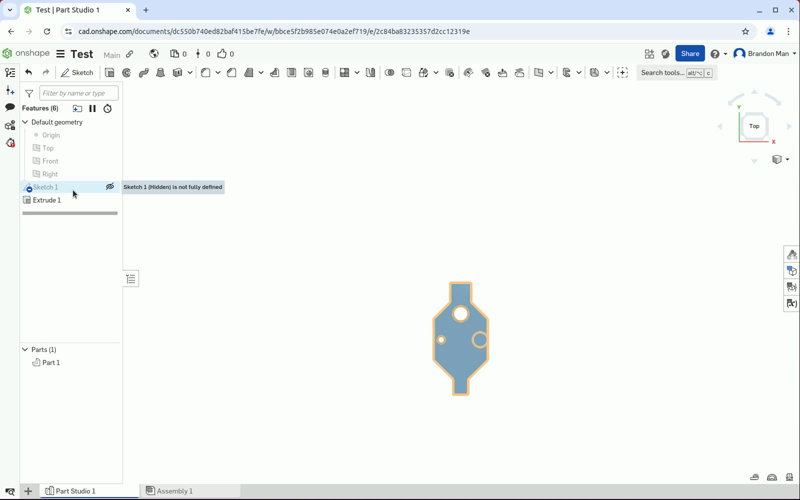
click(73, 189)
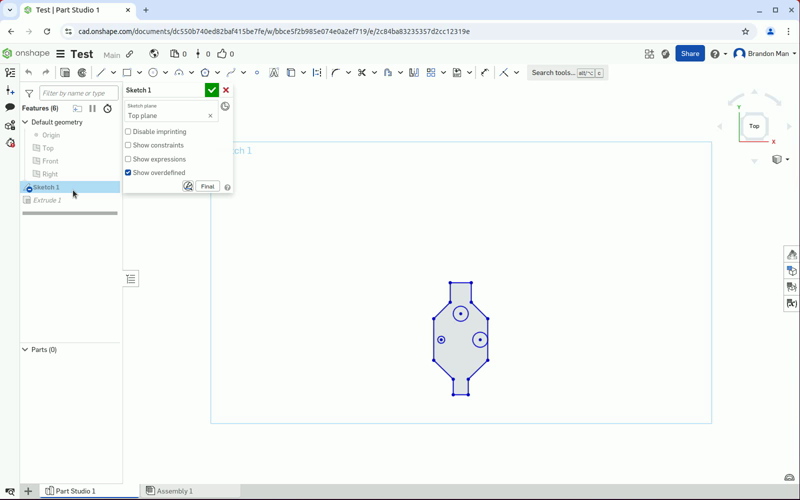
mouse_move(229, 92)
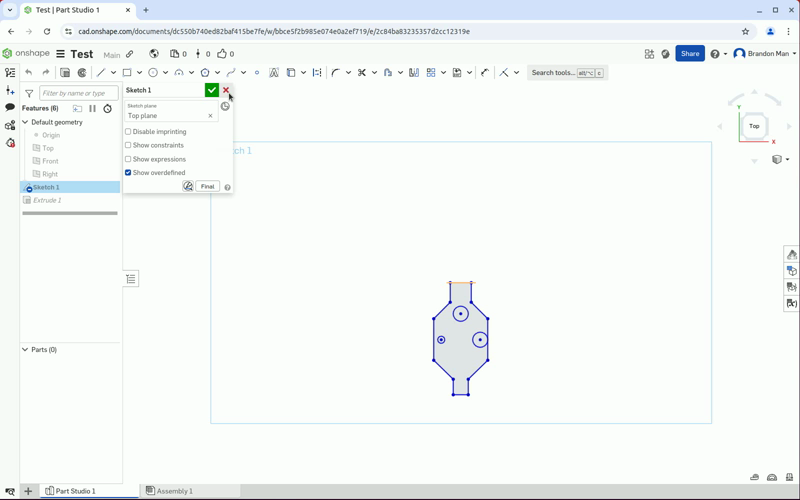
click(229, 92)
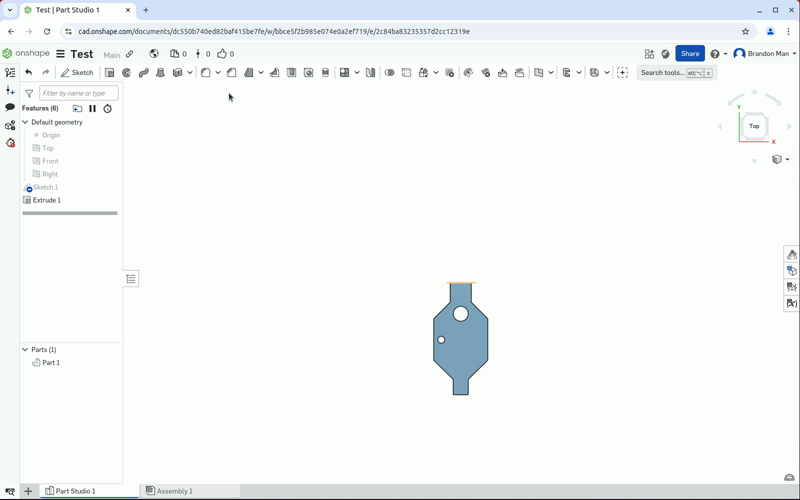
mouse_move(541, 75)
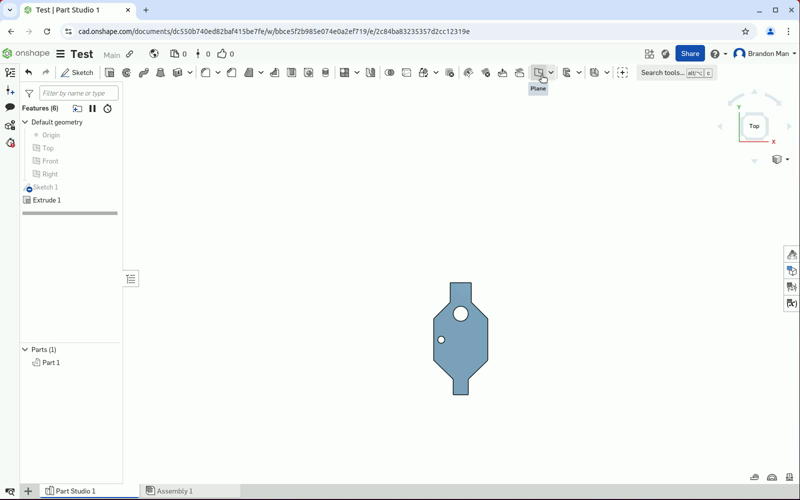
click(541, 75)
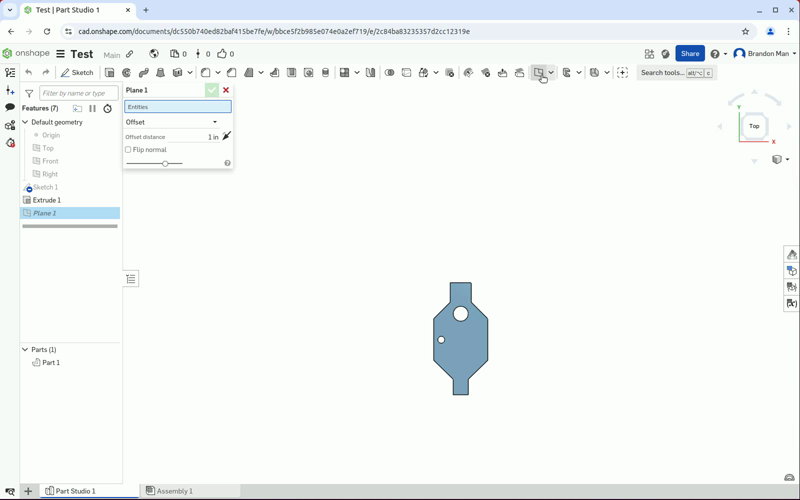
mouse_move(73, 150)
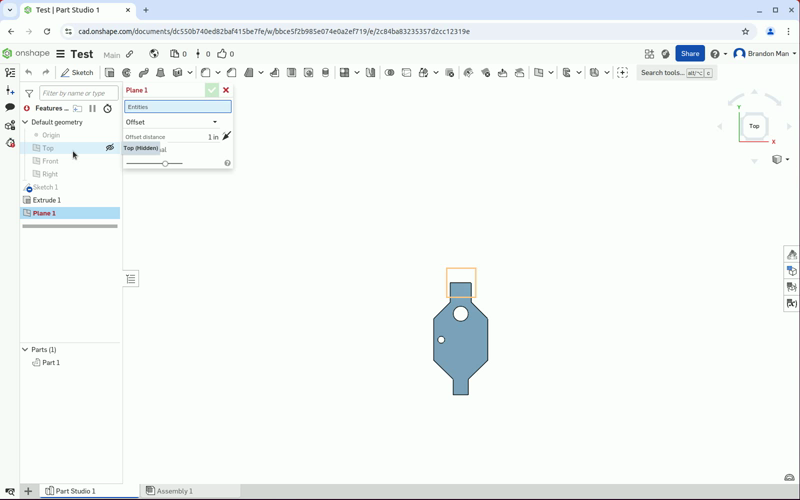
click(73, 150)
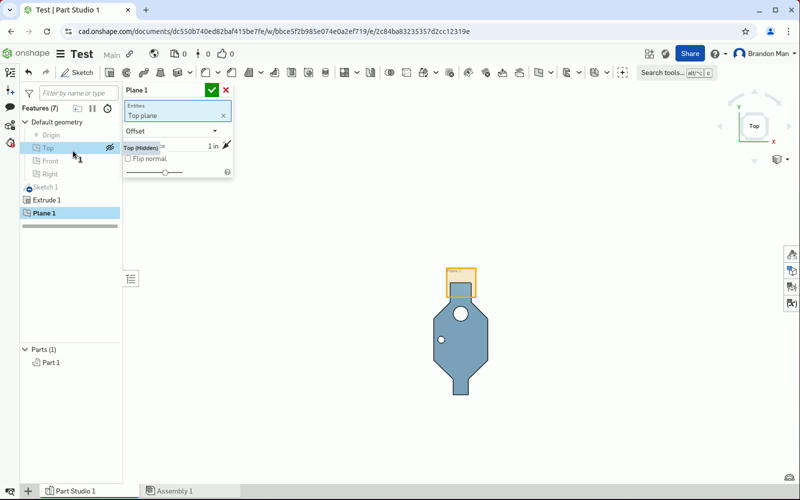
key(tab, 2)
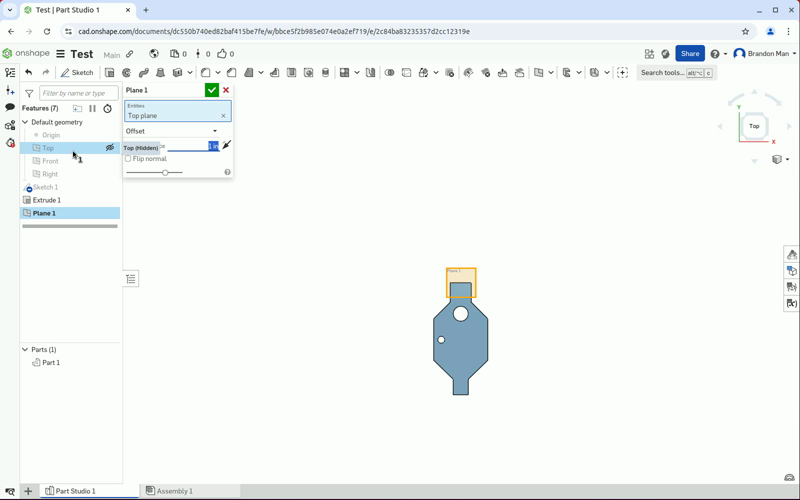
text(0.493)
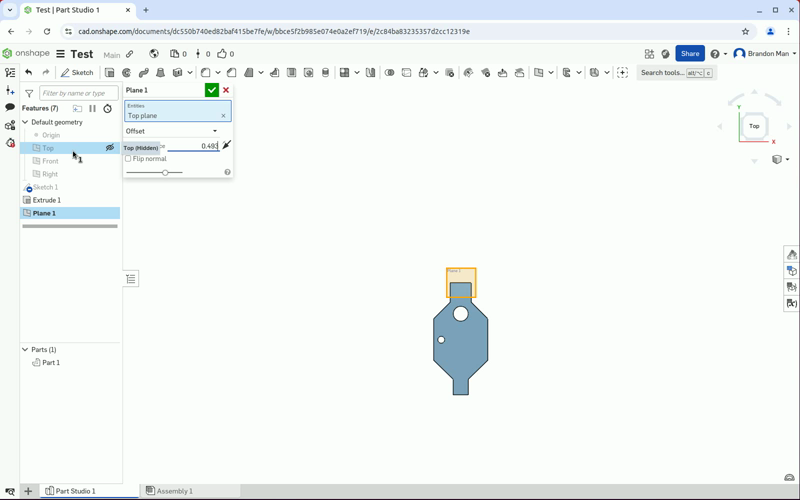
key(enter, 2)
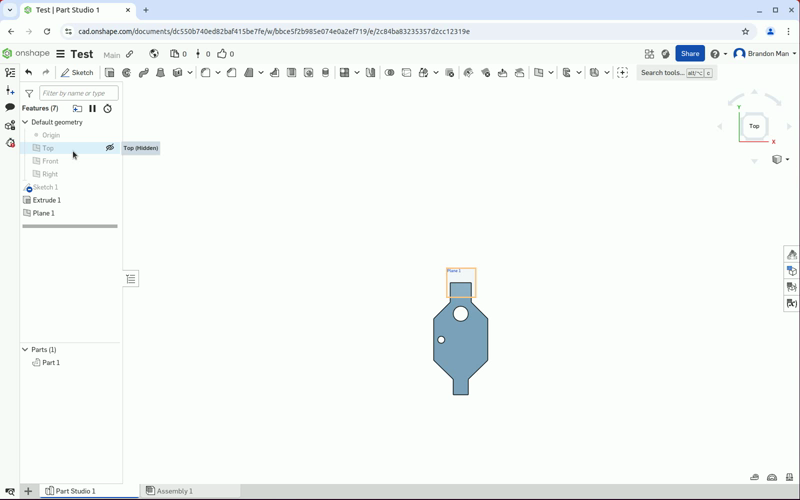
key(shift+s)
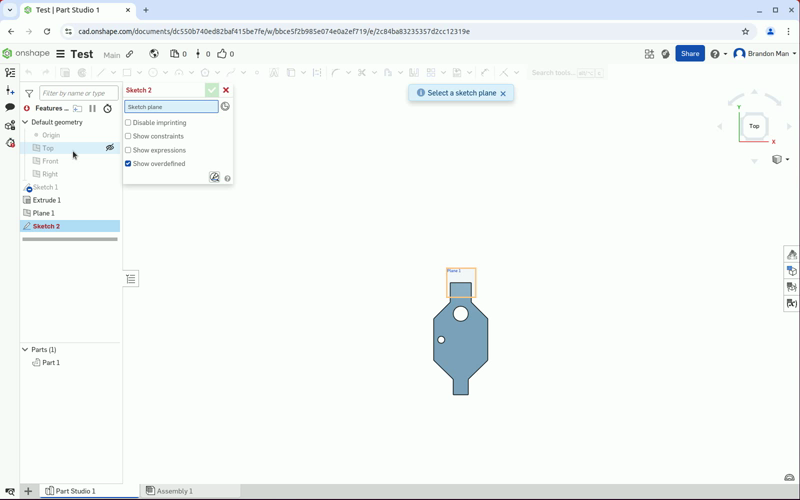
mouse_move(73, 215)
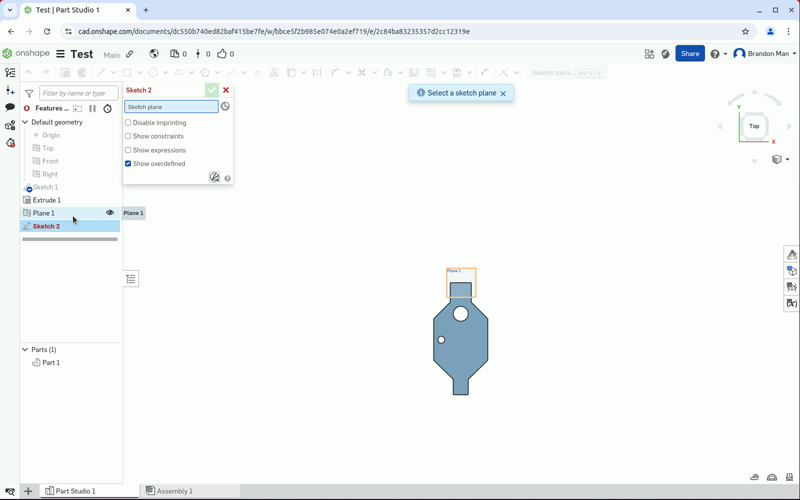
click(73, 215)
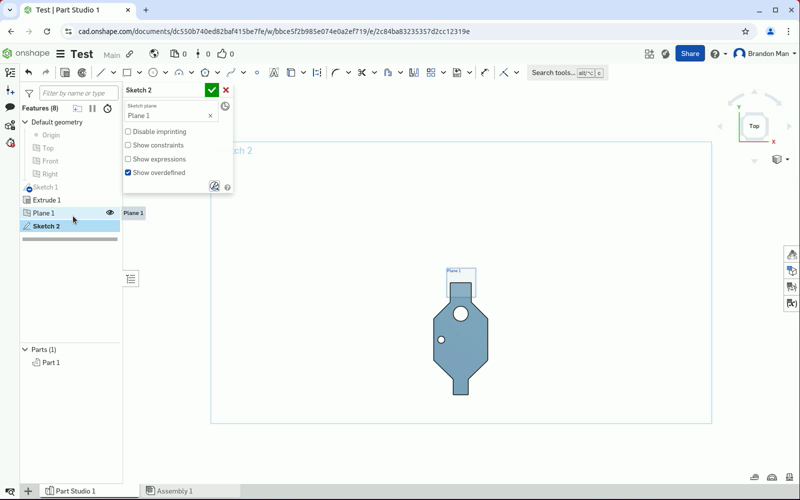
mouse_move(73, 352)
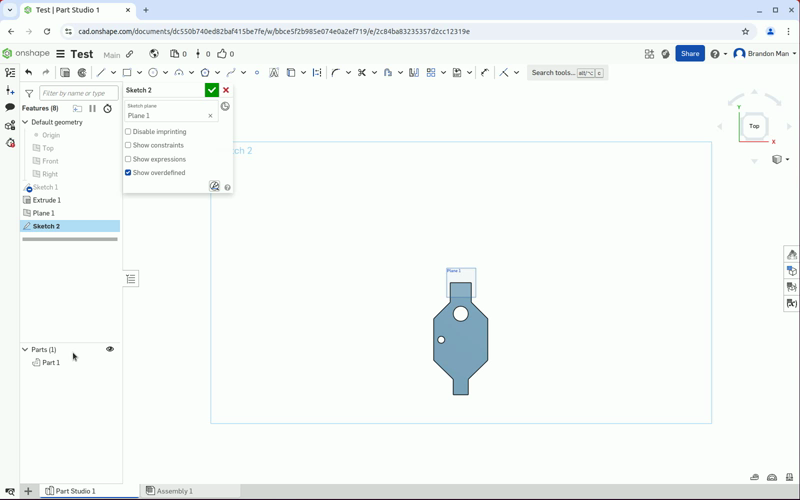
key(y)
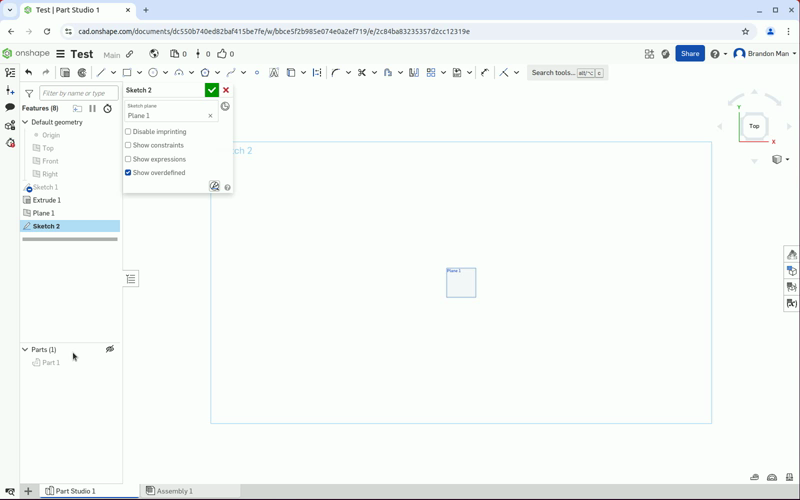
key(l)
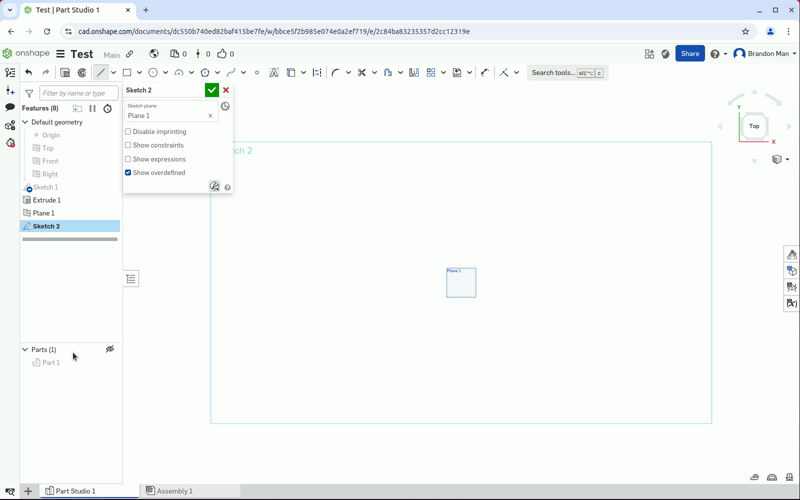
key_down(shift)
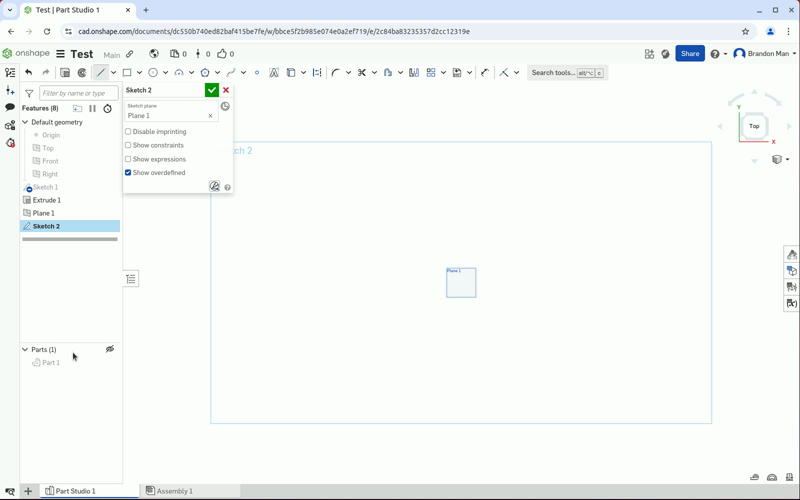
mouse_move(453, 301)
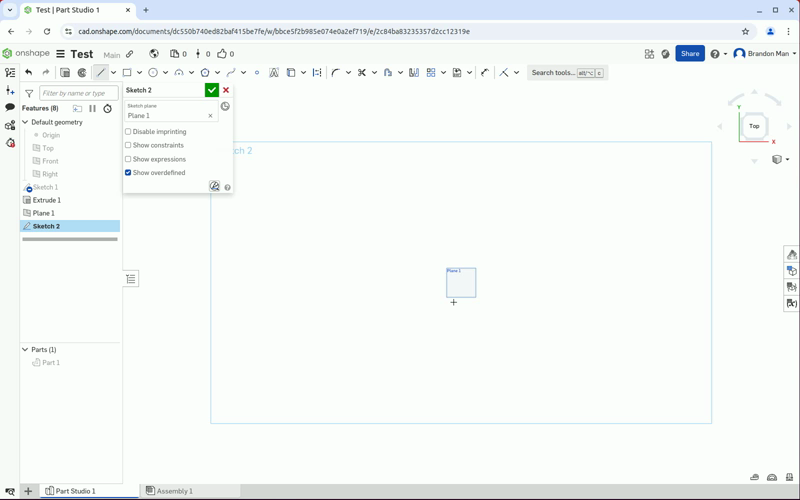
click(453, 301)
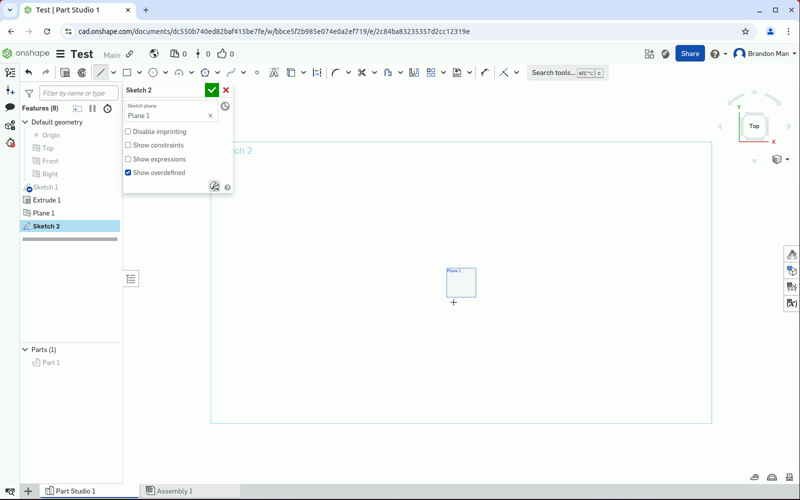
key_up(shift)
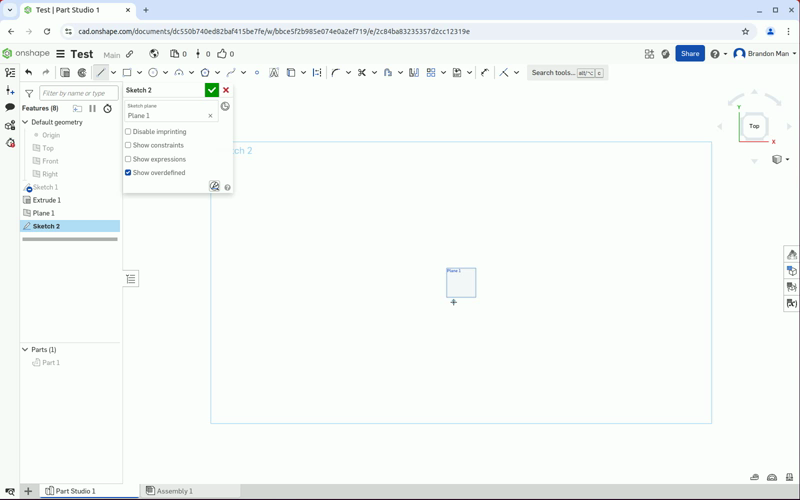
key_down(shift)
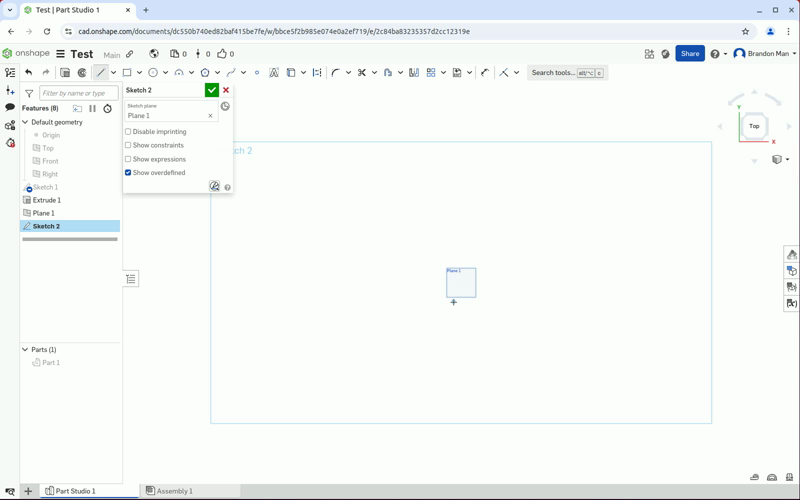
mouse_move(483, 301)
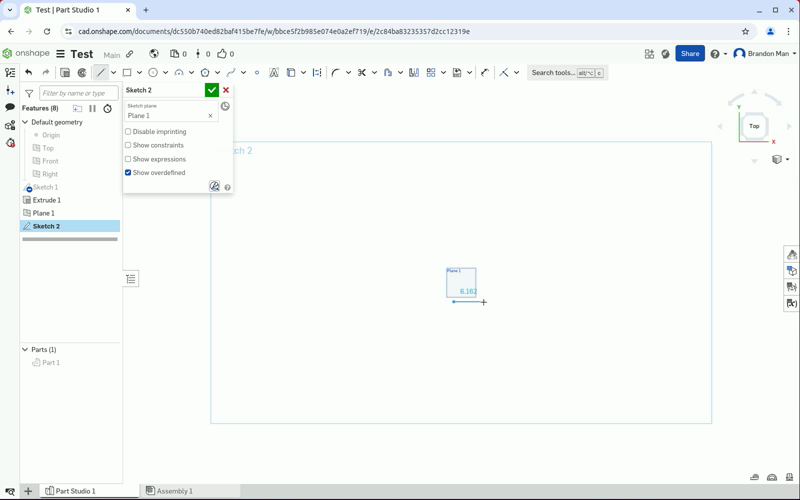
mouse_move(470, 301)
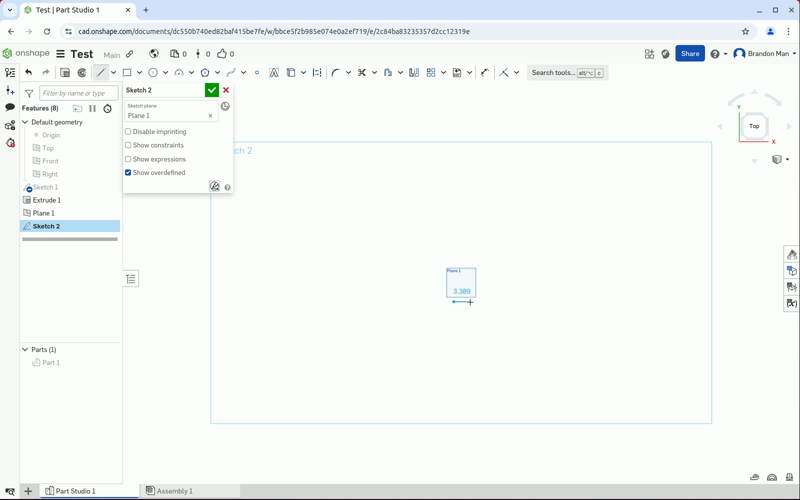
click(470, 301)
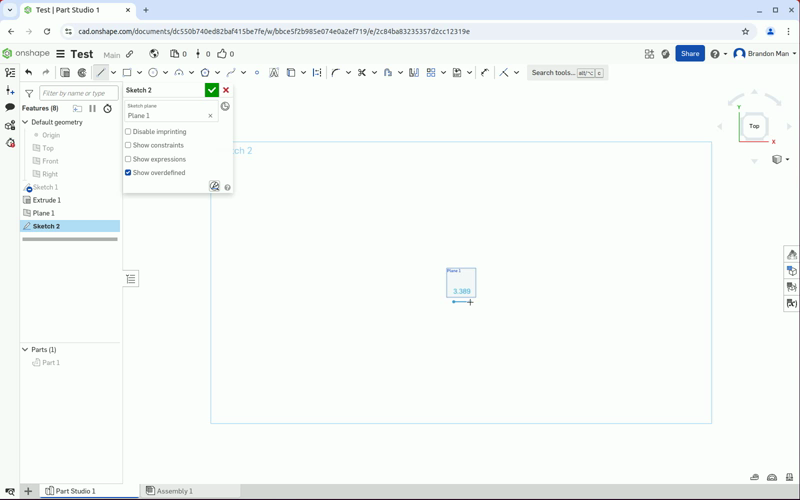
key_up(shift)
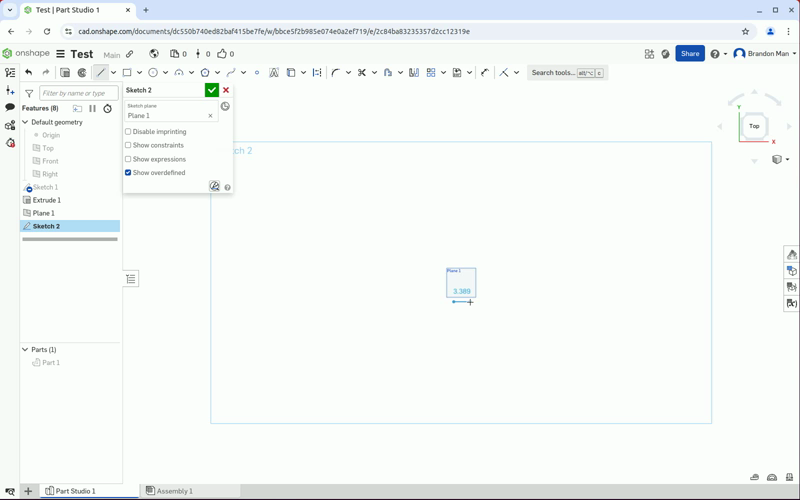
key_down(shift)
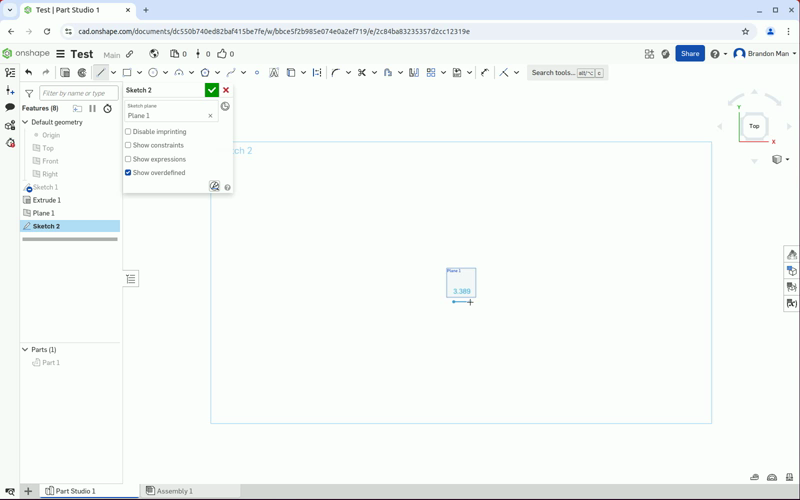
mouse_move(500, 301)
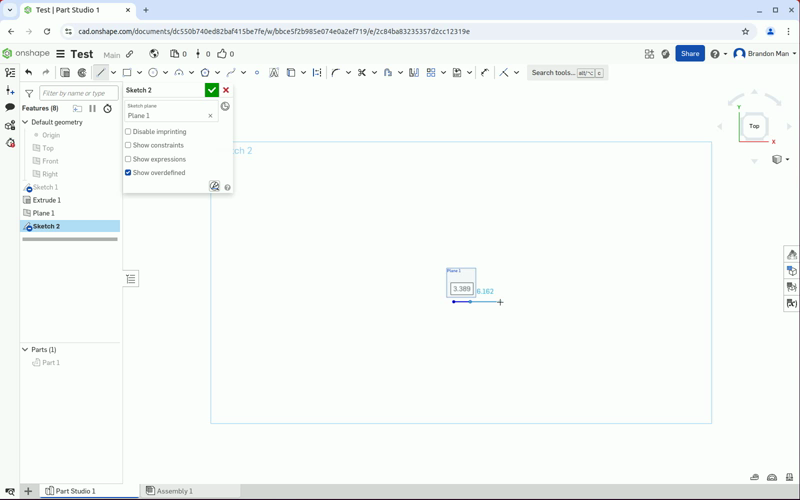
mouse_move(470, 288)
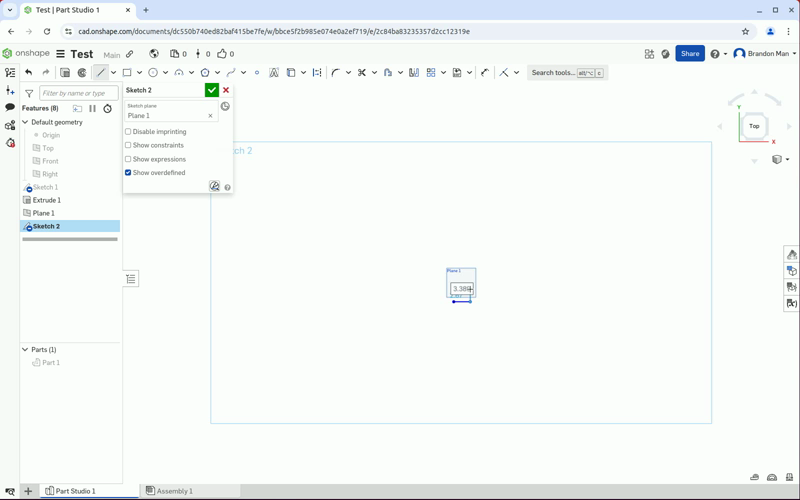
click(470, 288)
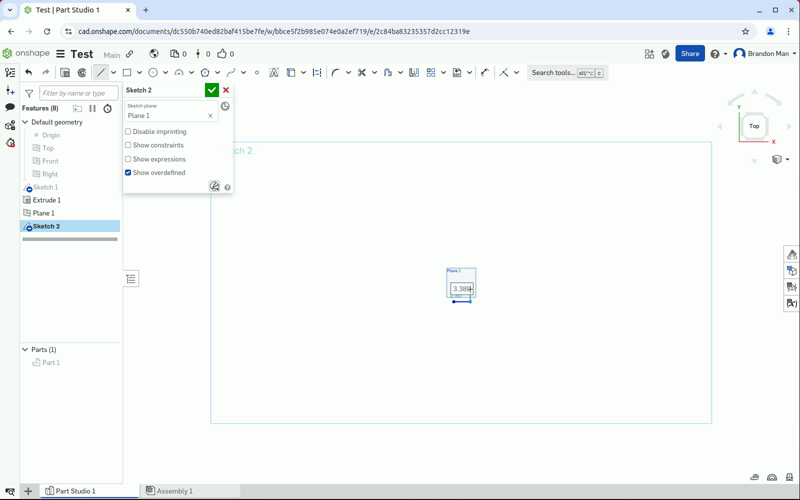
key_up(shift)
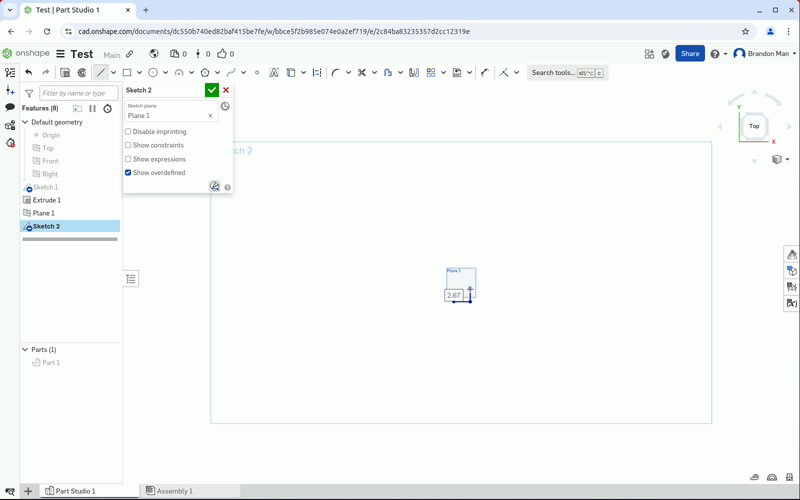
key_down(shift)
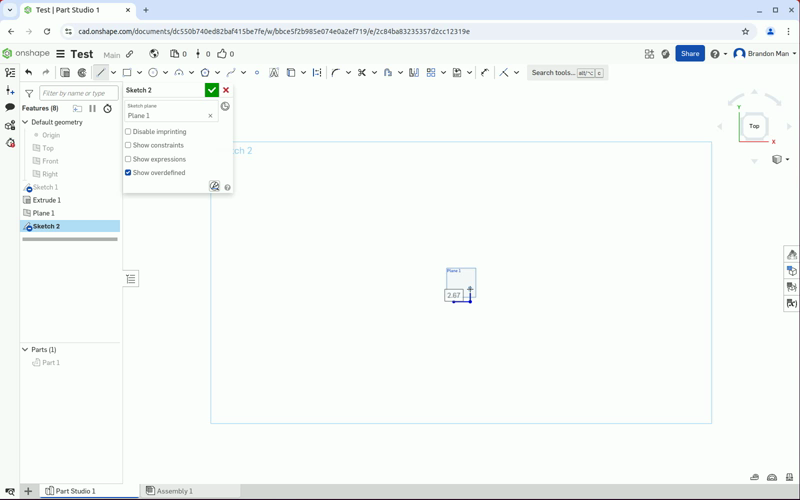
mouse_move(500, 288)
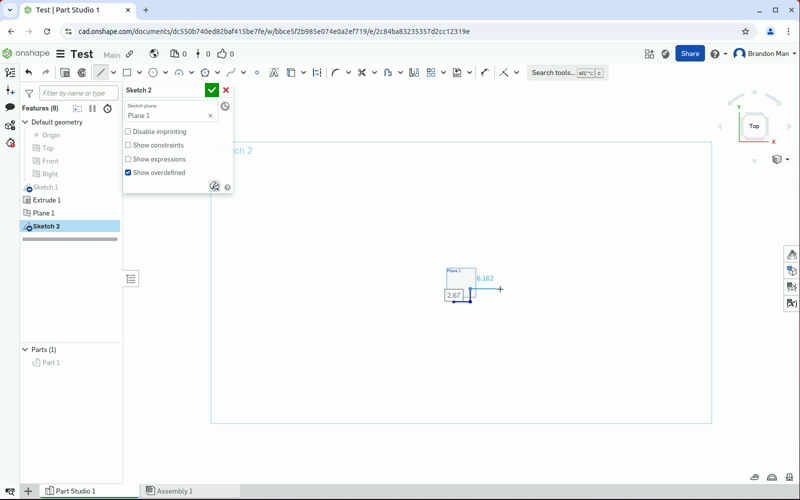
mouse_move(453, 288)
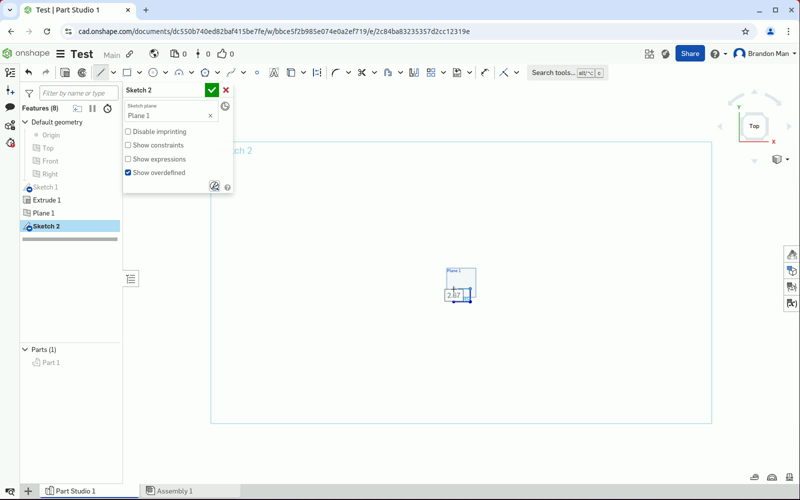
click(453, 288)
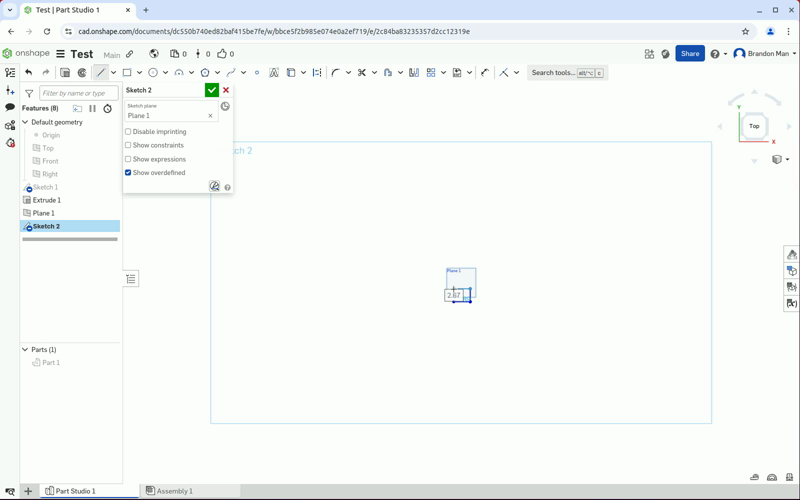
key_up(shift)
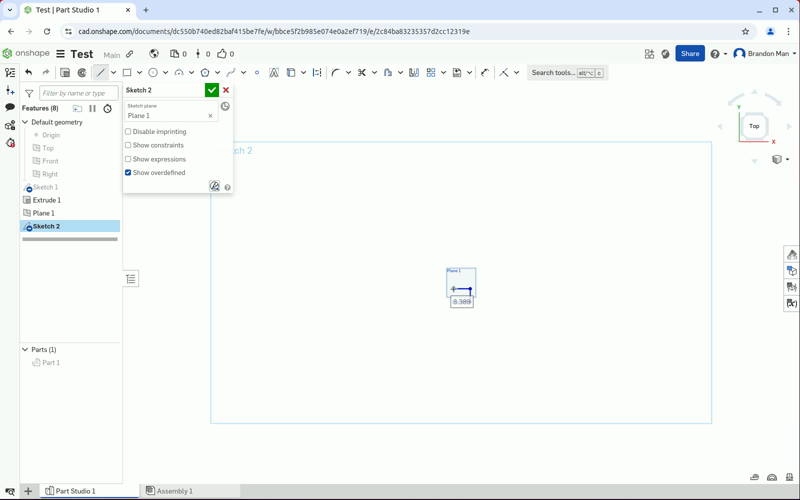
mouse_move(483, 288)
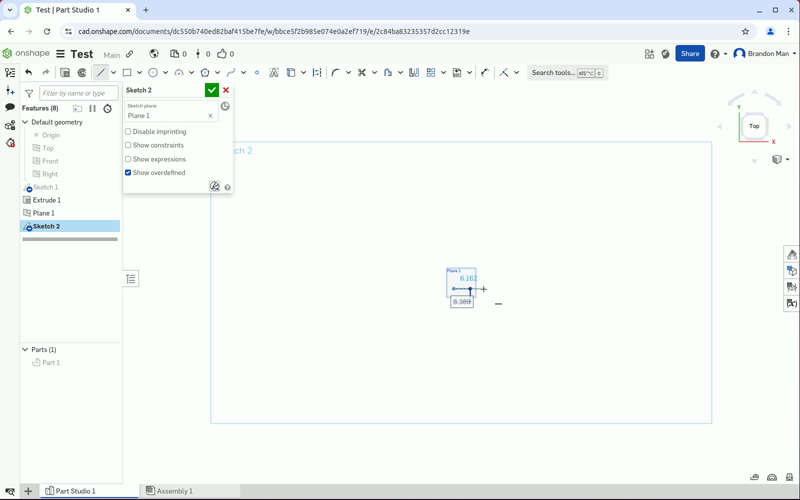
key_down(shift)
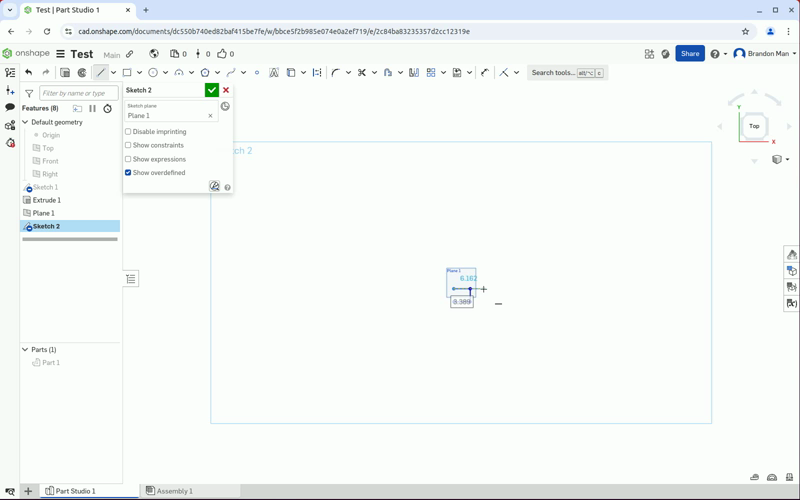
mouse_move(453, 301)
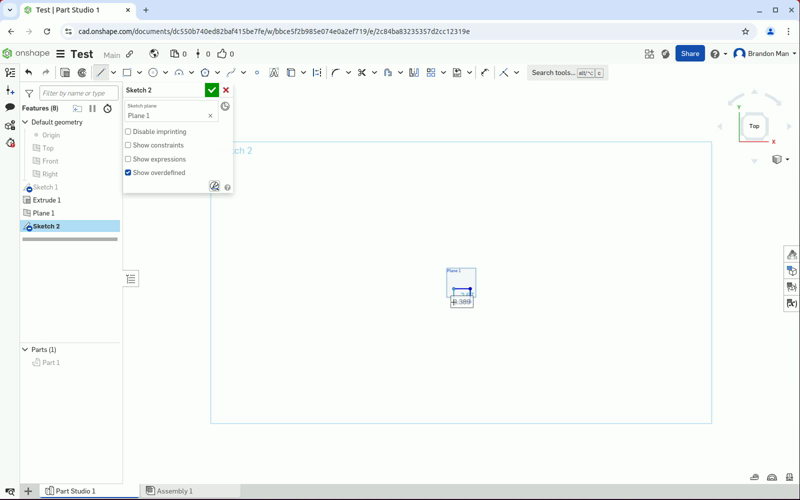
key_up(shift)
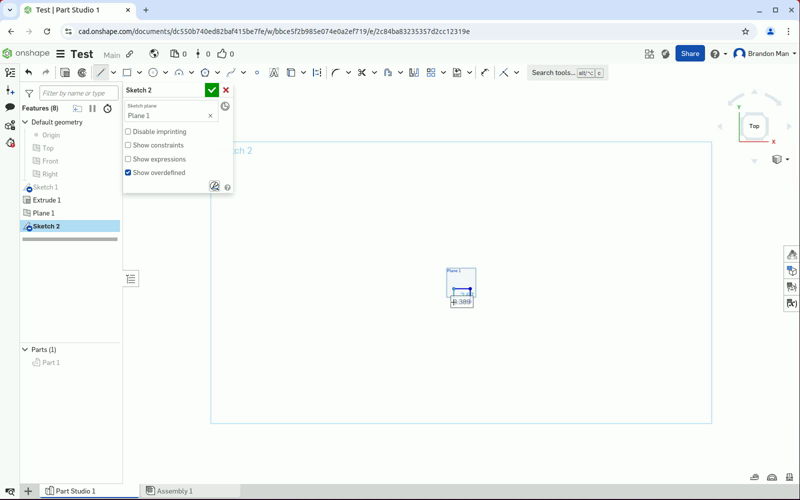
click(453, 301)
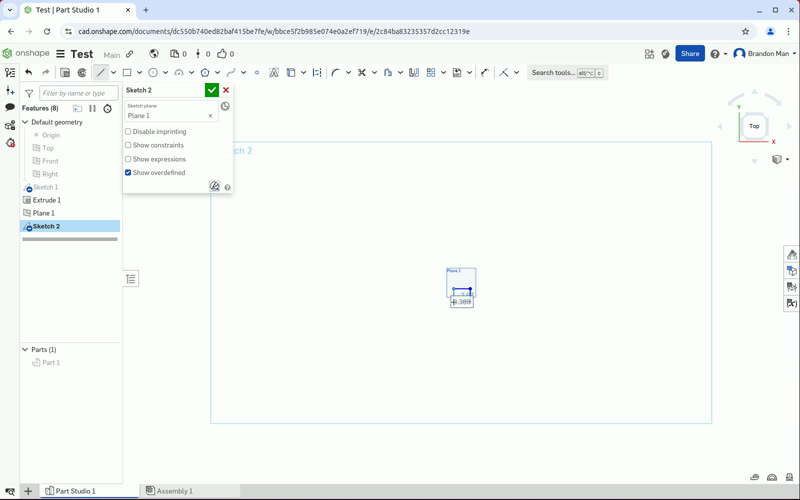
key(esc)
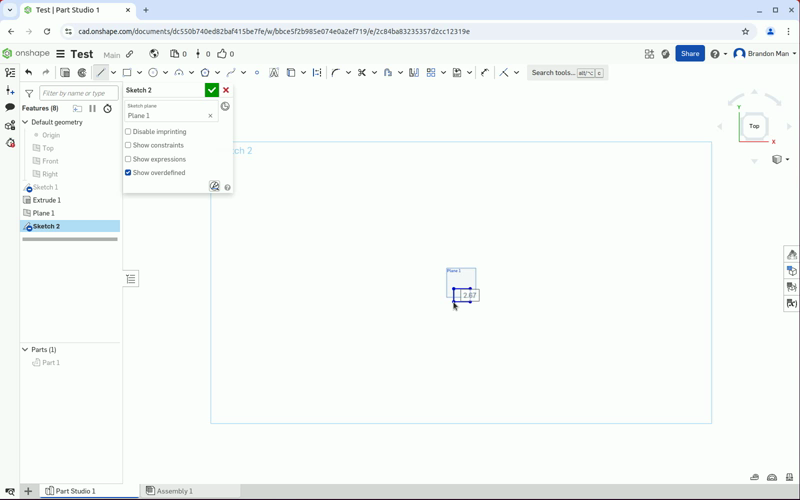
key(l)
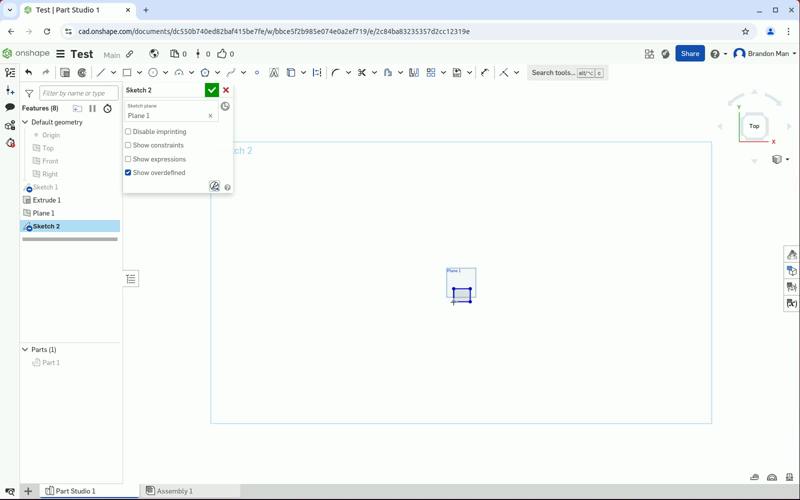
key_down(shift)
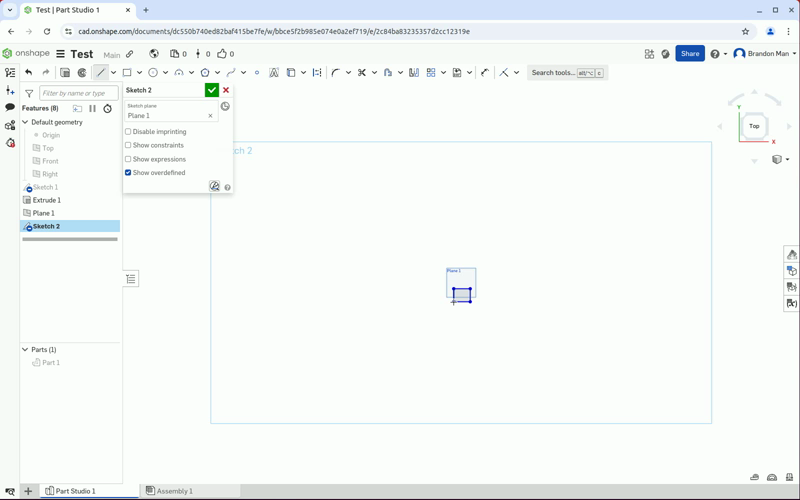
mouse_move(454, 300)
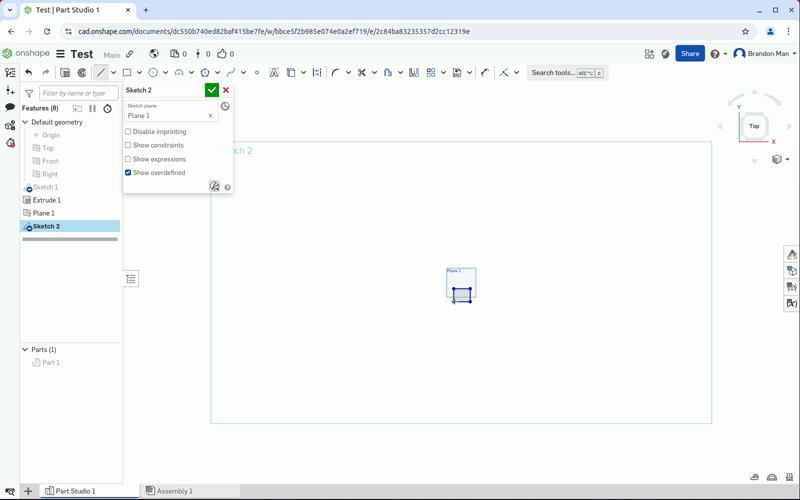
scroll(6)
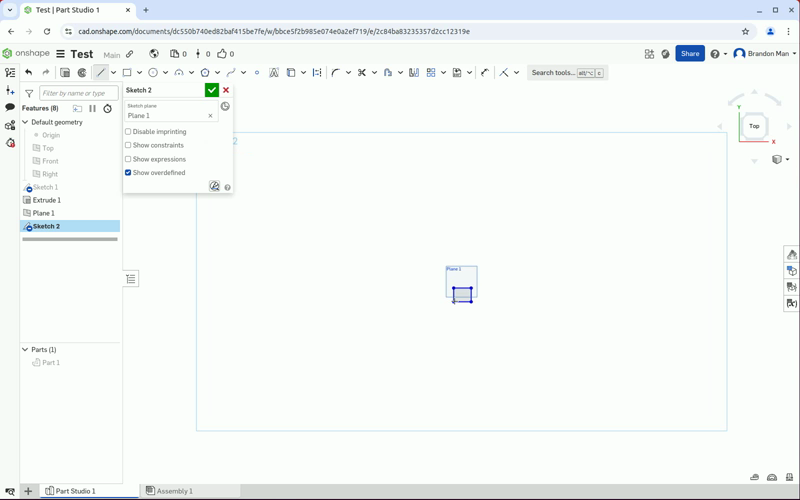
scroll(6)
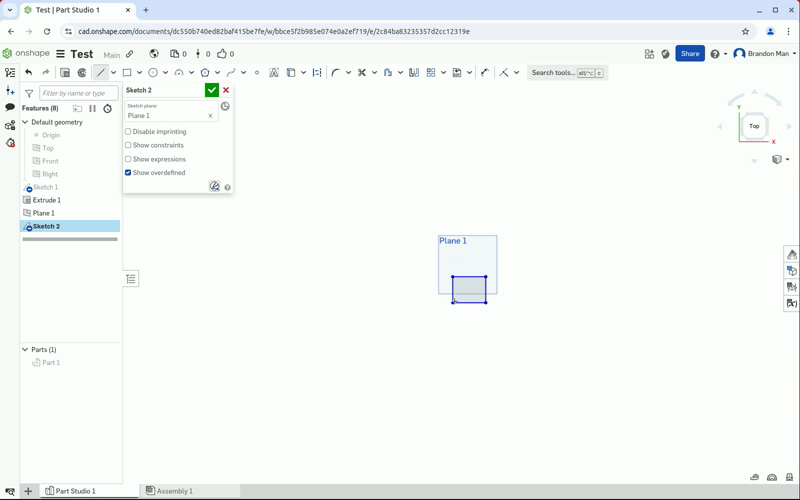
scroll(6)
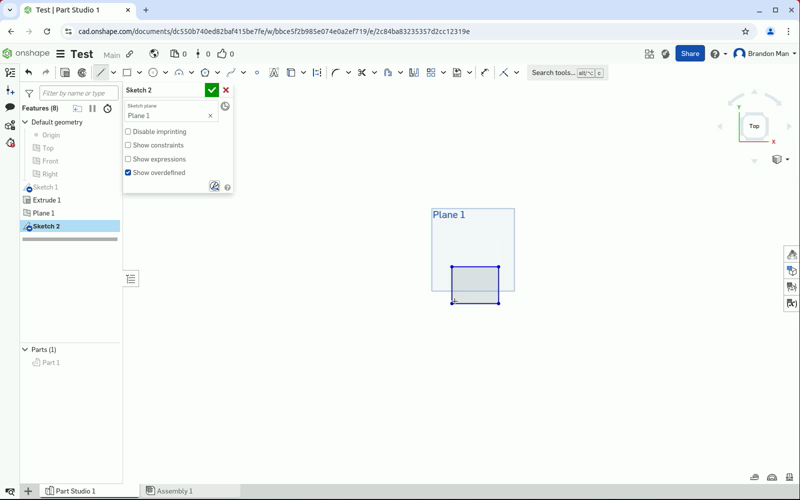
scroll(6)
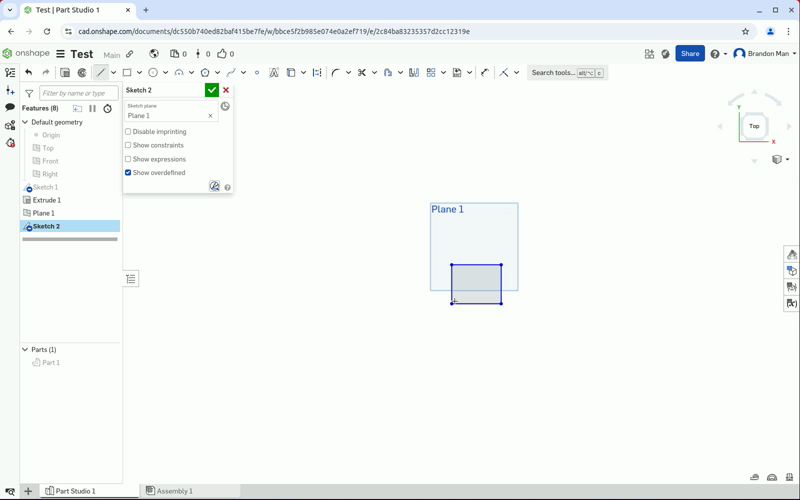
scroll(6)
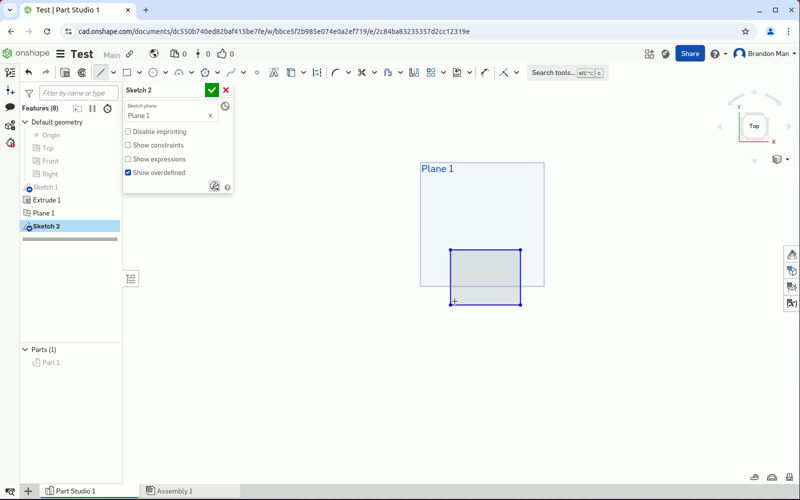
scroll(6)
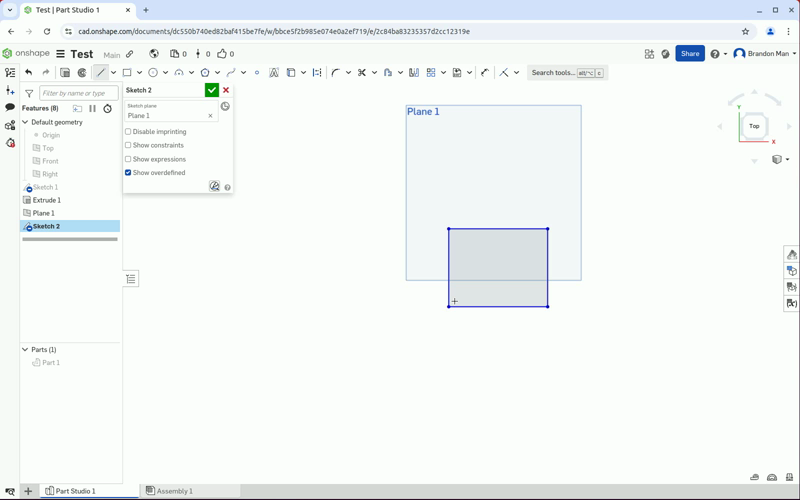
scroll(6)
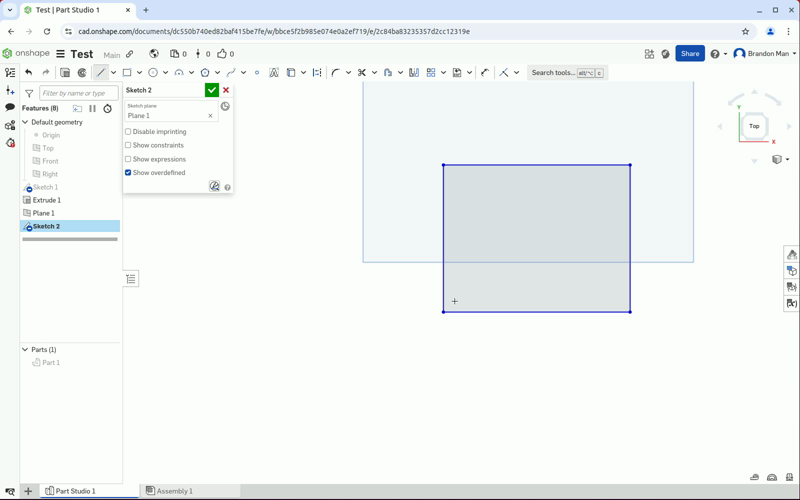
click(454, 300)
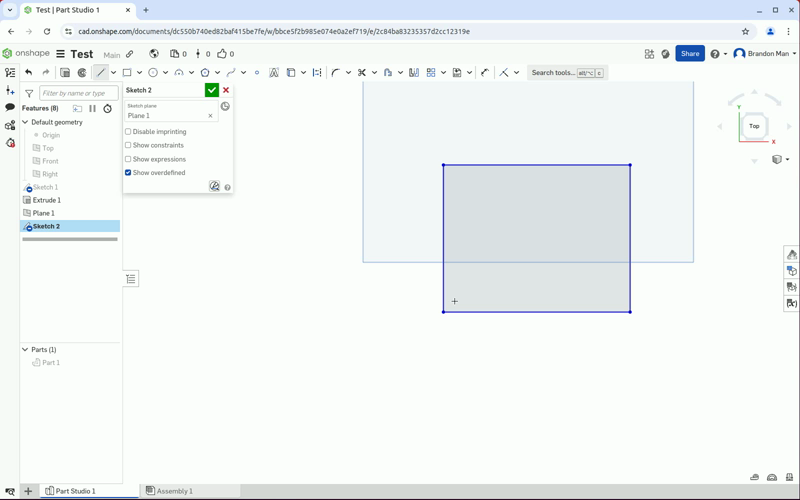
scroll(-6)
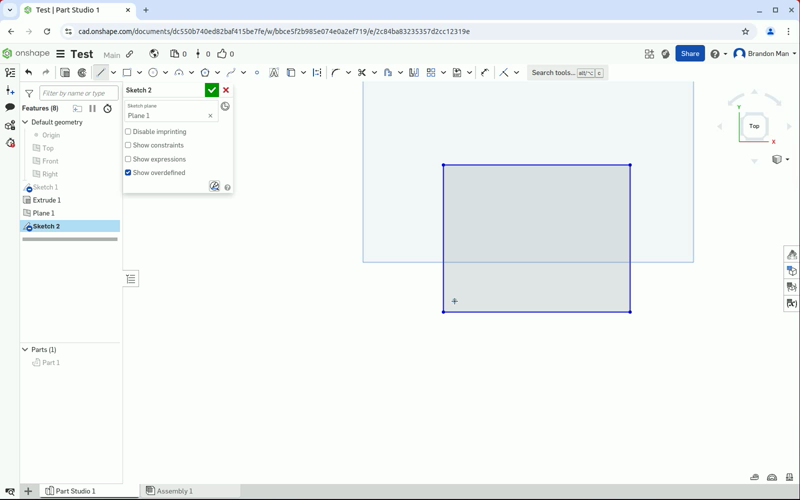
scroll(-6)
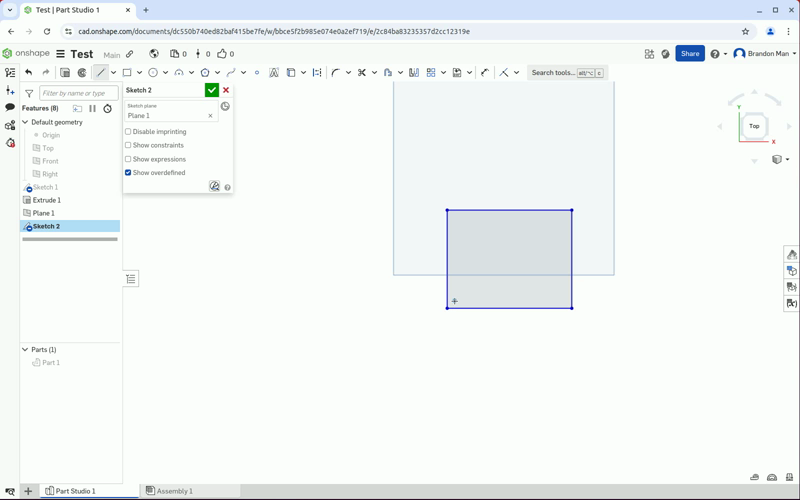
scroll(-6)
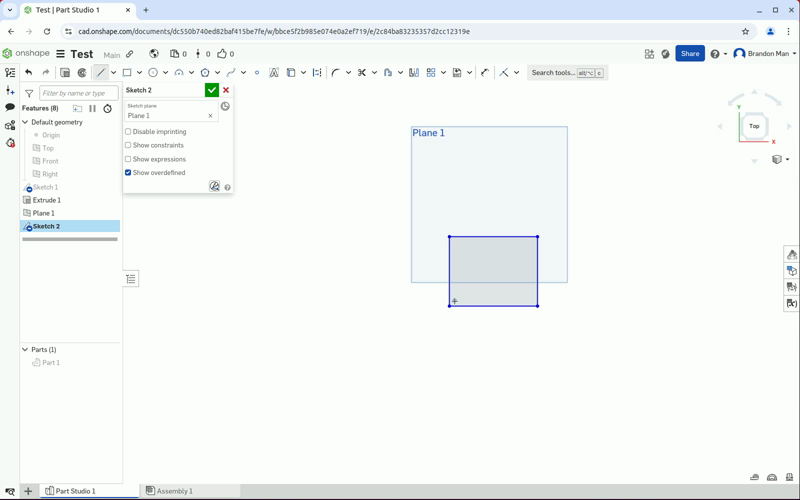
scroll(-6)
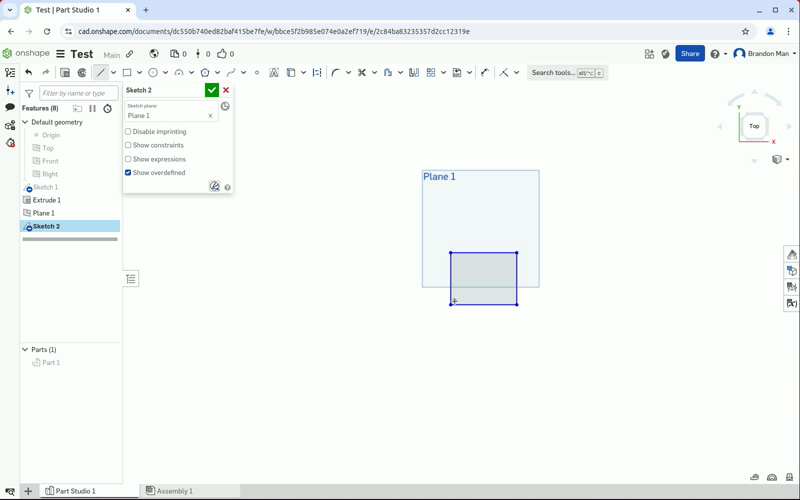
scroll(-6)
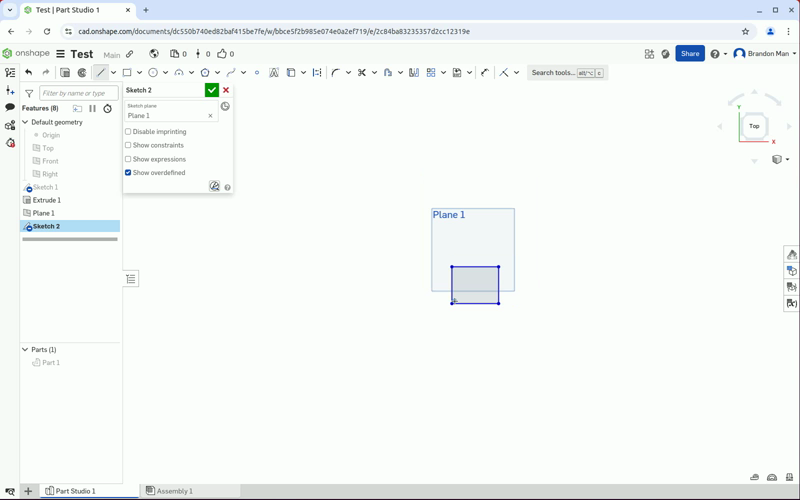
scroll(-6)
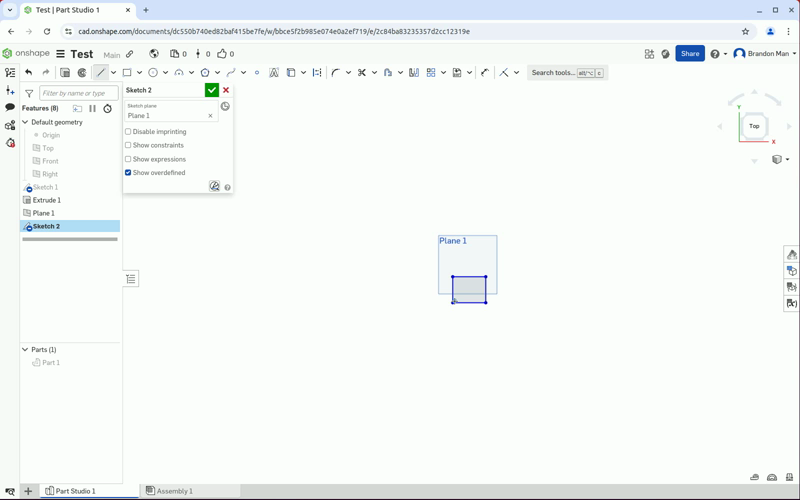
scroll(-6)
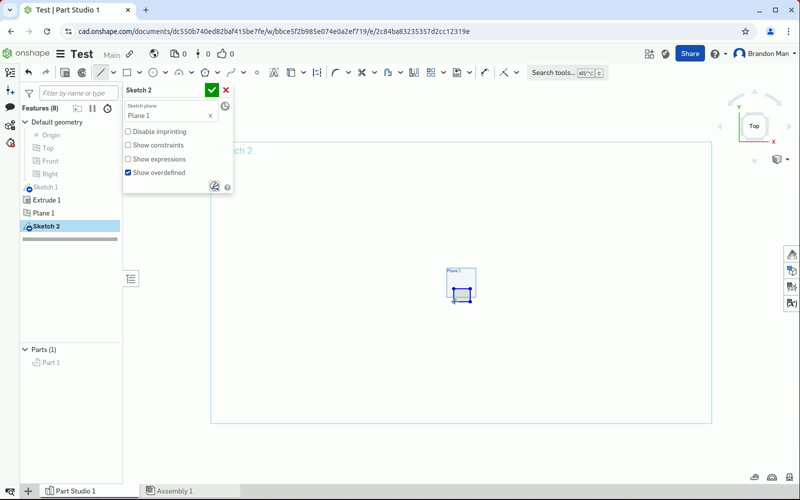
key_up(shift)
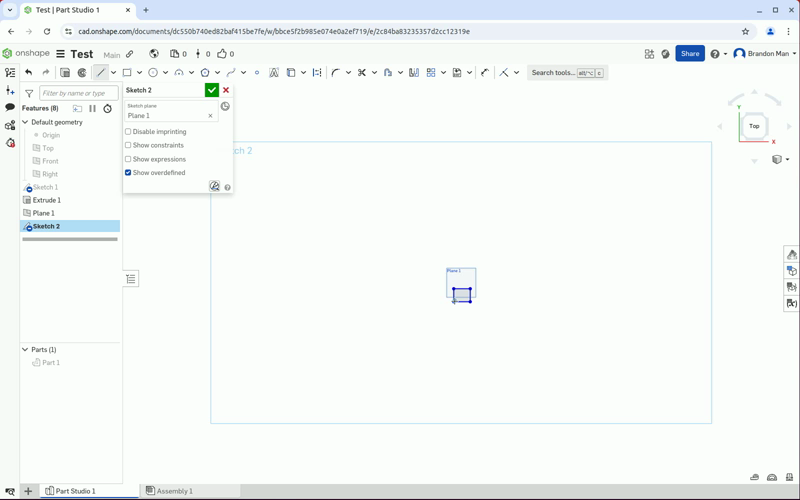
key_down(shift)
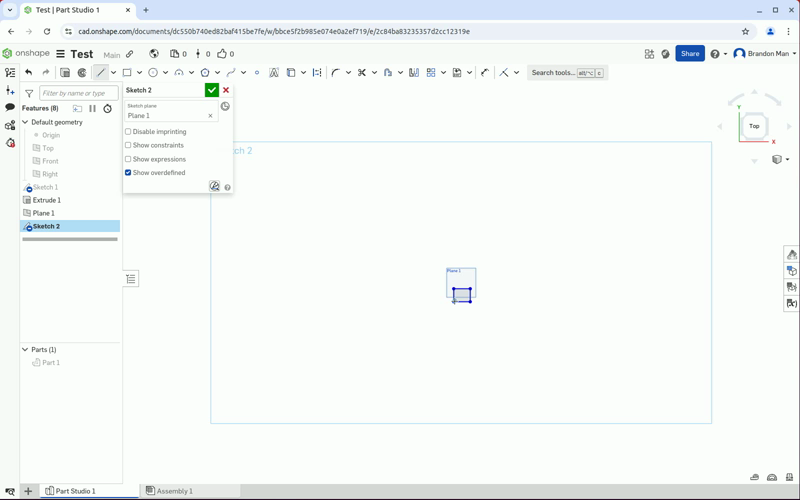
mouse_move(484, 300)
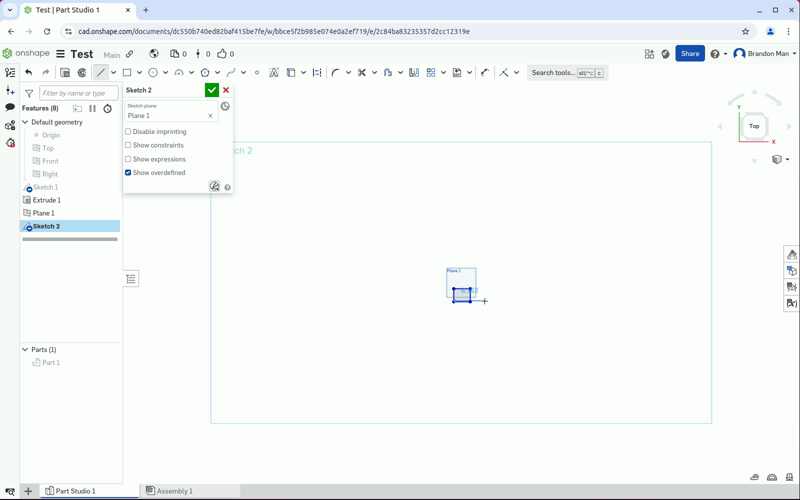
mouse_move(469, 300)
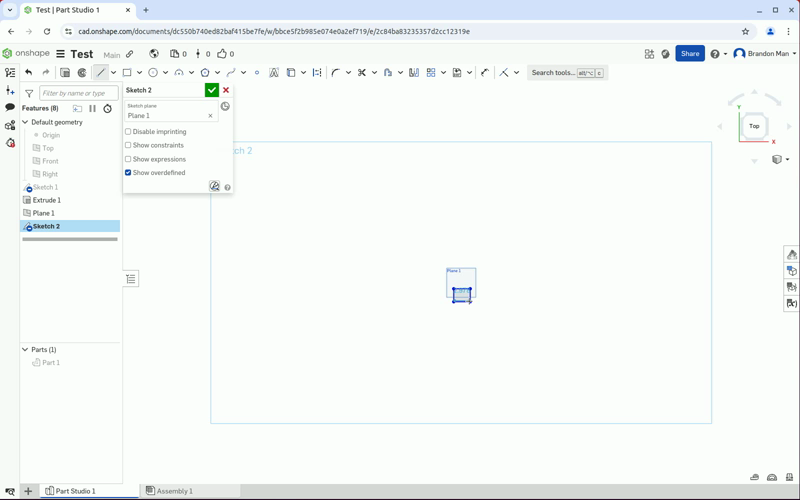
scroll(6)
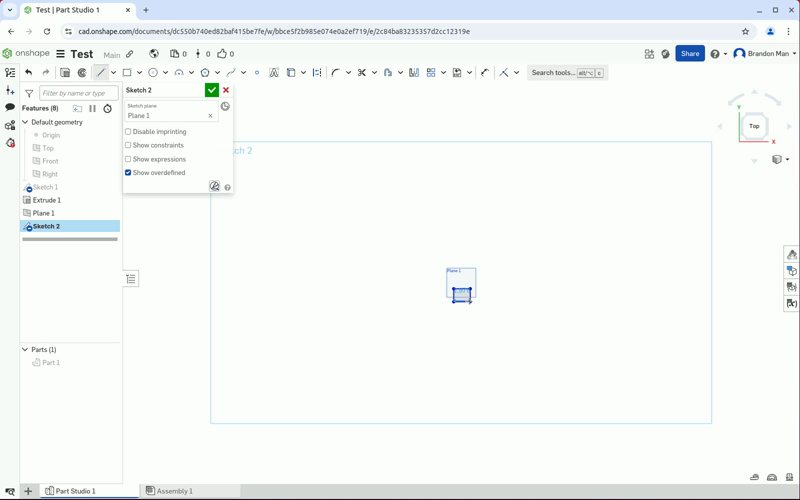
scroll(6)
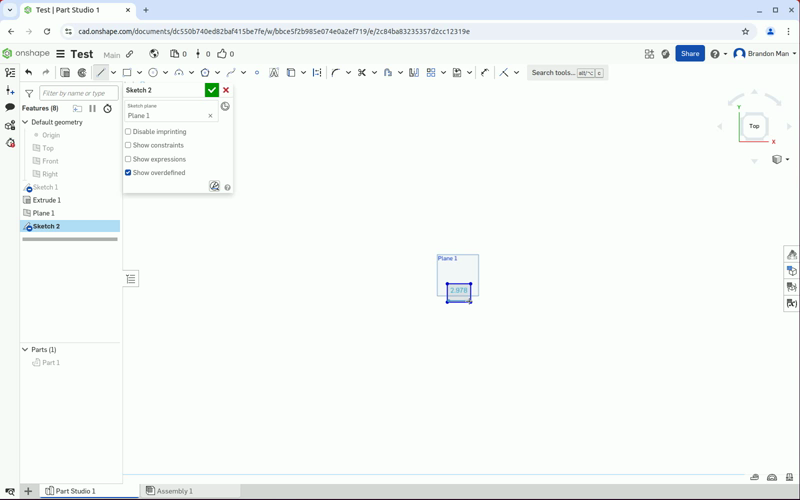
scroll(6)
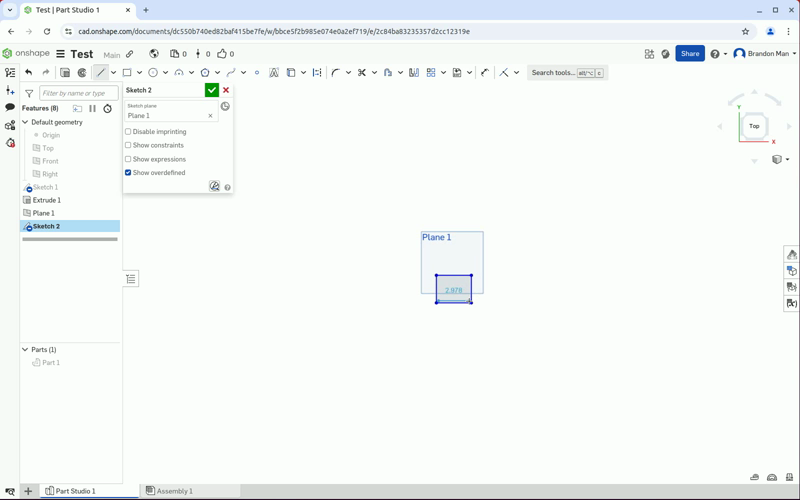
scroll(6)
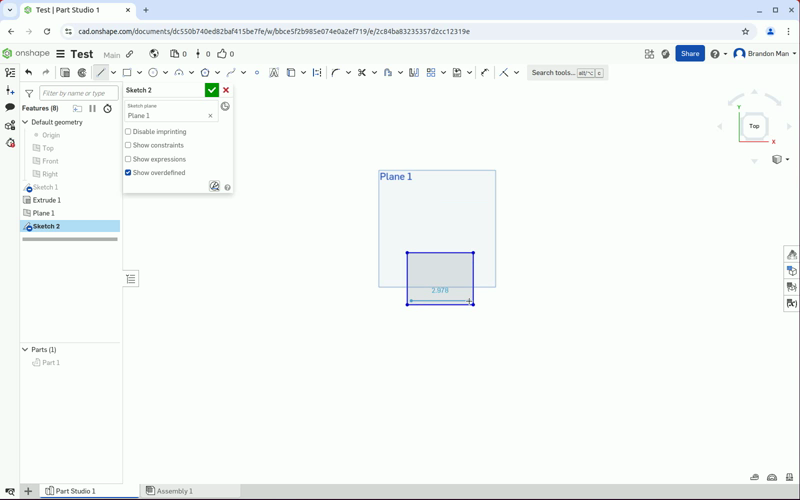
scroll(6)
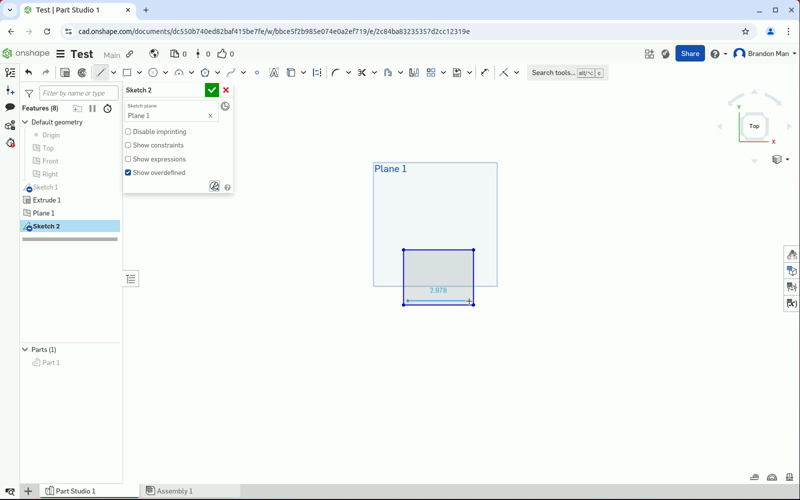
scroll(6)
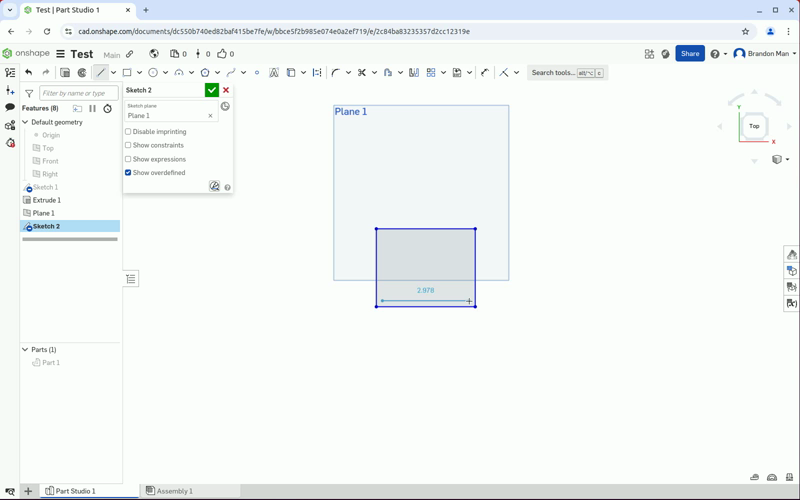
scroll(6)
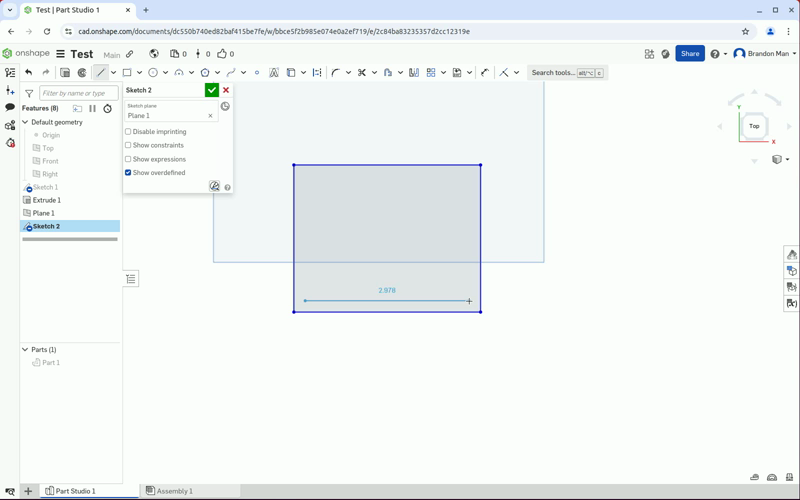
click(469, 300)
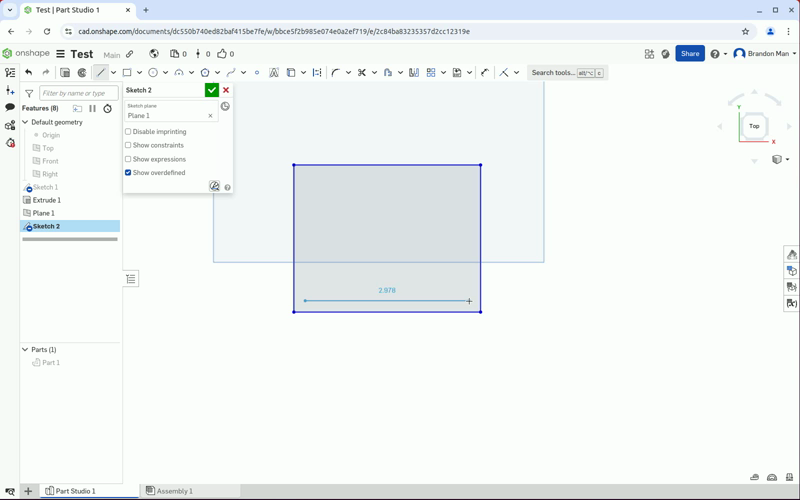
scroll(-6)
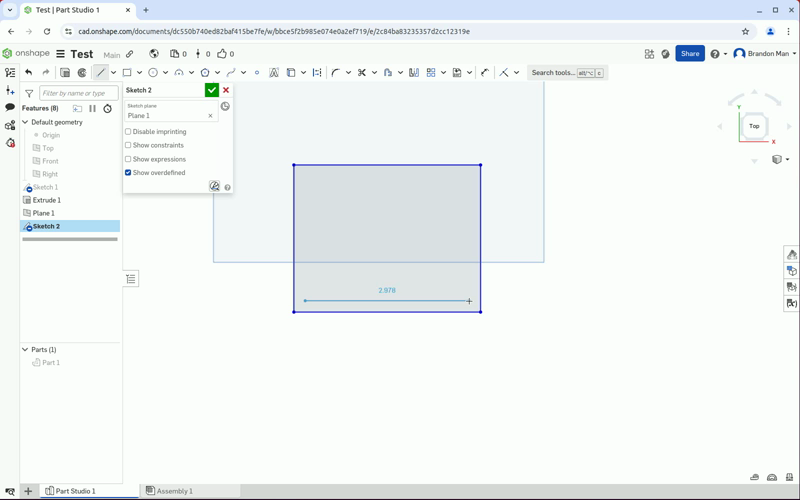
scroll(-6)
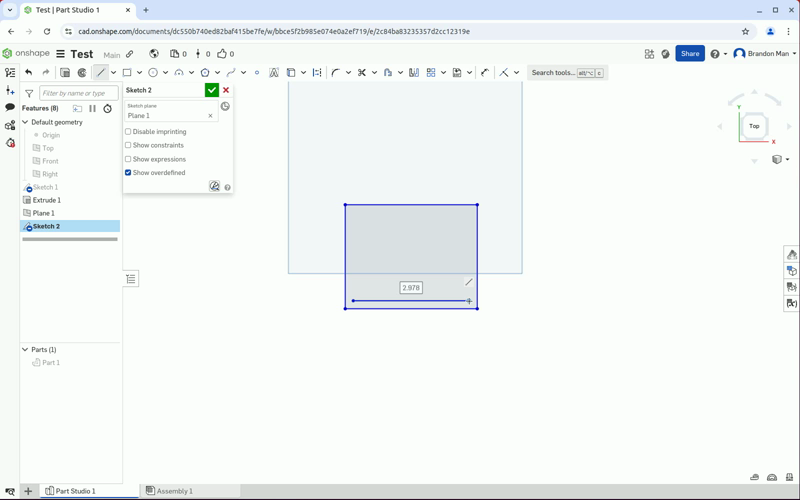
scroll(-6)
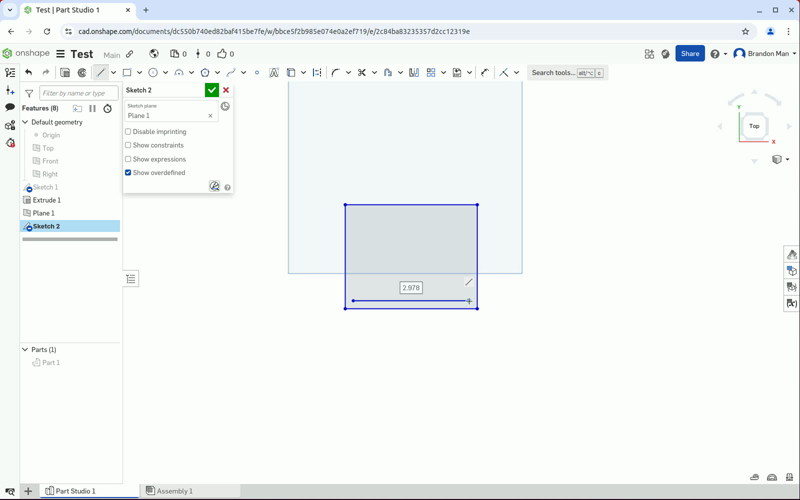
scroll(-6)
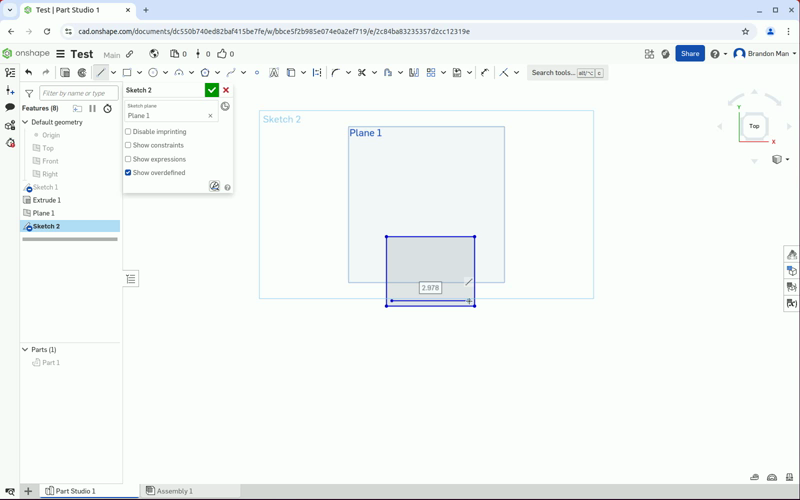
scroll(-6)
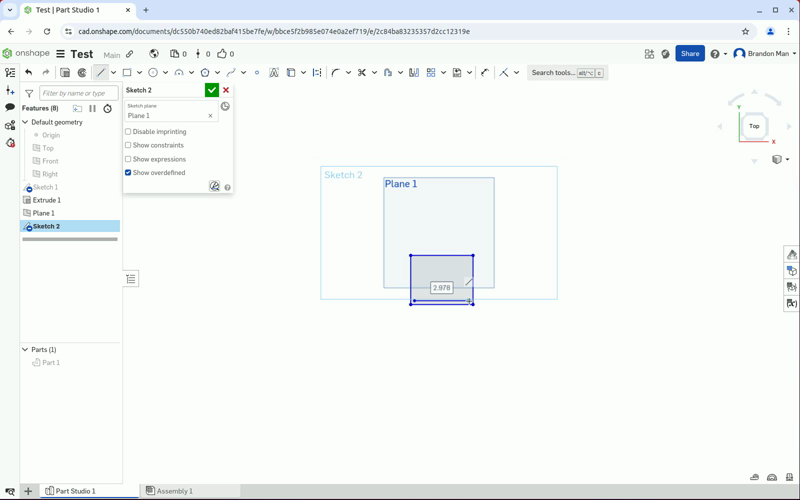
scroll(-6)
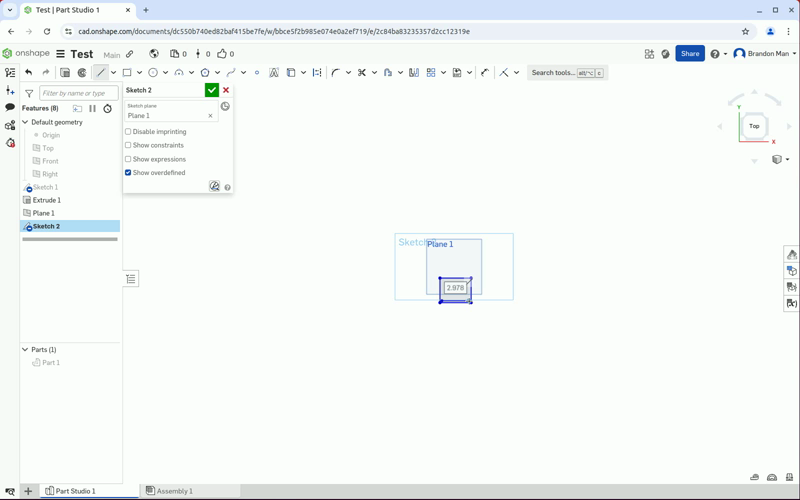
scroll(-6)
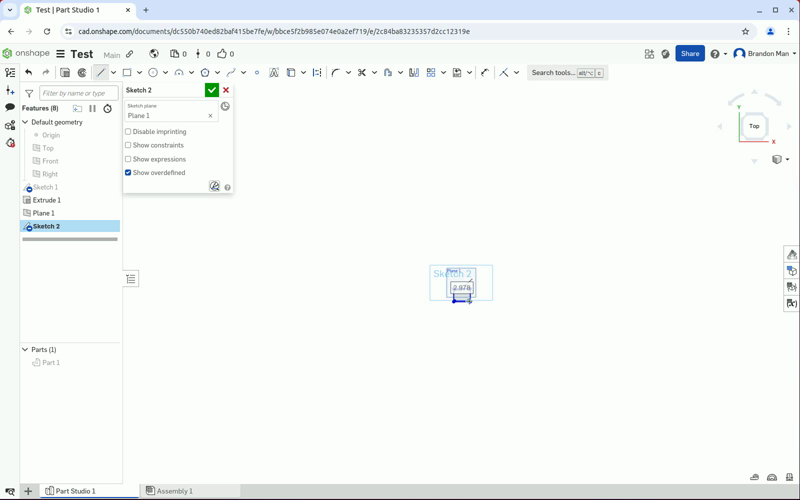
key_up(shift)
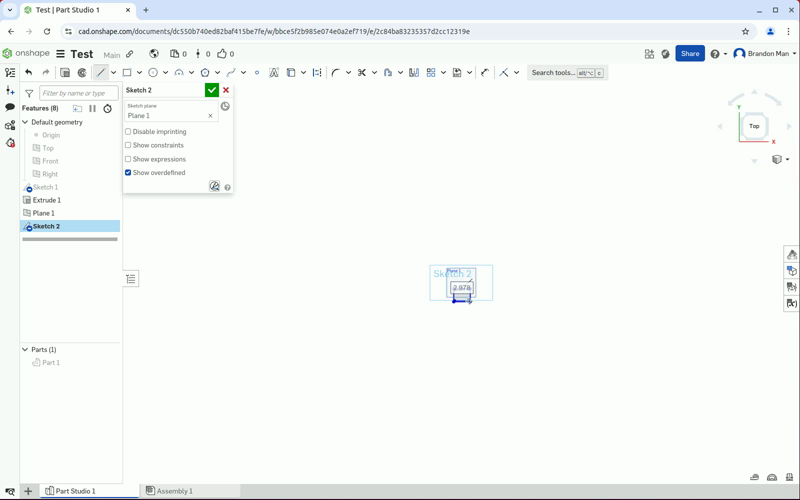
key_down(shift)
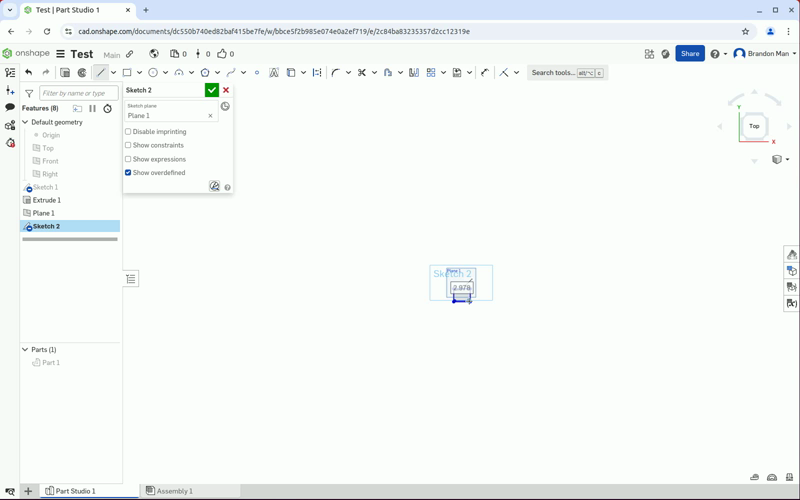
mouse_move(499, 300)
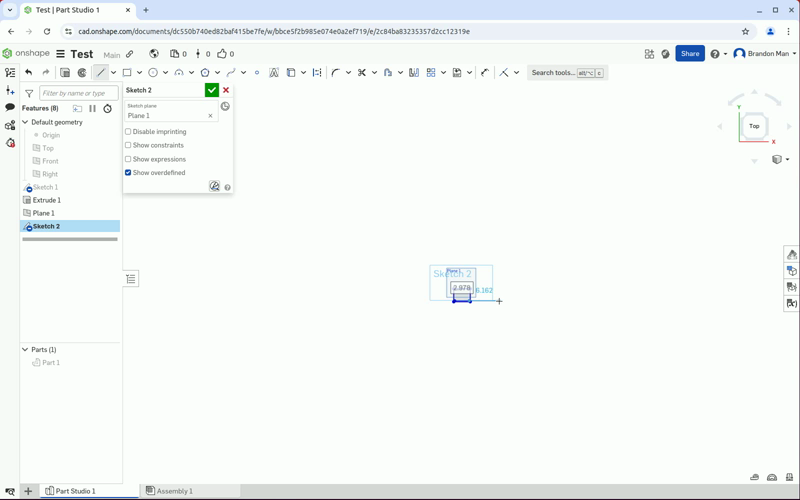
mouse_move(469, 289)
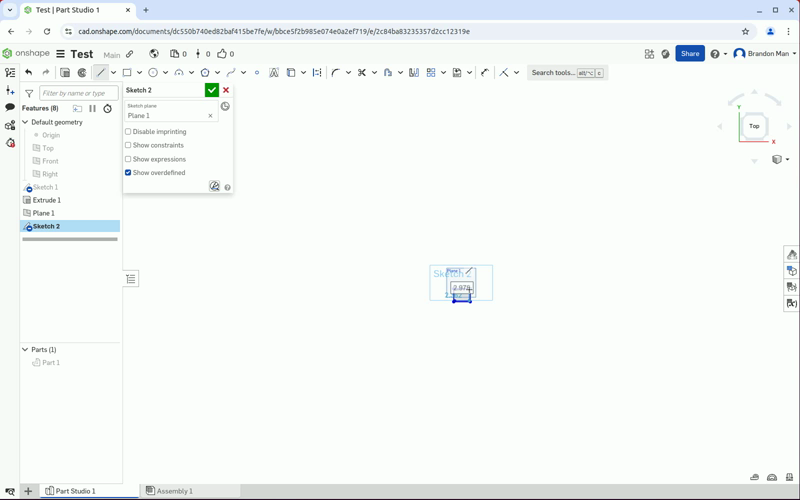
scroll(6)
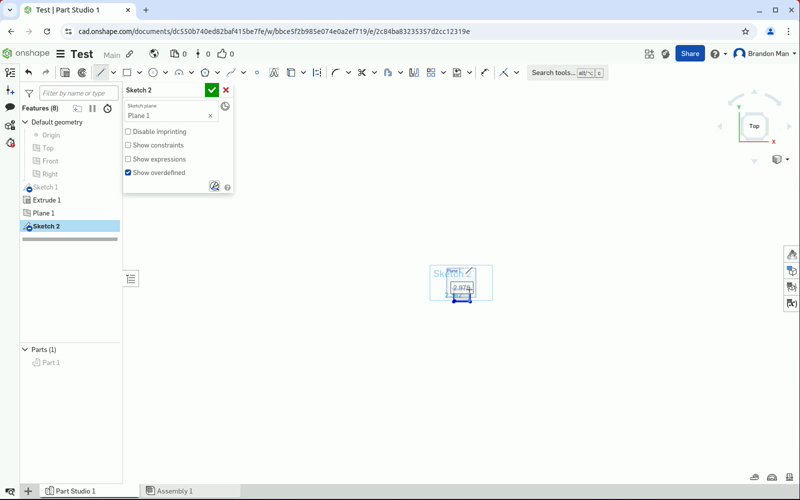
scroll(6)
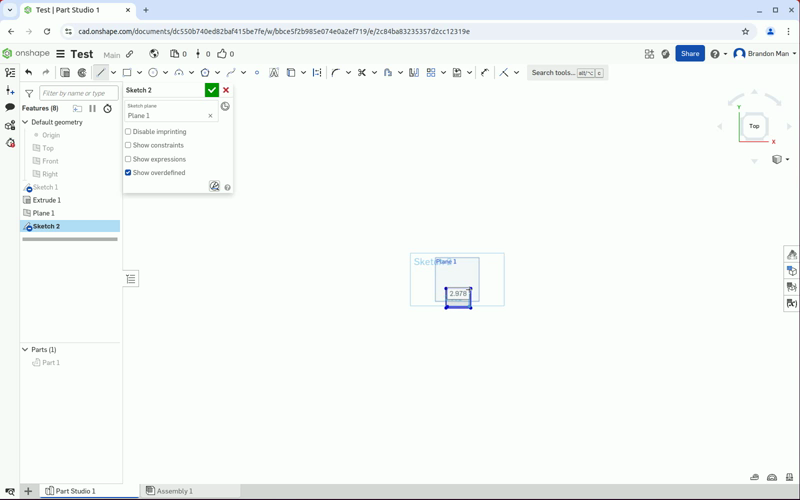
scroll(6)
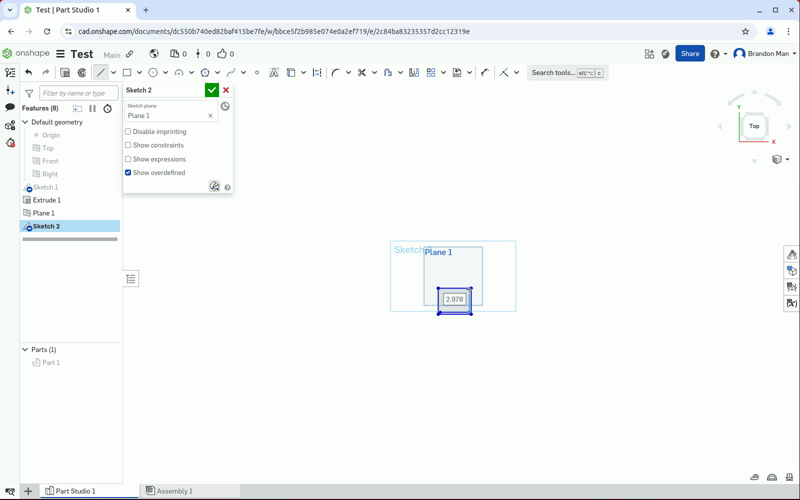
scroll(6)
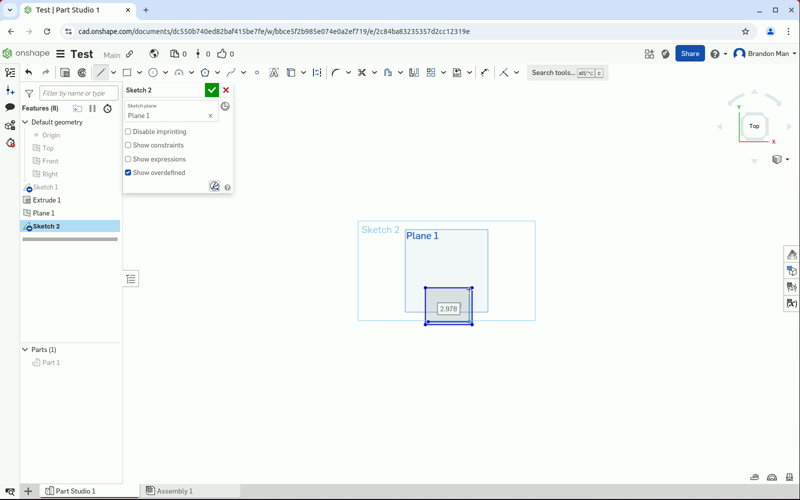
scroll(6)
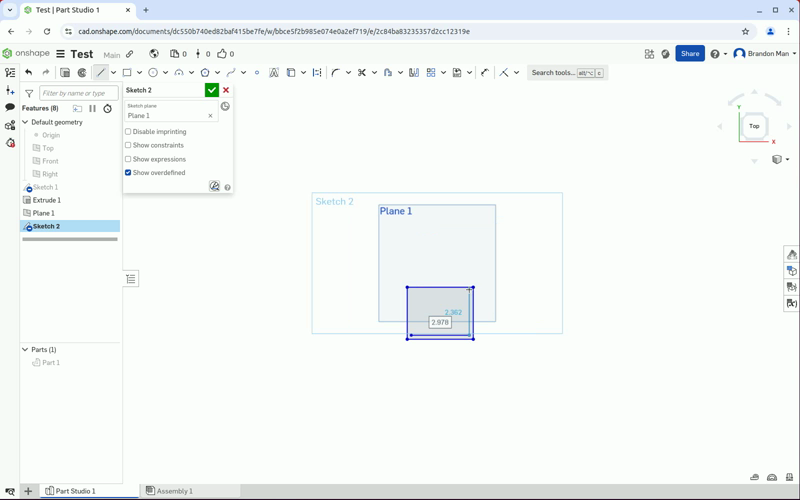
scroll(6)
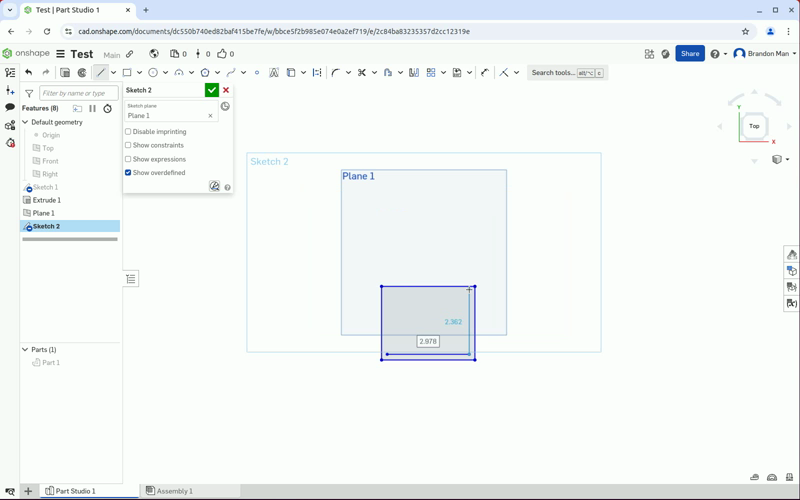
scroll(6)
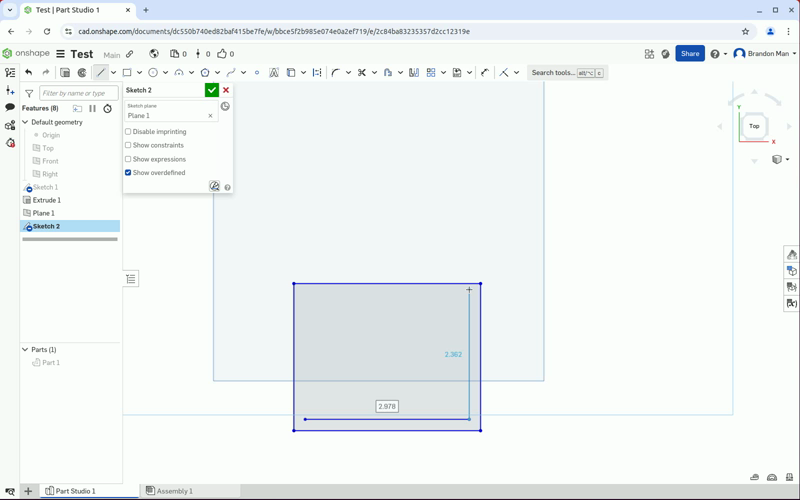
click(469, 289)
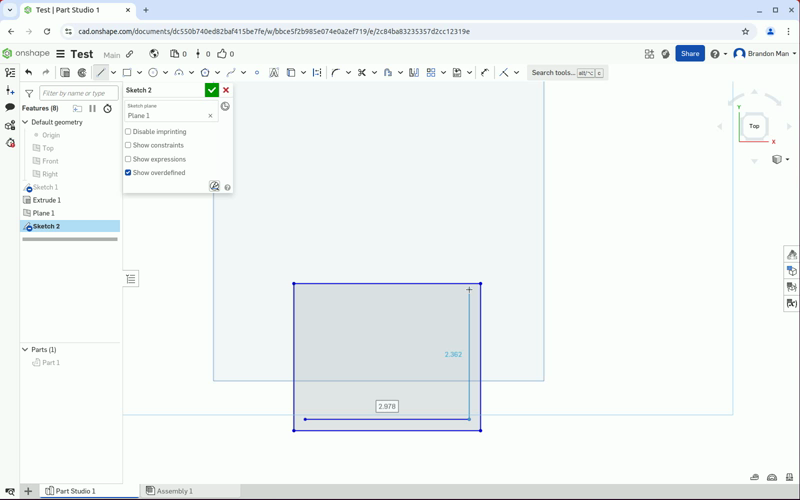
scroll(-6)
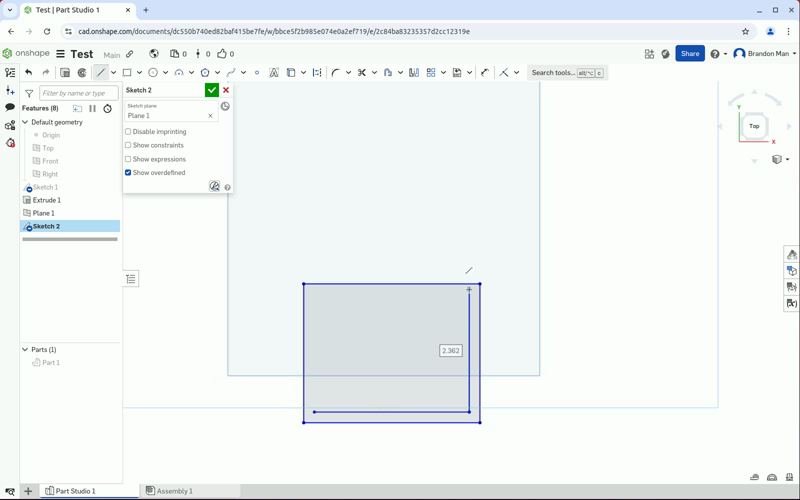
scroll(-6)
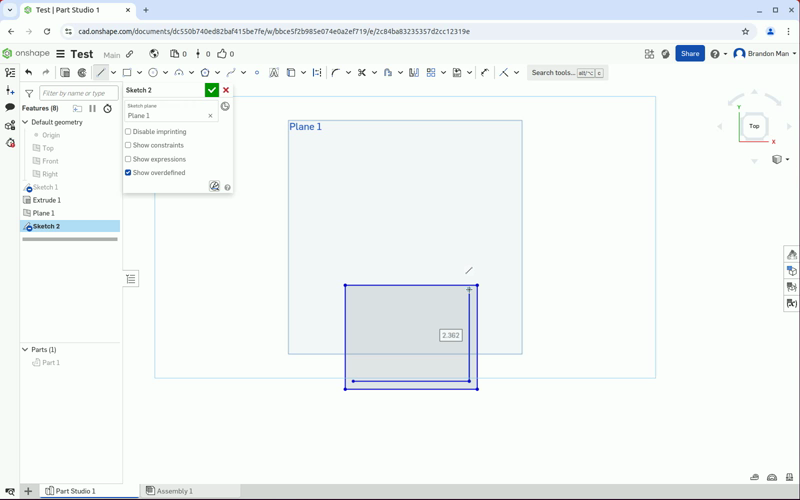
scroll(-6)
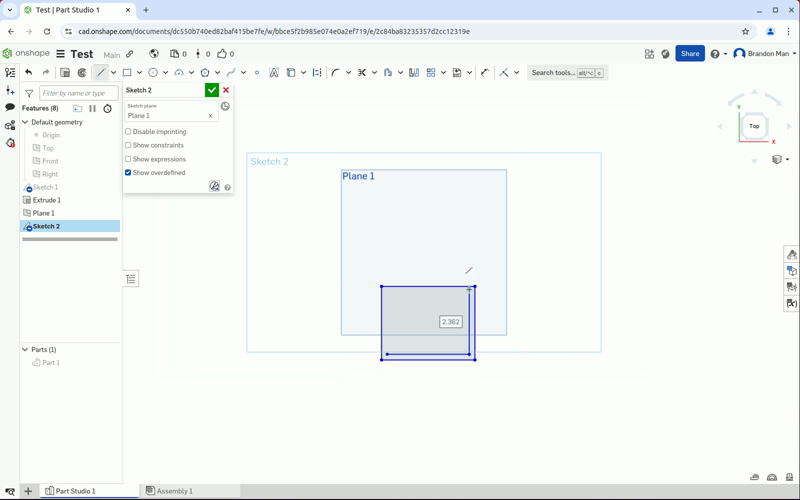
scroll(-6)
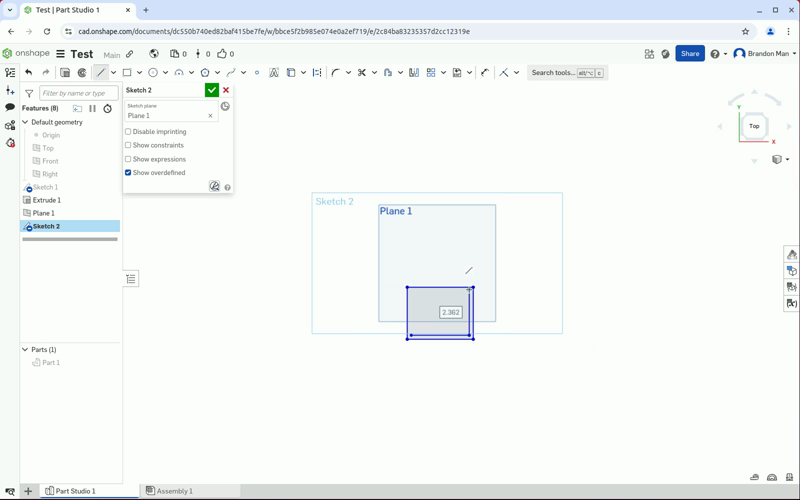
scroll(-6)
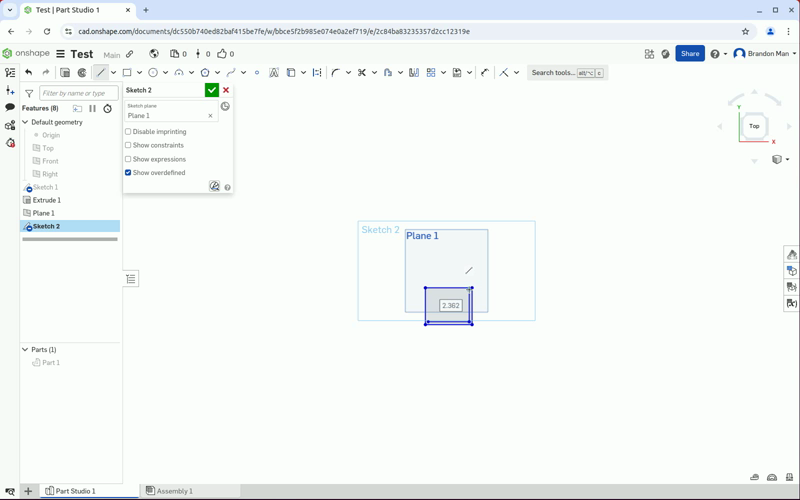
scroll(-6)
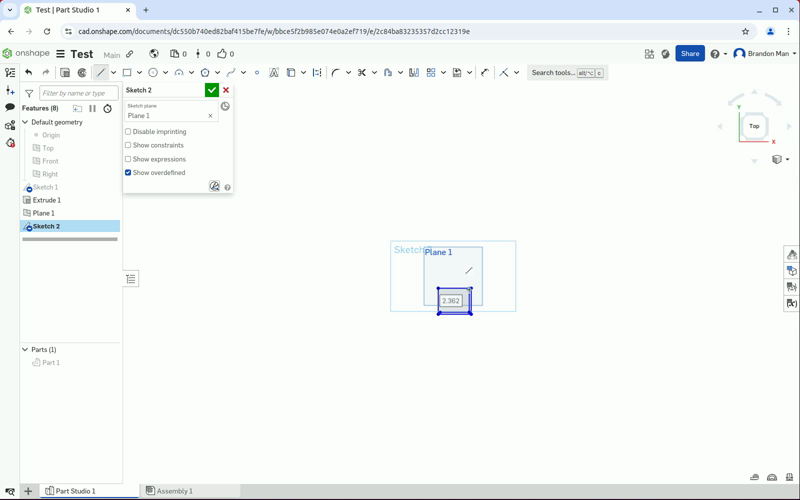
scroll(-6)
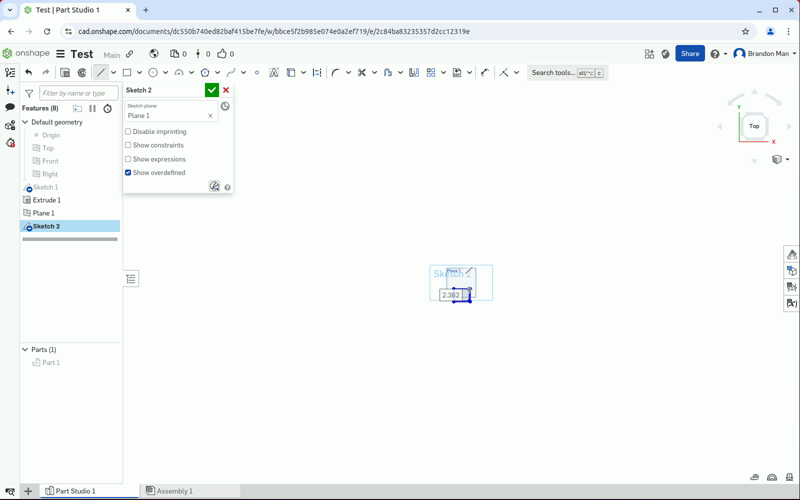
key_up(shift)
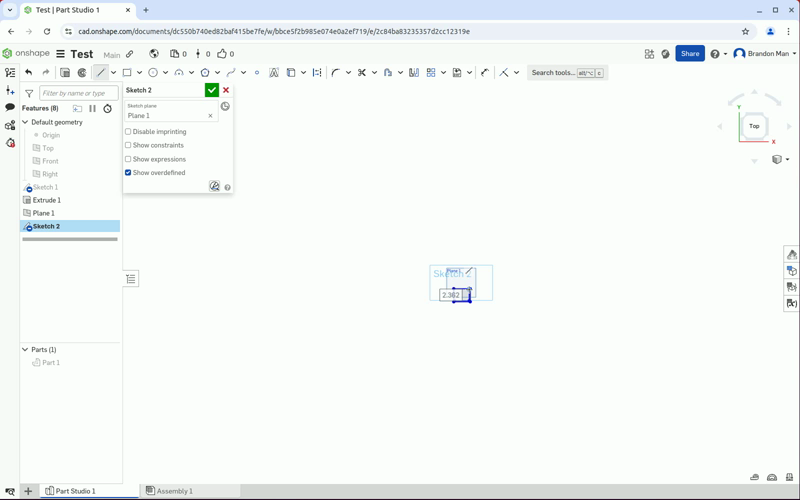
key_down(shift)
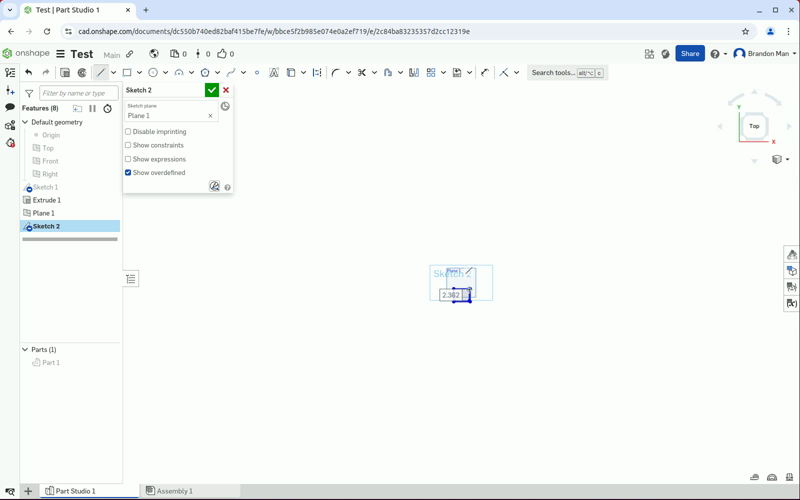
mouse_move(499, 289)
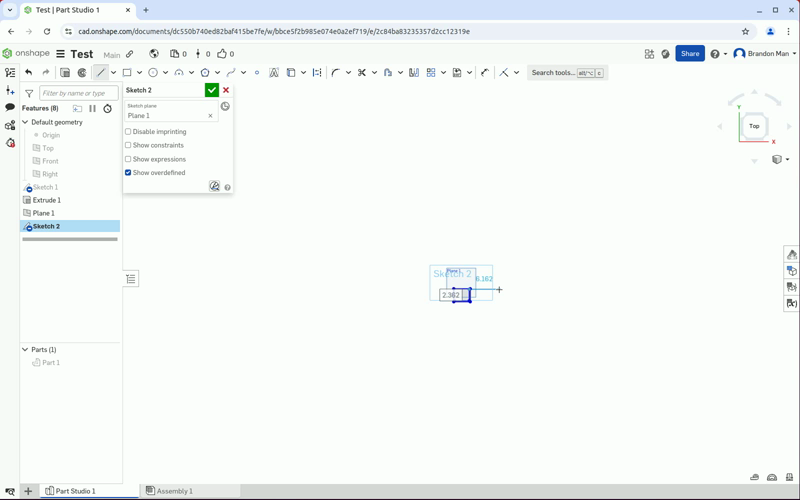
mouse_move(454, 289)
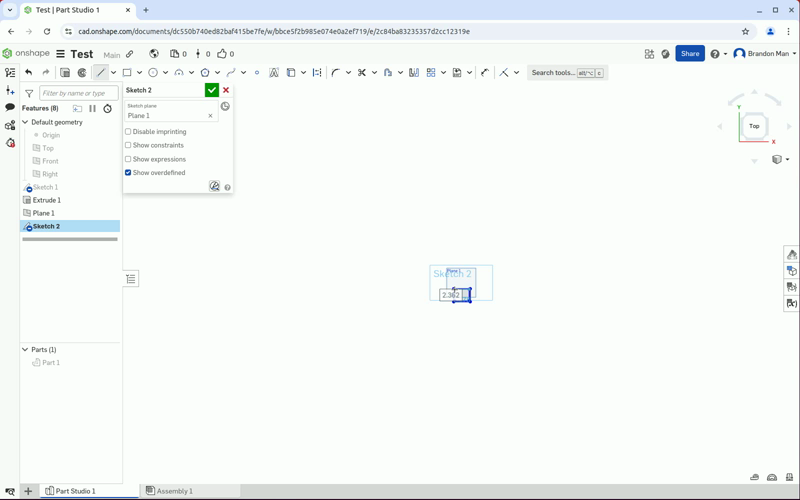
scroll(6)
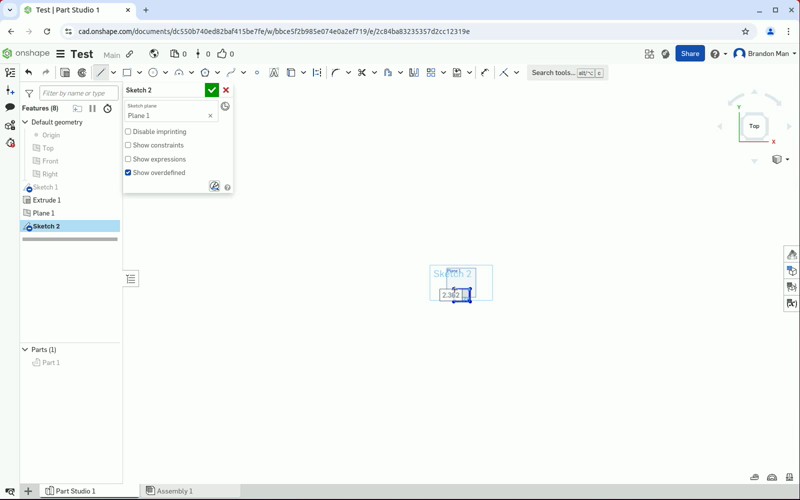
scroll(6)
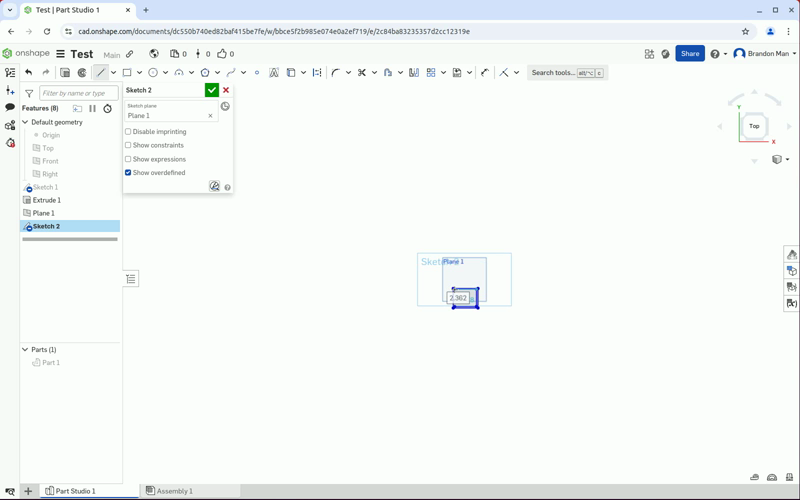
scroll(6)
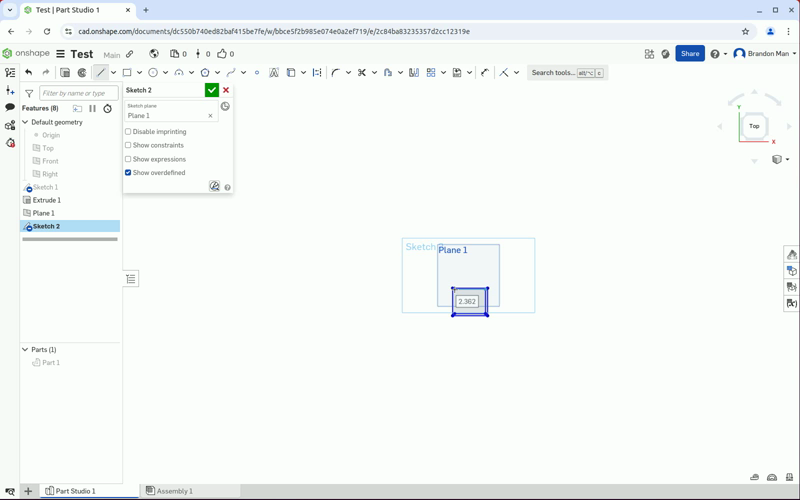
scroll(6)
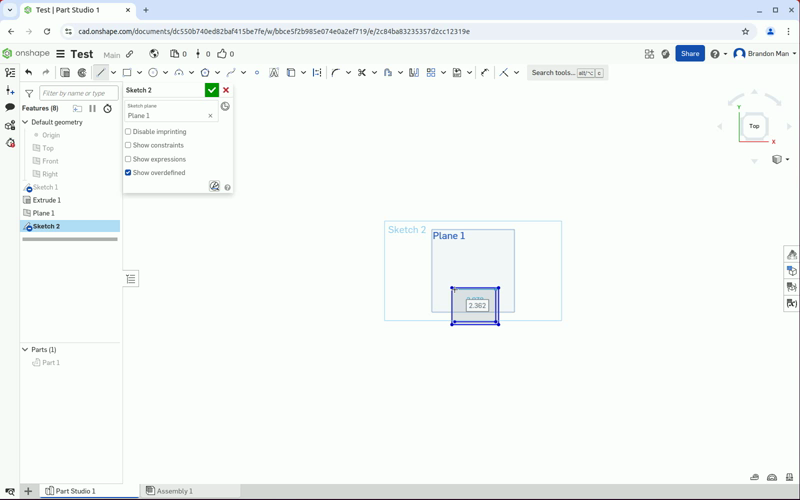
scroll(6)
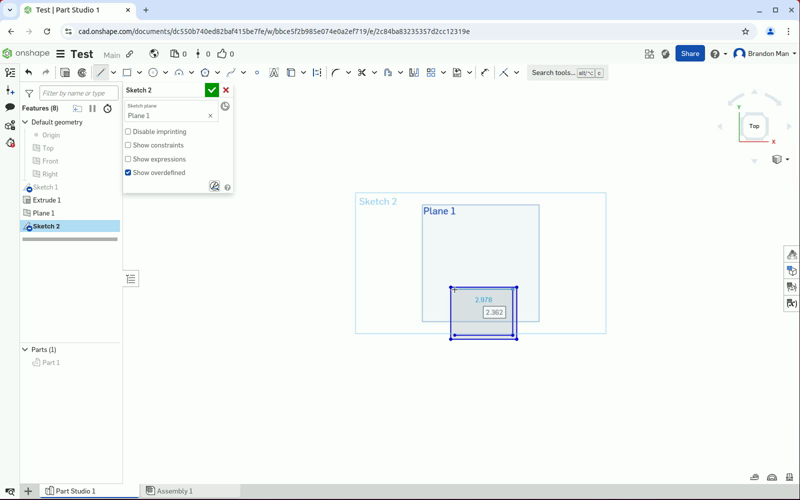
scroll(6)
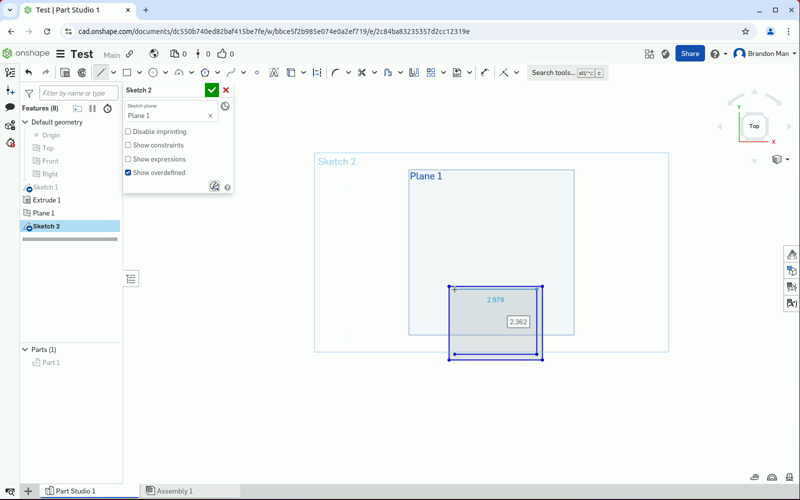
scroll(6)
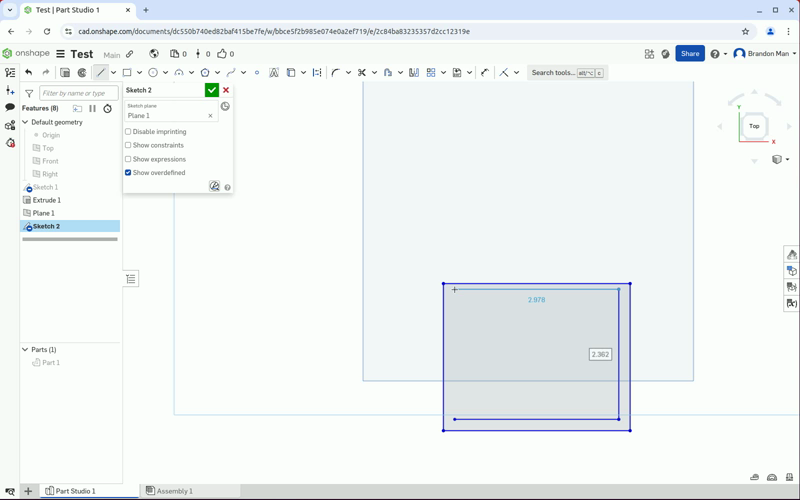
click(454, 289)
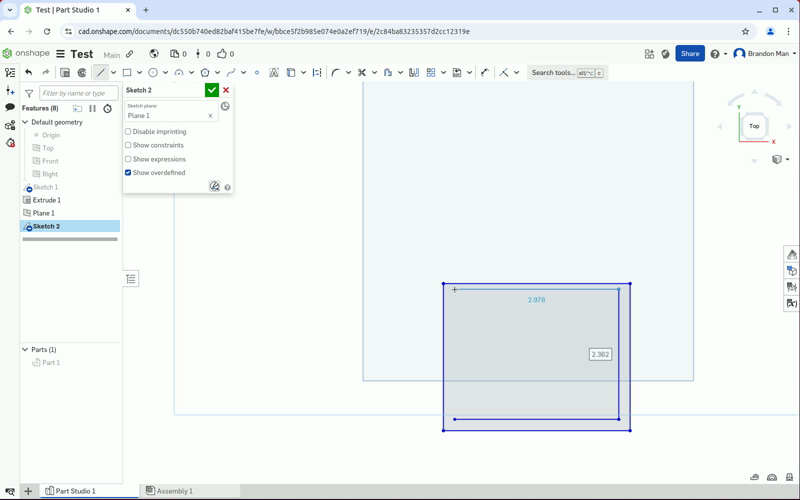
scroll(-6)
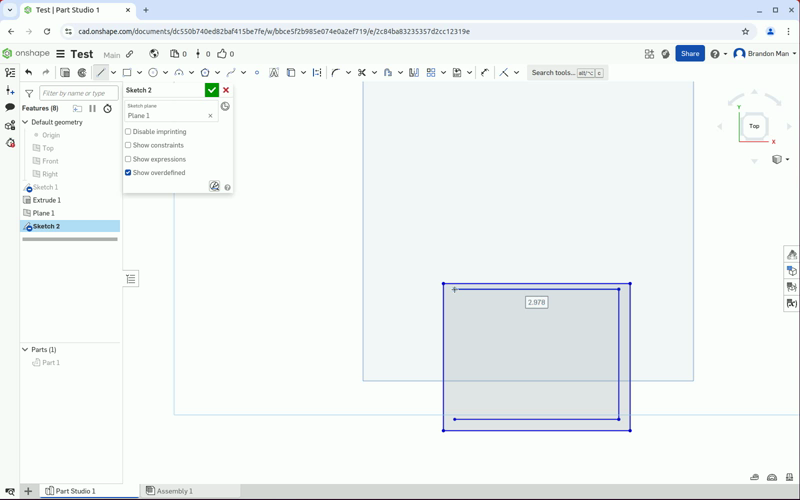
scroll(-6)
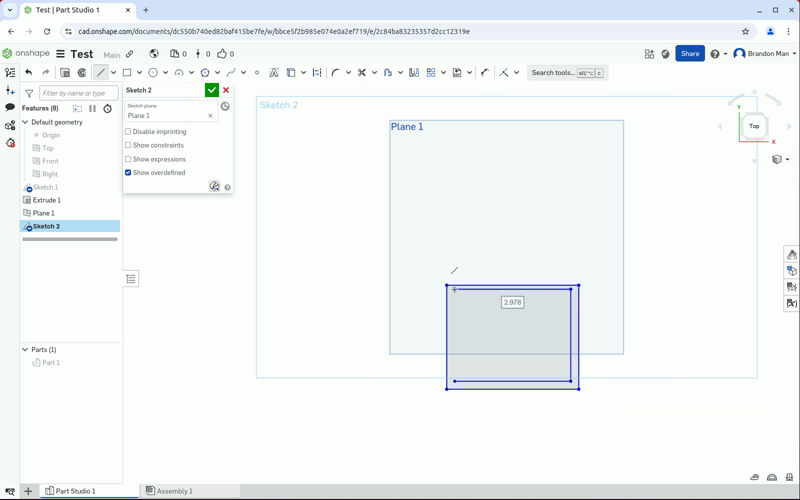
scroll(-6)
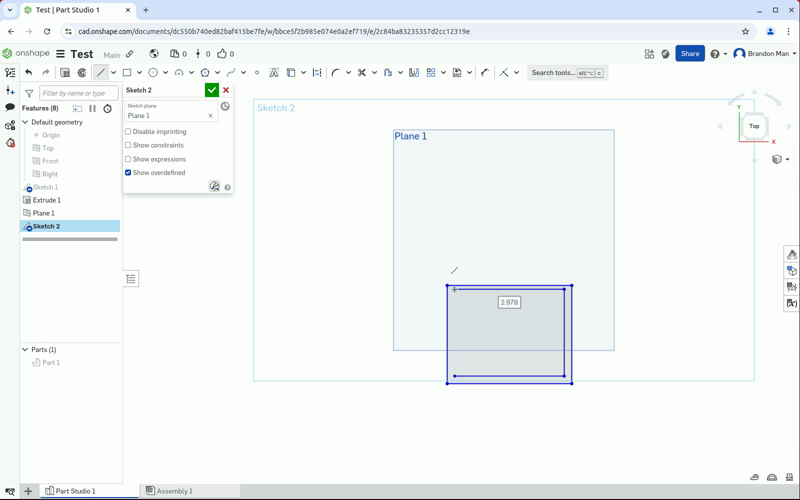
scroll(-6)
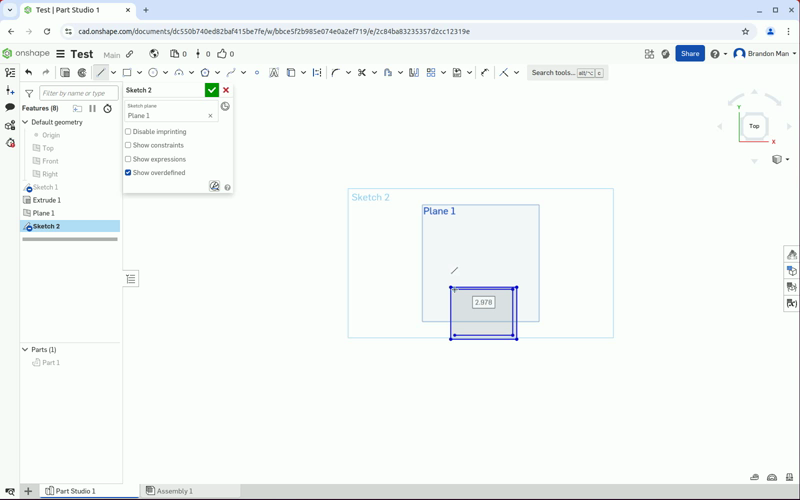
scroll(-6)
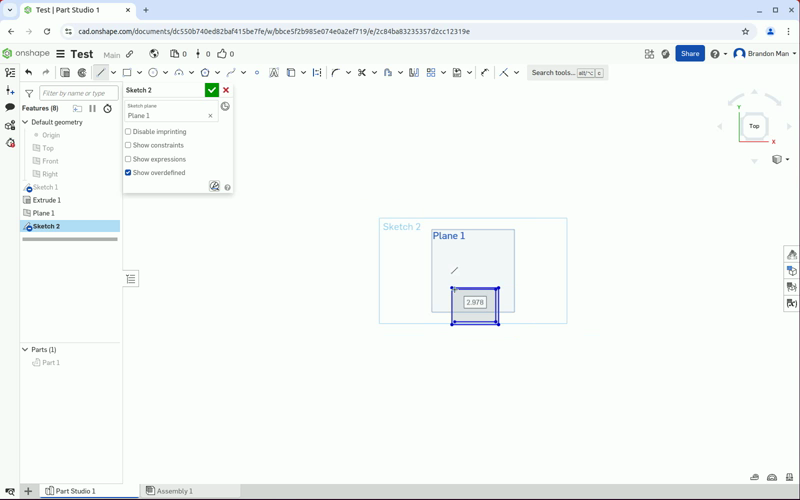
scroll(-6)
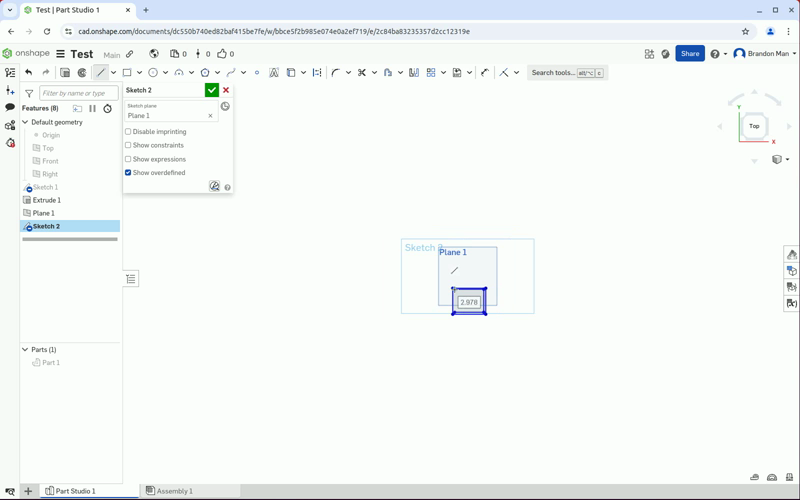
scroll(-6)
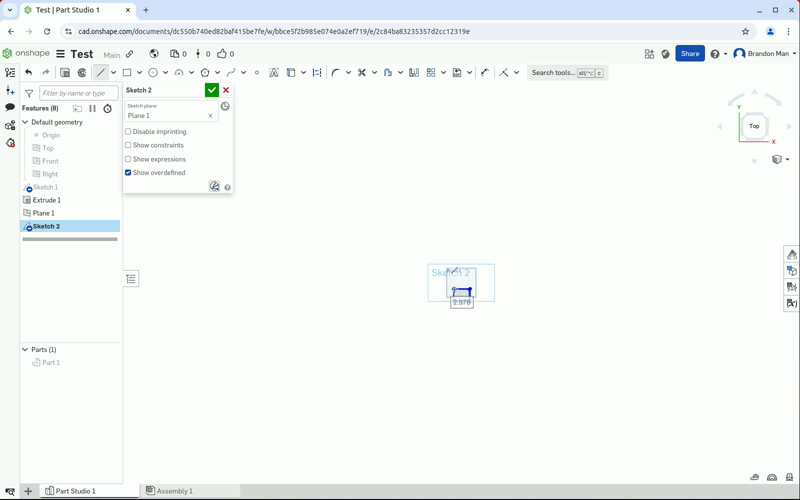
key_up(shift)
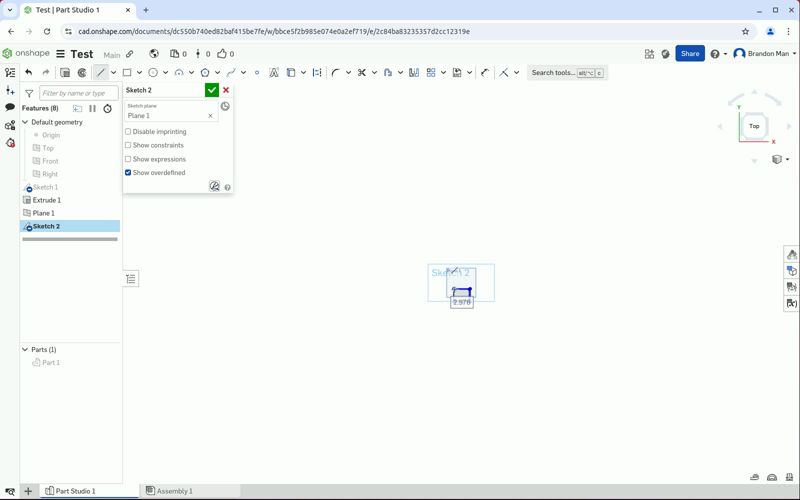
mouse_move(484, 289)
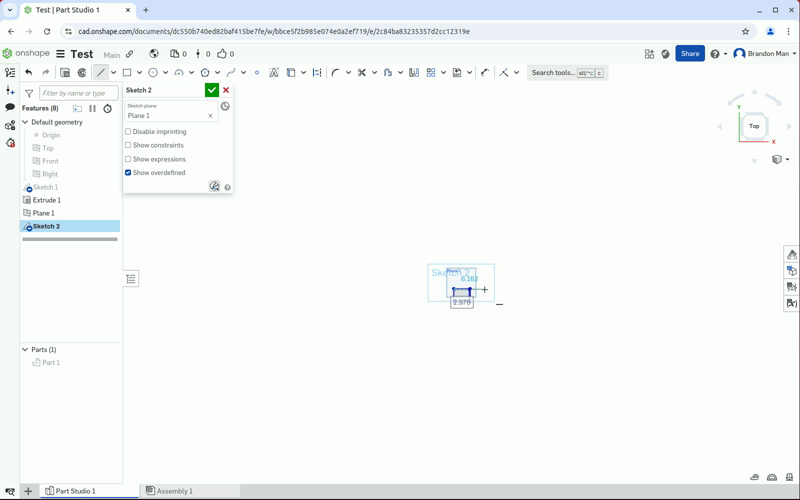
key_down(shift)
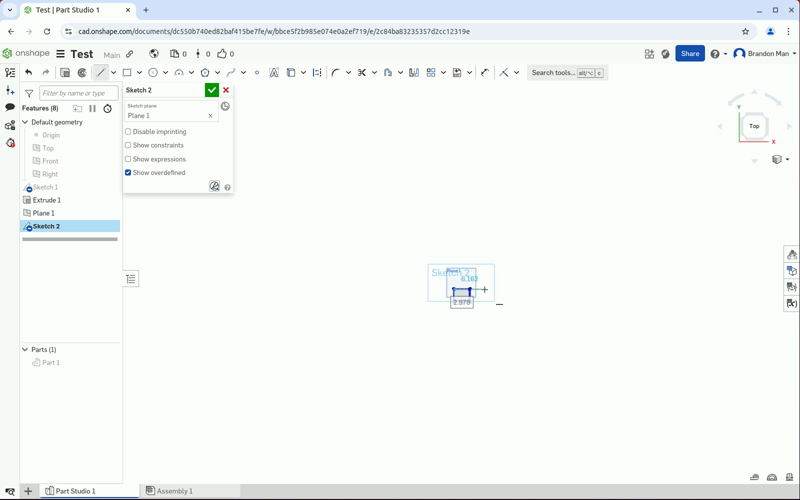
mouse_move(454, 300)
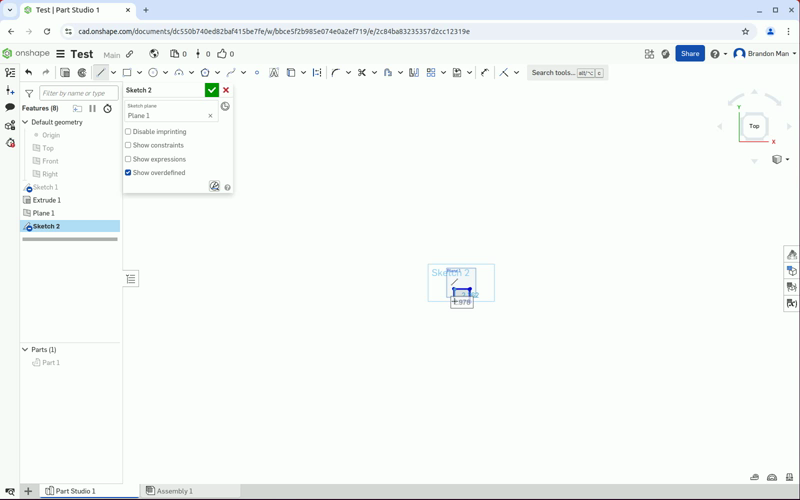
scroll(6)
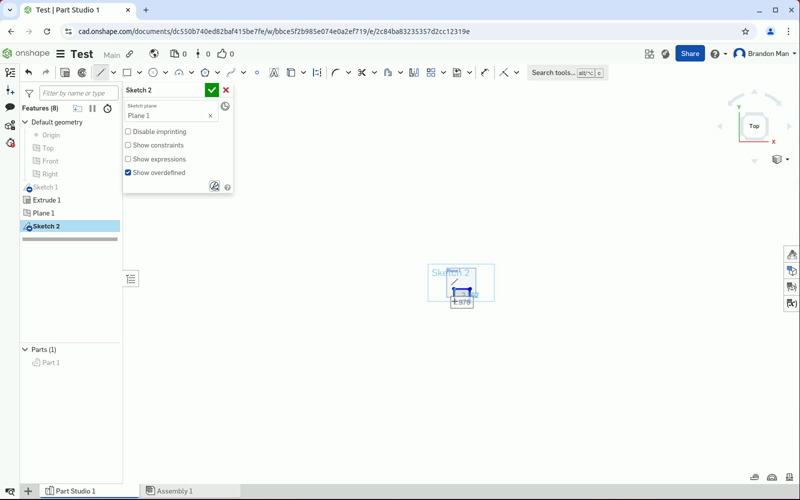
scroll(6)
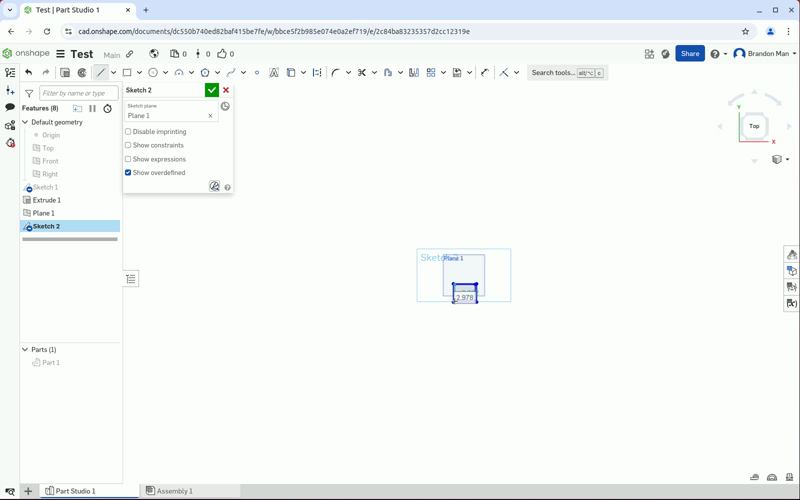
scroll(6)
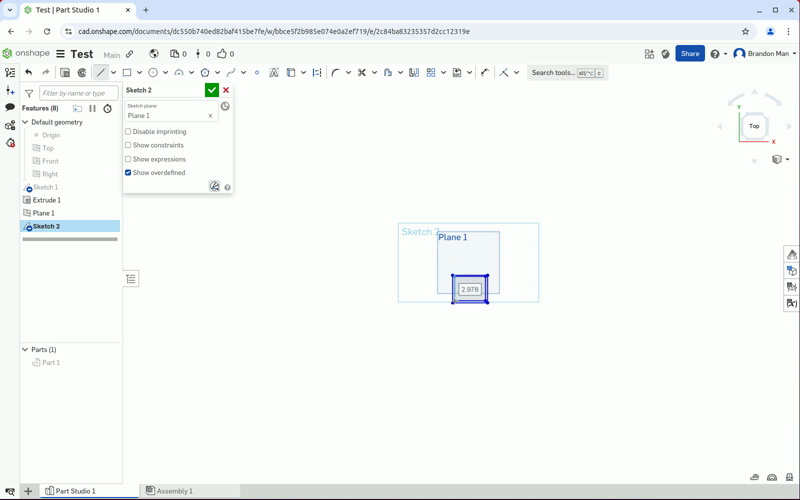
scroll(6)
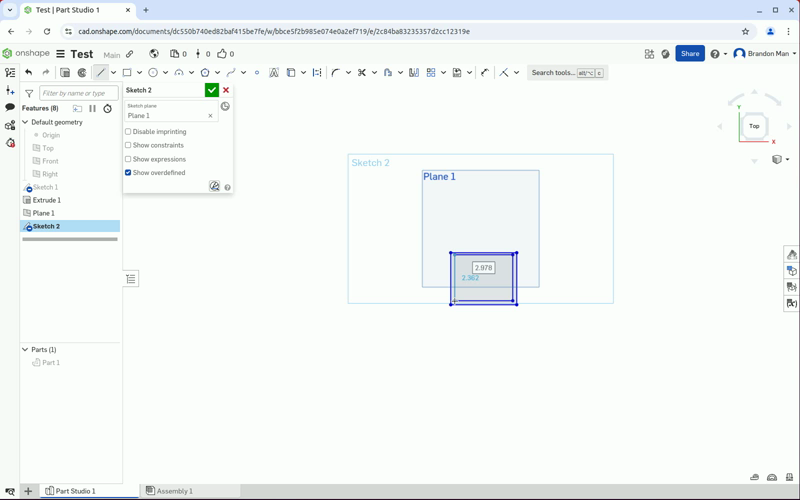
scroll(6)
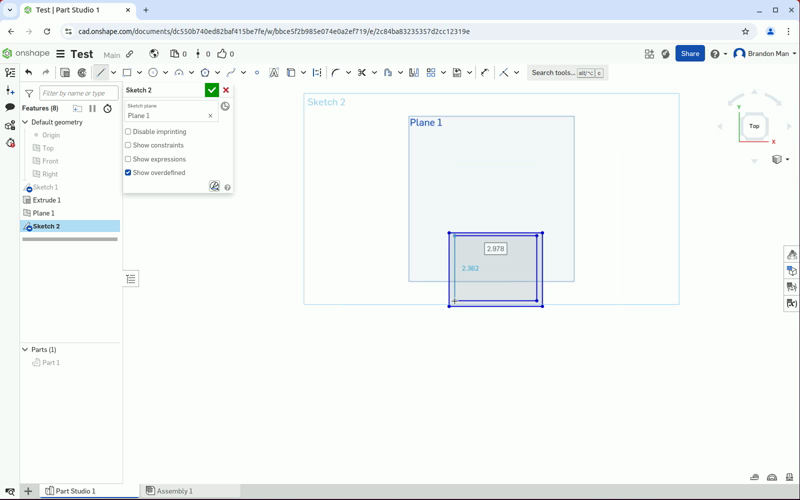
scroll(6)
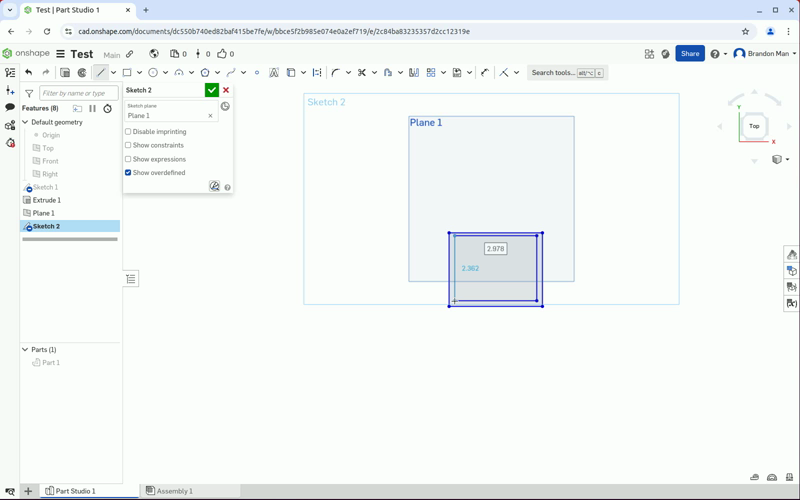
scroll(6)
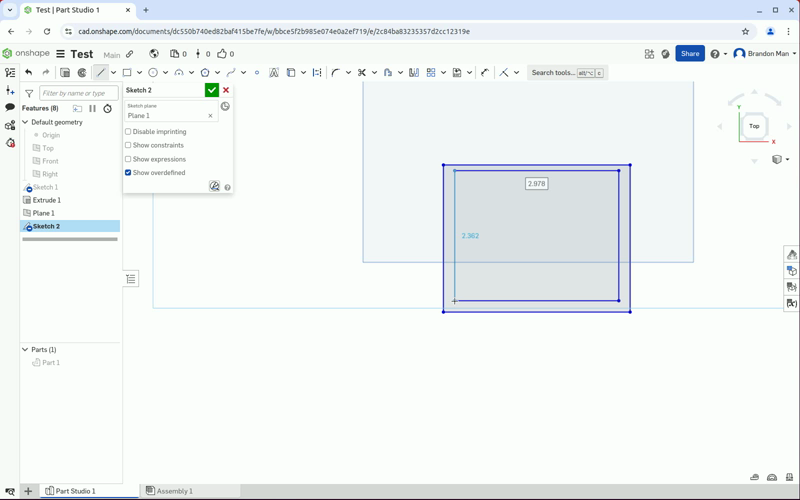
key_up(shift)
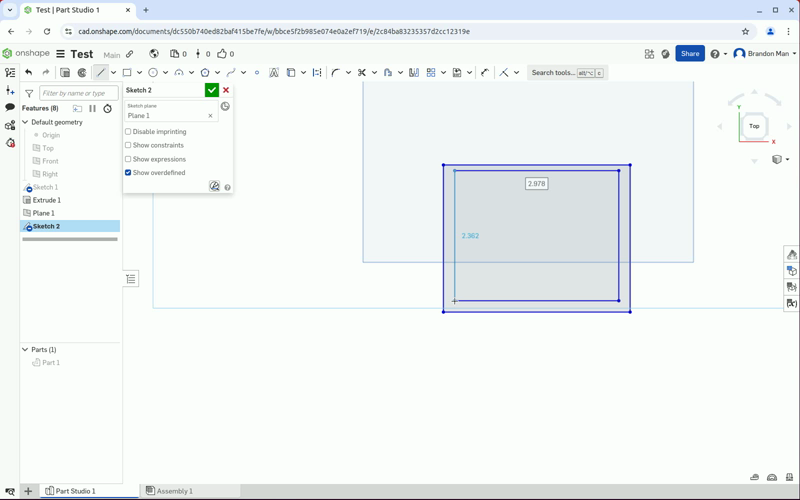
click(454, 300)
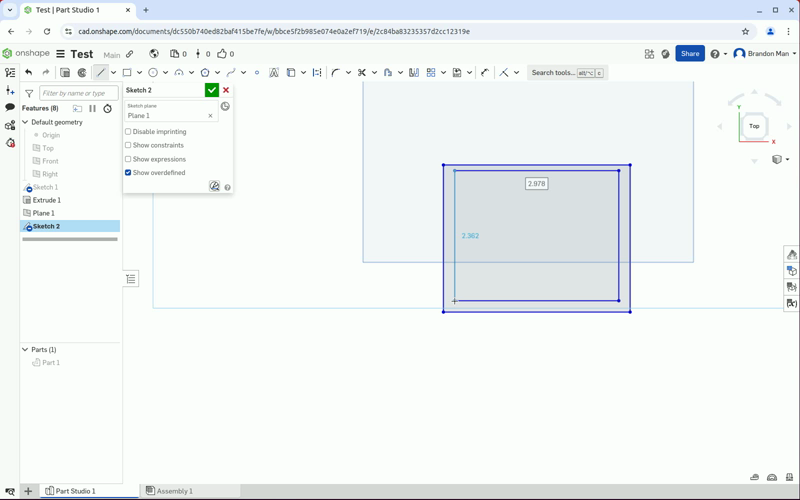
scroll(-6)
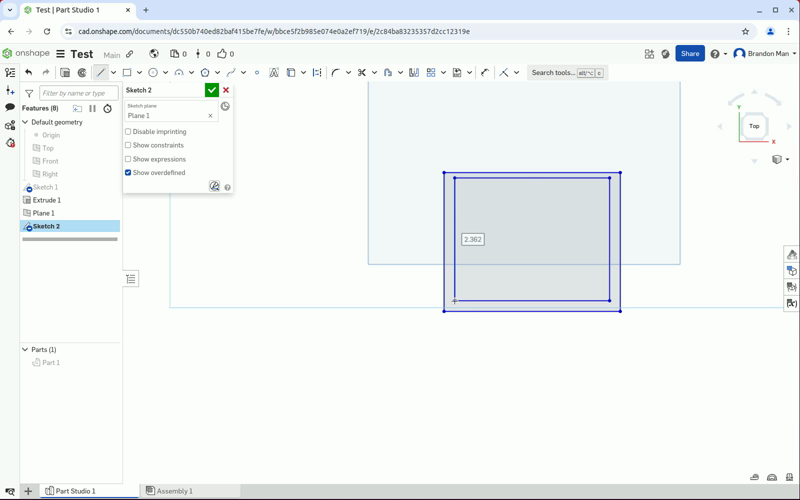
scroll(-6)
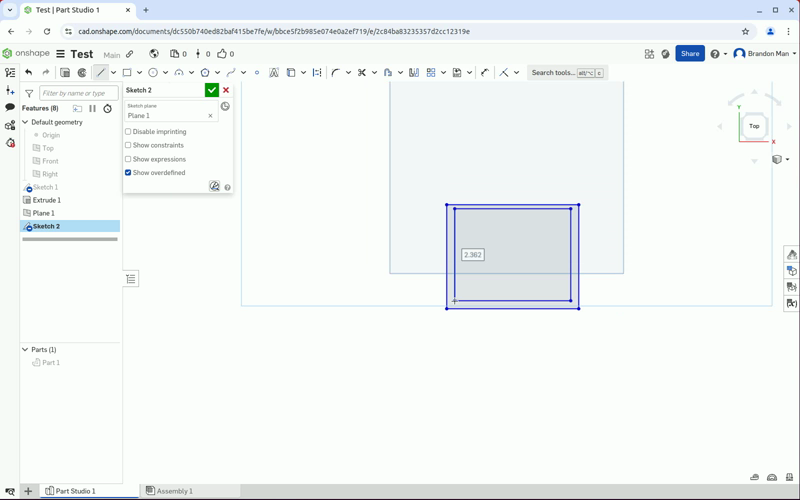
scroll(-6)
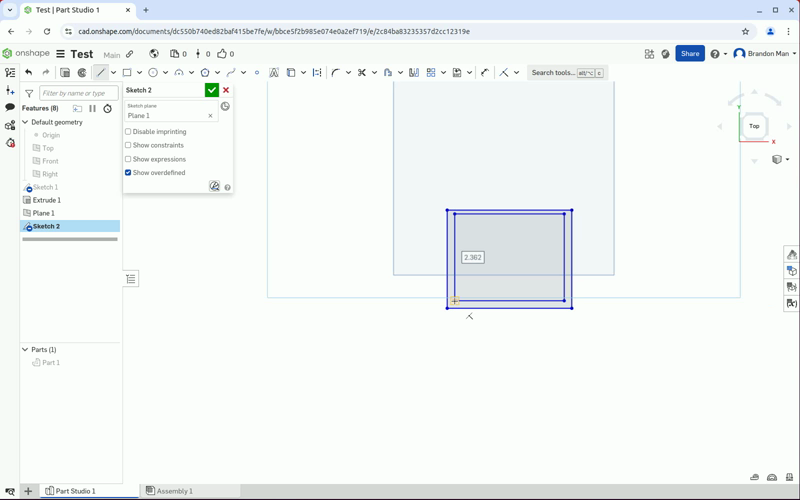
scroll(-6)
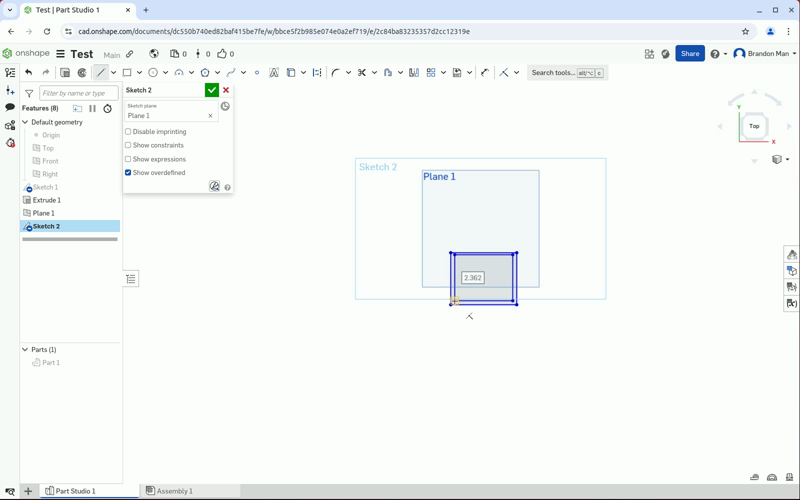
scroll(-6)
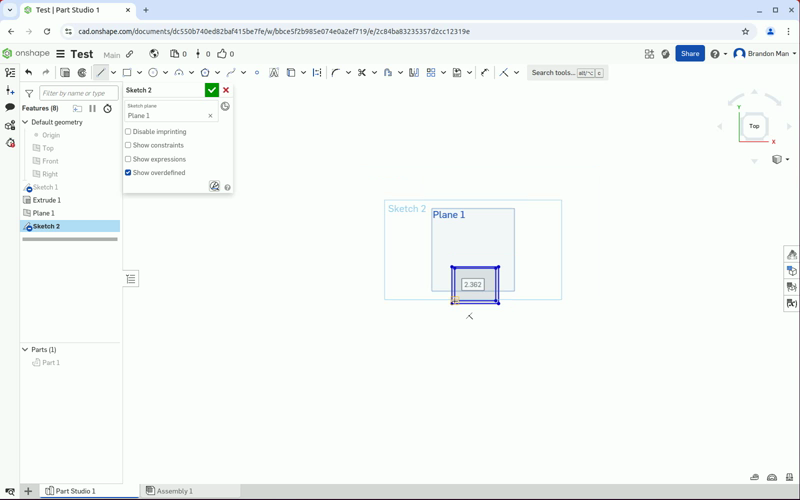
scroll(-6)
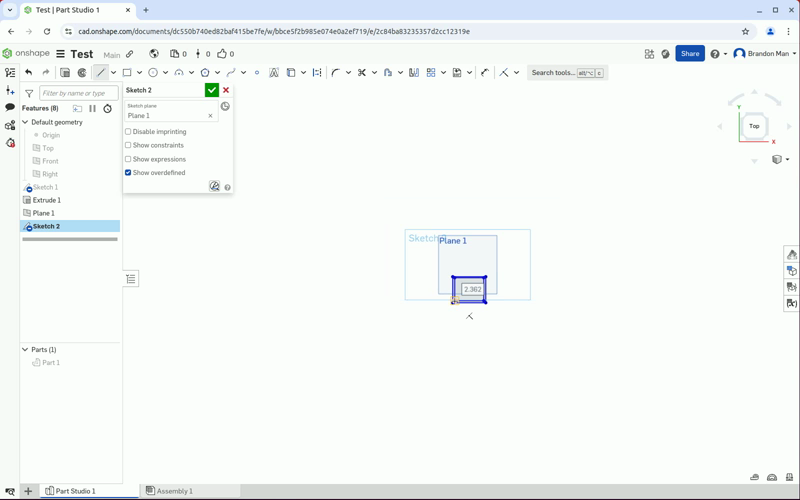
scroll(-6)
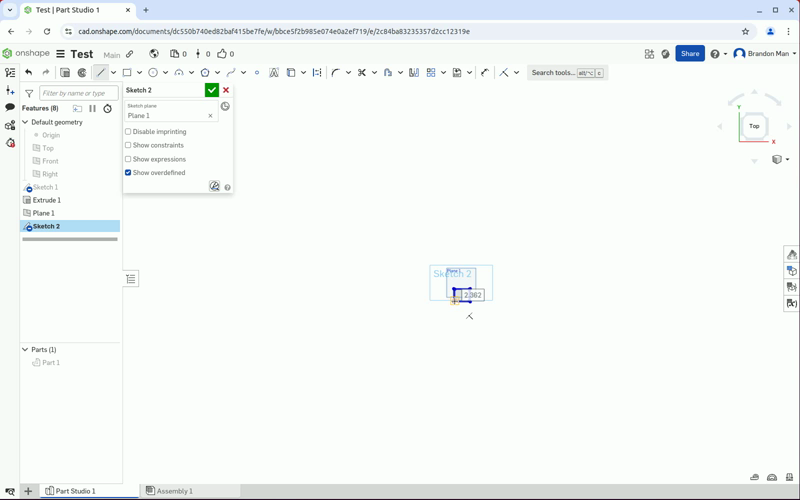
key(esc)
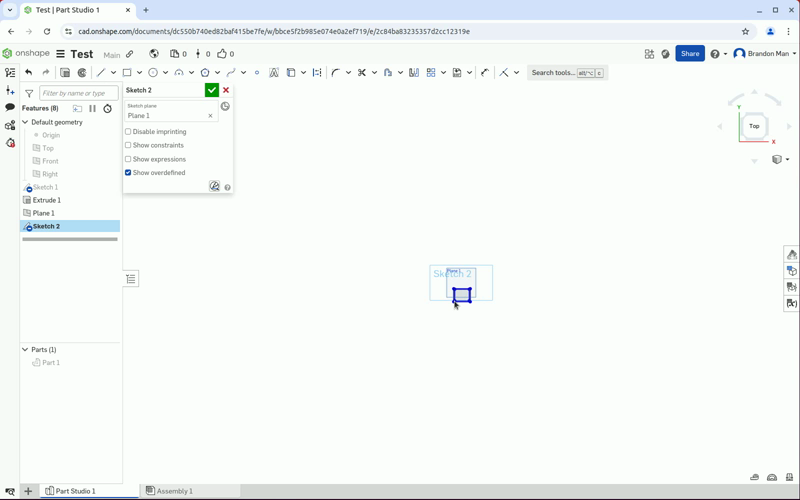
mouse_move(467, 300)
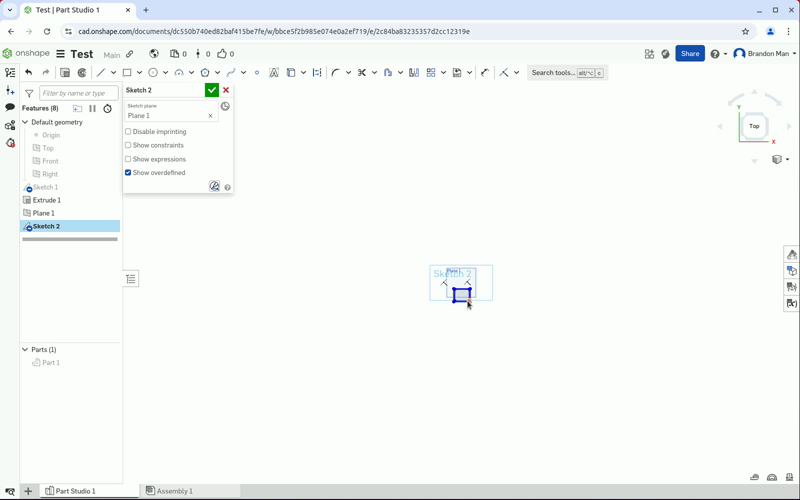
scroll(6)
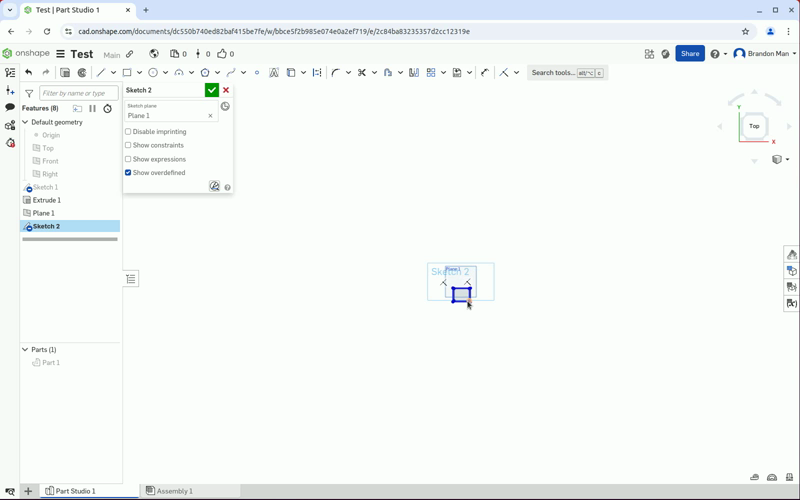
scroll(6)
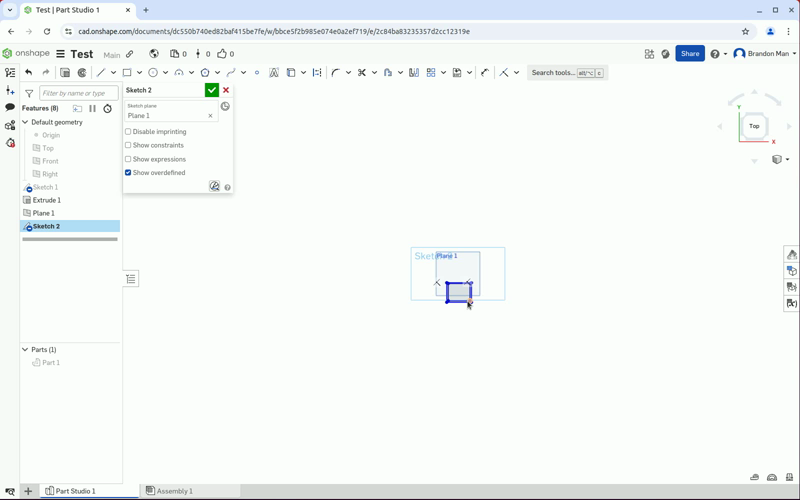
scroll(6)
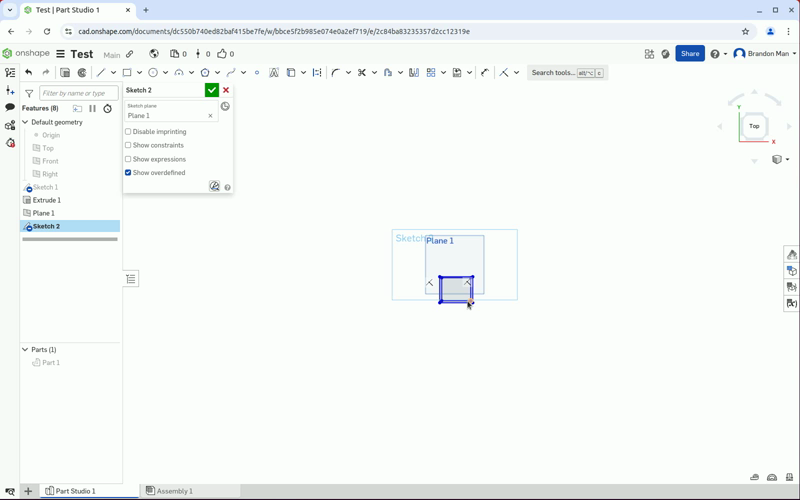
scroll(6)
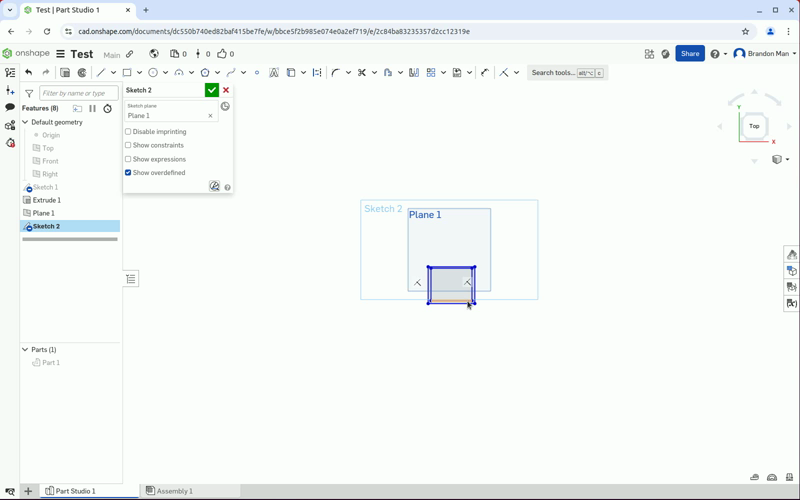
scroll(6)
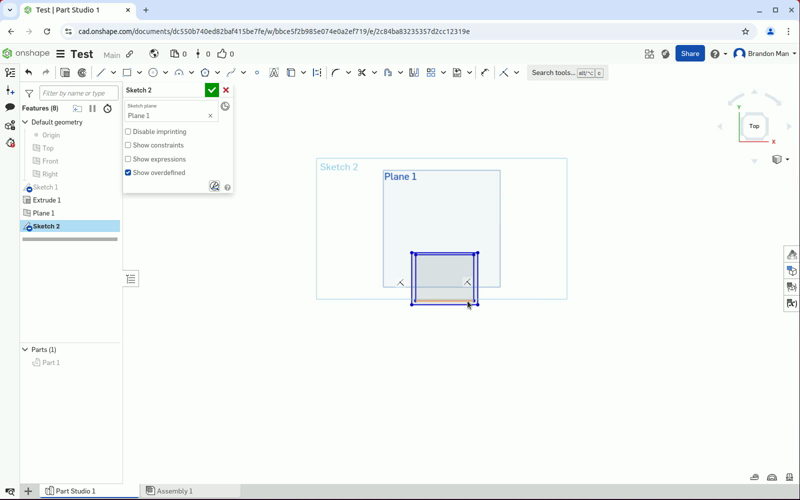
scroll(6)
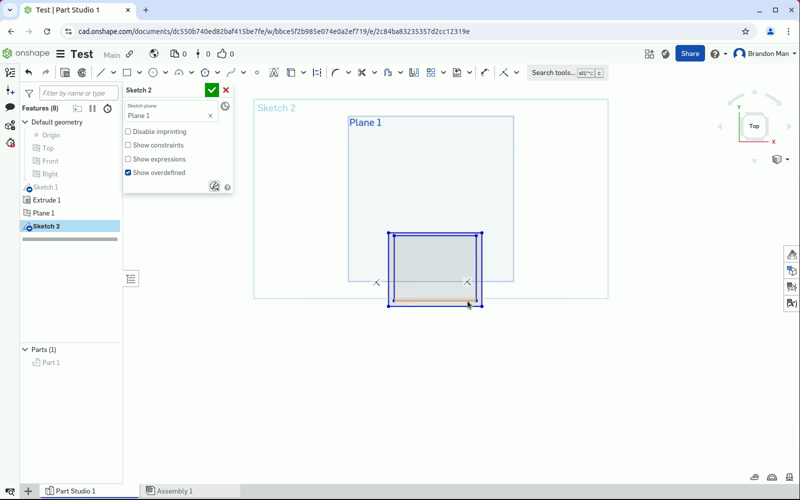
scroll(6)
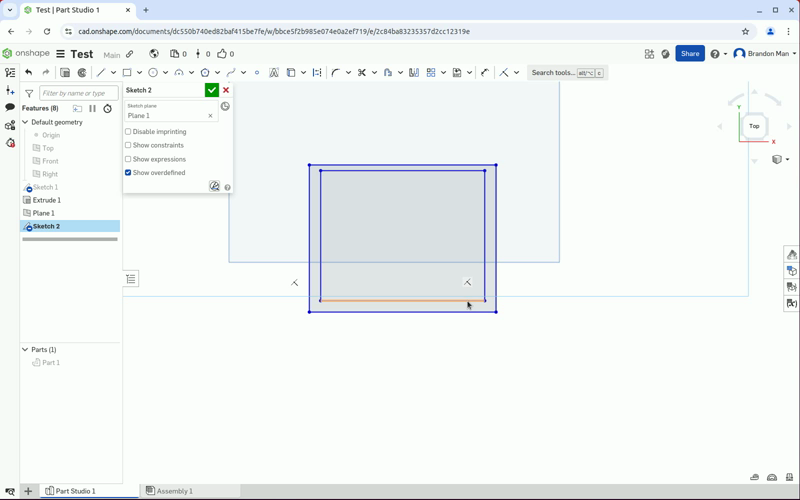
click(467, 300)
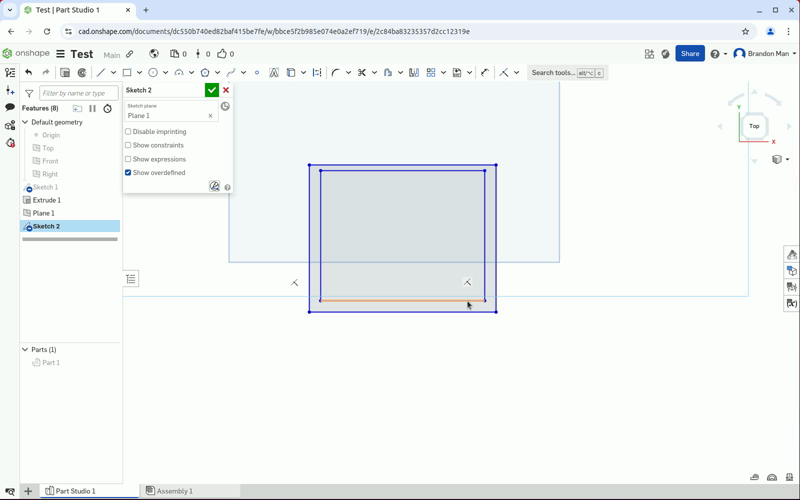
scroll(-6)
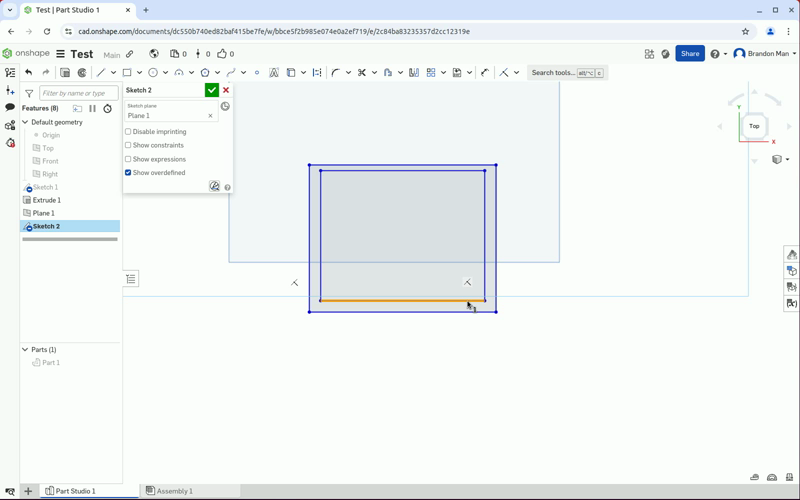
scroll(-6)
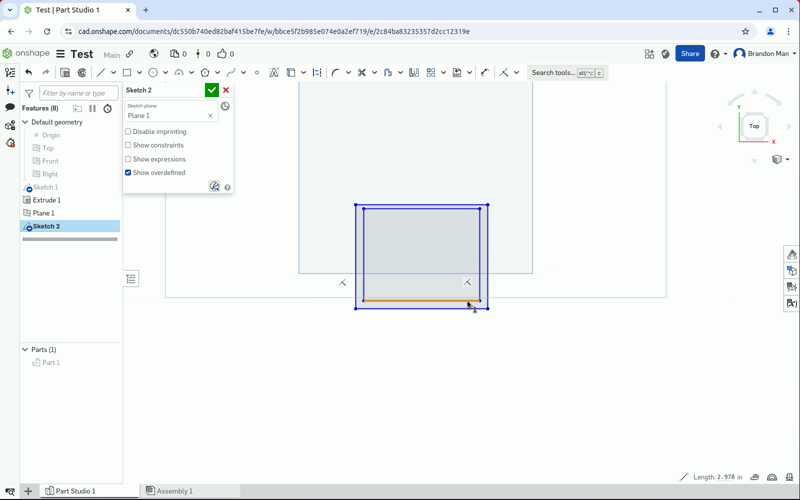
scroll(-6)
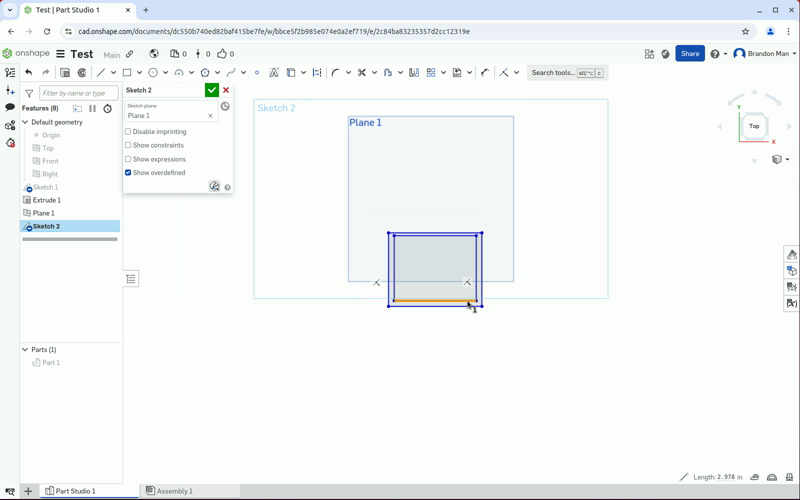
scroll(-6)
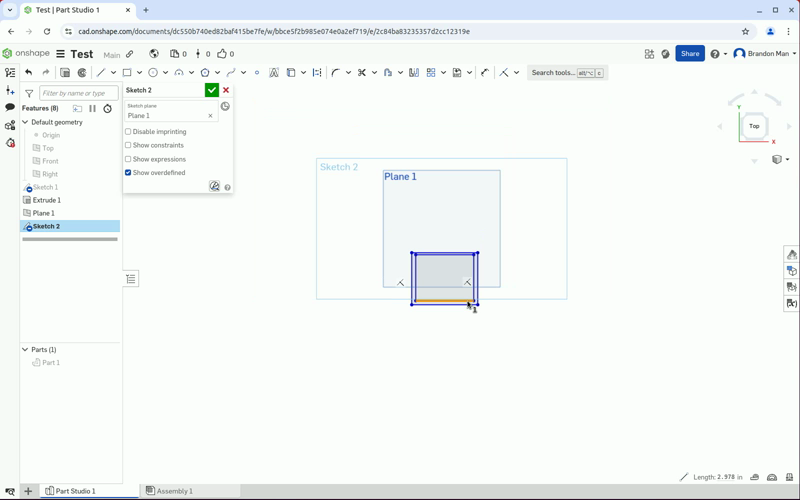
scroll(-6)
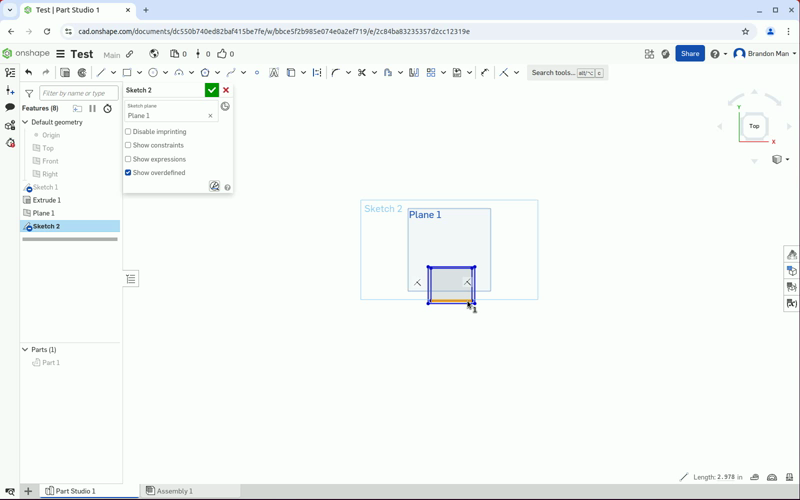
scroll(-6)
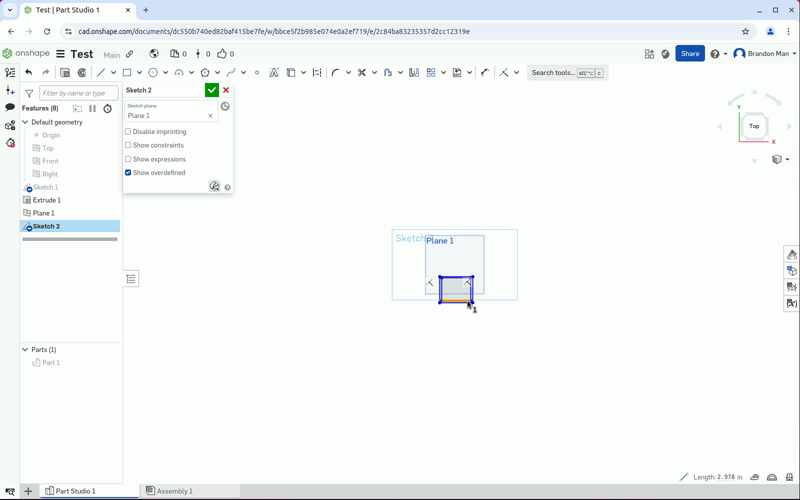
scroll(-6)
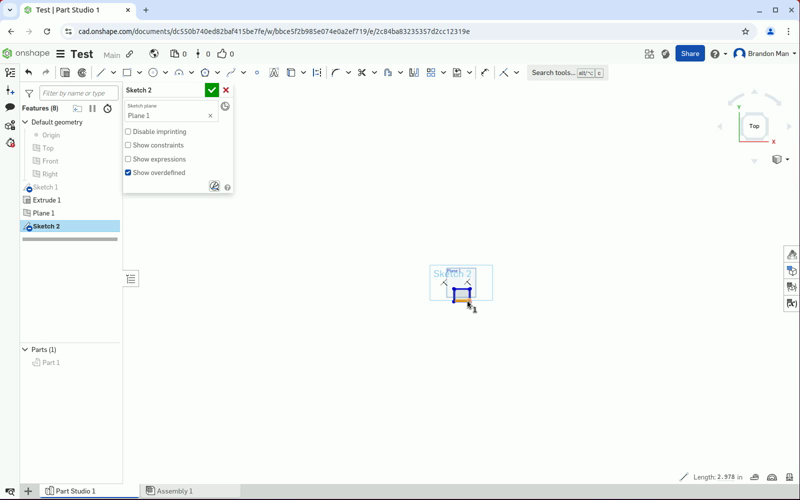
mouse_move(73, 352)
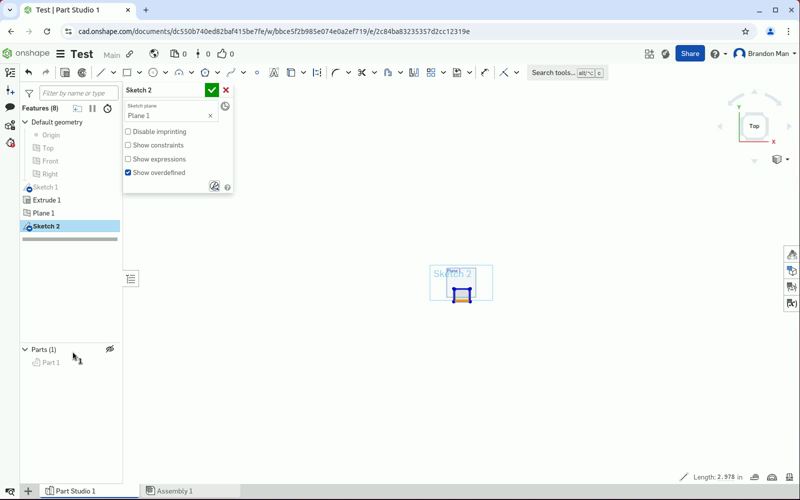
key(shift+y)
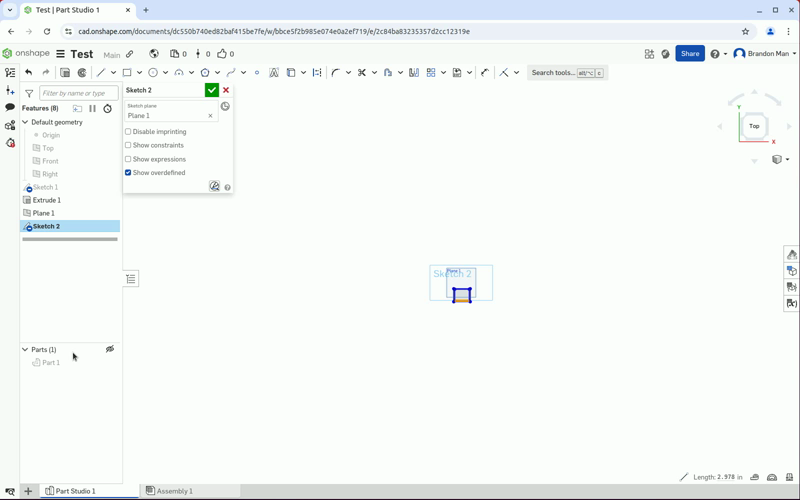
key(shift+e)
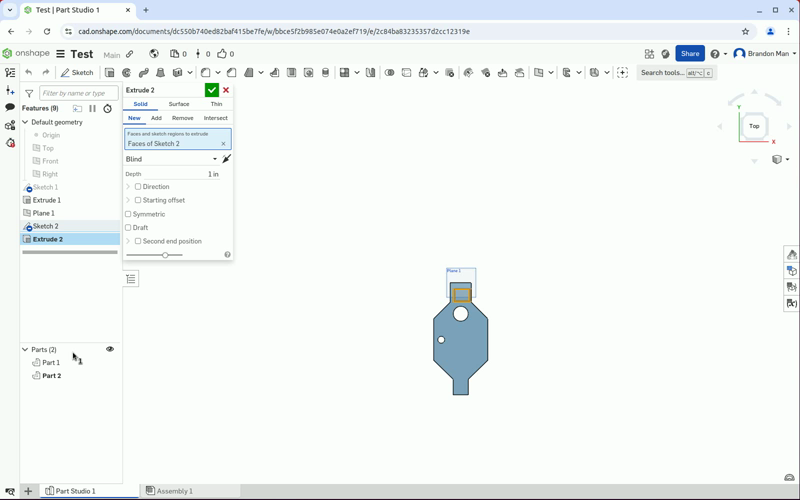
mouse_move(143, 106)
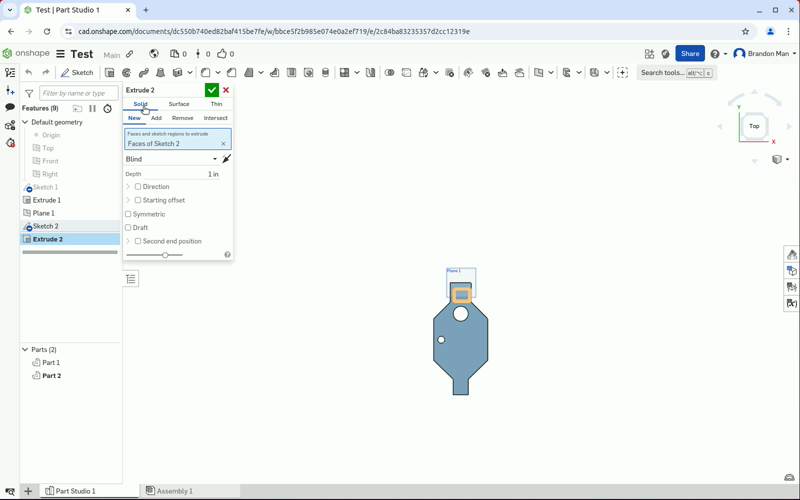
click(143, 106)
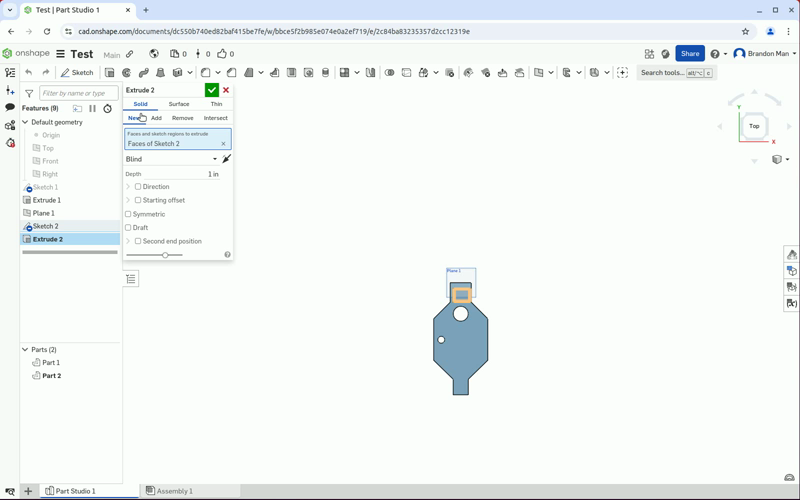
mouse_move(137, 120)
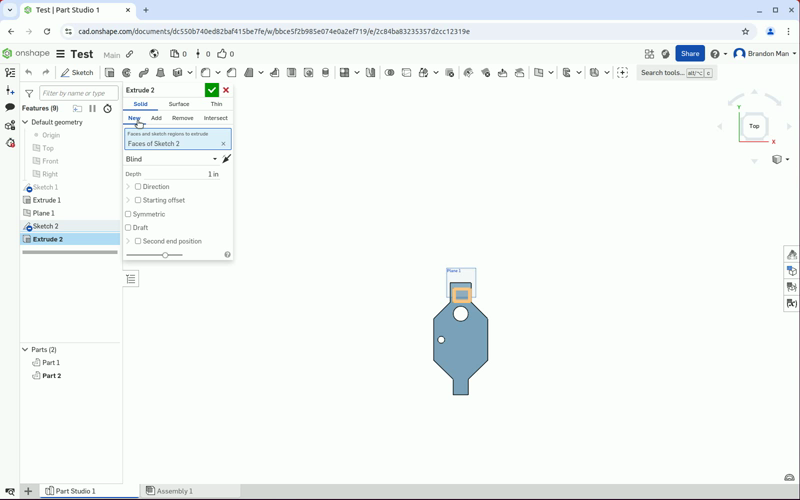
click(137, 120)
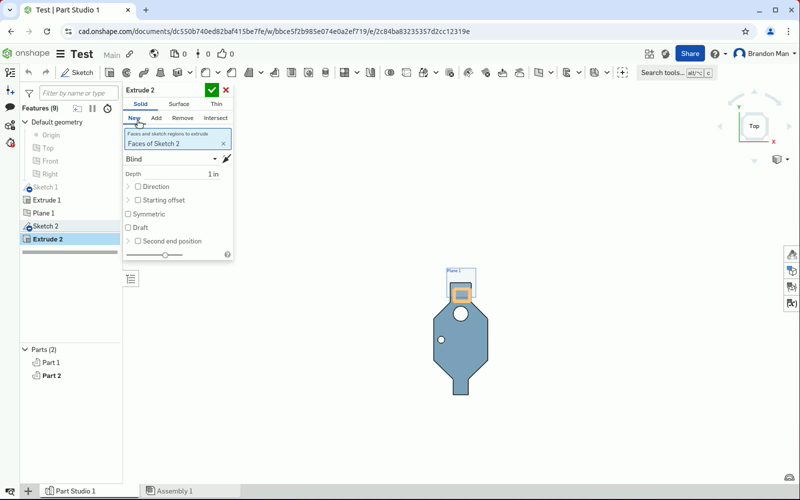
key(tab, 4)
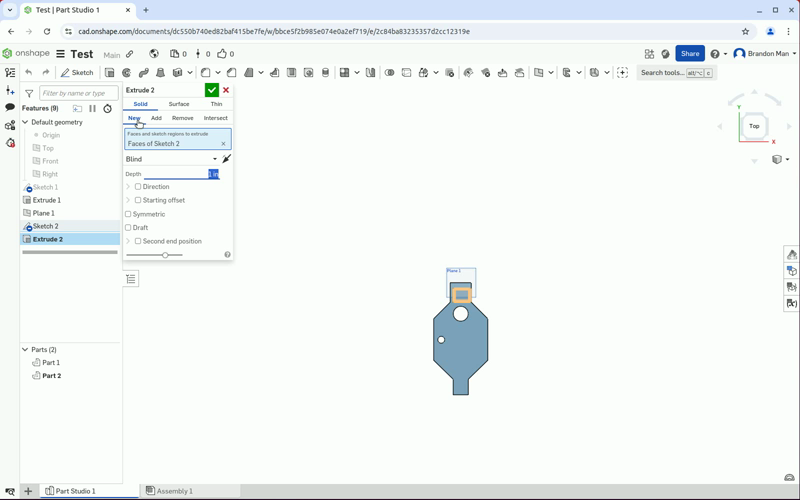
text(2.889)
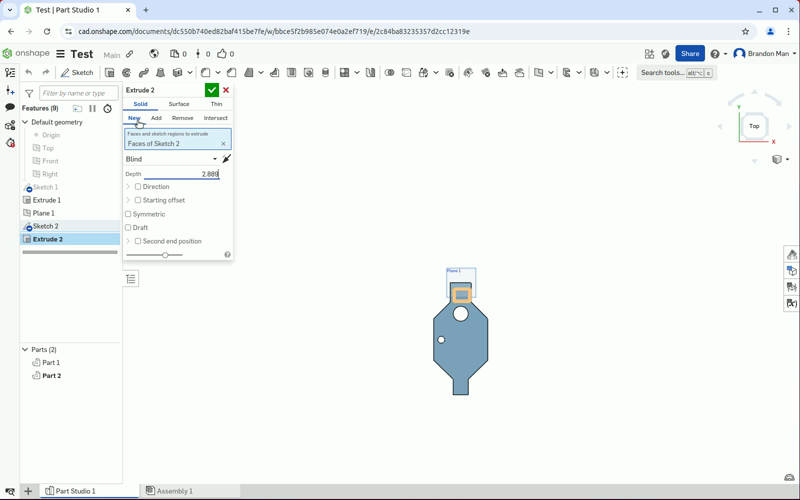
key(enter)
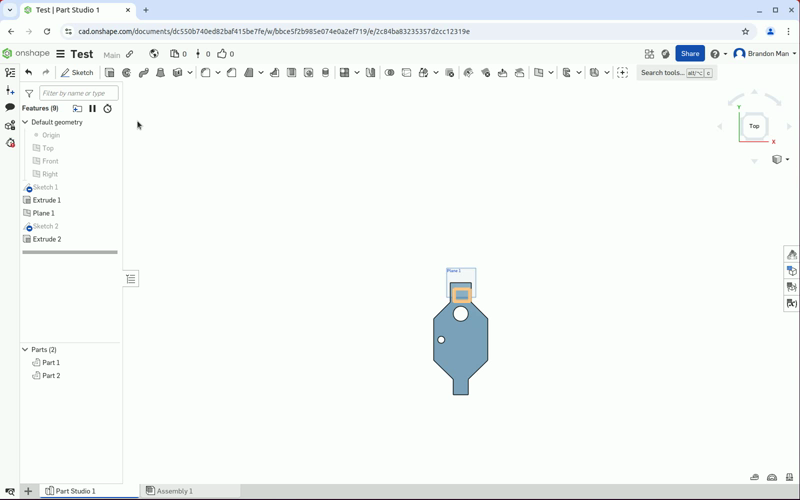
key(shift+h)
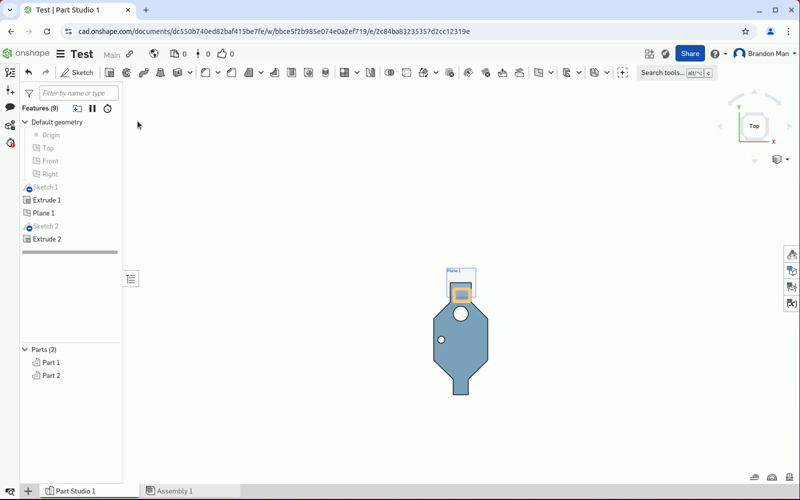
key(shift+h)
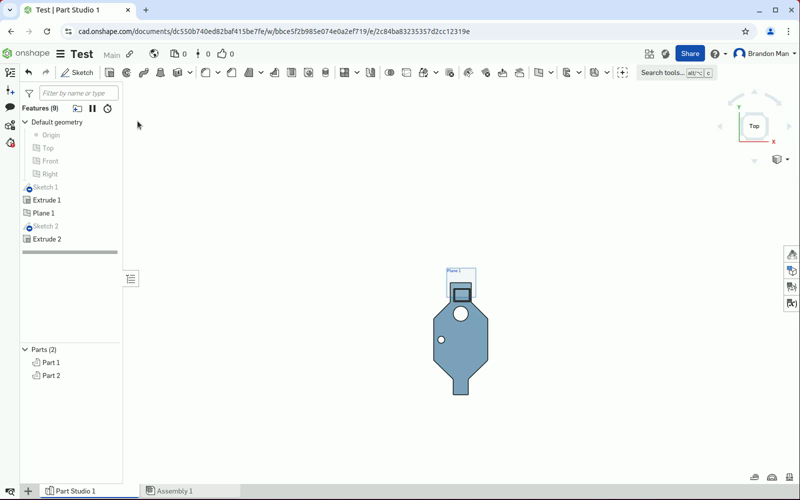
mouse_move(73, 189)
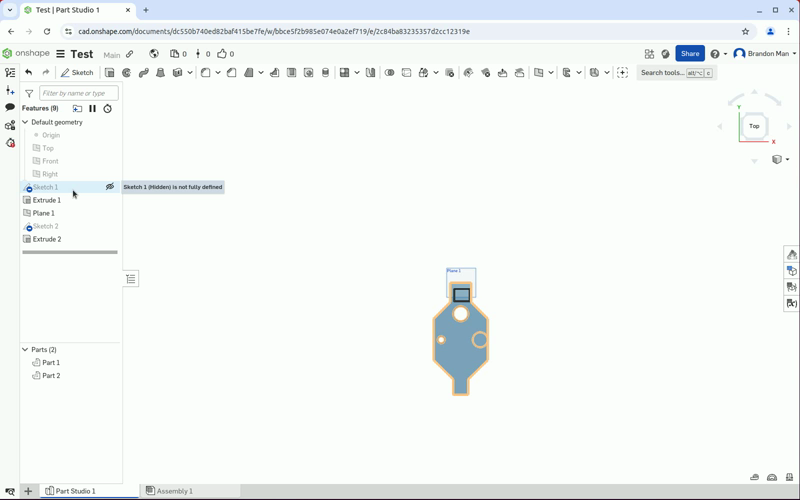
click(73, 189)
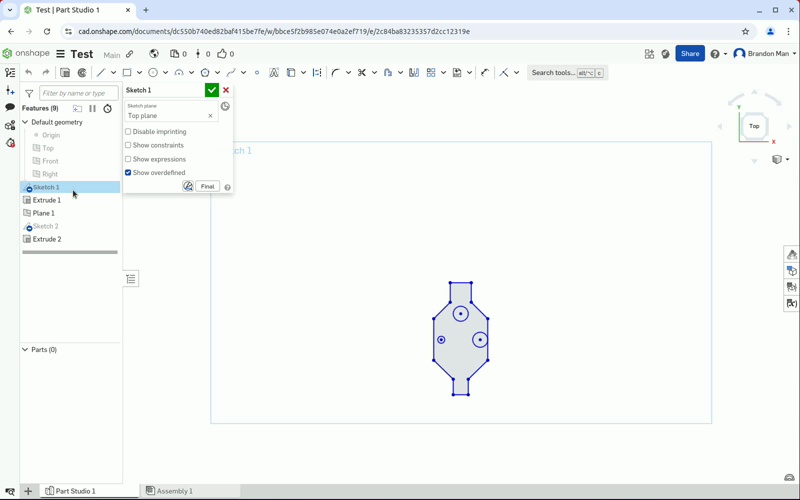
mouse_move(229, 92)
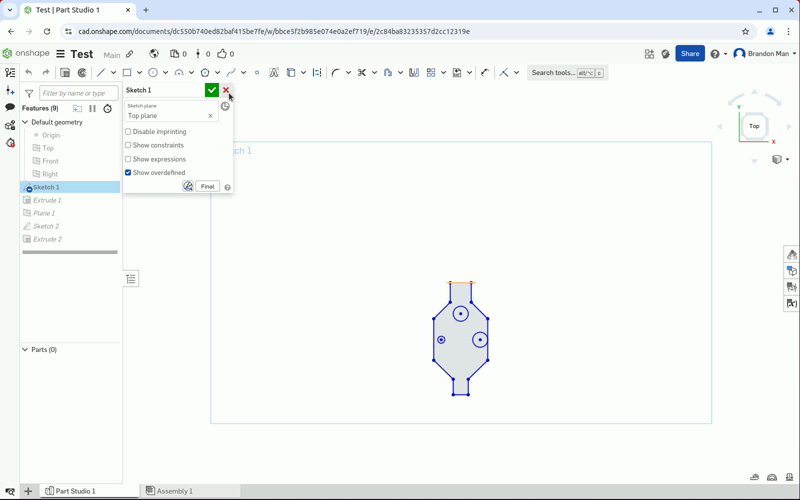
click(229, 92)
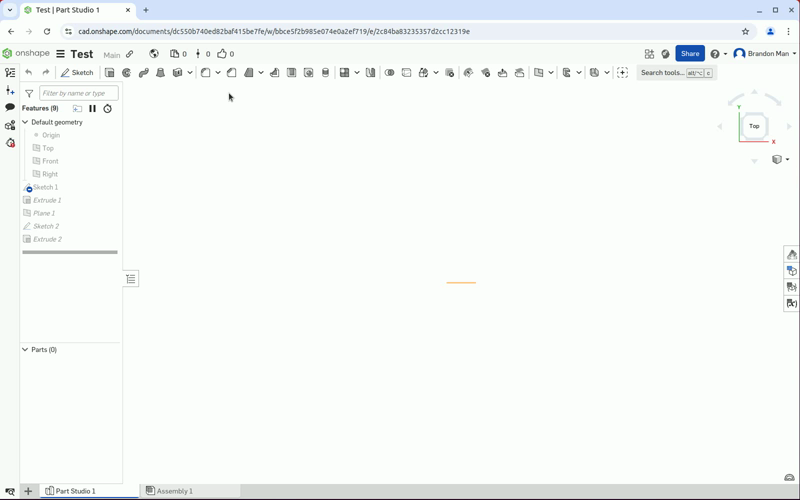
key(shift+s)
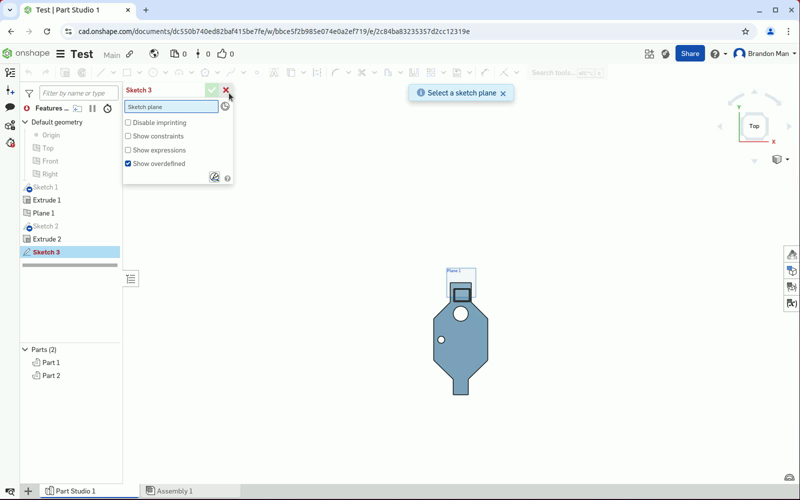
mouse_move(73, 215)
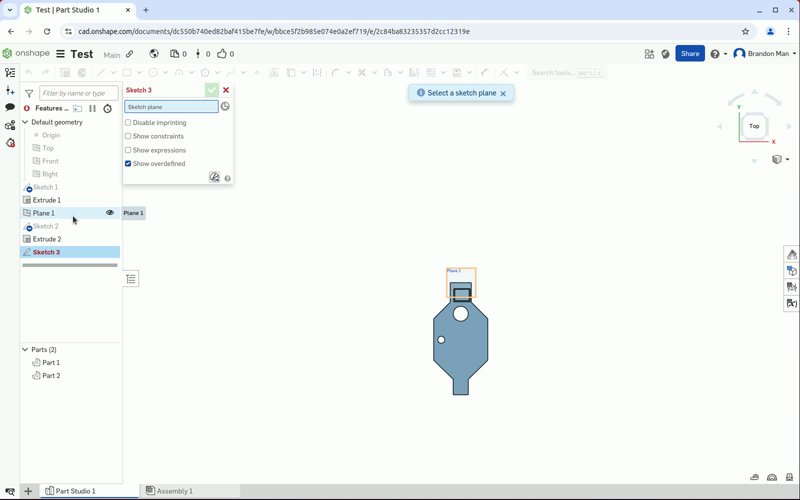
click(73, 215)
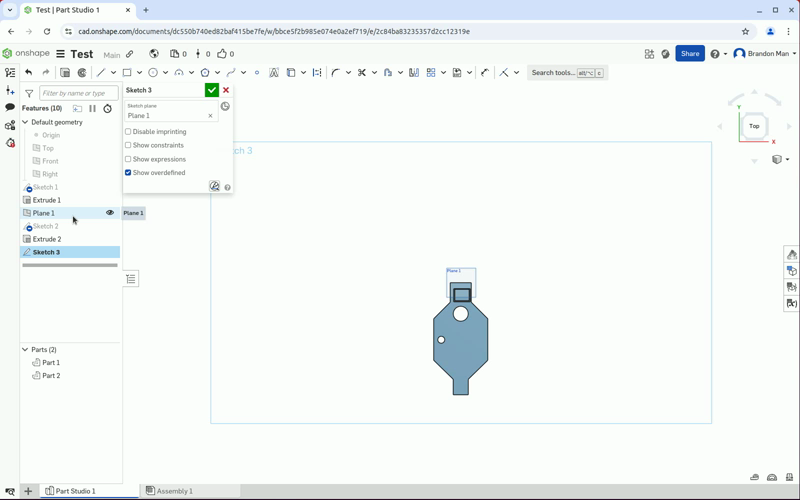
mouse_move(73, 352)
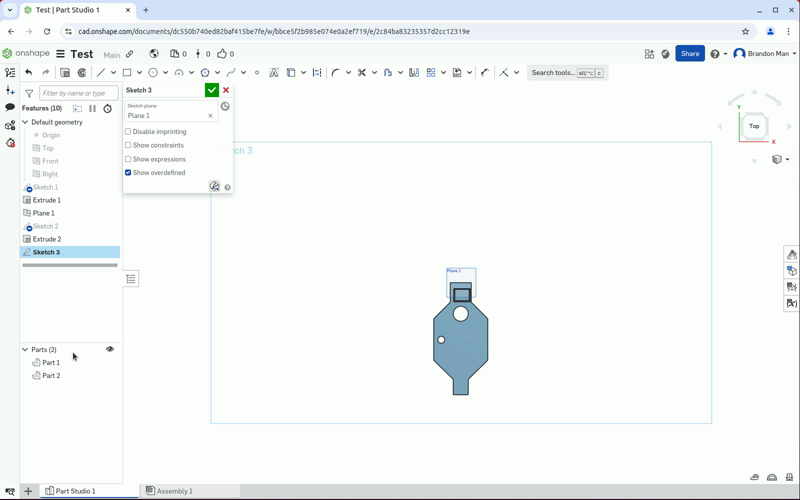
key(y)
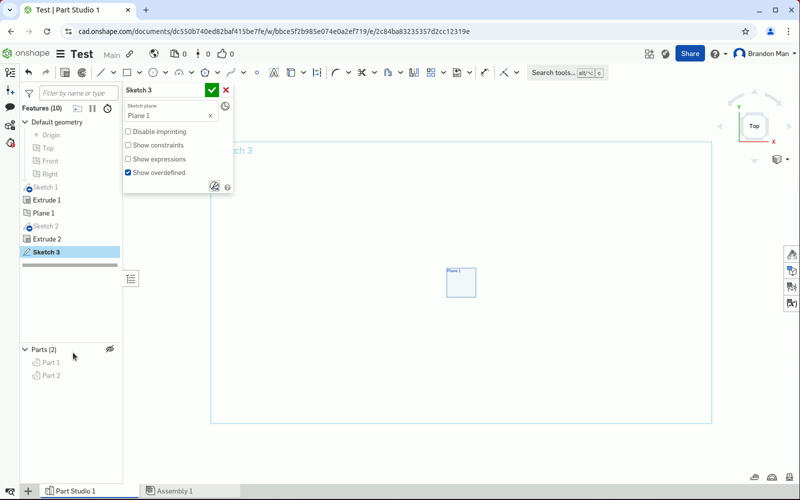
key(l)
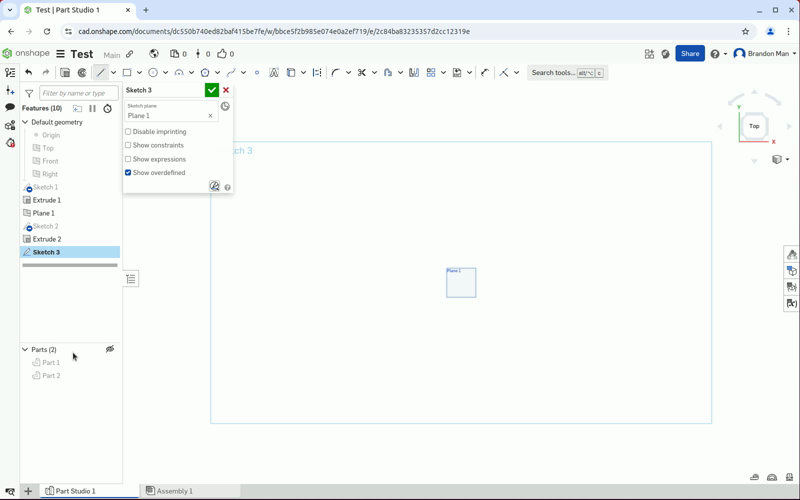
key_down(shift)
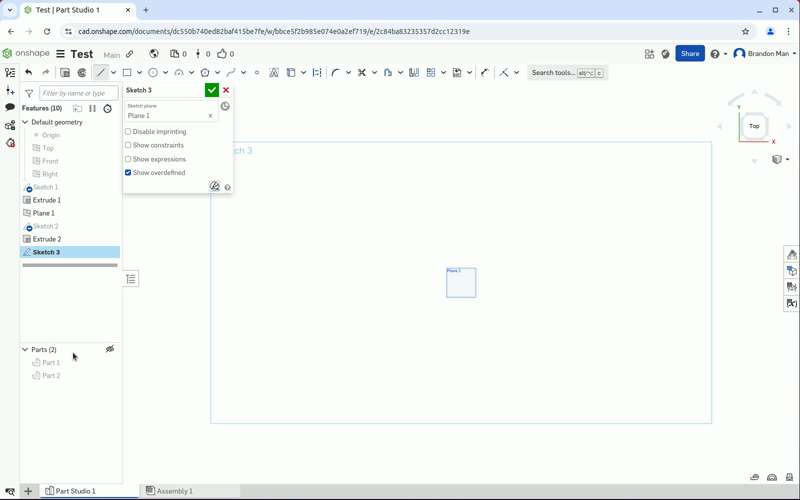
mouse_move(453, 301)
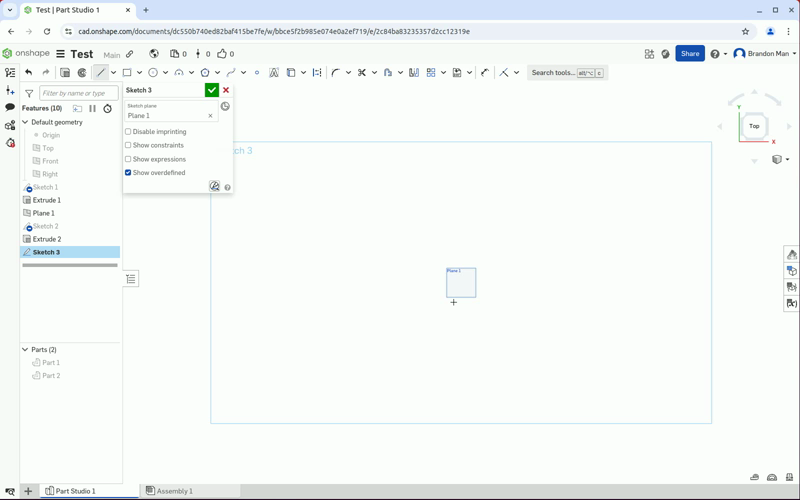
click(453, 301)
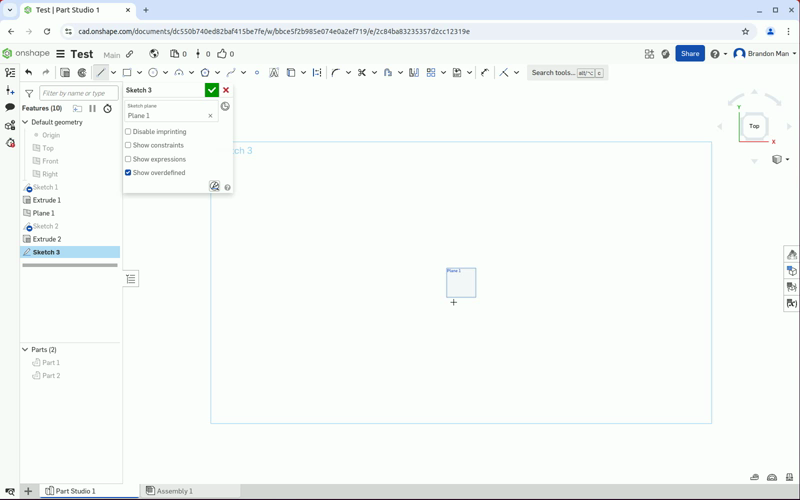
key_up(shift)
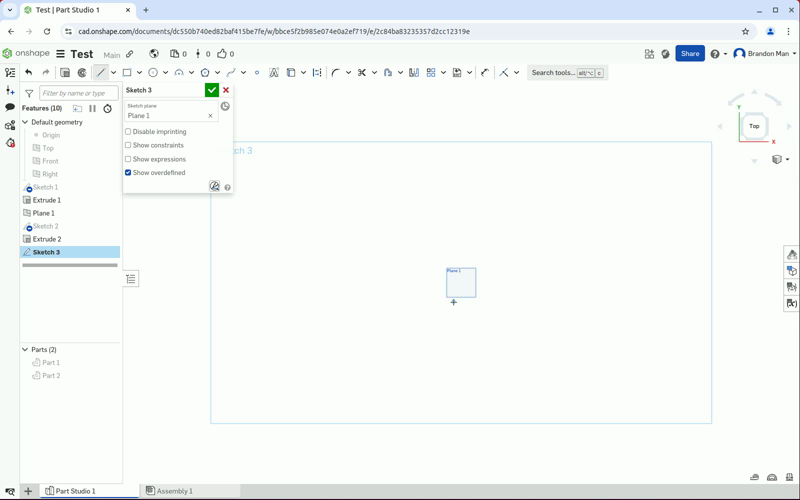
key_down(shift)
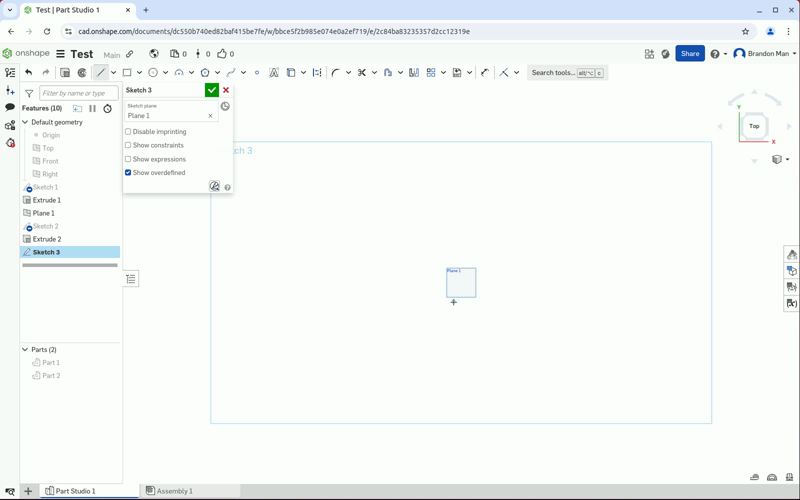
mouse_move(483, 301)
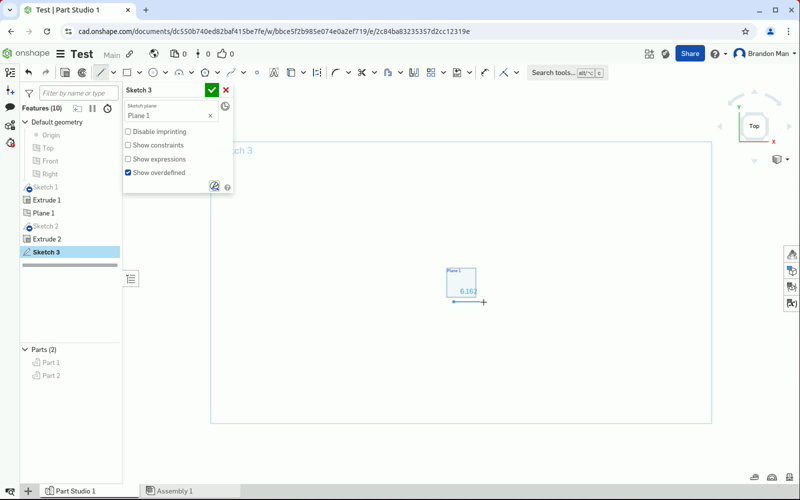
mouse_move(467, 301)
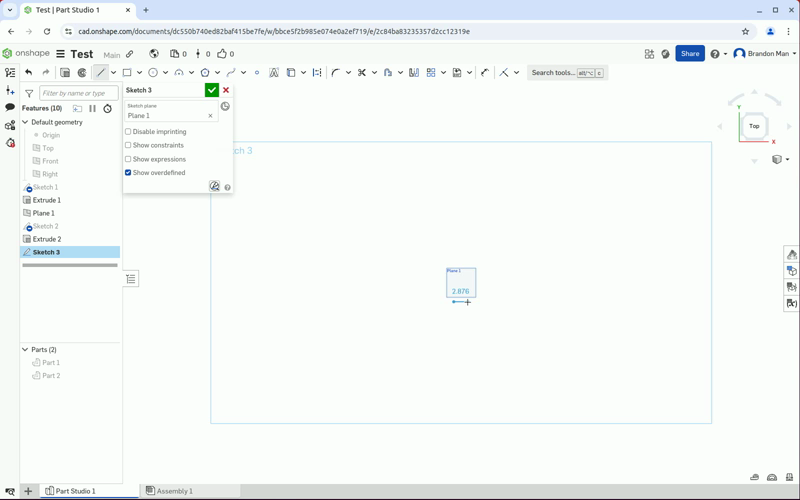
click(467, 301)
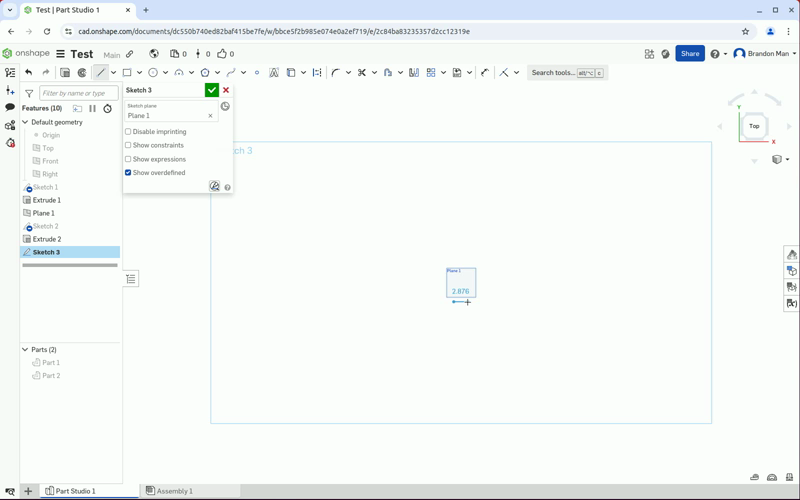
key_up(shift)
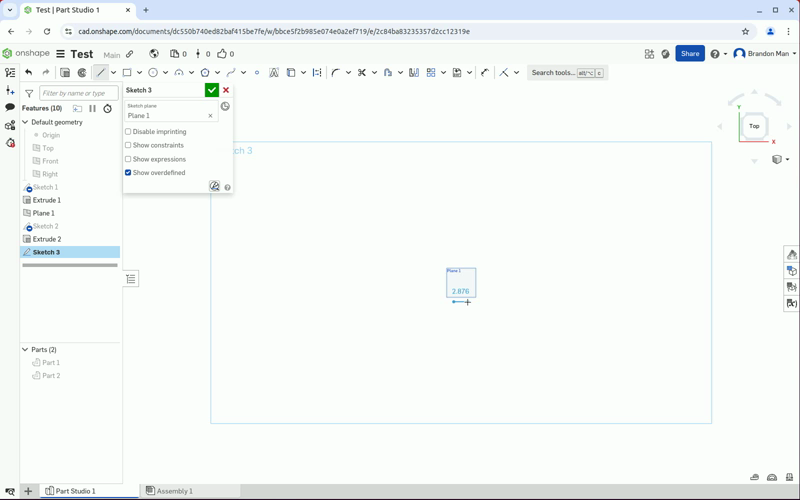
key_down(shift)
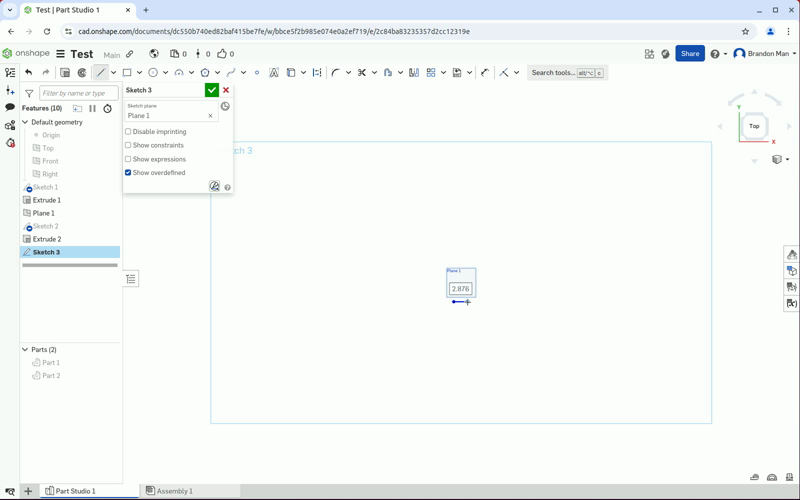
mouse_move(497, 301)
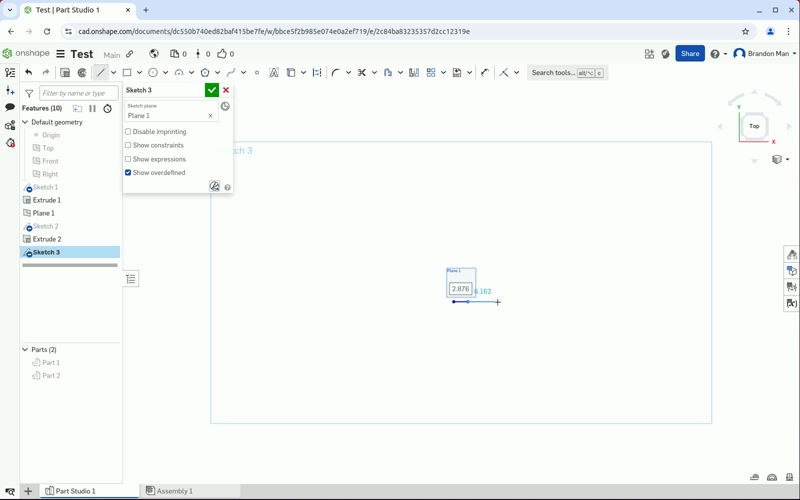
mouse_move(467, 290)
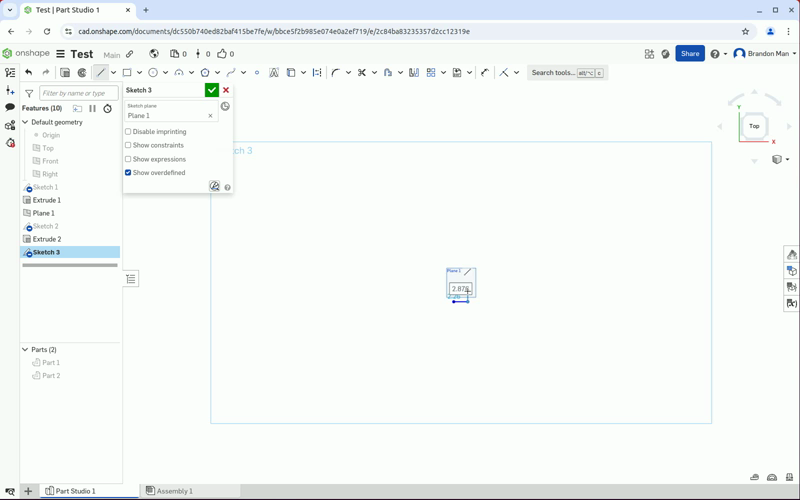
click(467, 290)
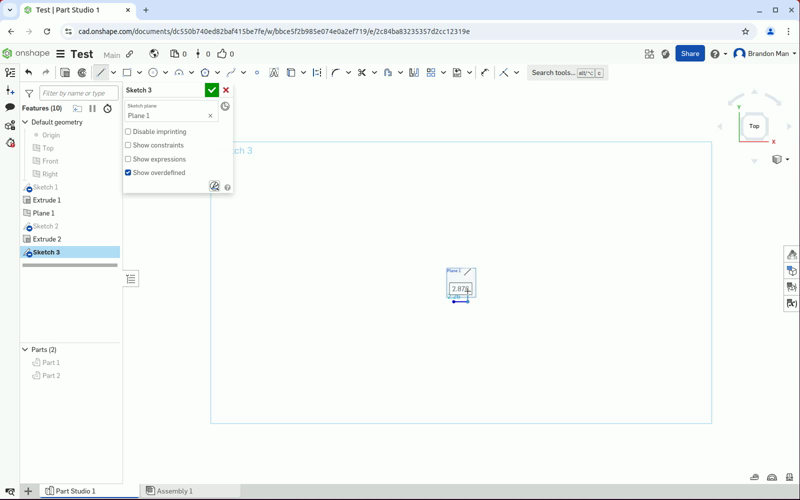
key_up(shift)
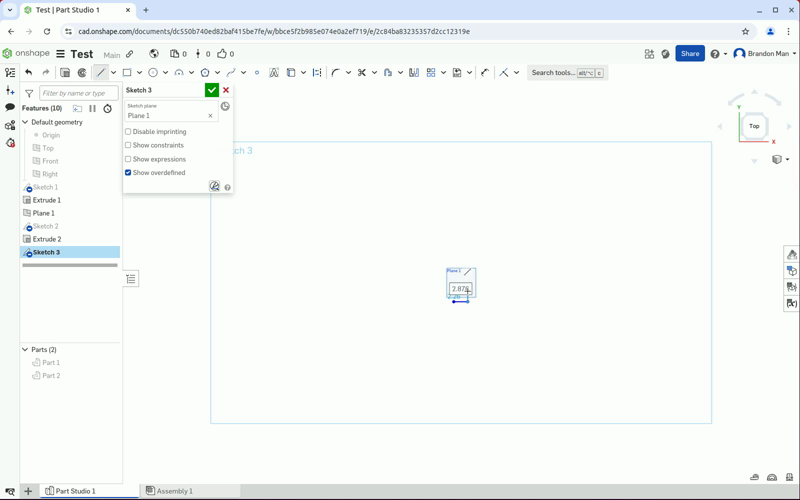
key_down(shift)
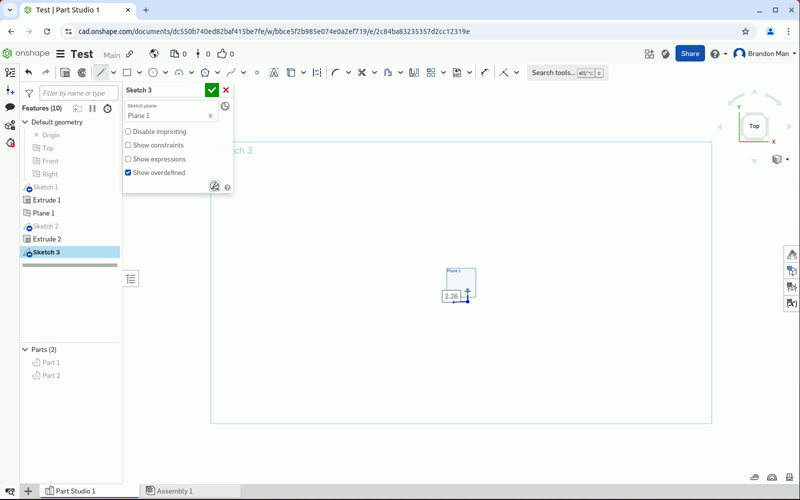
mouse_move(497, 290)
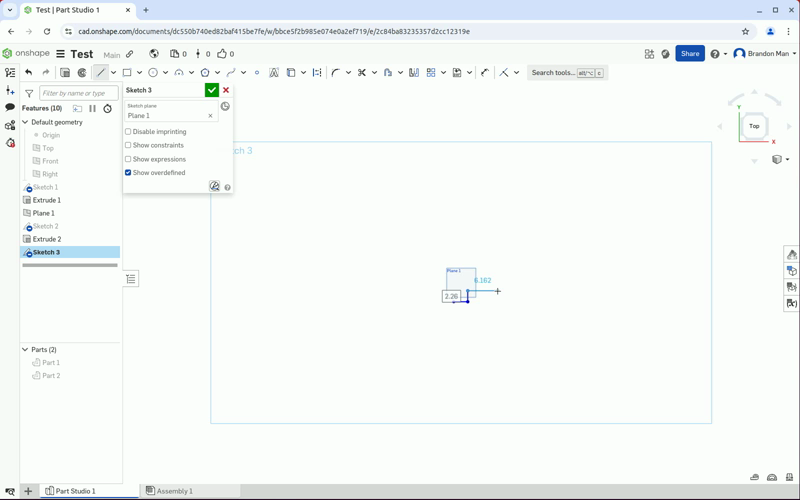
mouse_move(453, 290)
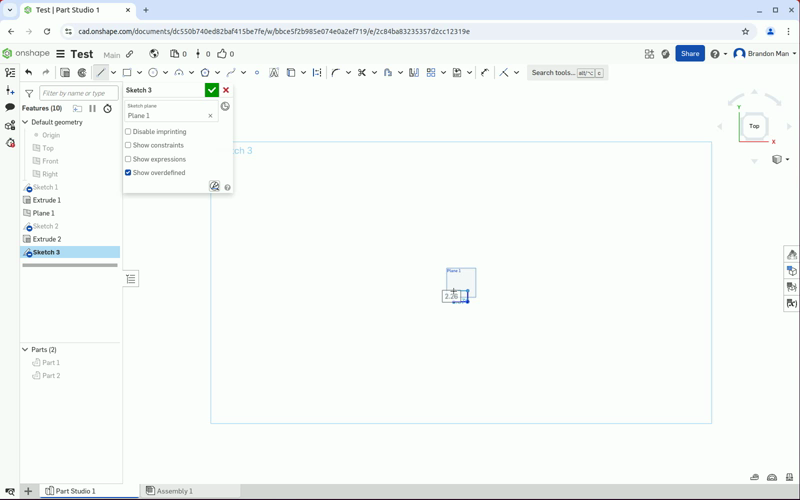
click(453, 290)
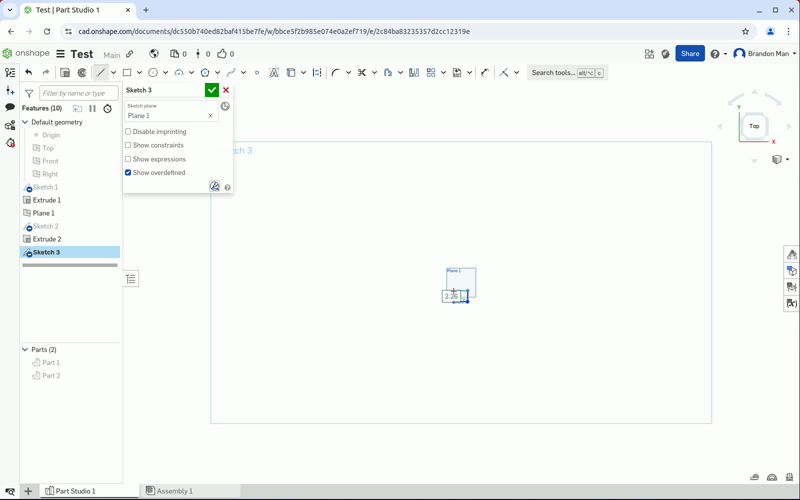
key_up(shift)
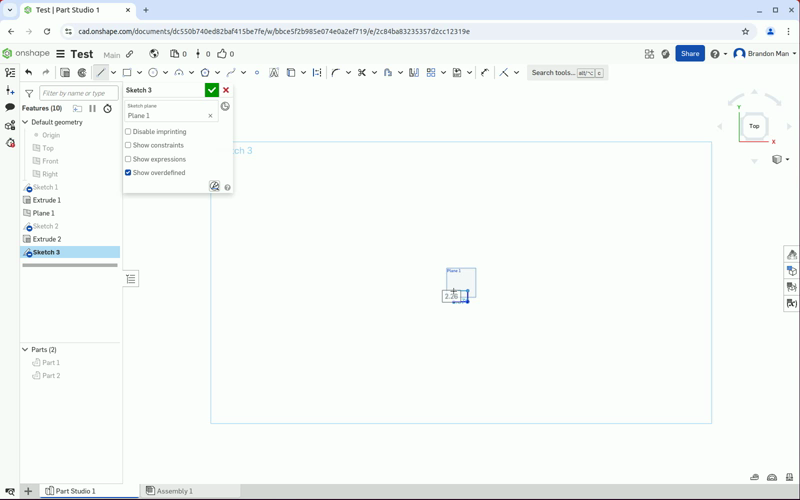
mouse_move(483, 290)
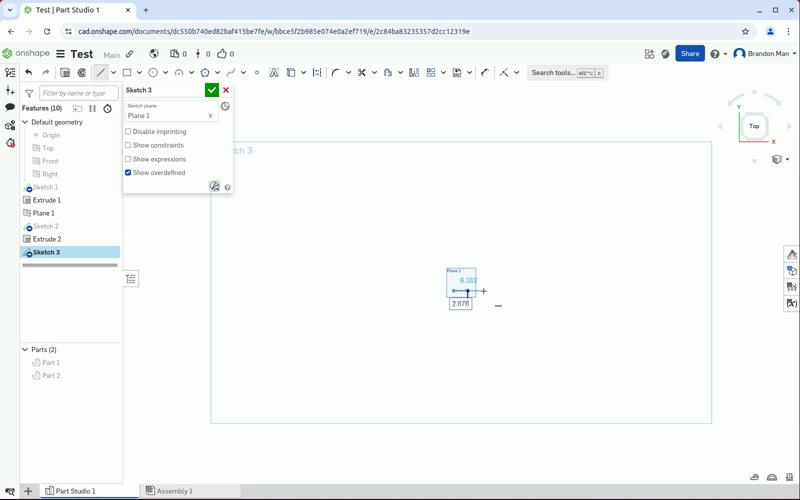
key_down(shift)
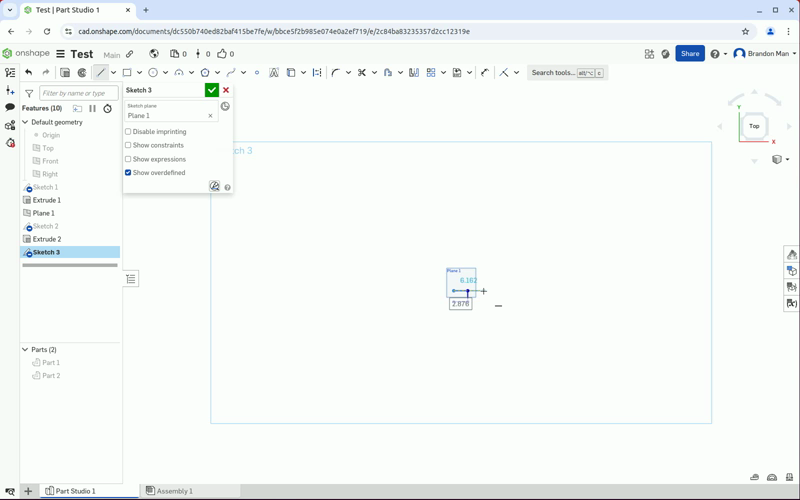
mouse_move(453, 301)
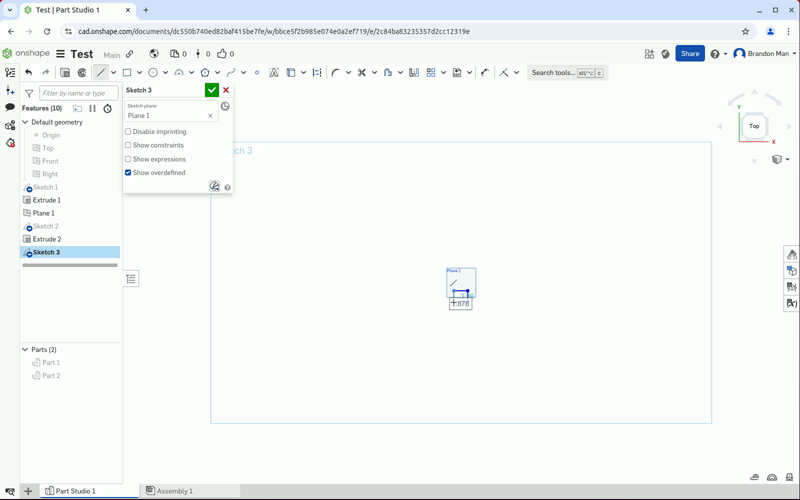
key_up(shift)
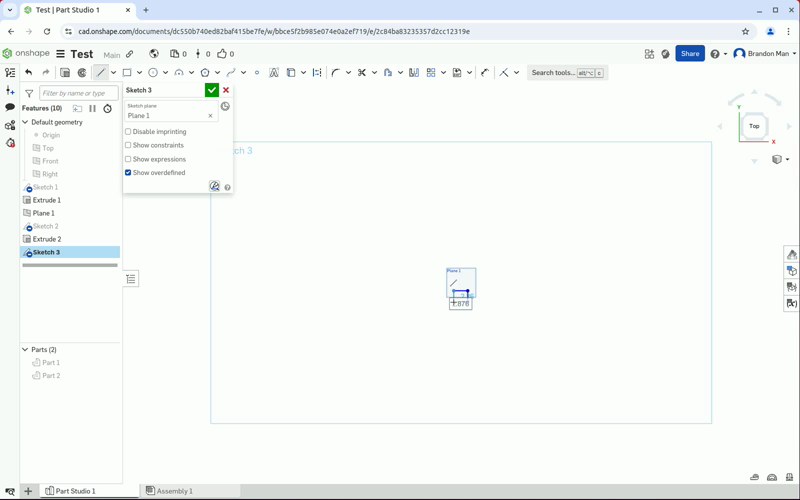
click(453, 301)
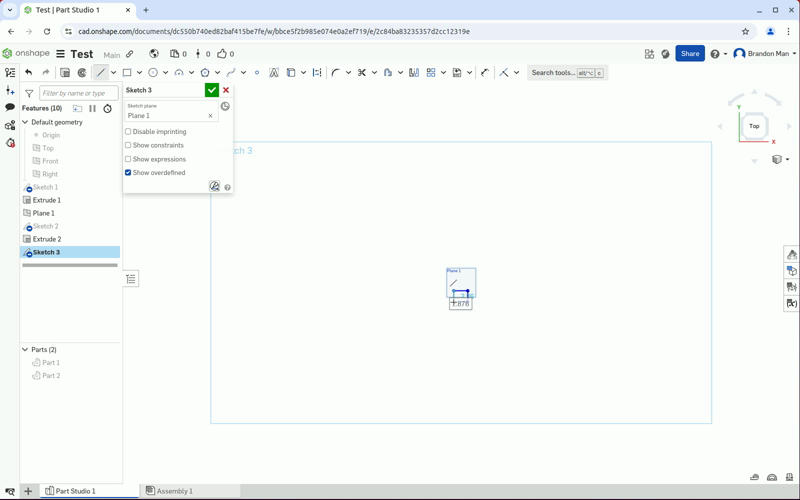
key(esc)
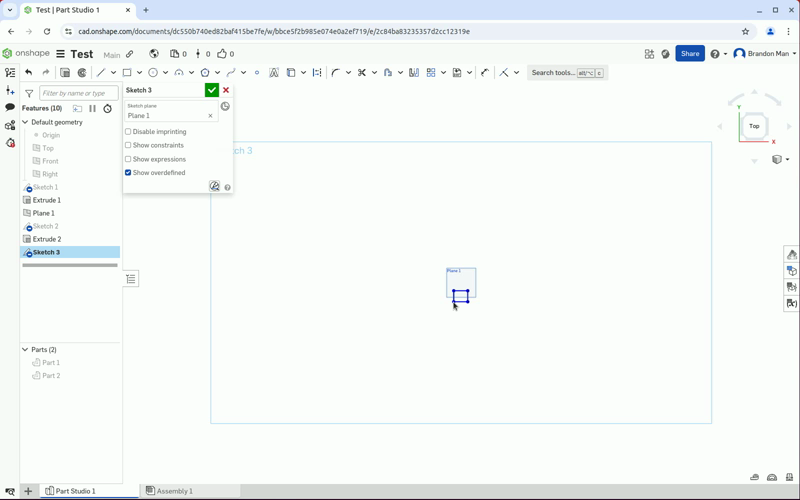
key(c)
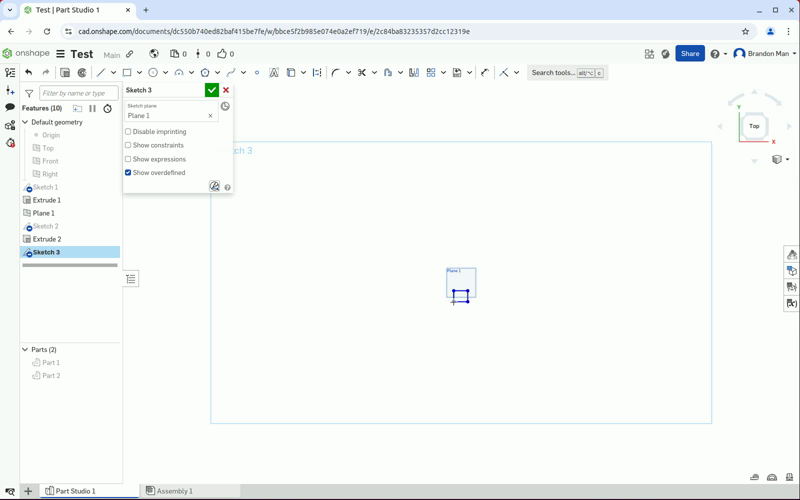
key_down(shift)
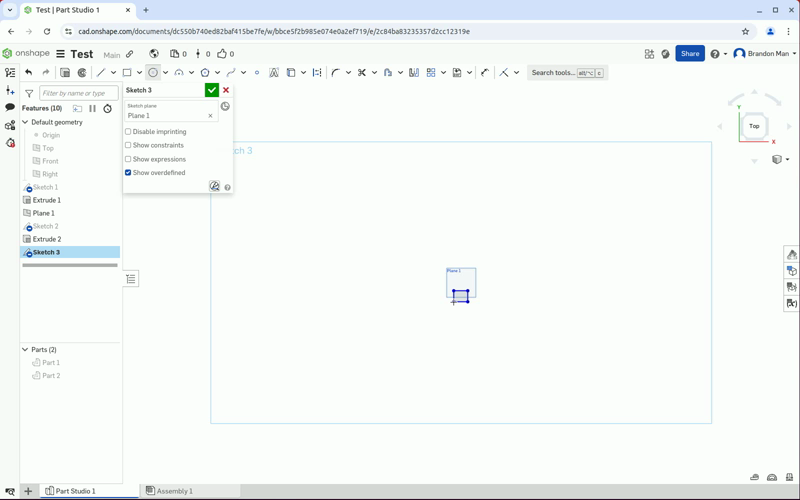
mouse_move(457, 299)
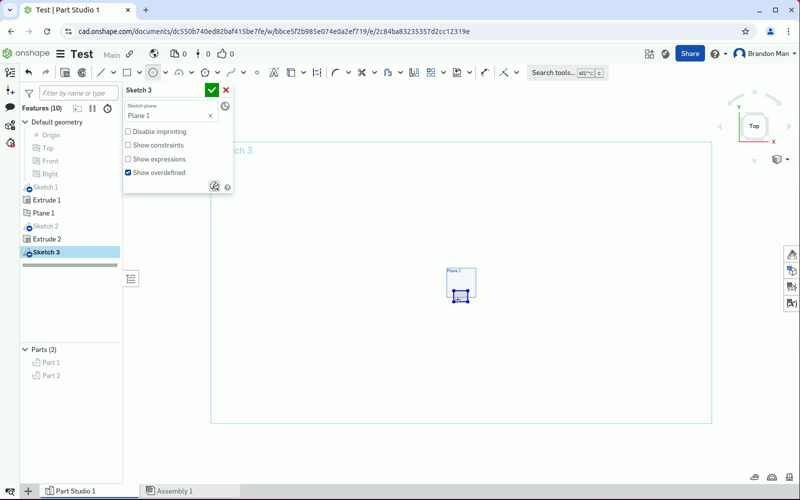
click(457, 299)
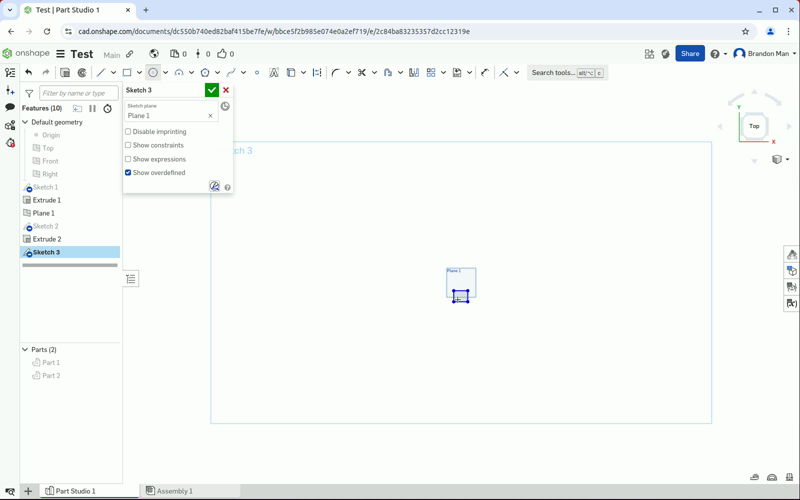
key_up(shift)
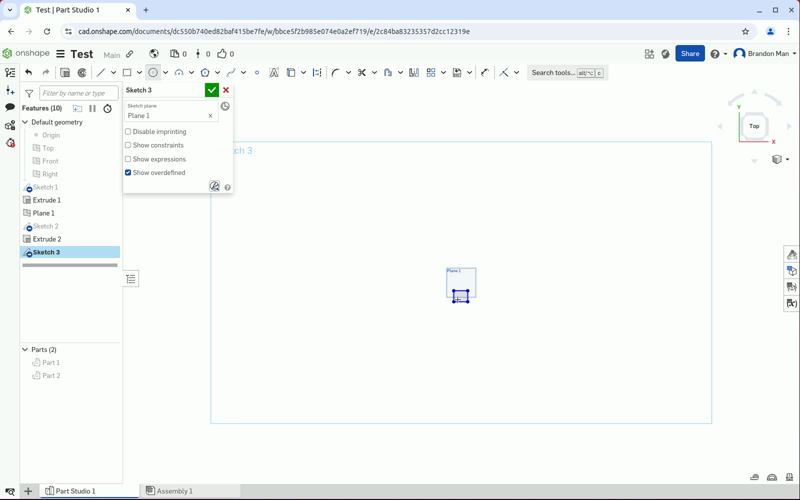
mouse_move(458, 299)
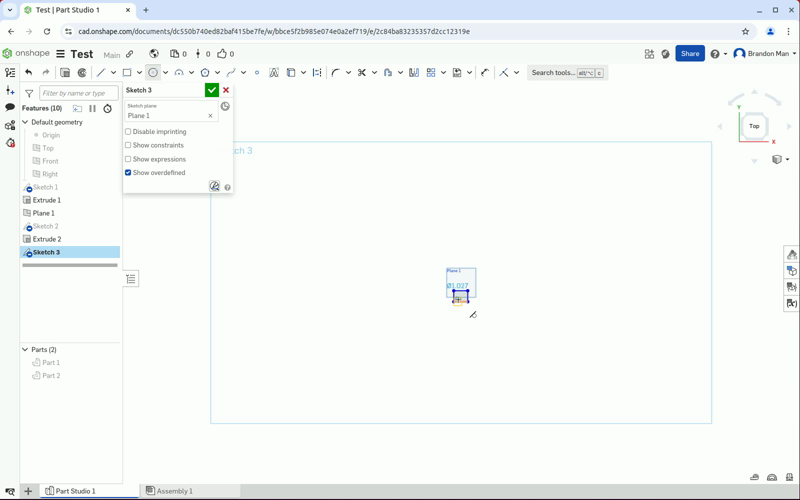
scroll(6)
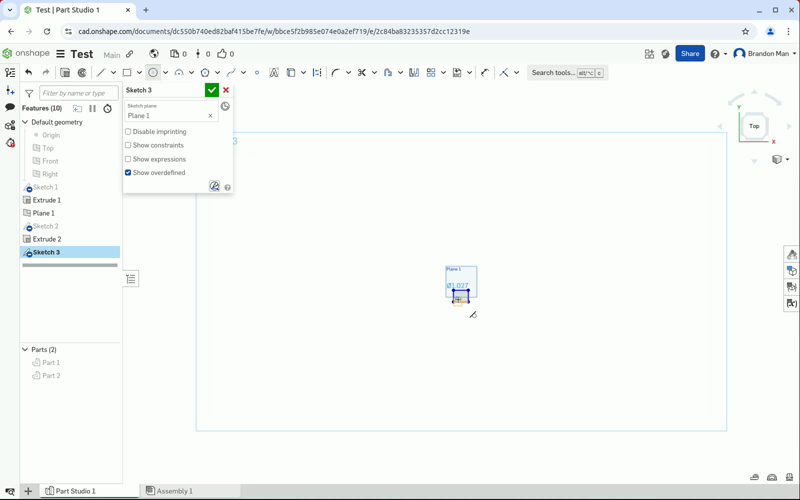
scroll(6)
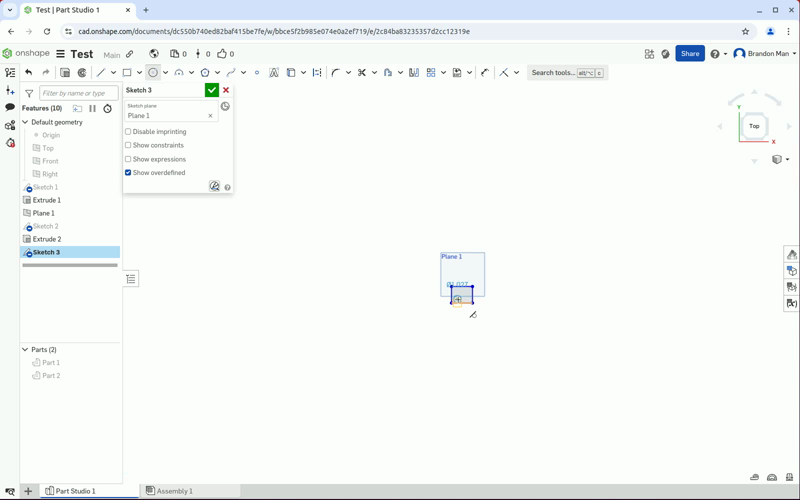
scroll(6)
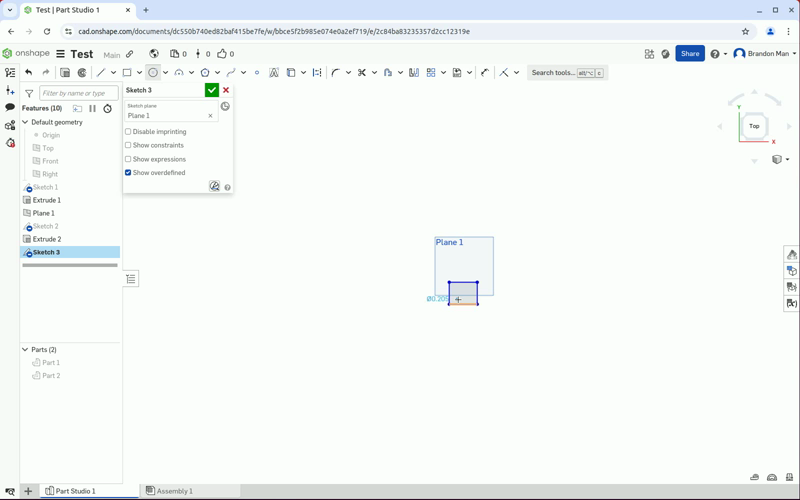
scroll(6)
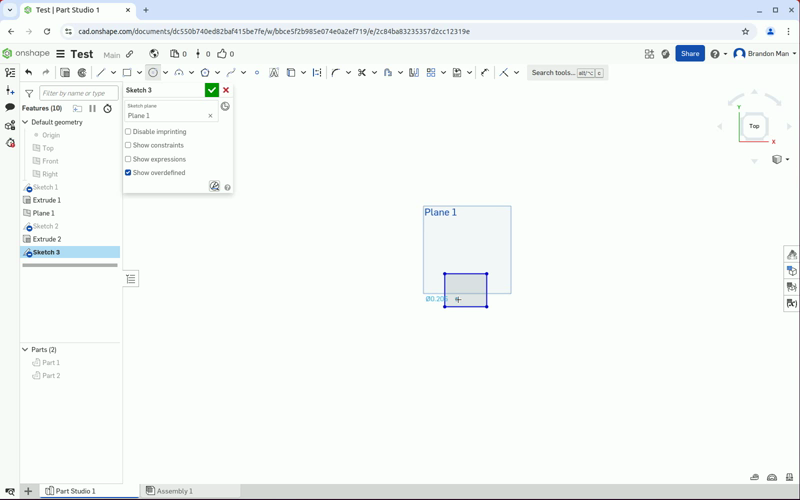
scroll(6)
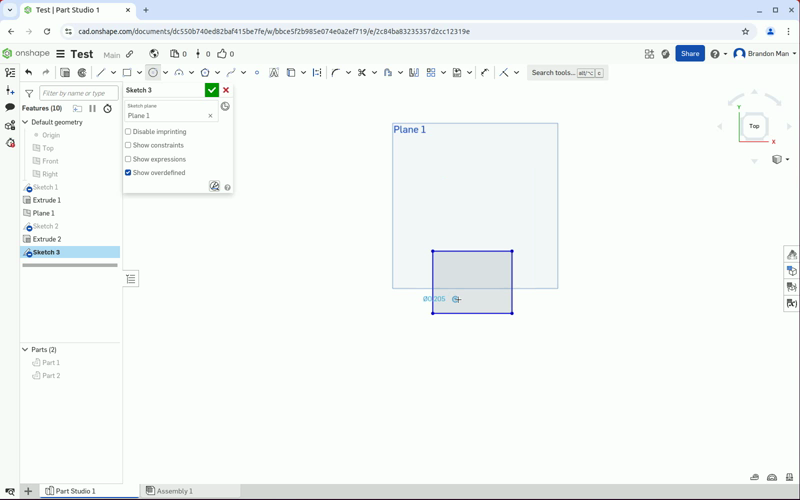
scroll(6)
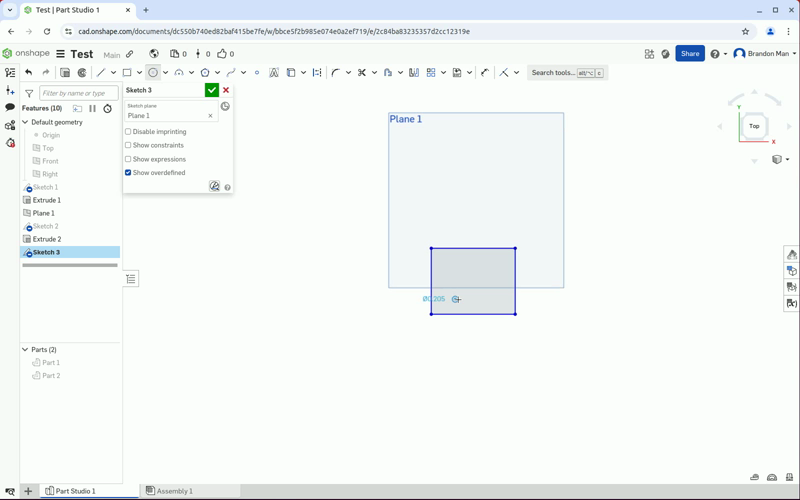
scroll(6)
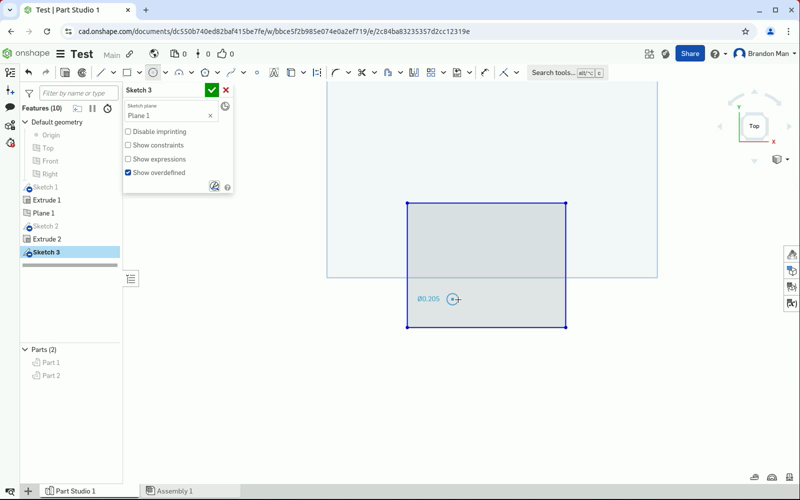
click(458, 299)
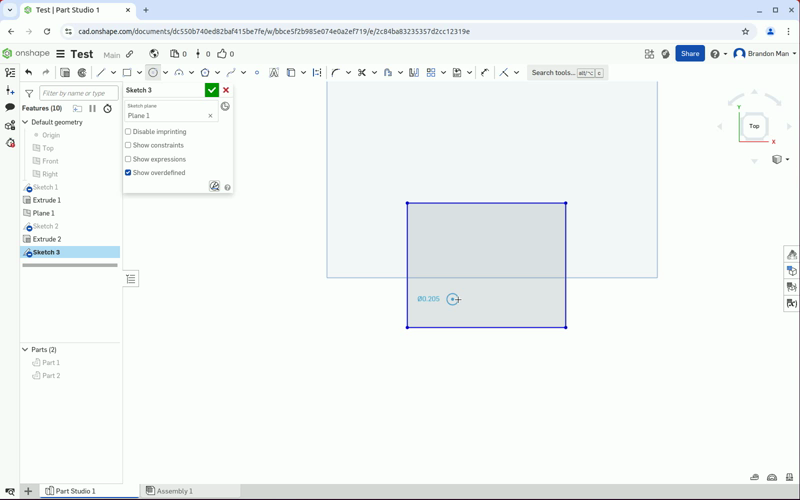
scroll(-6)
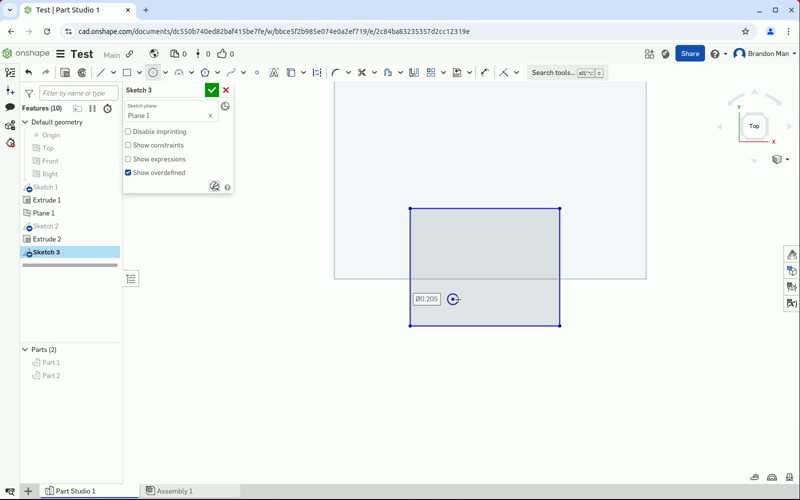
scroll(-6)
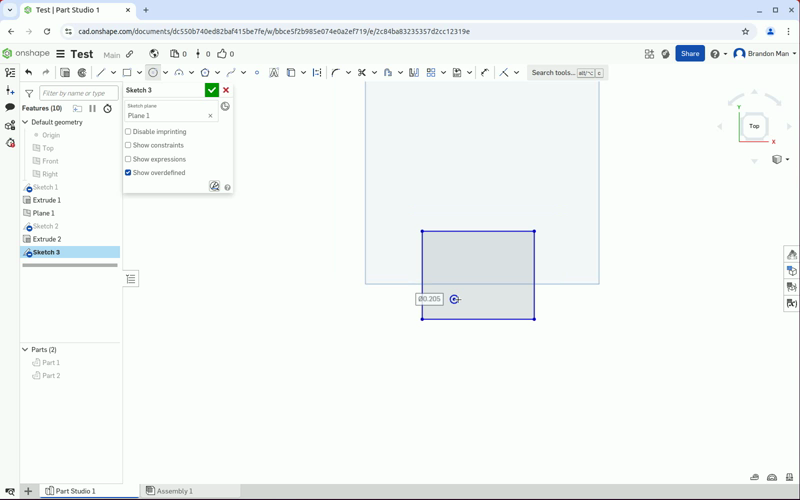
scroll(-6)
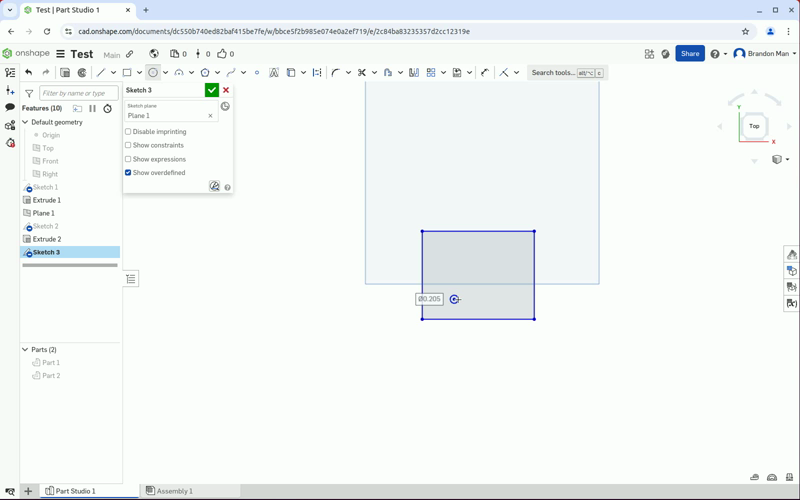
scroll(-6)
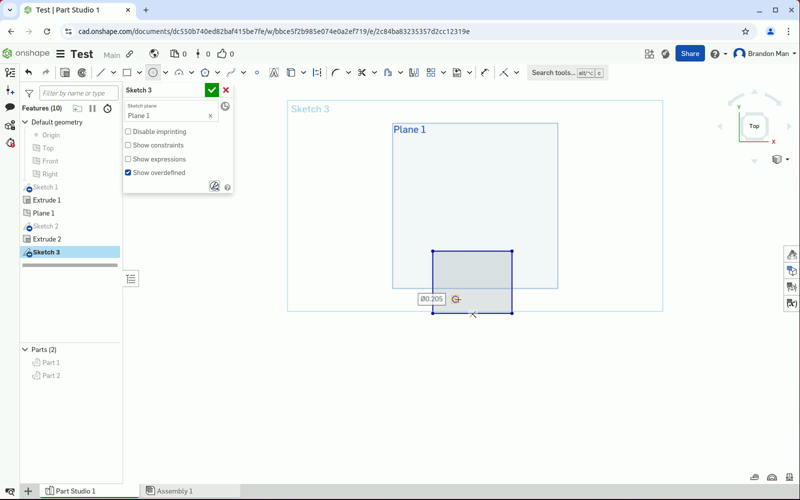
scroll(-6)
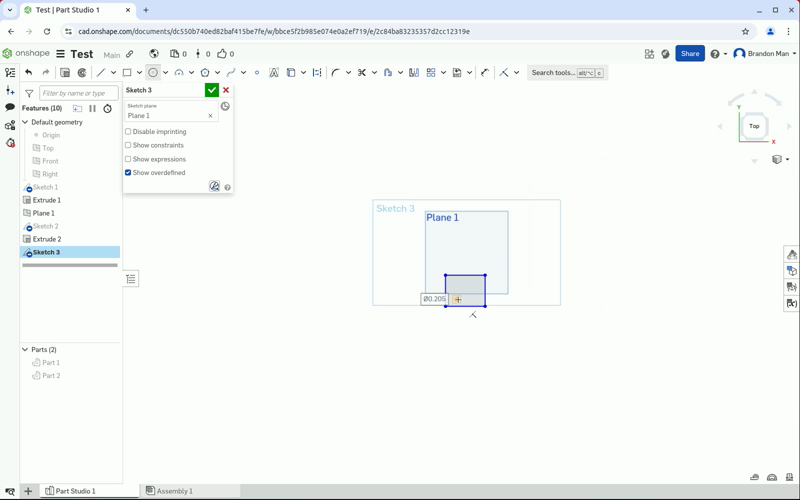
scroll(-6)
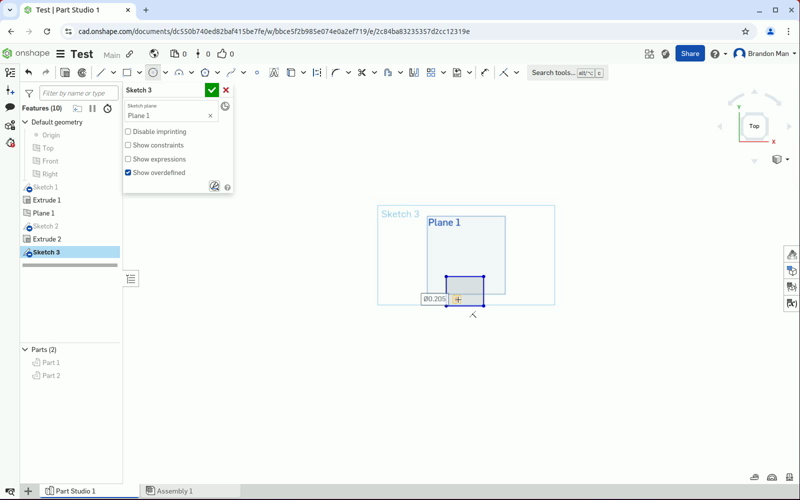
scroll(-6)
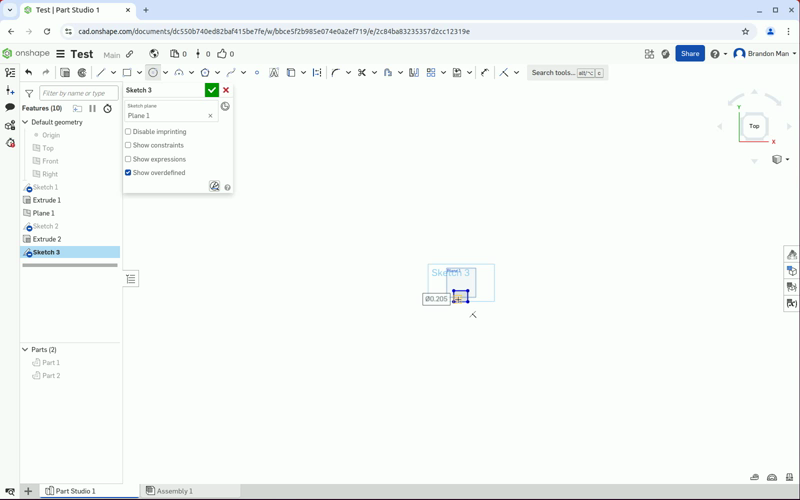
key(esc)
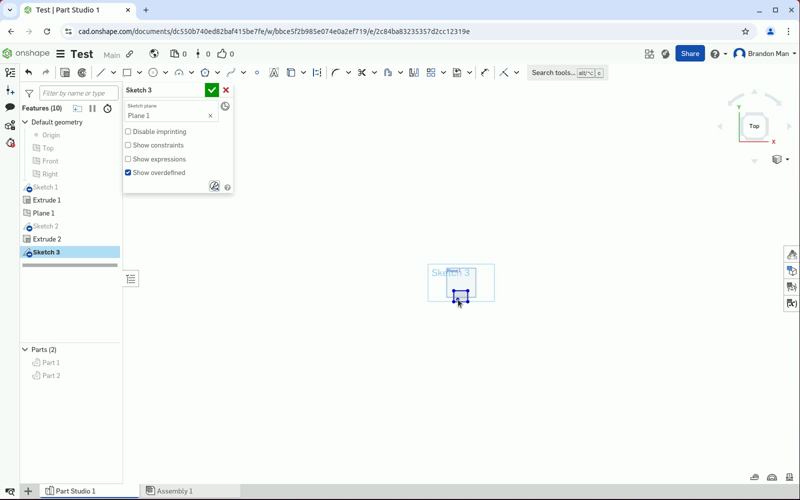
key(c)
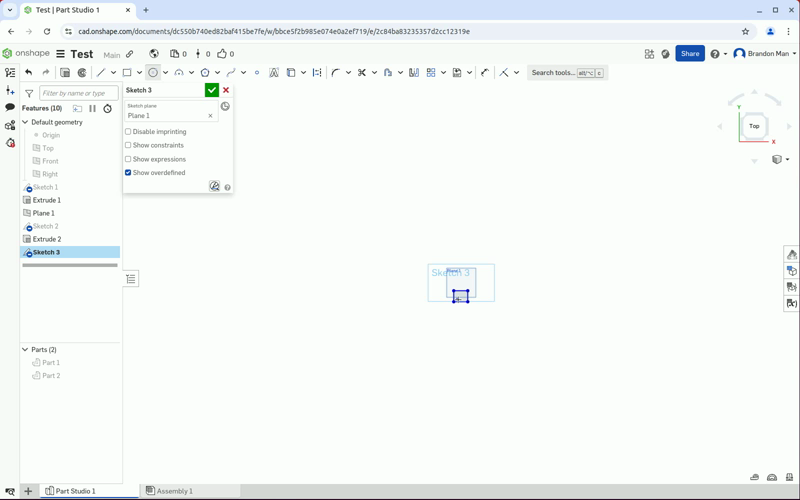
key_down(shift)
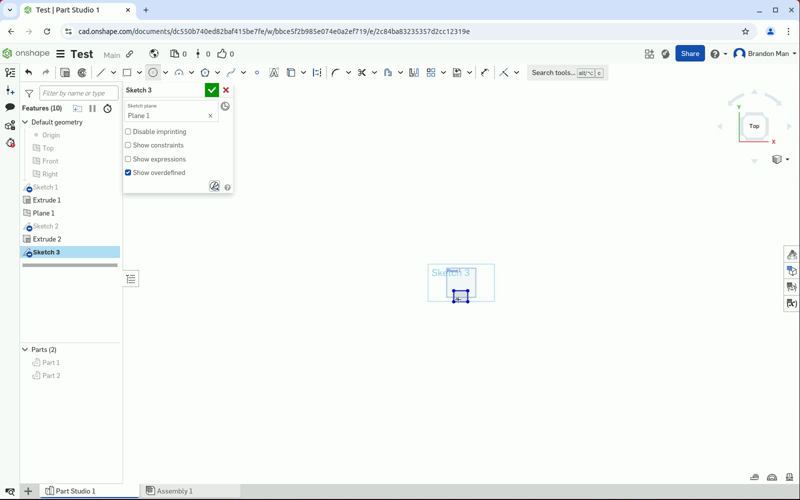
mouse_move(464, 299)
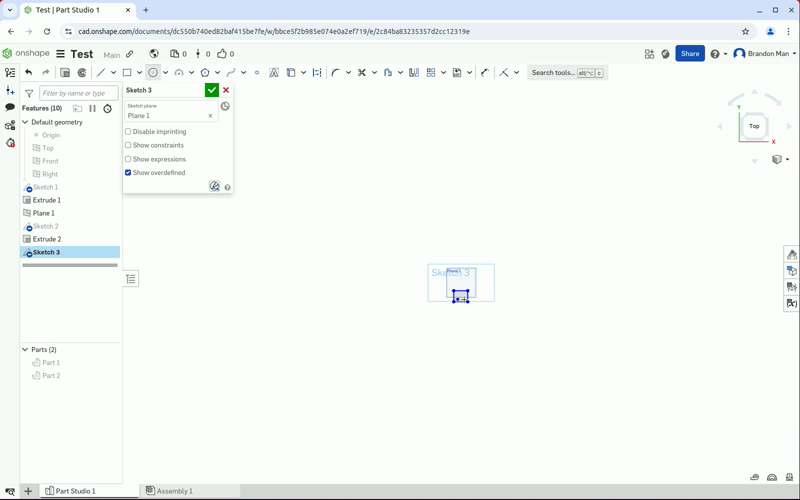
click(464, 299)
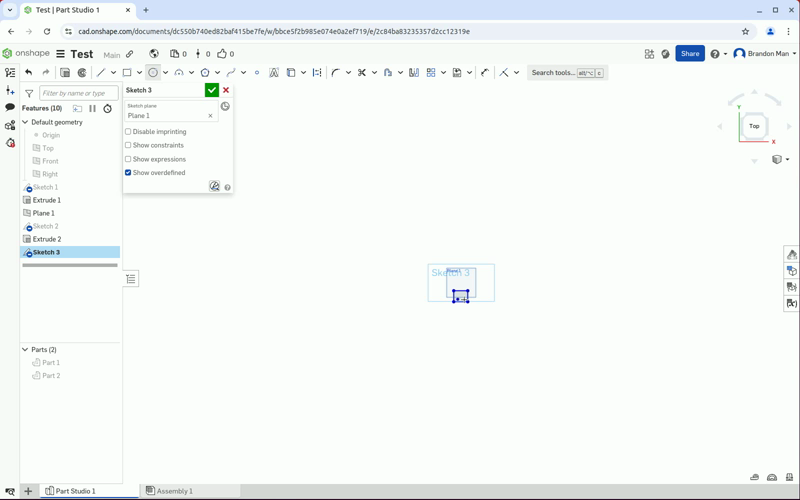
key_up(shift)
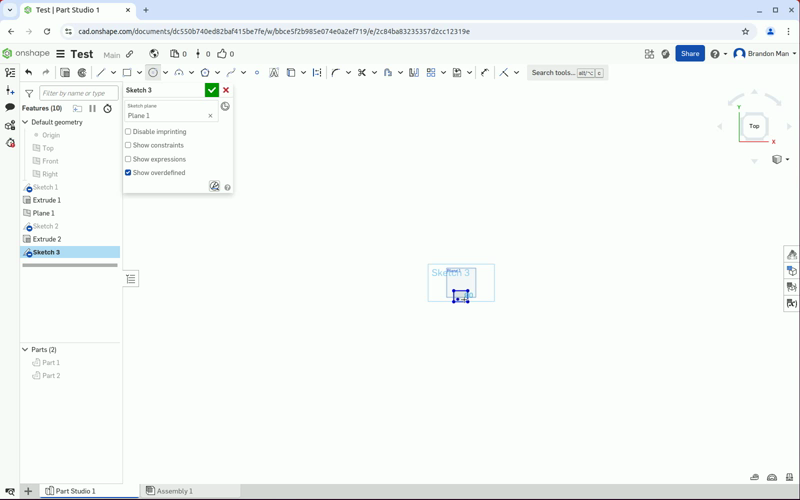
mouse_move(464, 299)
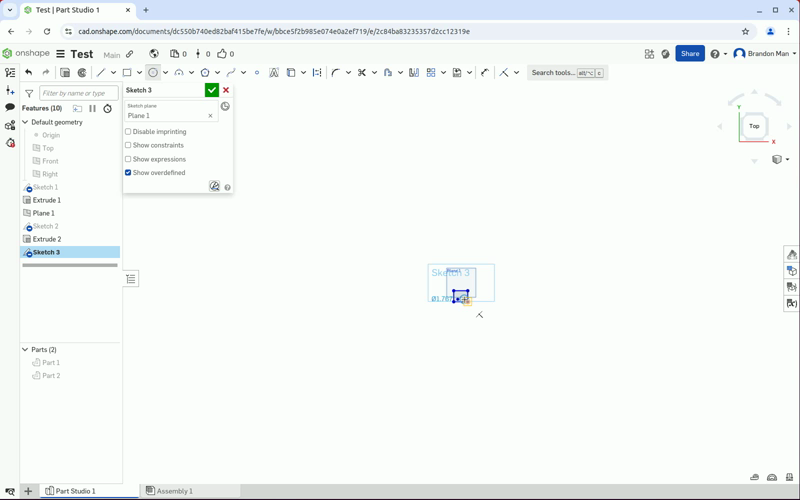
scroll(6)
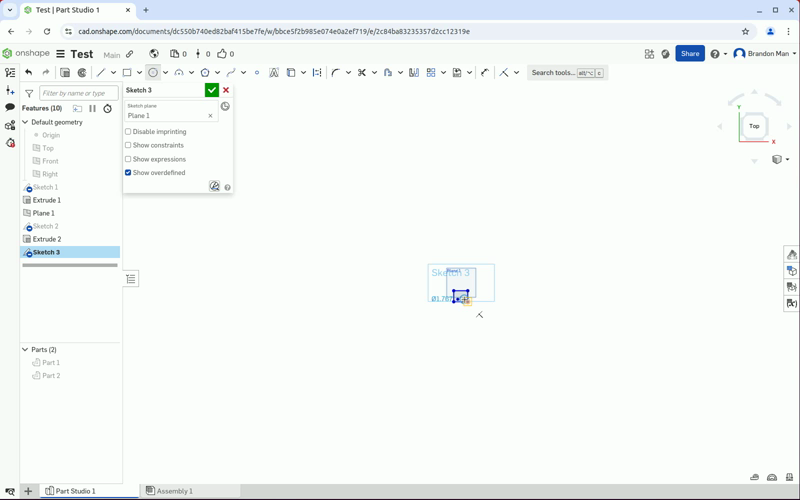
scroll(6)
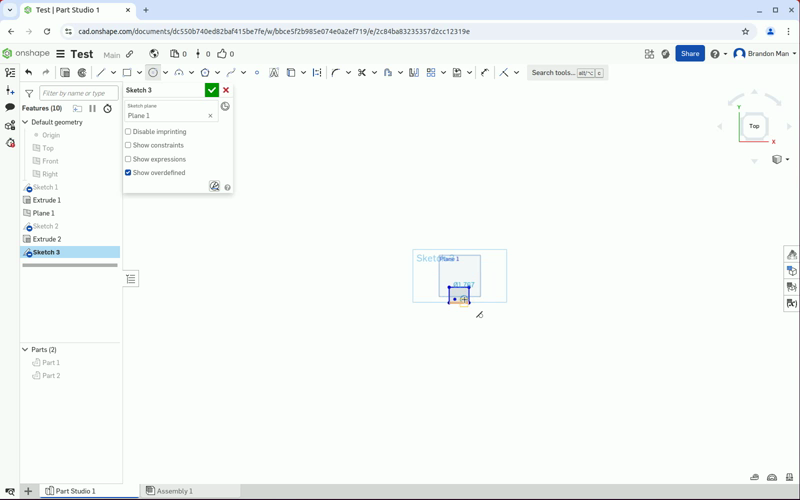
scroll(6)
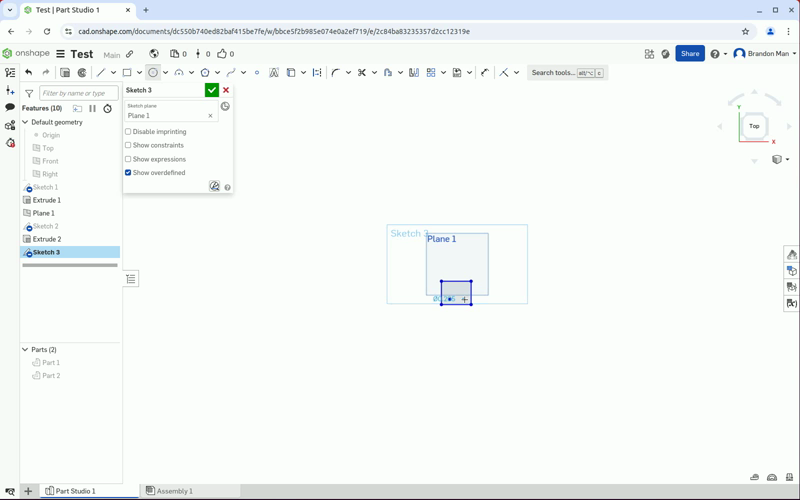
scroll(6)
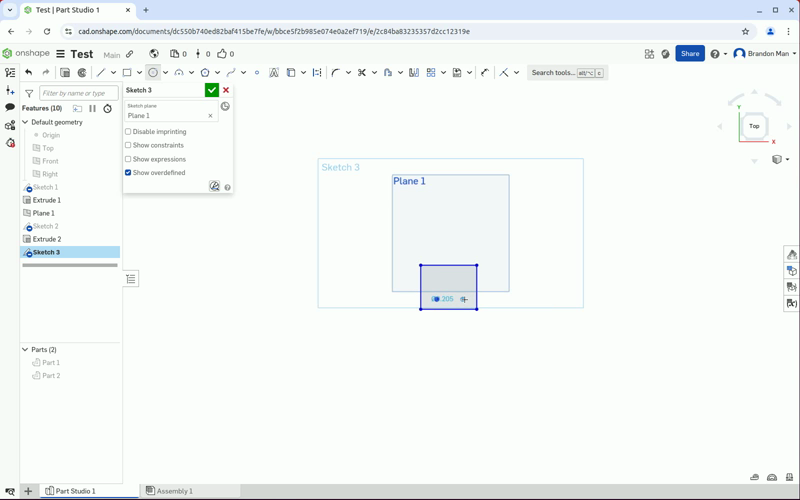
scroll(6)
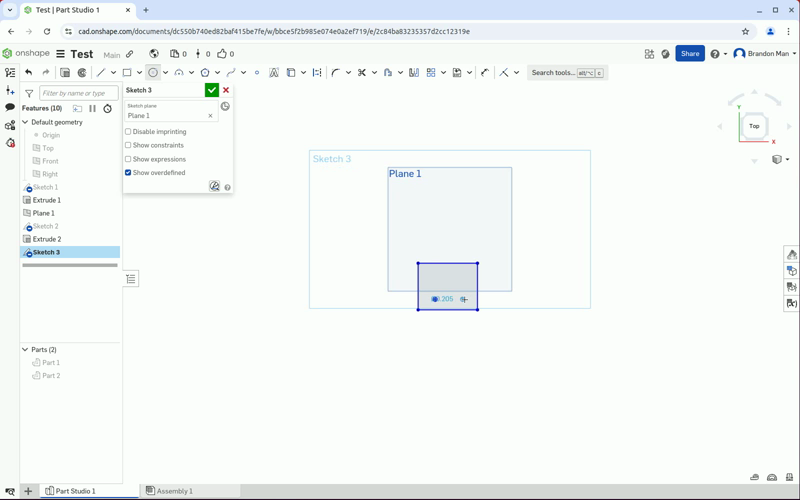
scroll(6)
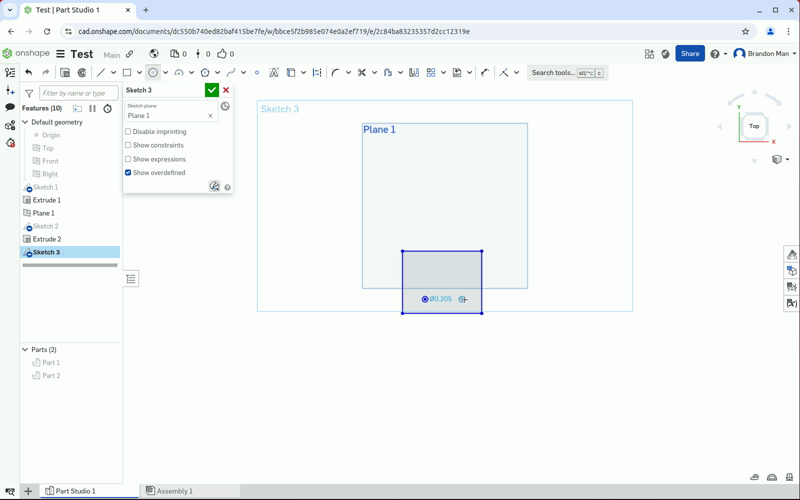
scroll(6)
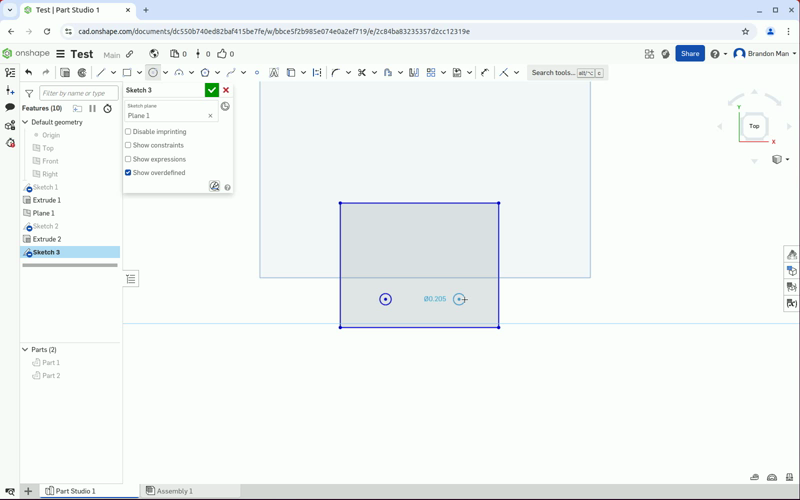
click(464, 299)
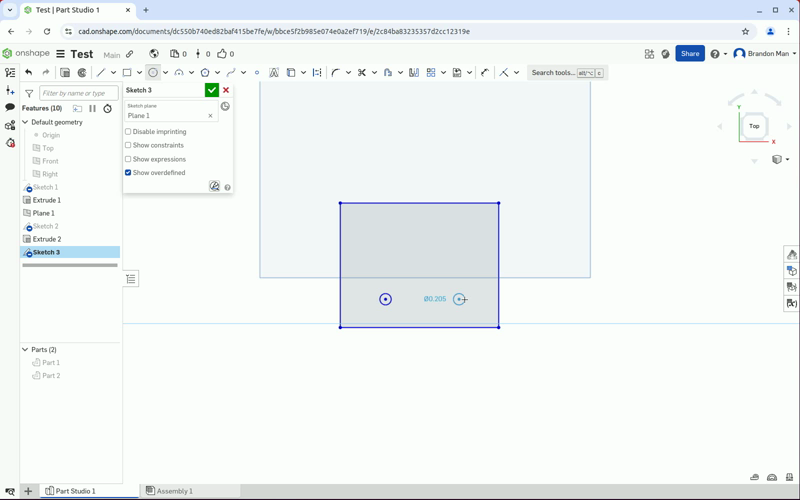
scroll(-6)
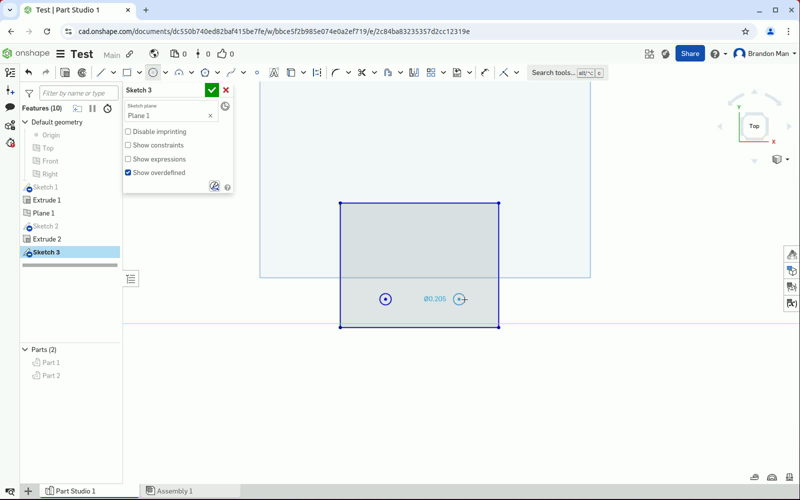
scroll(-6)
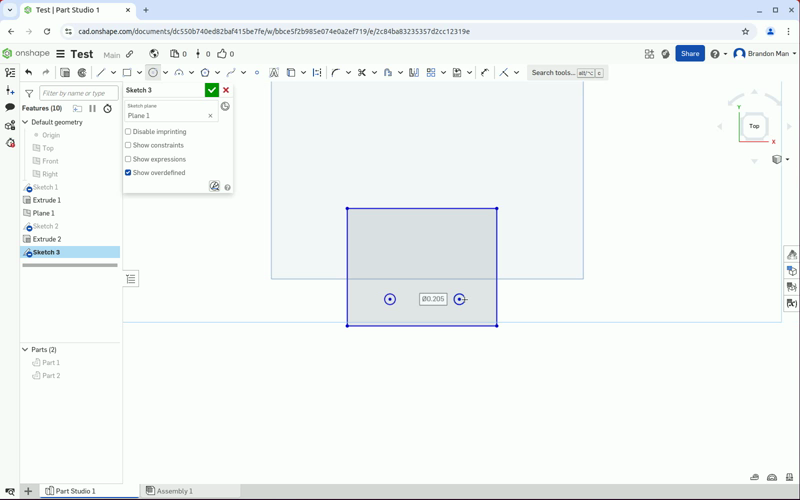
scroll(-6)
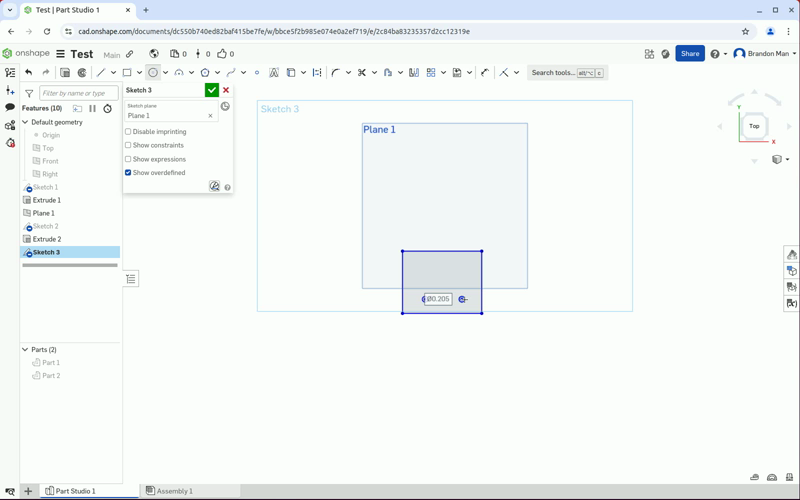
scroll(-6)
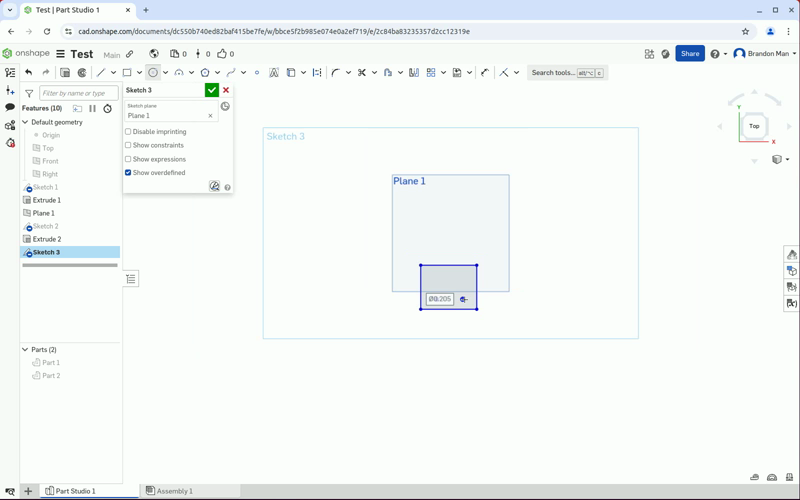
scroll(-6)
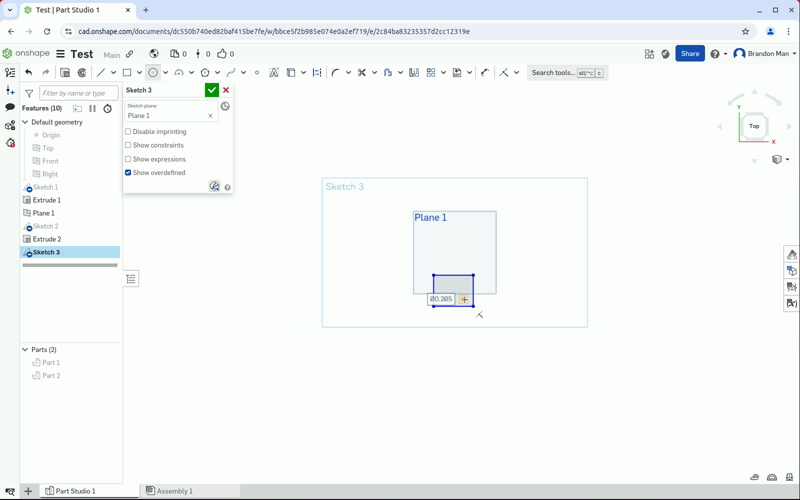
scroll(-6)
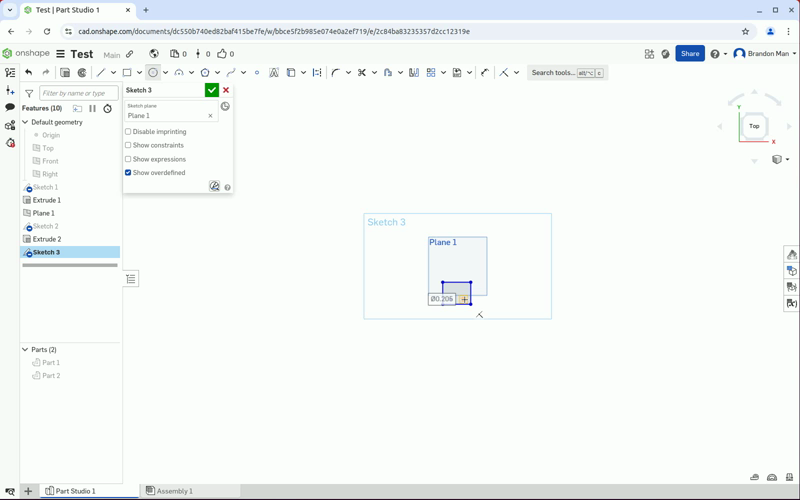
scroll(-6)
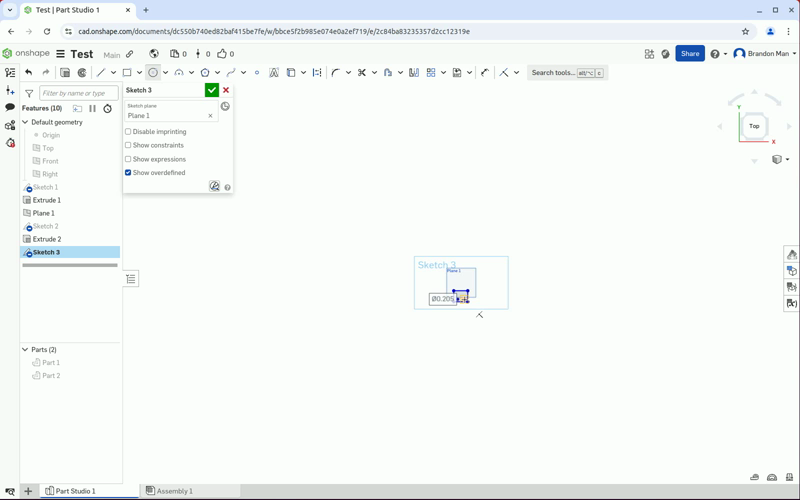
key(esc)
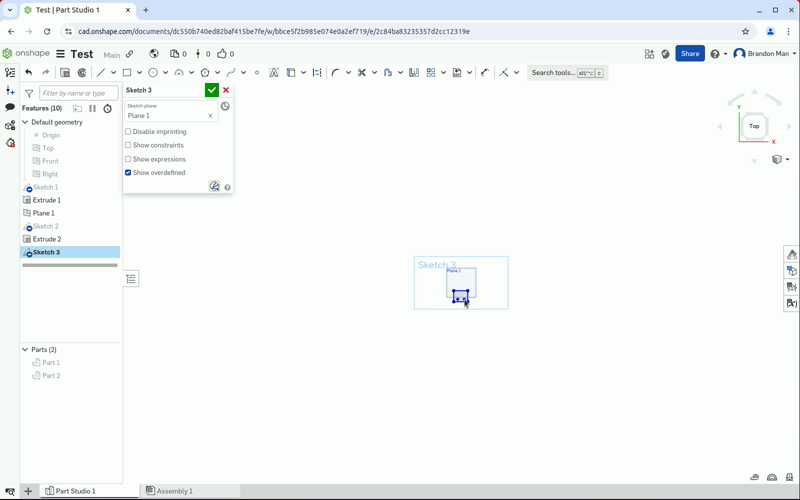
mouse_move(459, 296)
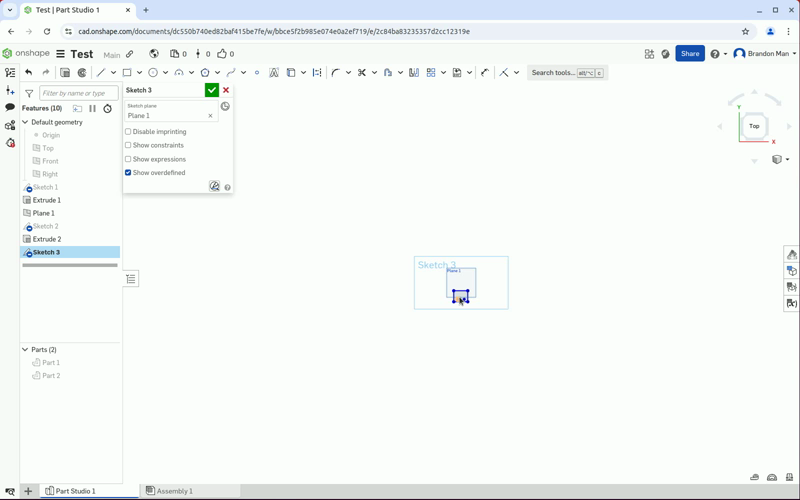
scroll(6)
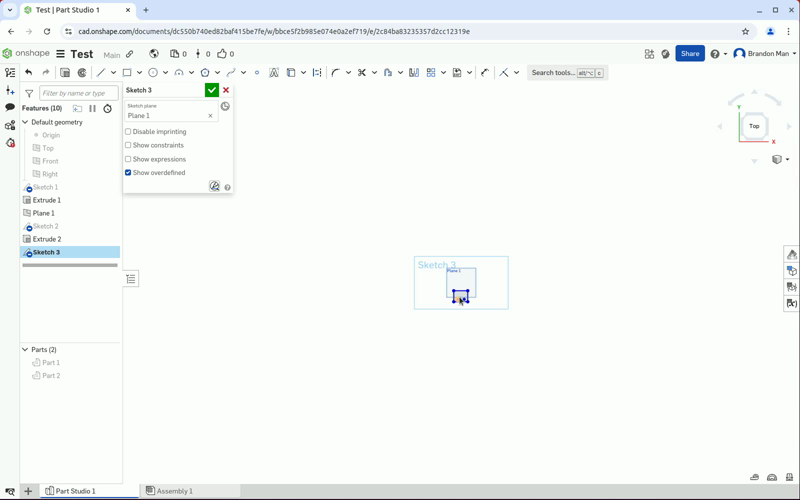
scroll(6)
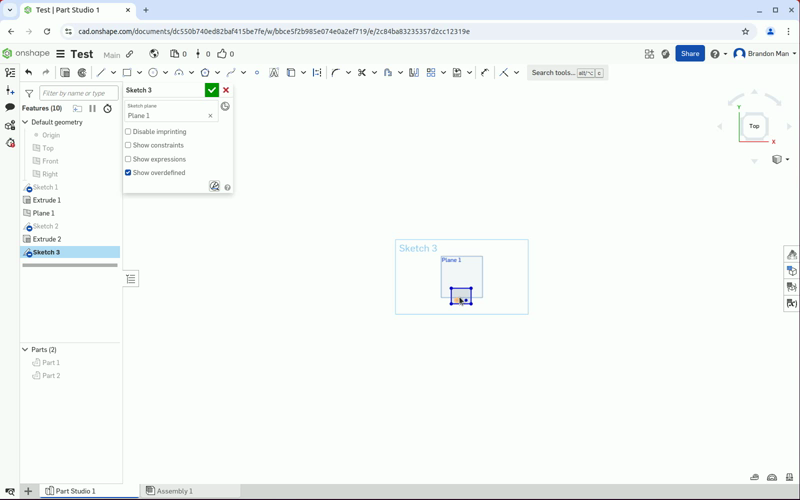
scroll(6)
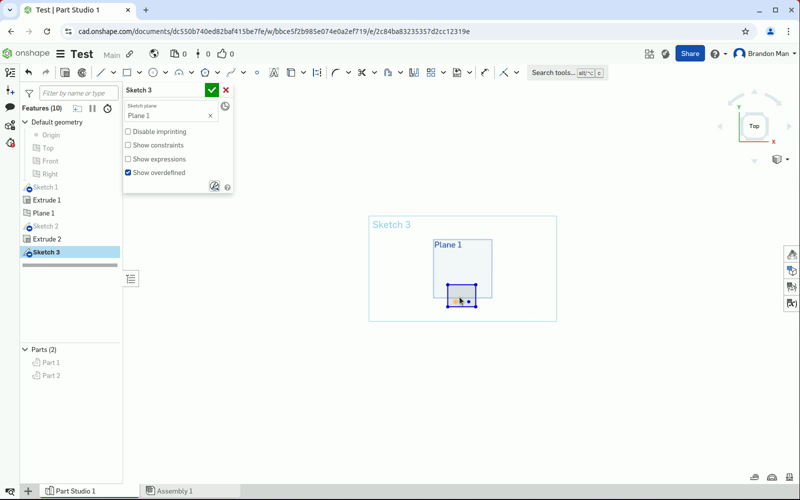
scroll(6)
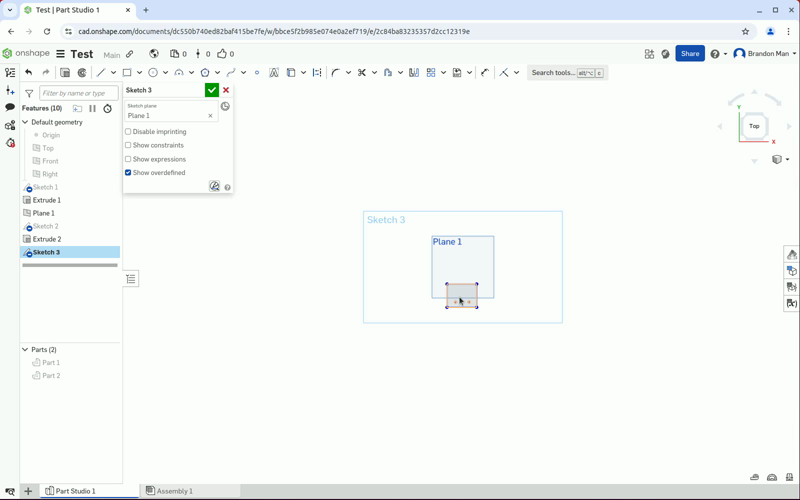
scroll(6)
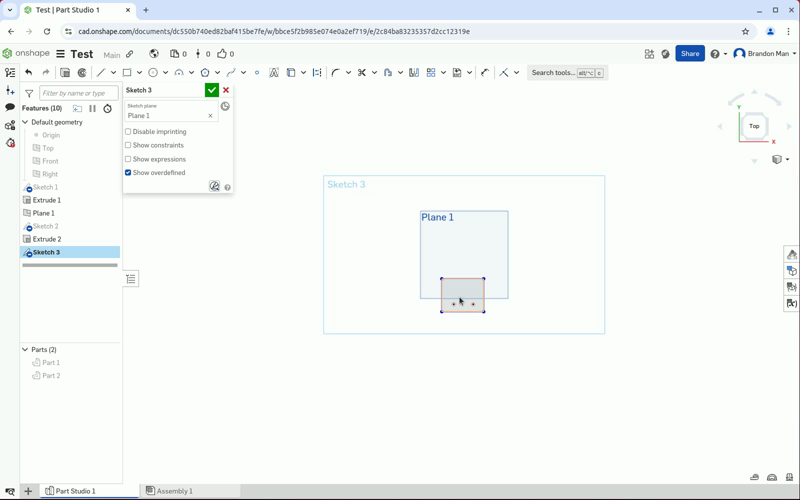
scroll(6)
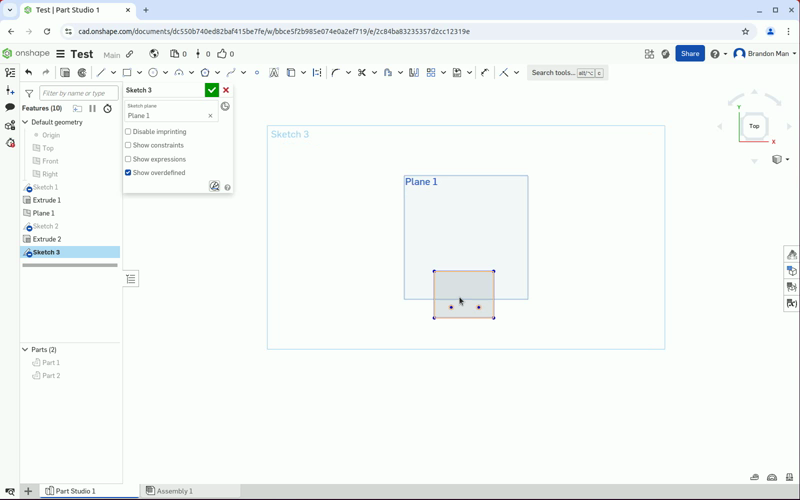
scroll(6)
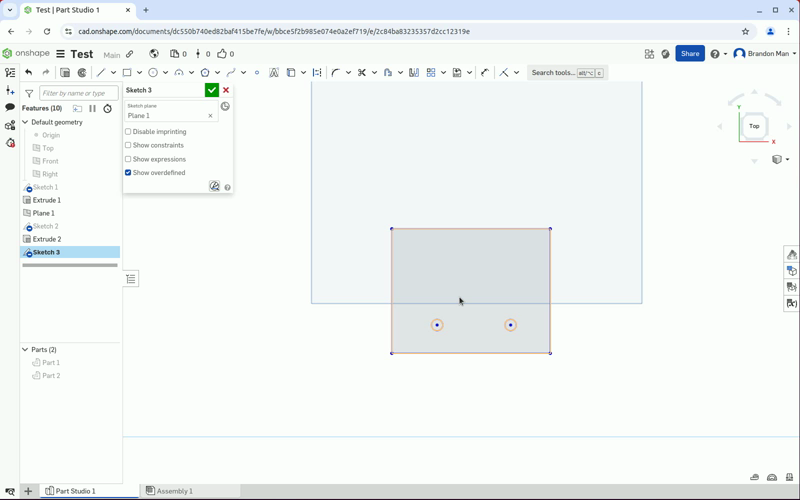
click(459, 296)
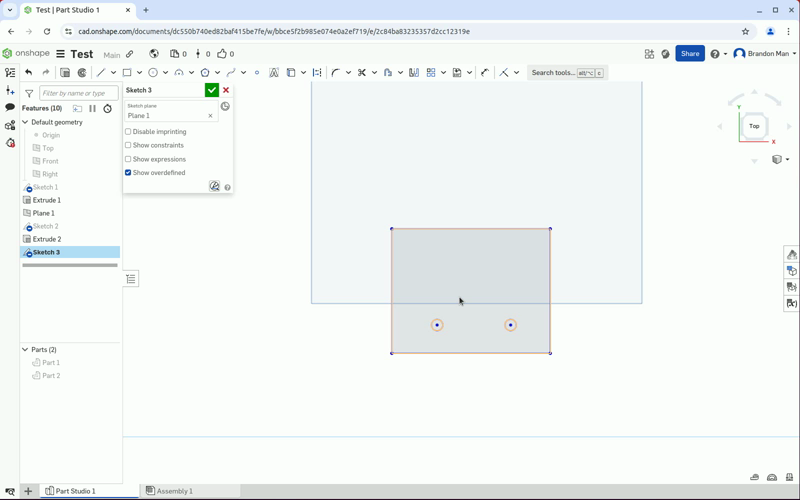
scroll(-6)
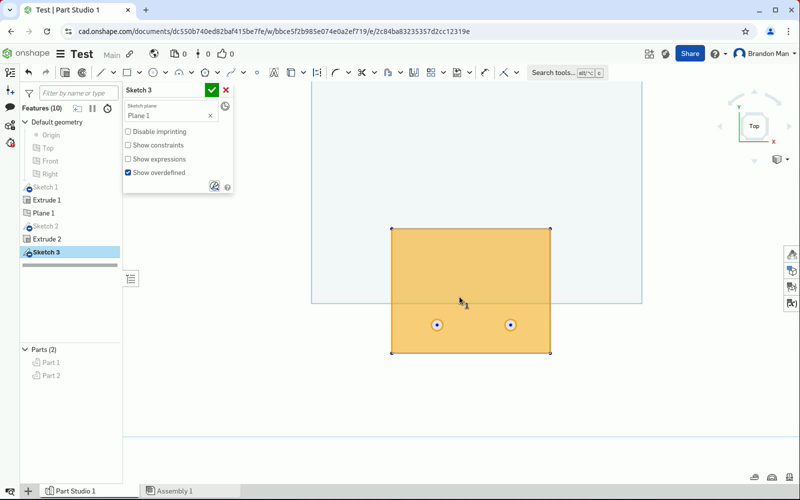
scroll(-6)
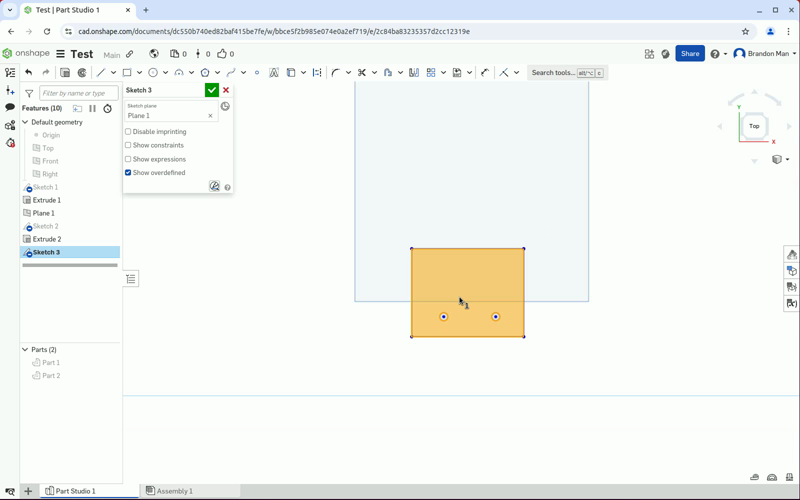
scroll(-6)
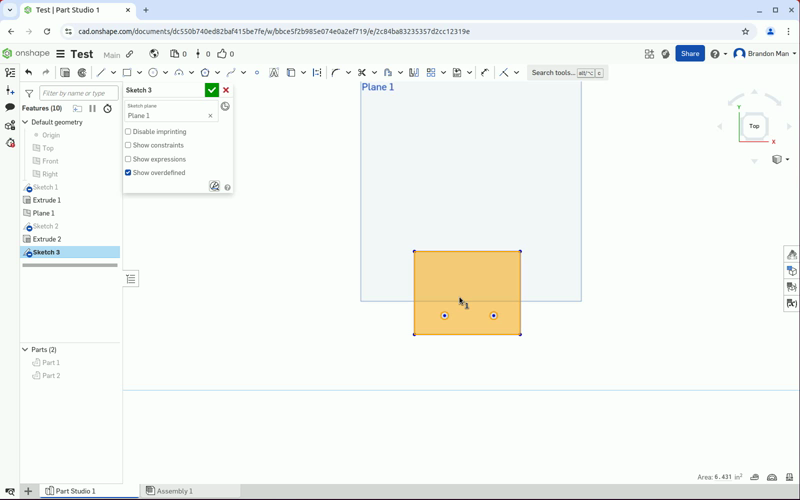
scroll(-6)
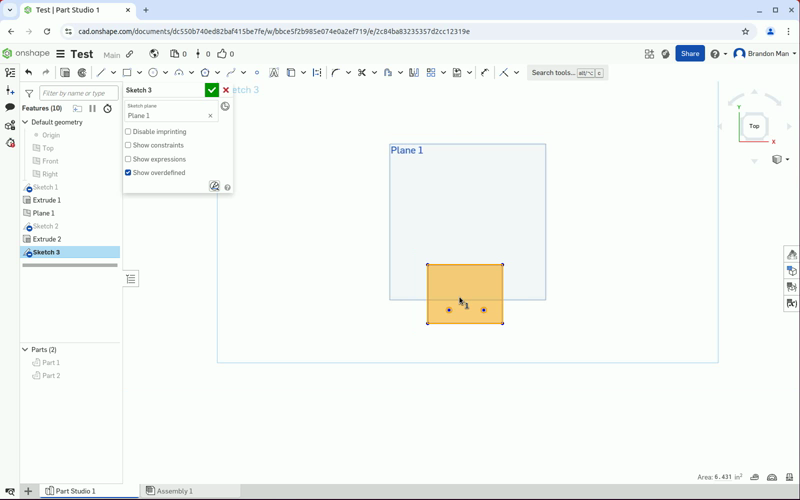
scroll(-6)
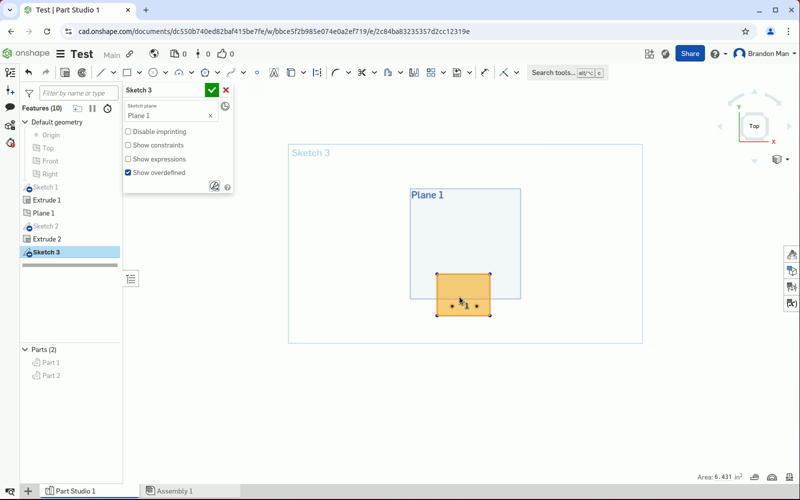
scroll(-6)
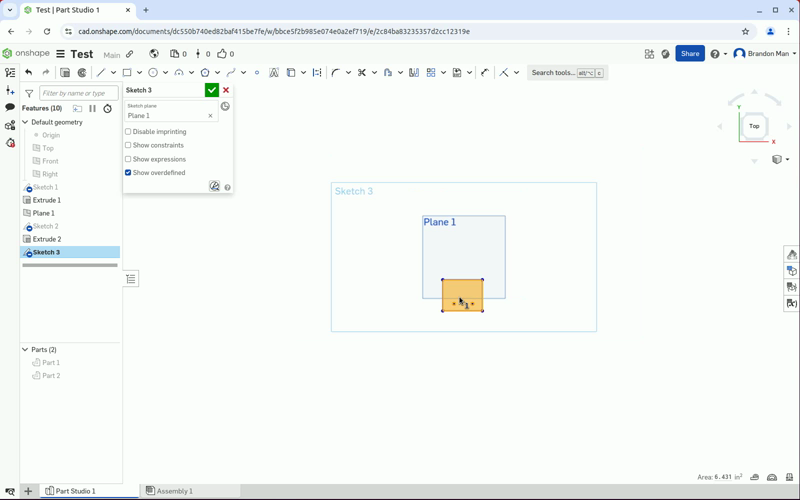
scroll(-6)
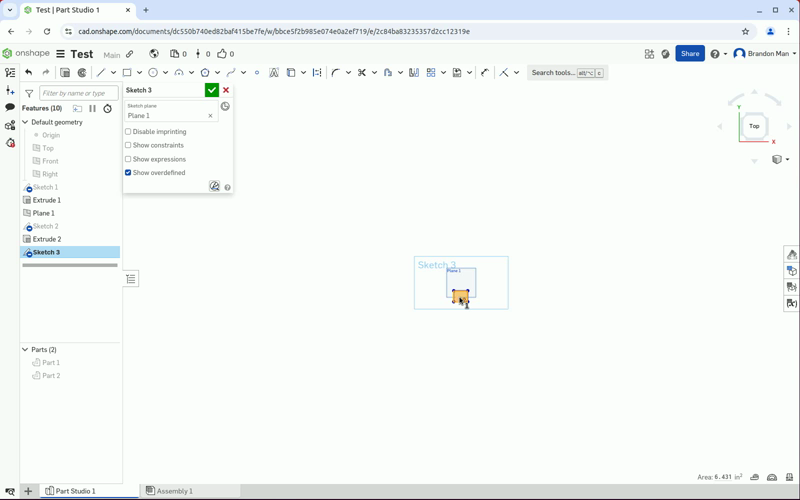
mouse_move(73, 352)
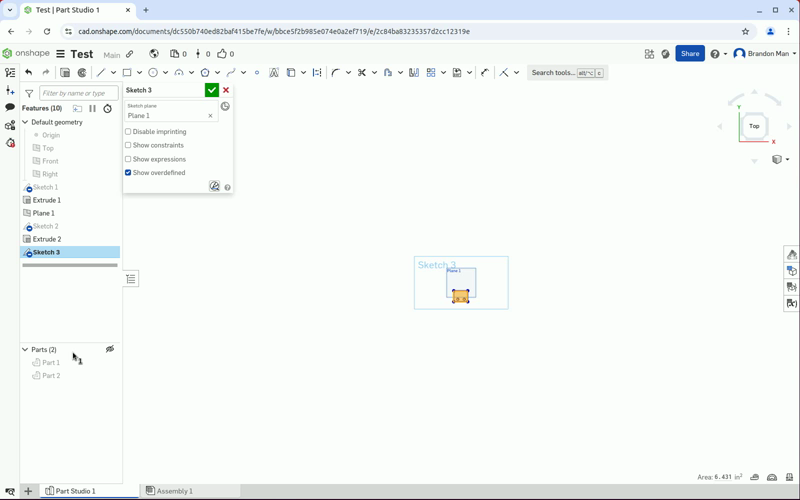
key(shift+y)
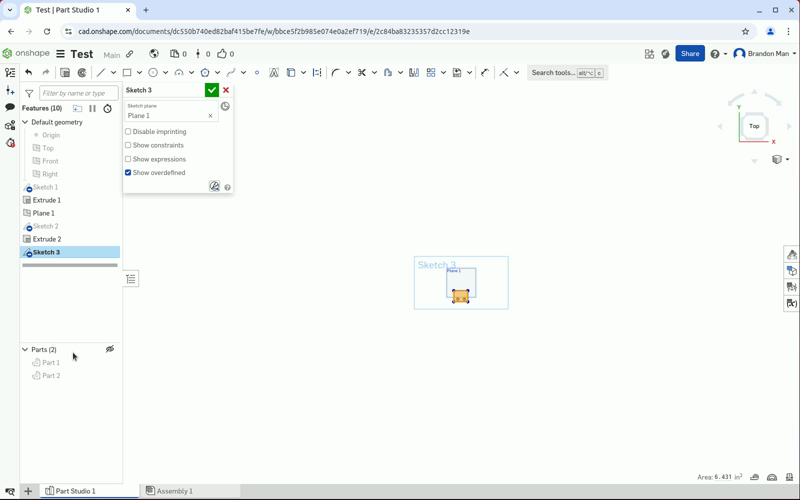
key(shift+e)
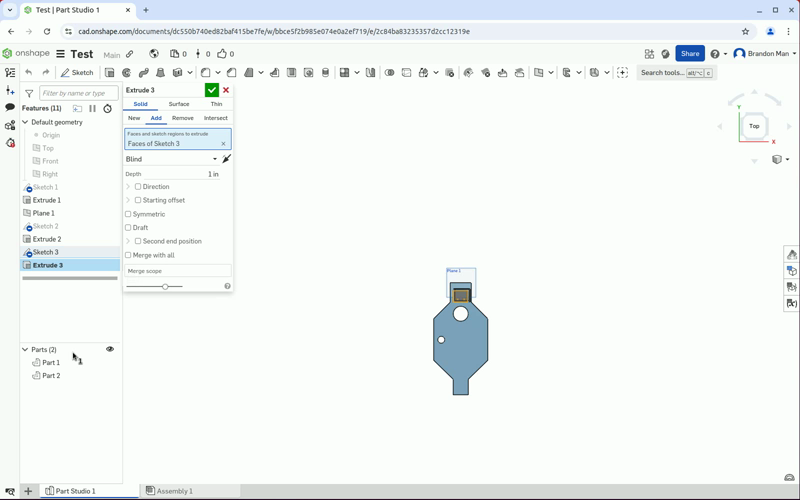
mouse_move(143, 106)
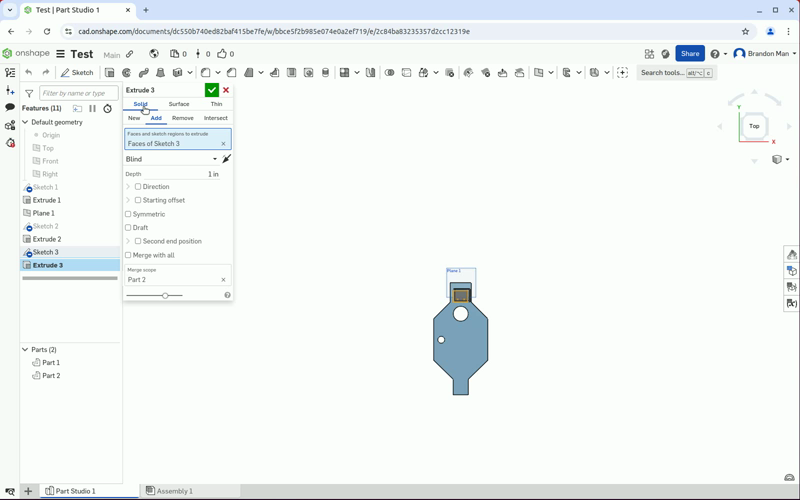
click(143, 106)
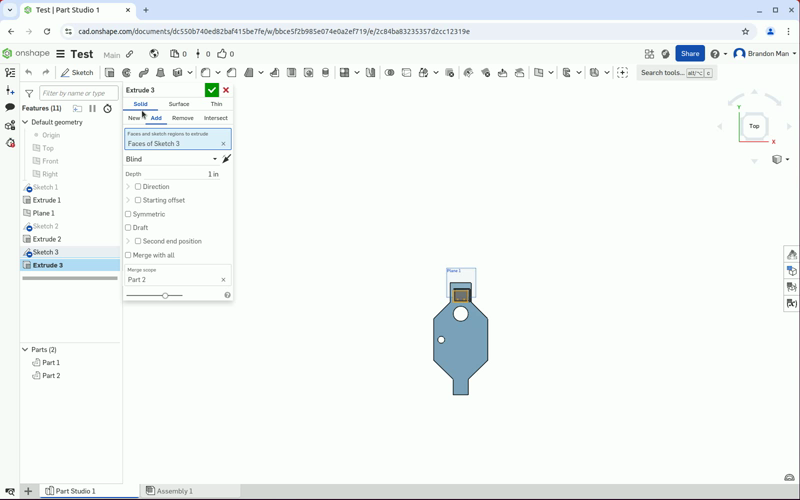
mouse_move(137, 120)
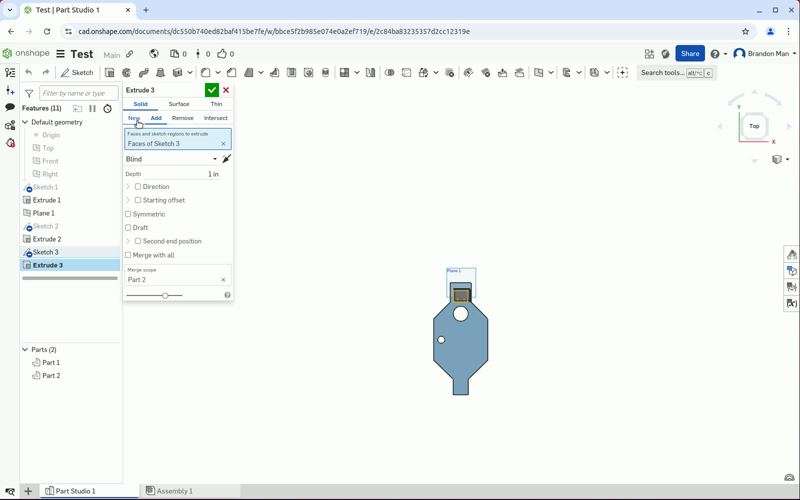
click(137, 120)
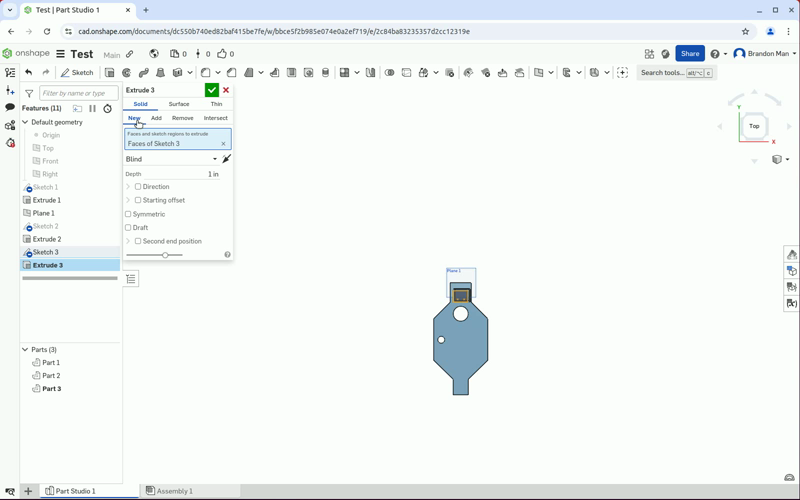
key(tab, 4)
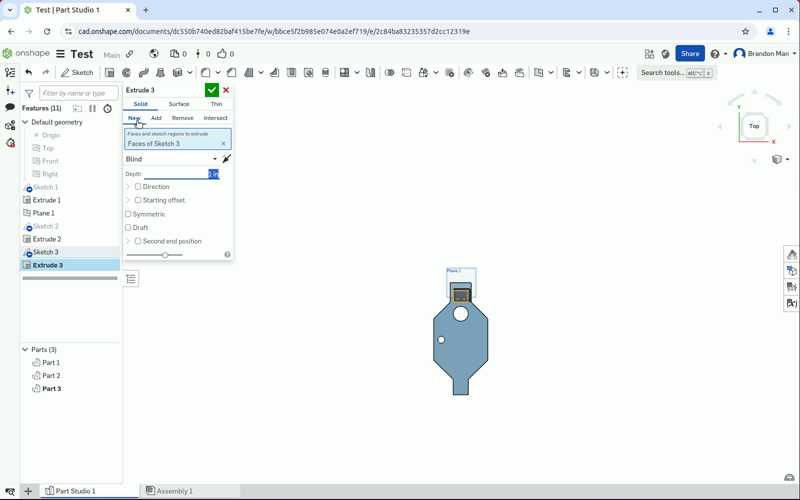
text(0.241)
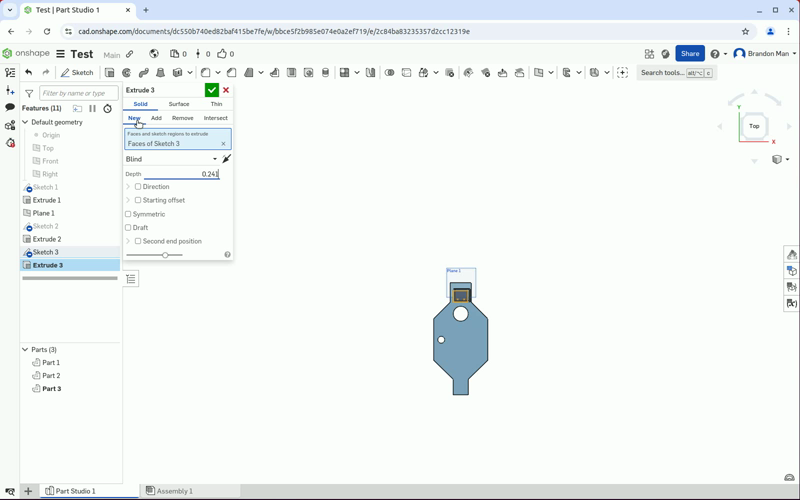
key(enter)
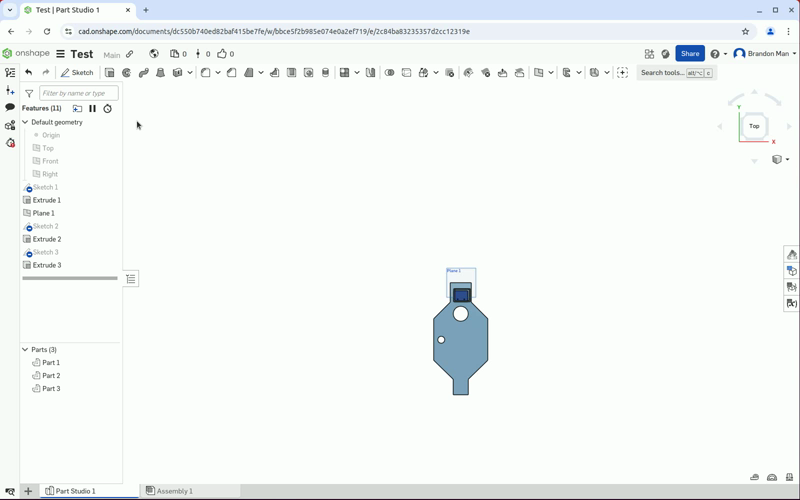
key(shift+h)
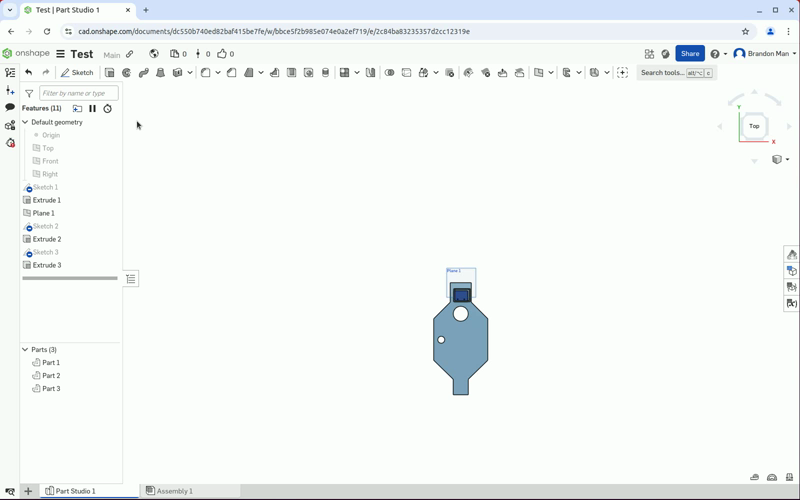
key(shift+h)
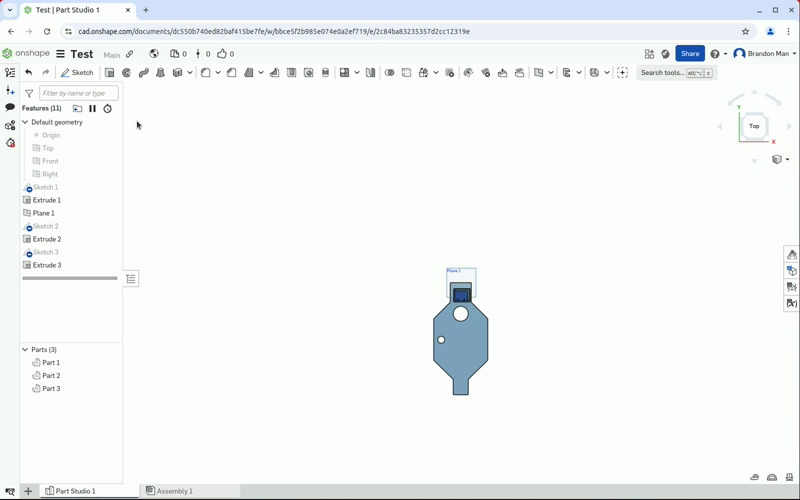
mouse_move(73, 189)
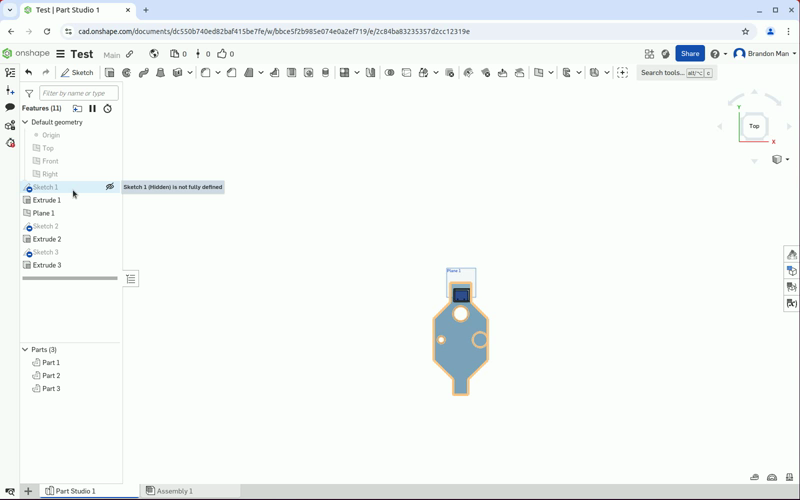
click(73, 189)
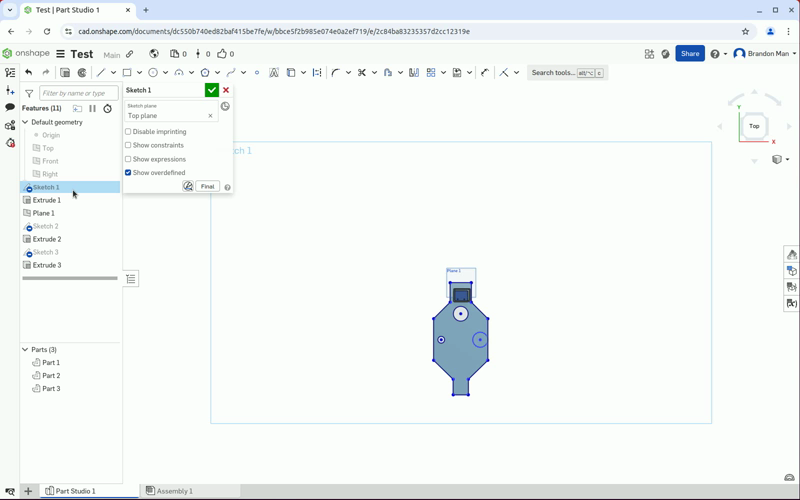
mouse_move(229, 92)
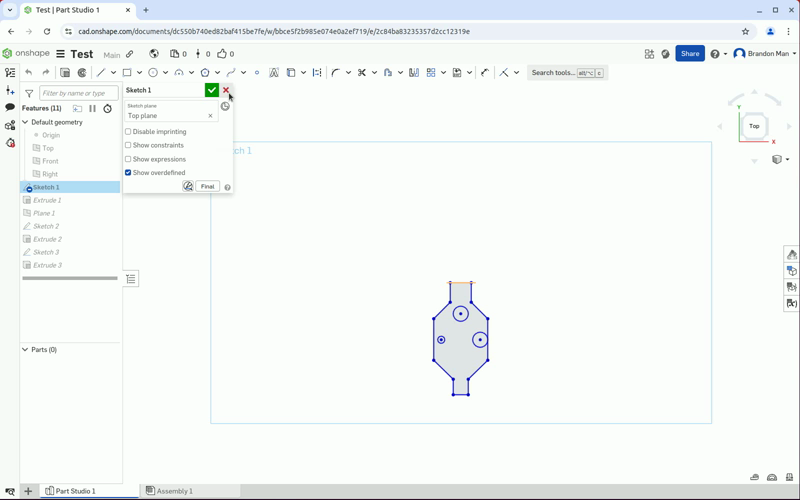
click(229, 92)
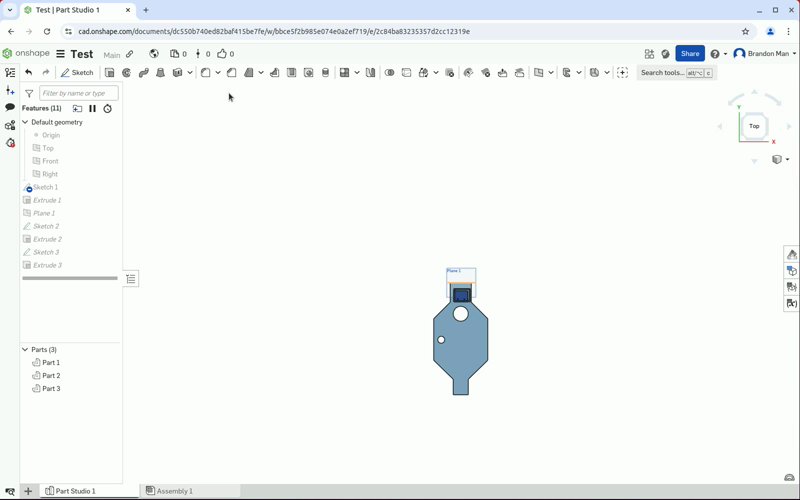
key(shift+s)
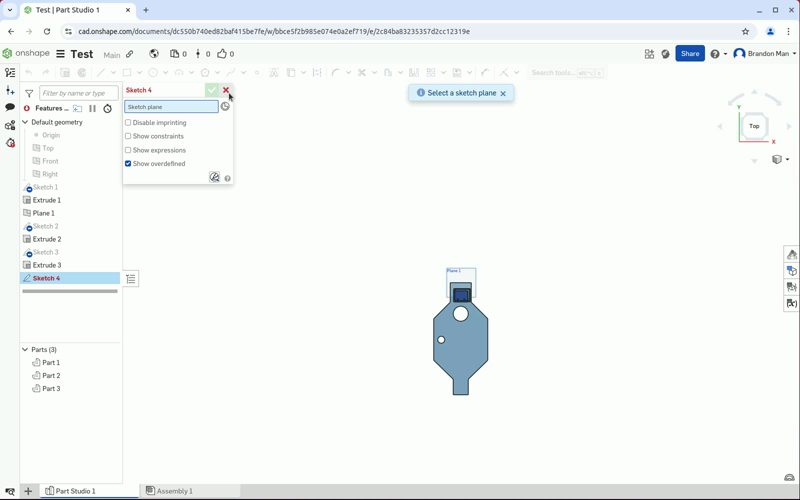
mouse_move(73, 215)
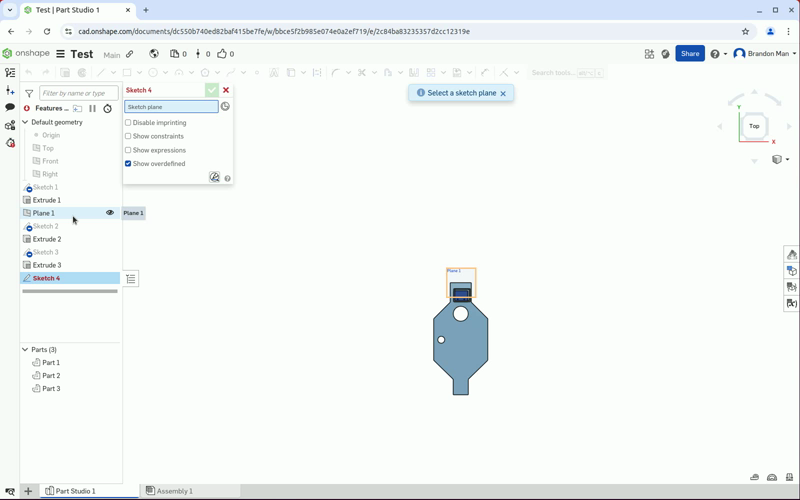
click(73, 215)
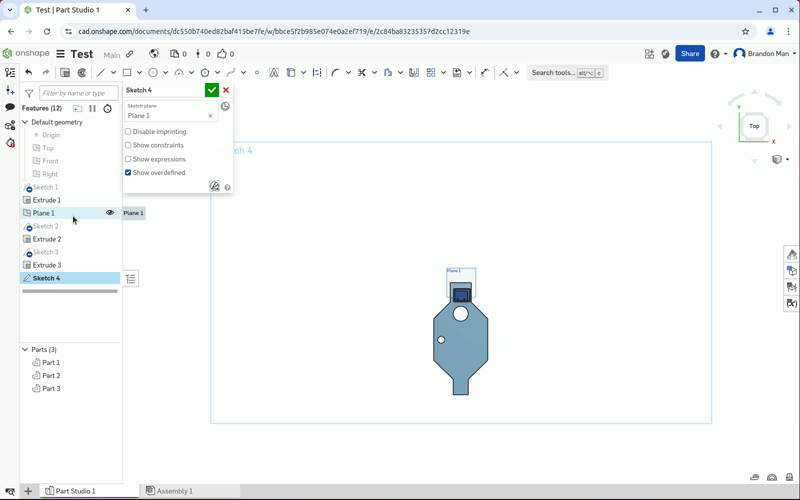
mouse_move(73, 352)
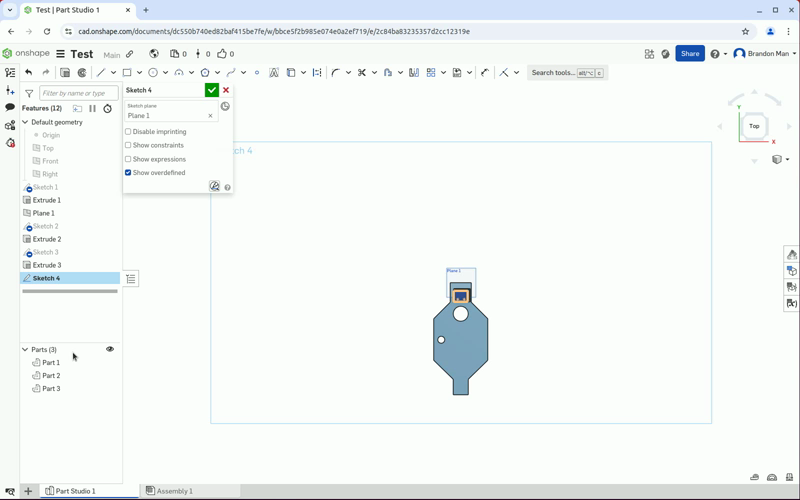
key(y)
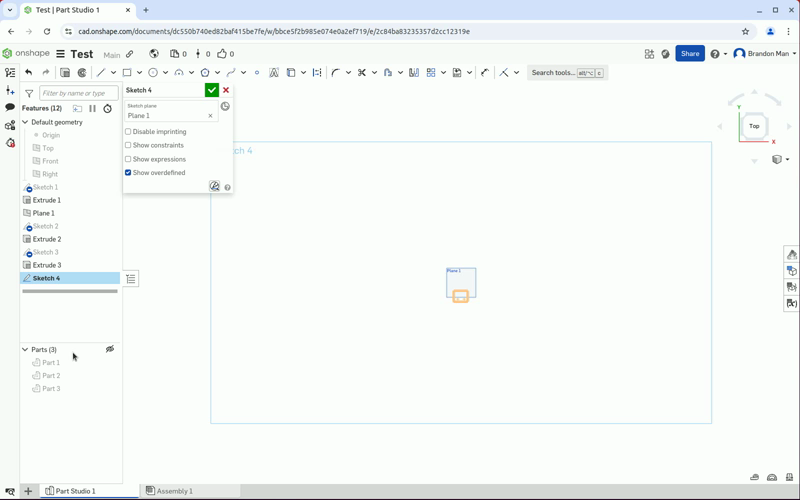
key(c)
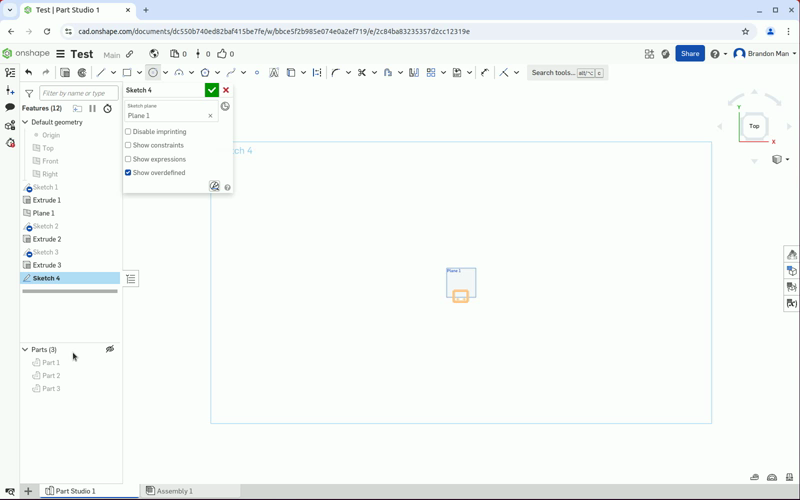
key_down(shift)
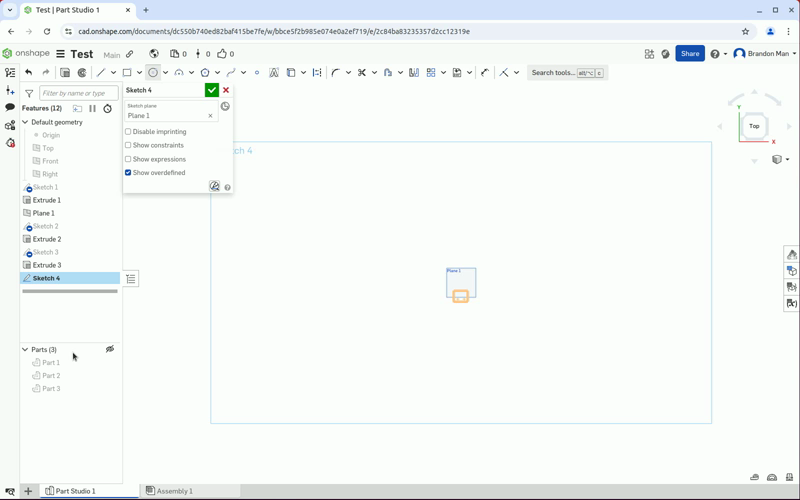
mouse_move(458, 298)
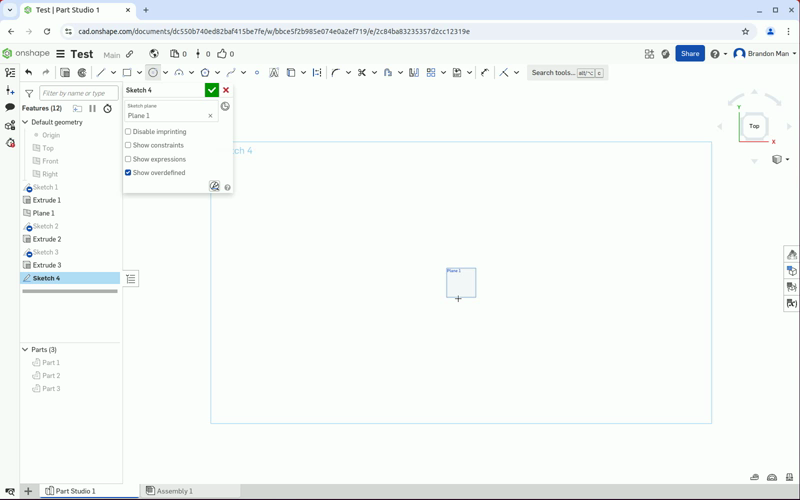
click(458, 298)
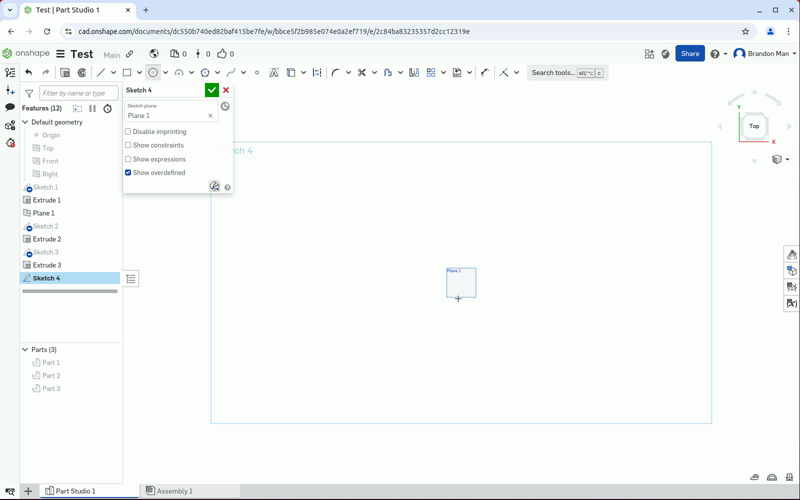
key_up(shift)
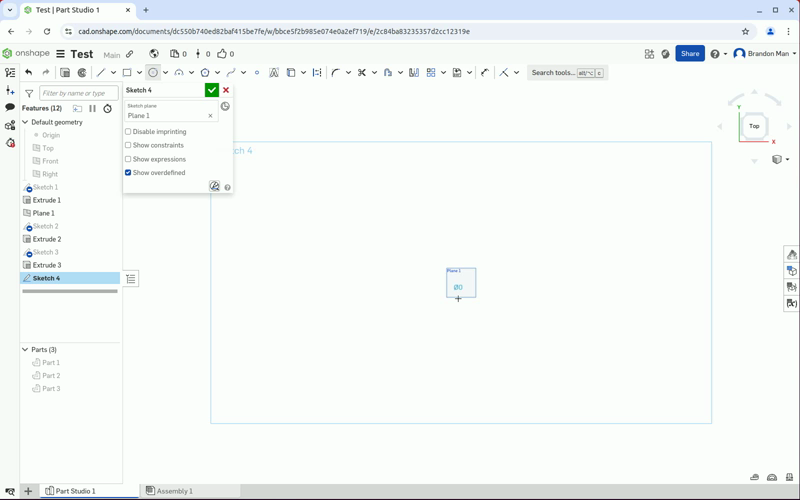
mouse_move(459, 298)
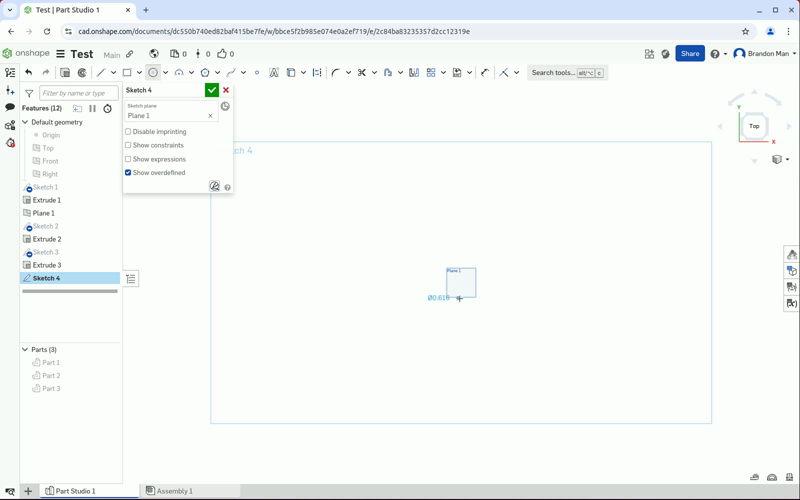
scroll(6)
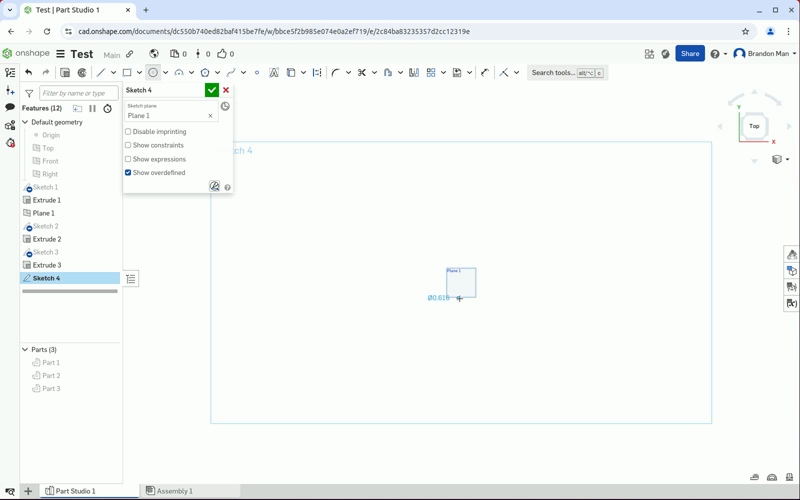
scroll(6)
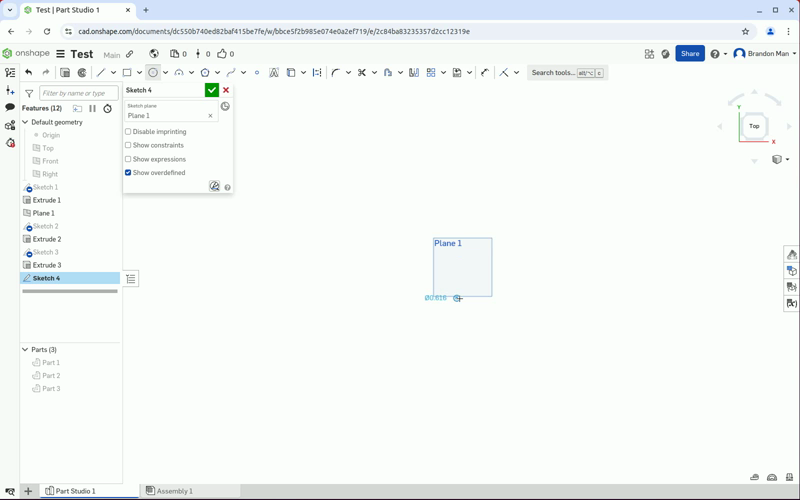
scroll(6)
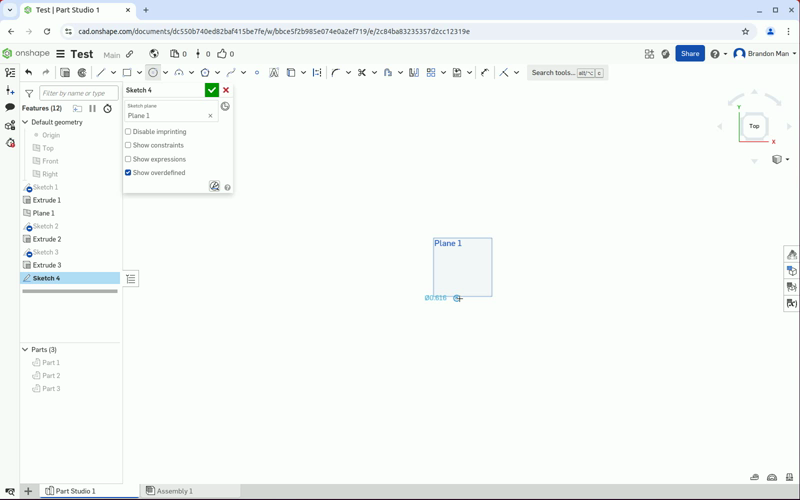
scroll(6)
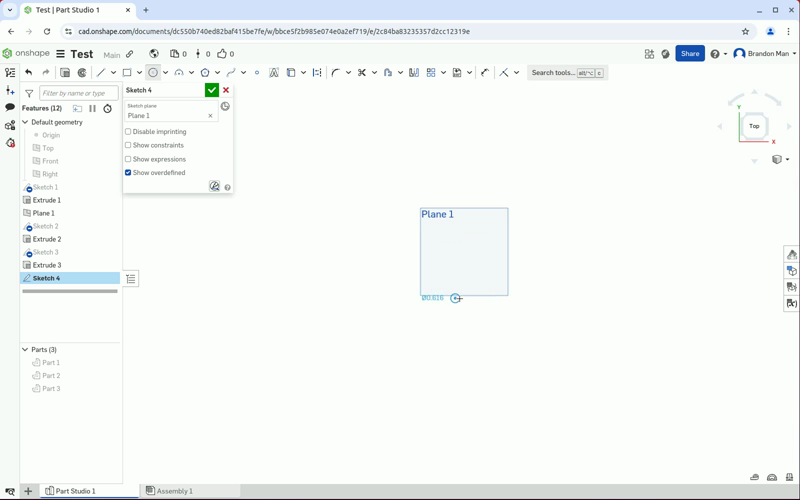
scroll(6)
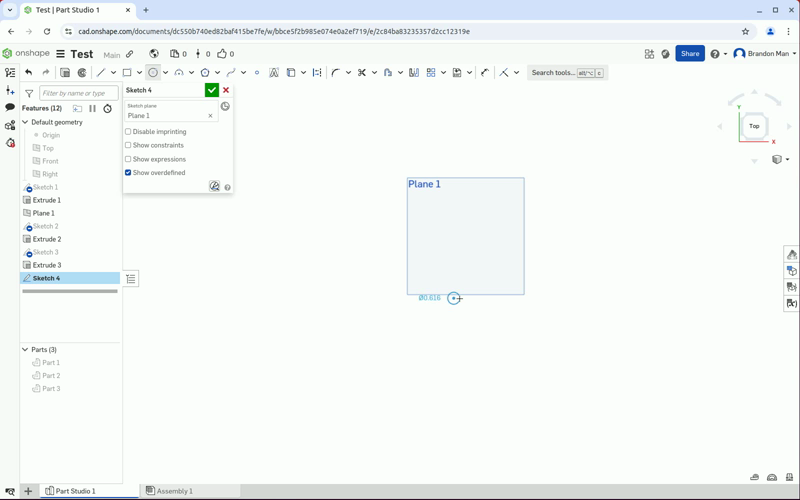
scroll(6)
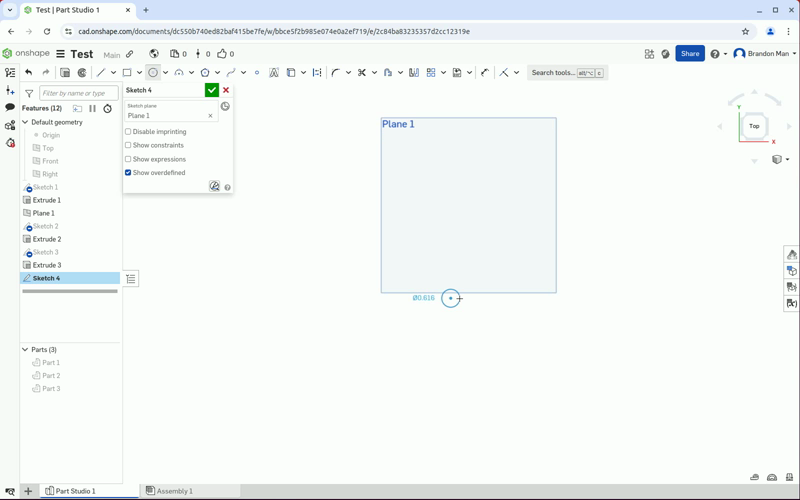
scroll(6)
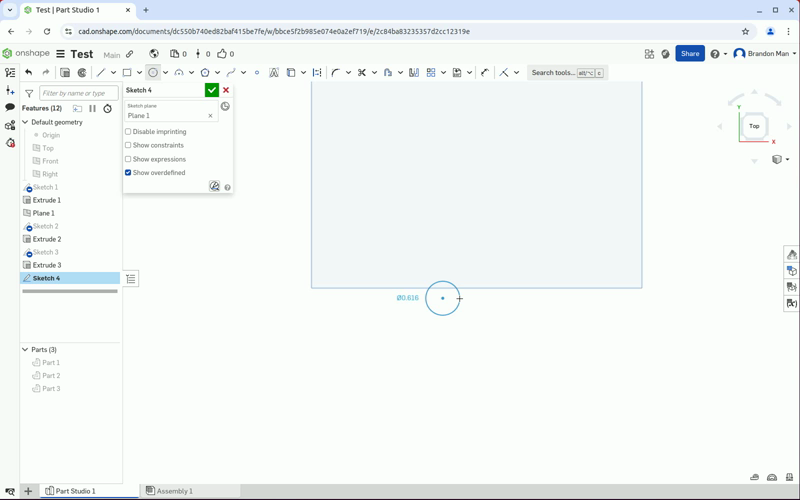
click(459, 298)
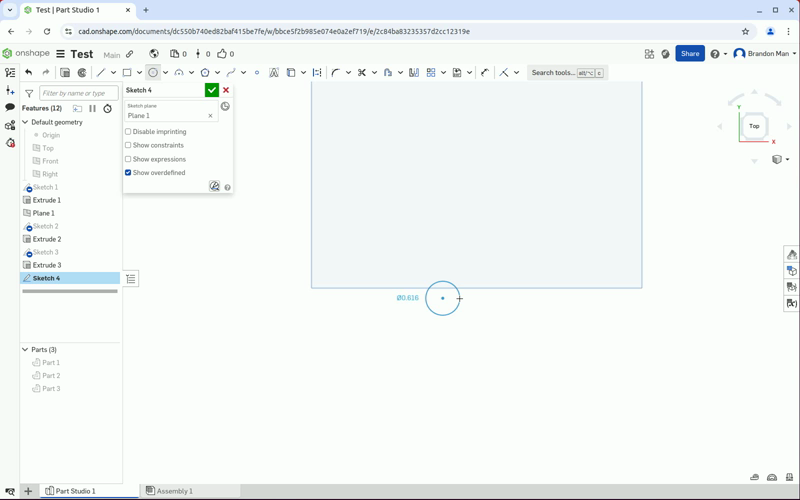
scroll(-6)
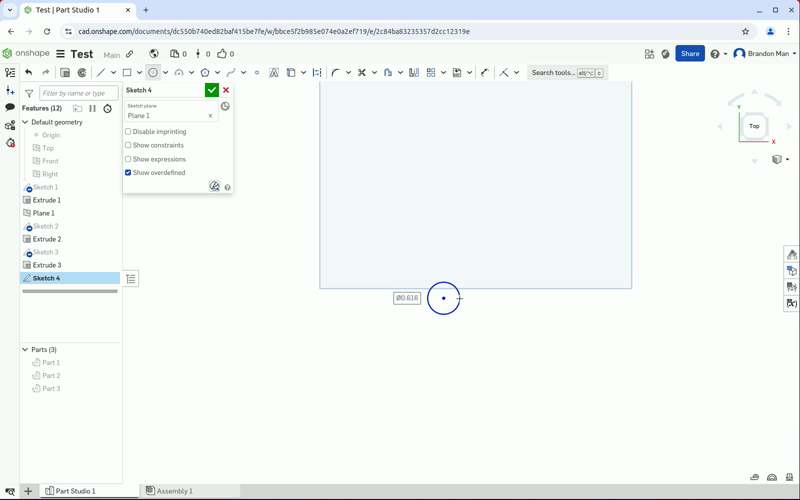
scroll(-6)
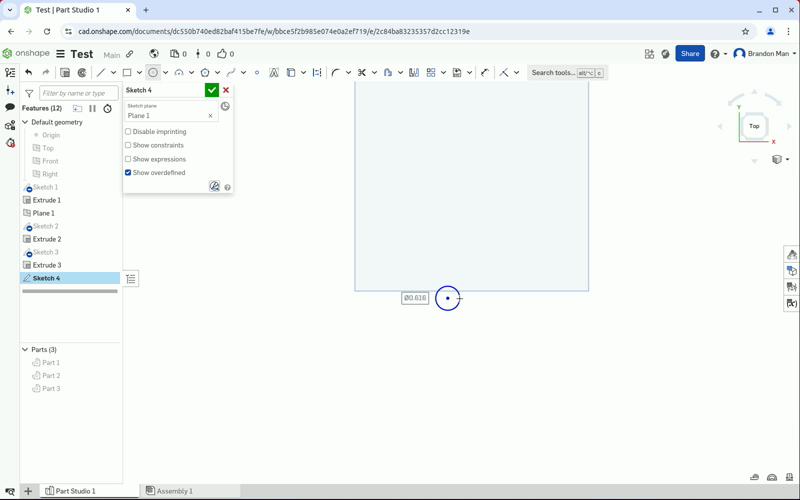
scroll(-6)
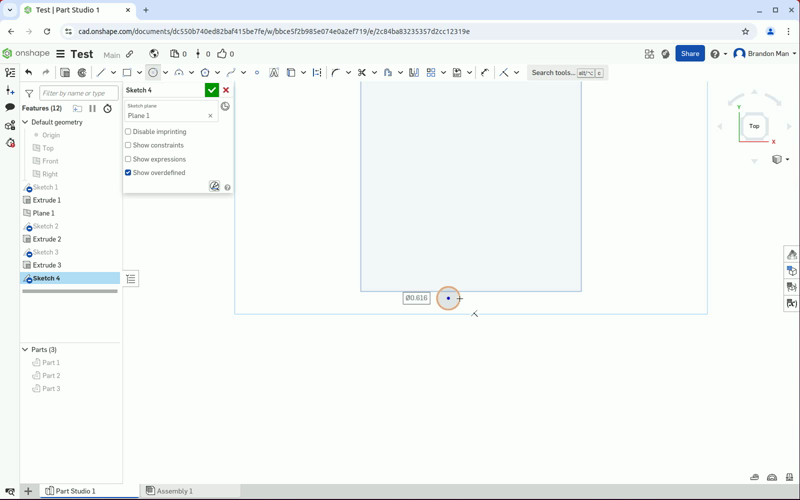
scroll(-6)
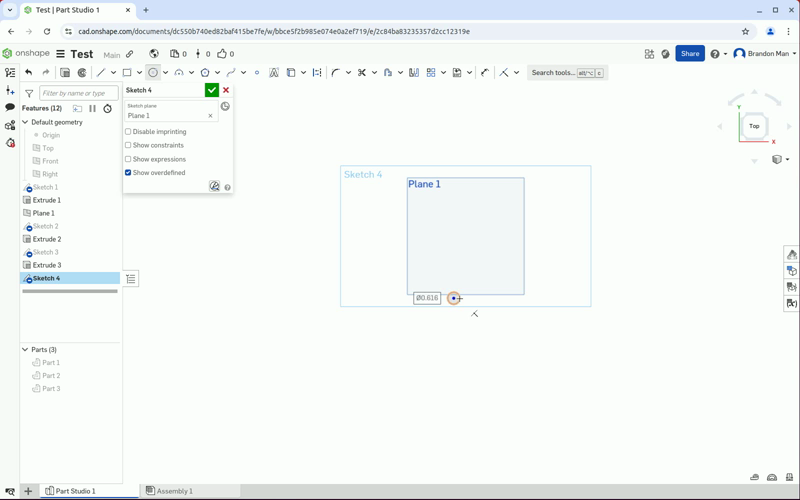
scroll(-6)
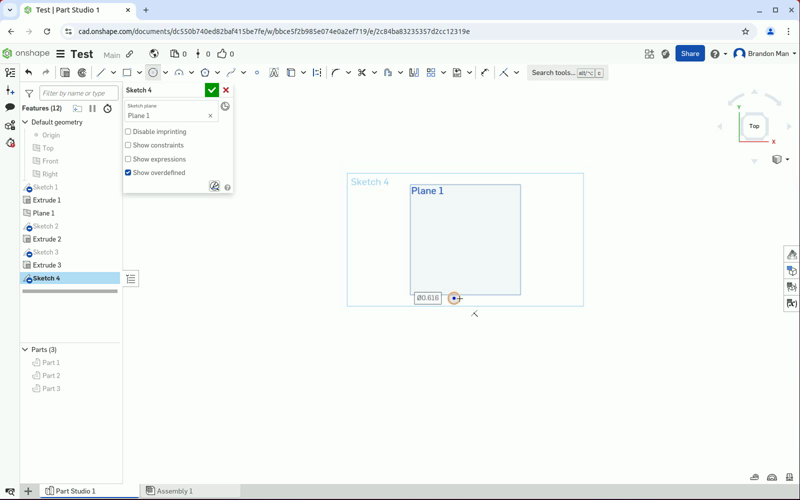
scroll(-6)
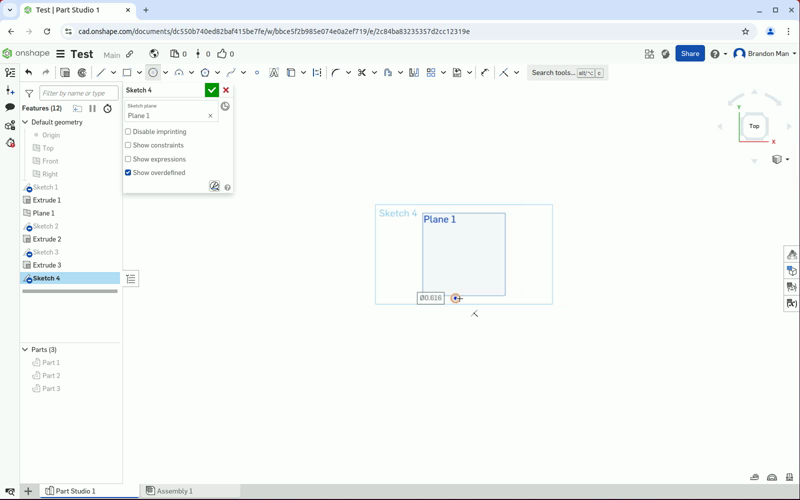
scroll(-6)
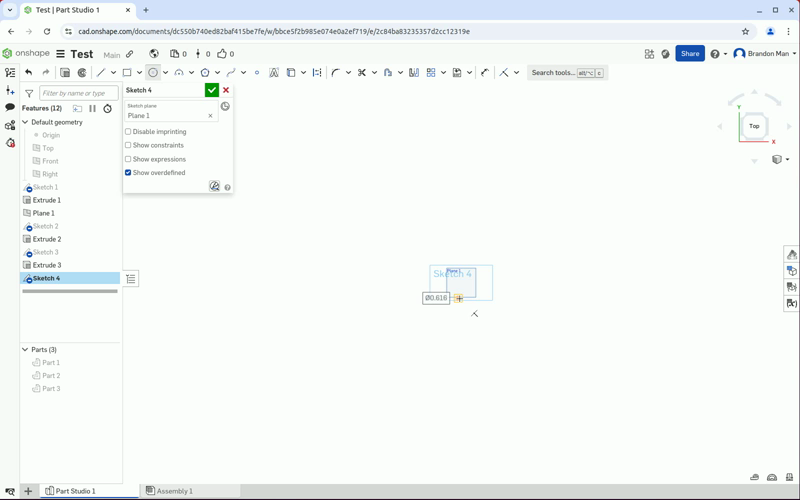
key(esc)
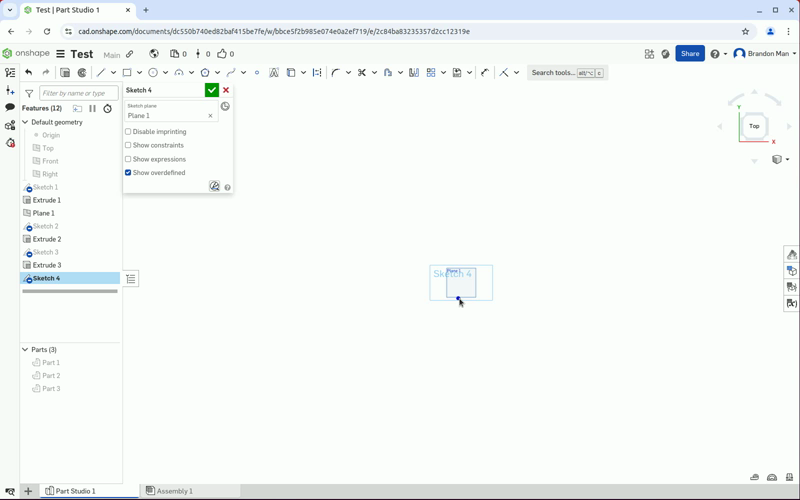
mouse_move(459, 297)
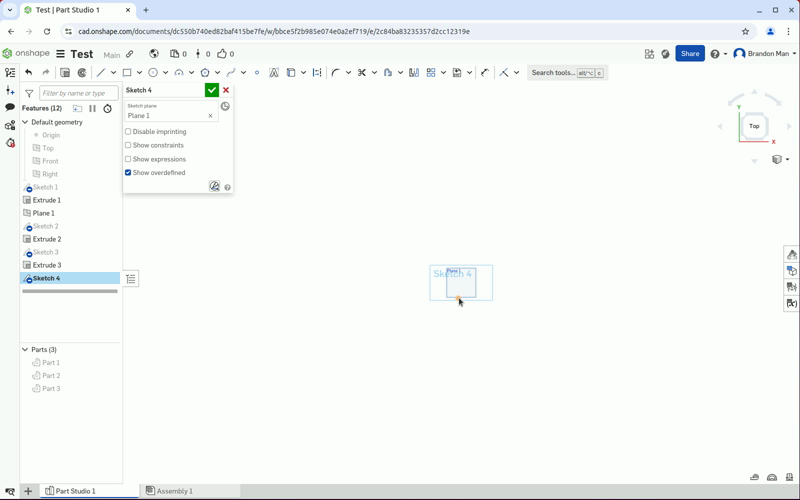
scroll(6)
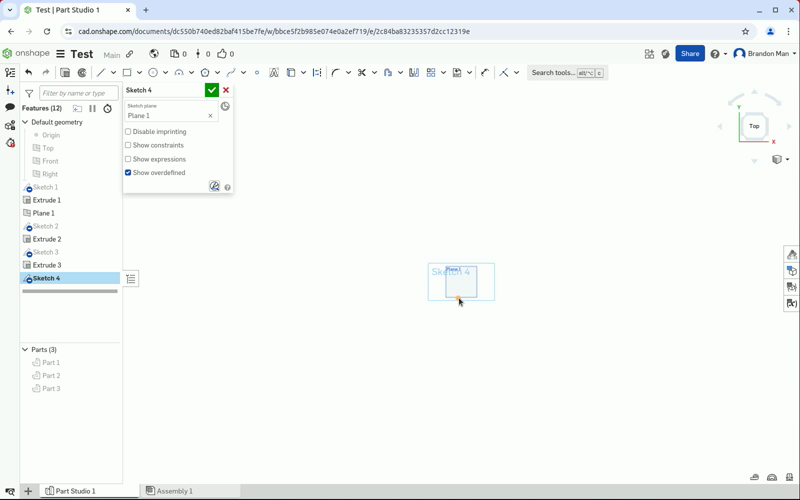
scroll(6)
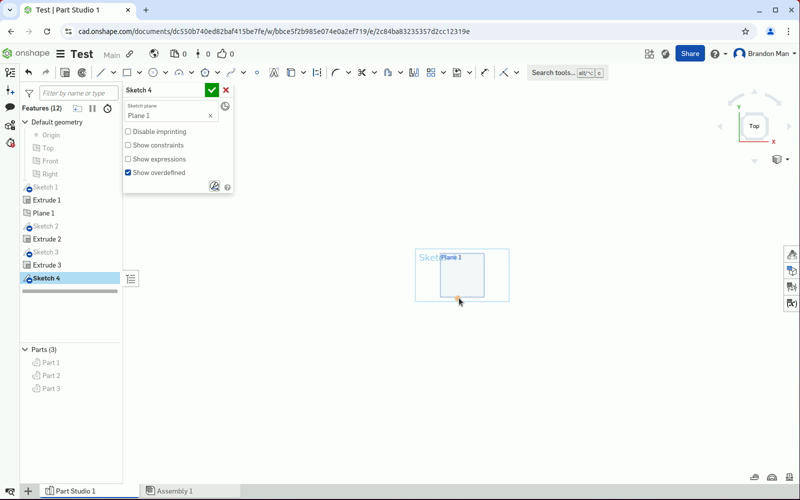
scroll(6)
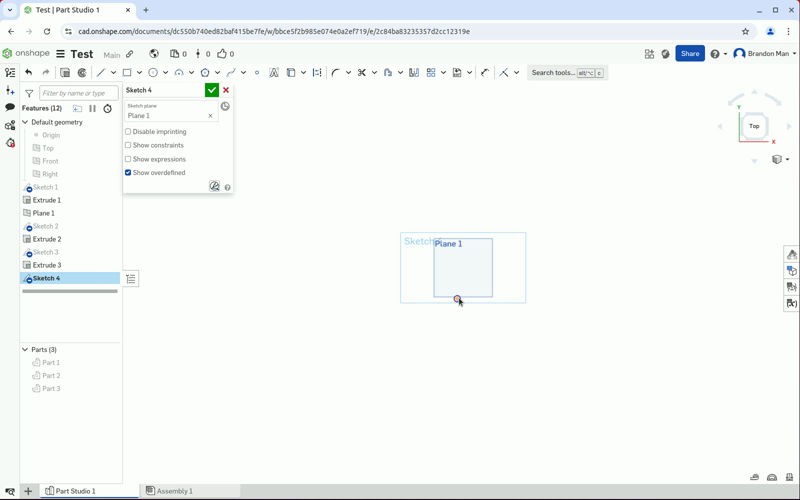
scroll(6)
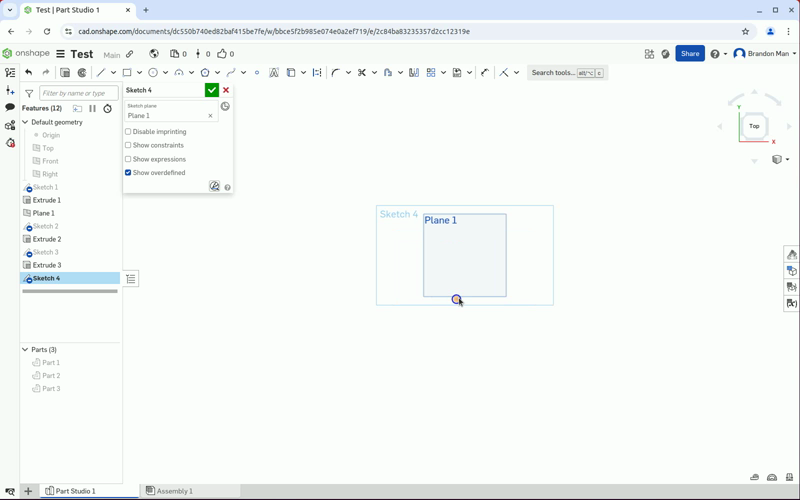
scroll(6)
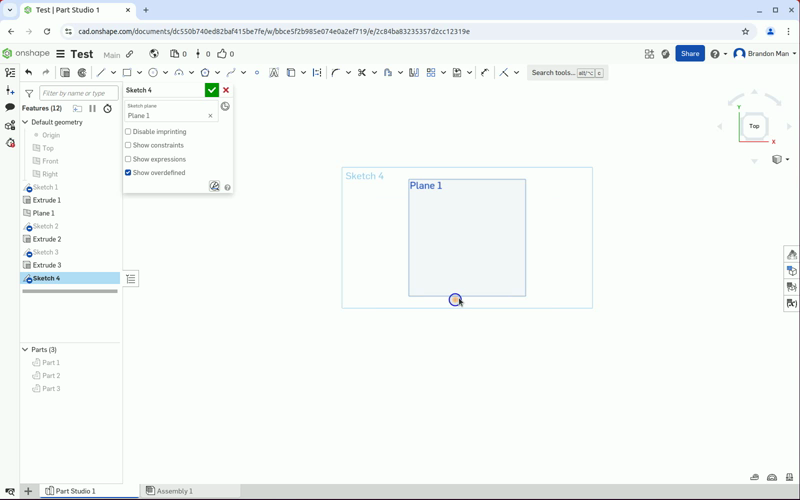
scroll(6)
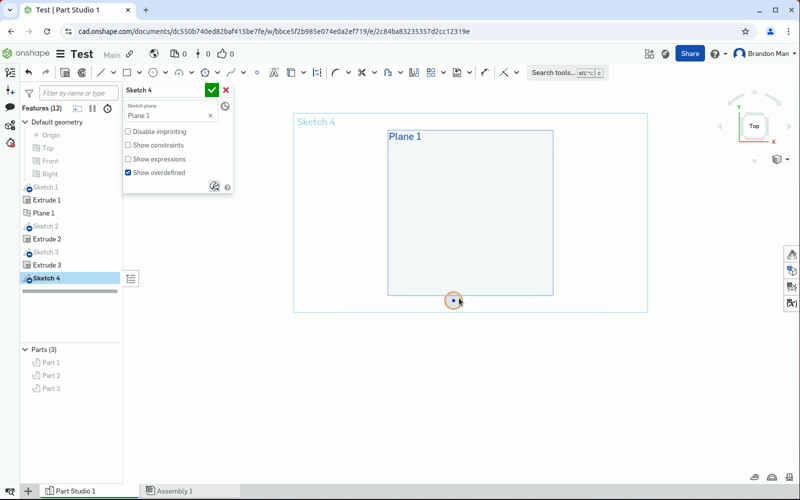
scroll(6)
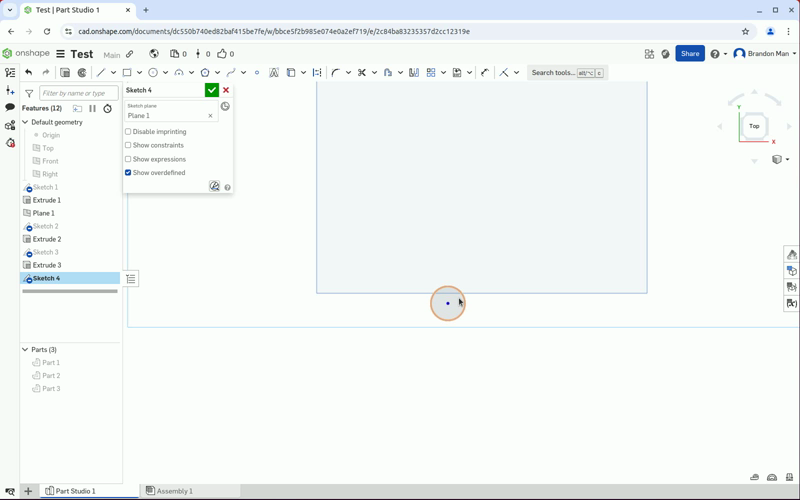
click(459, 297)
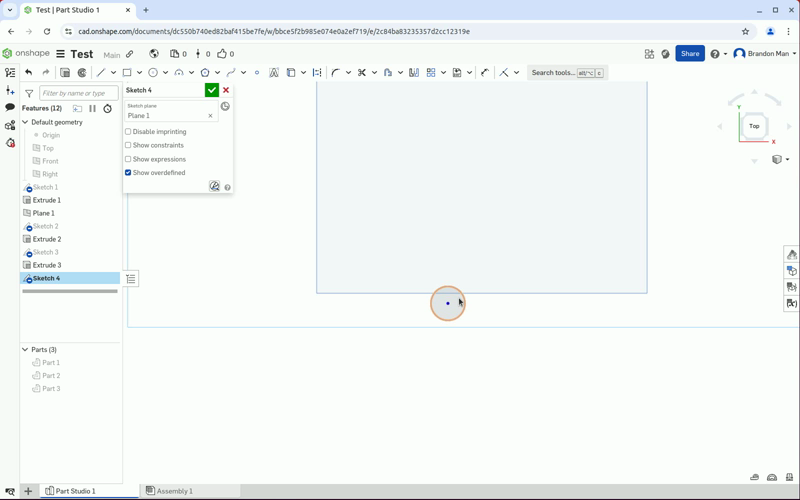
scroll(-6)
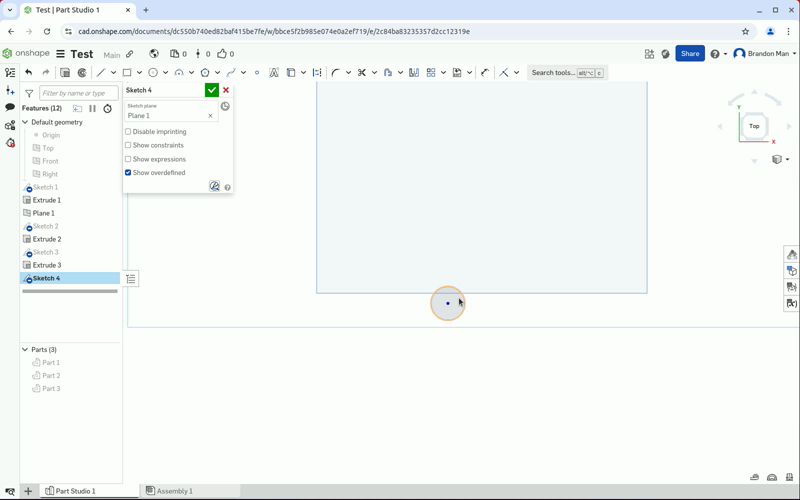
scroll(-6)
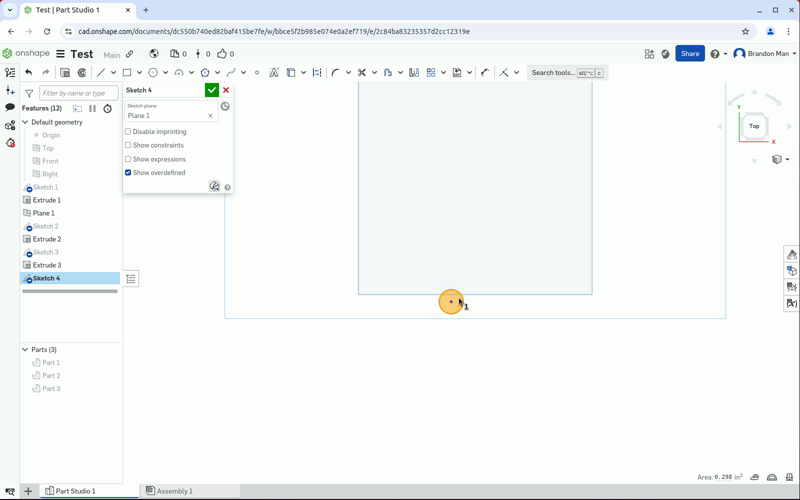
scroll(-6)
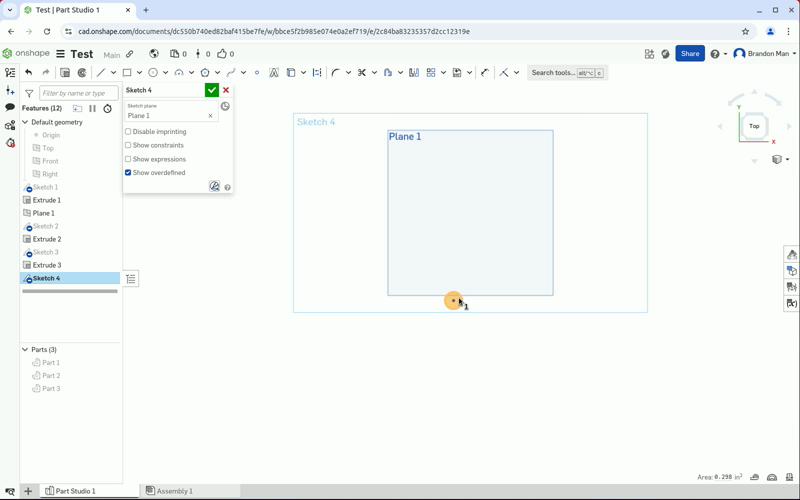
scroll(-6)
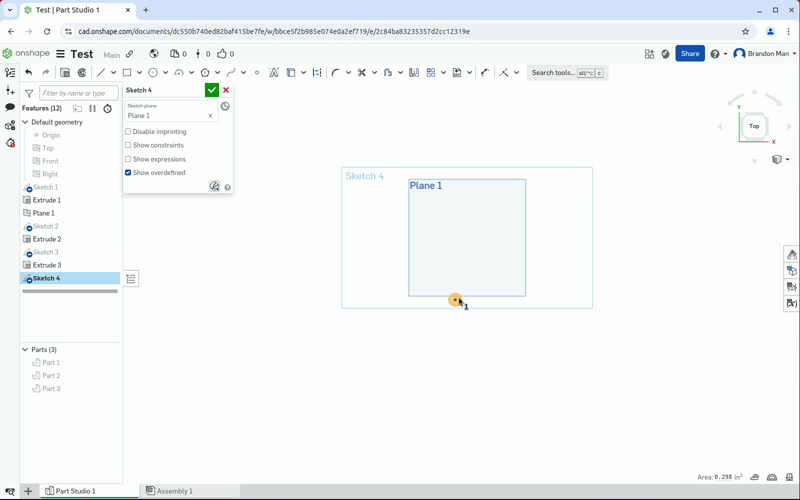
scroll(-6)
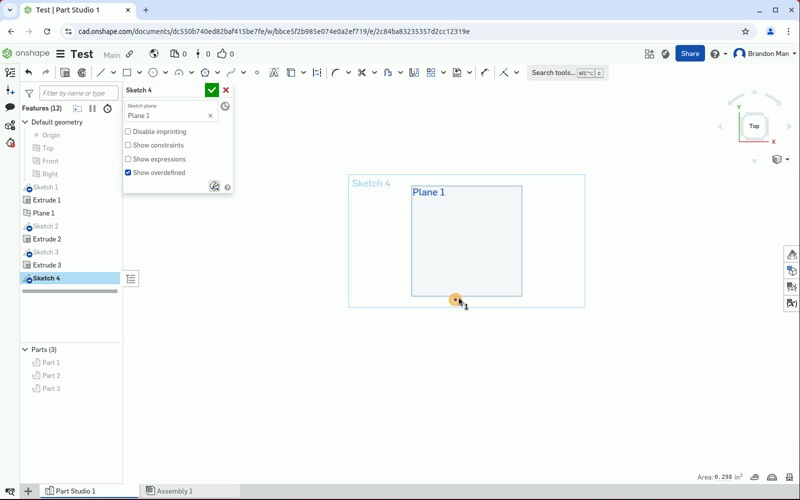
scroll(-6)
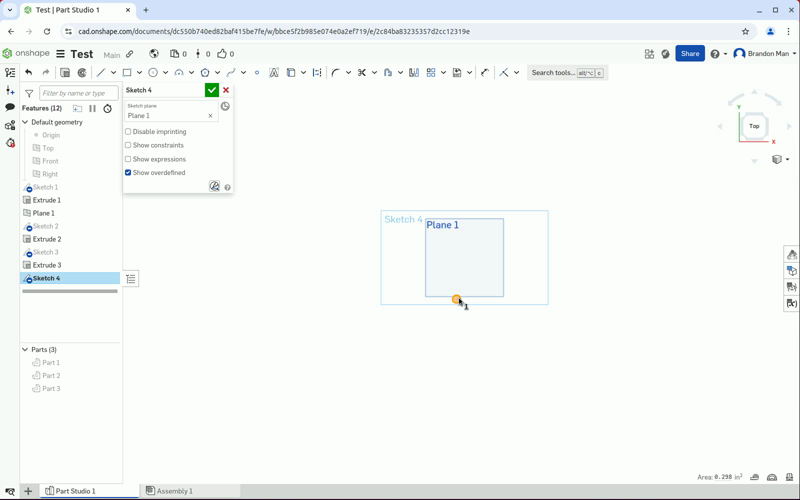
scroll(-6)
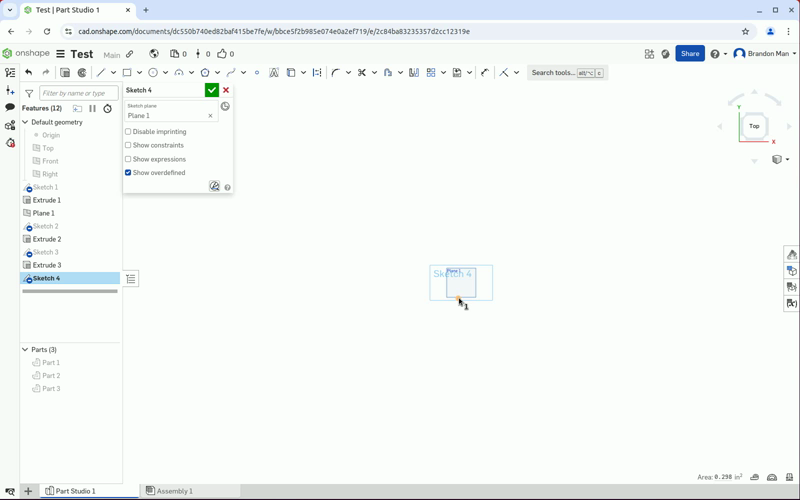
mouse_move(73, 352)
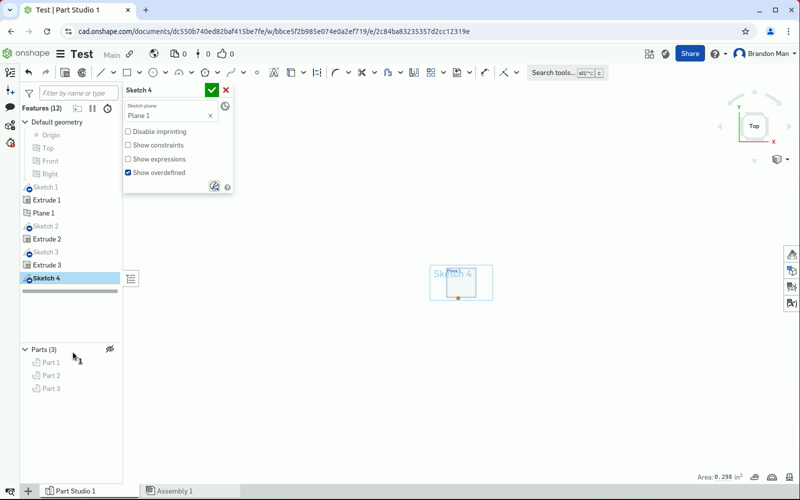
key(shift+y)
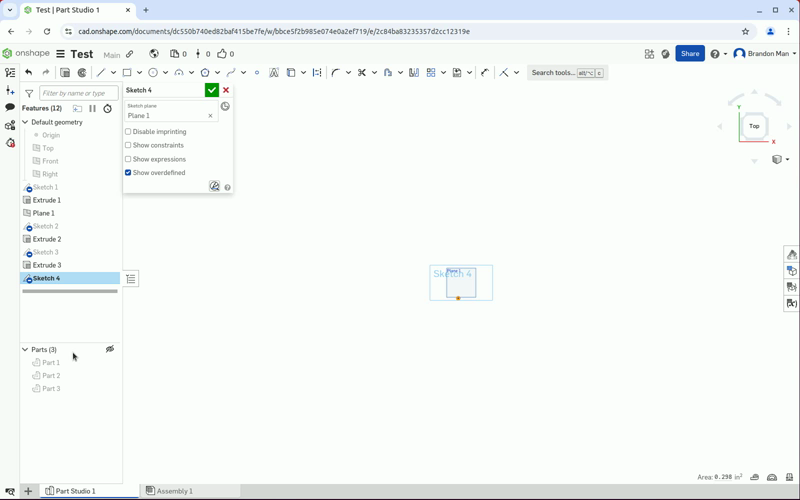
key(shift+e)
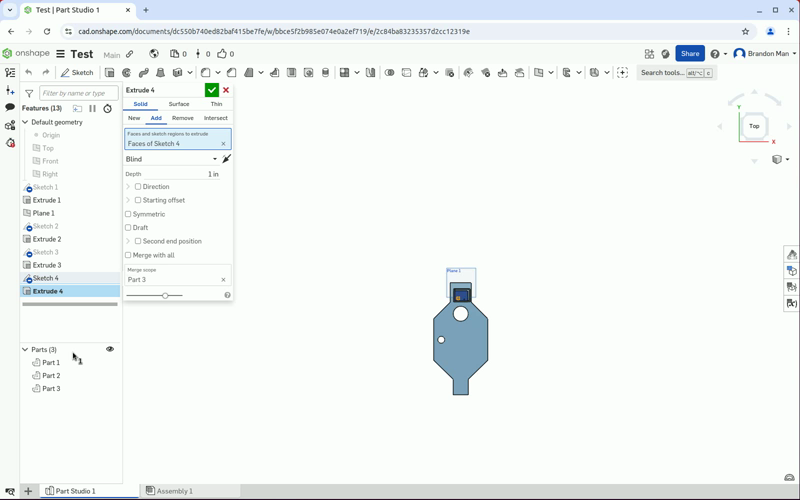
mouse_move(143, 106)
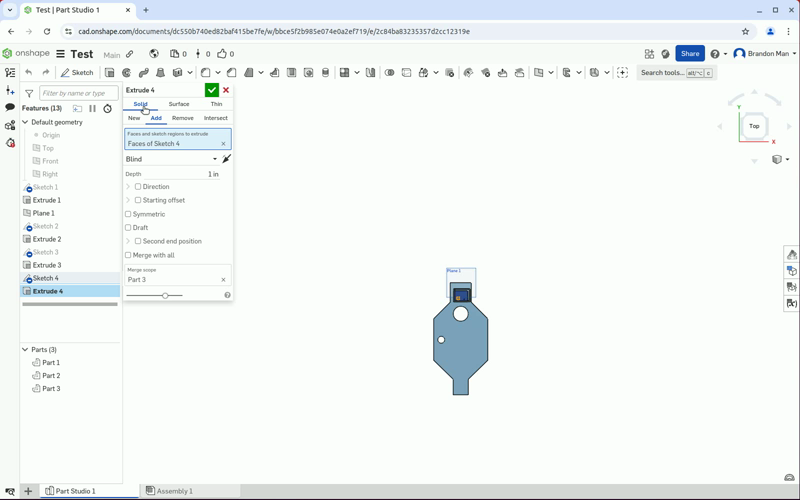
click(143, 106)
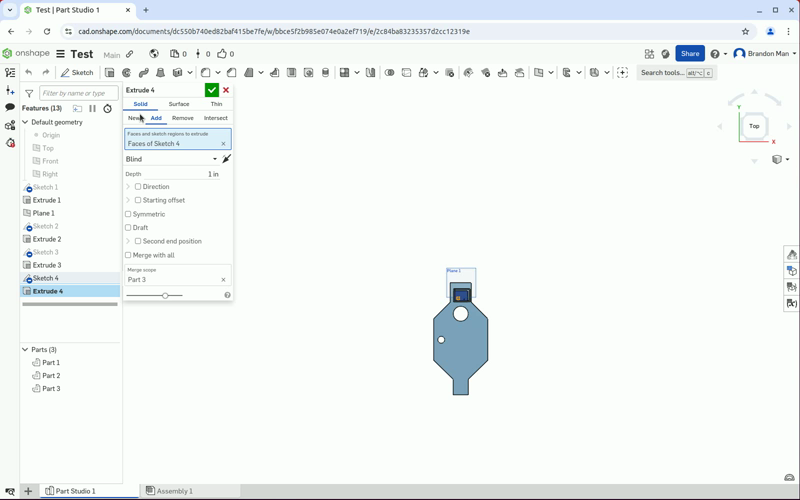
mouse_move(137, 120)
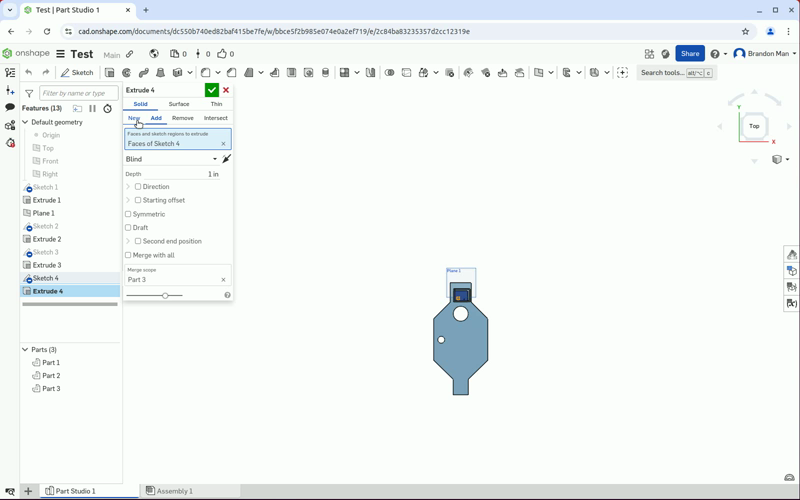
click(137, 120)
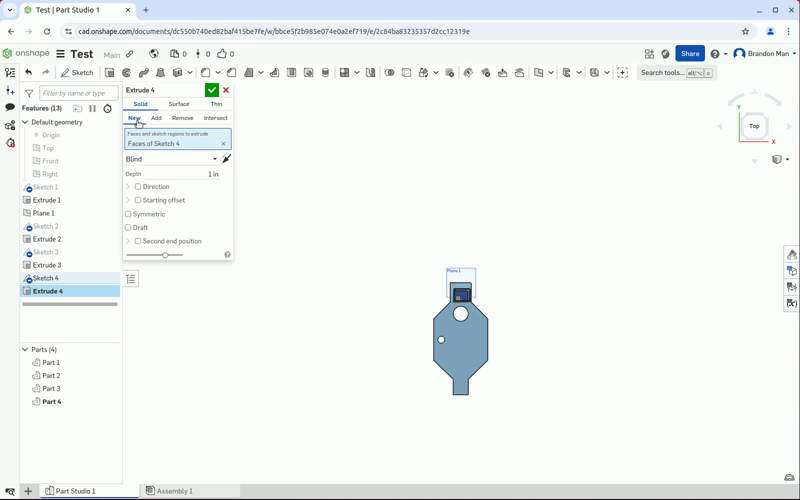
key(tab, 4)
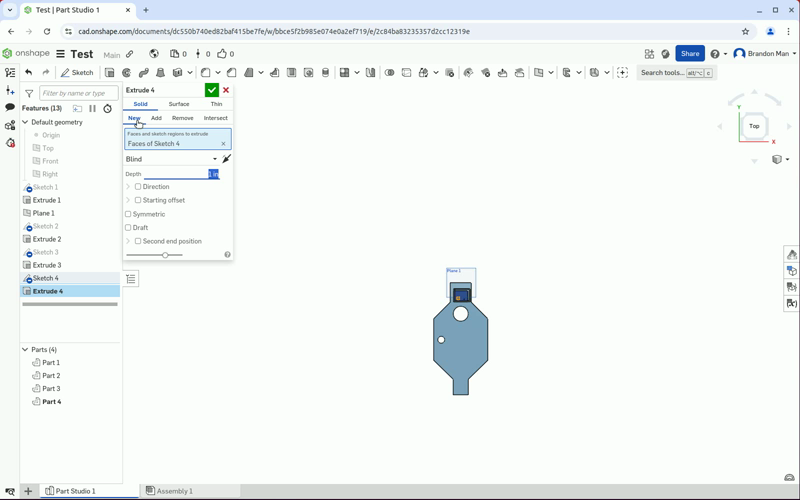
text(2.648)
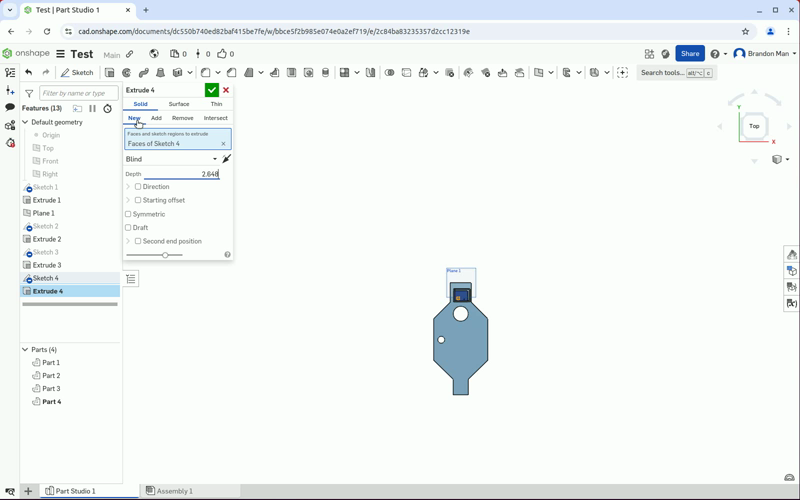
key(enter)
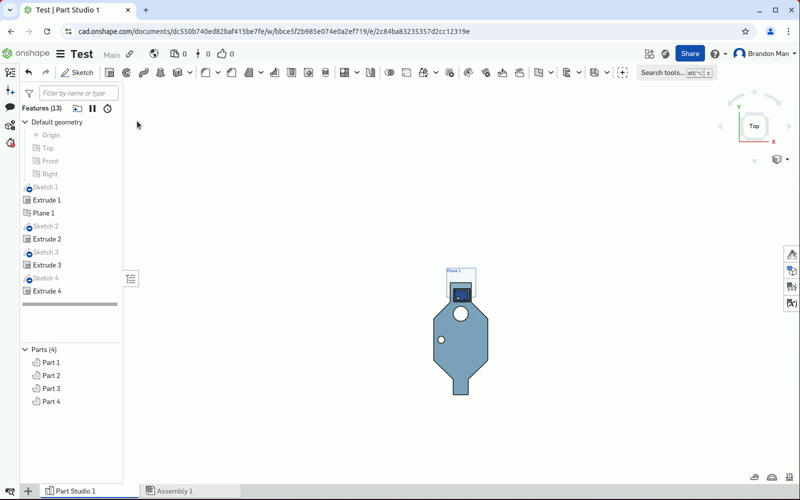
key(shift+h)
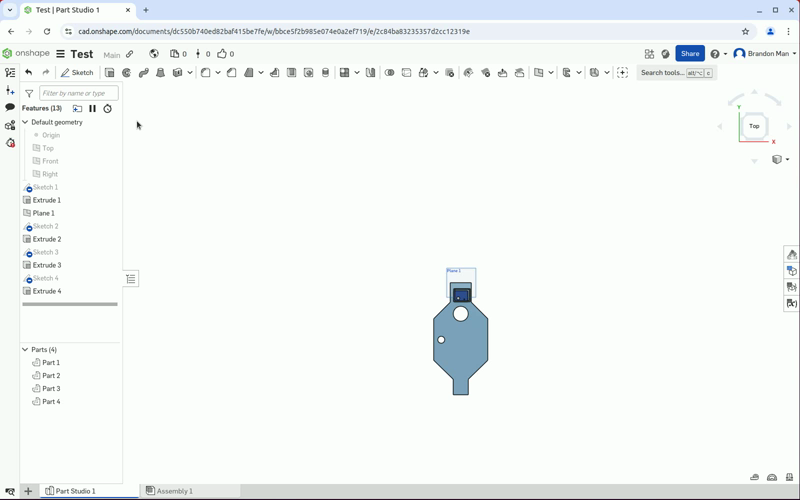
key(shift+h)
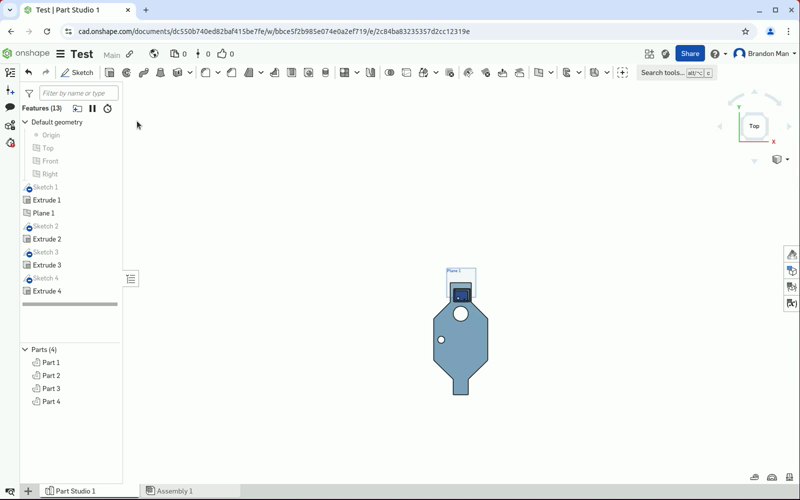
mouse_move(73, 189)
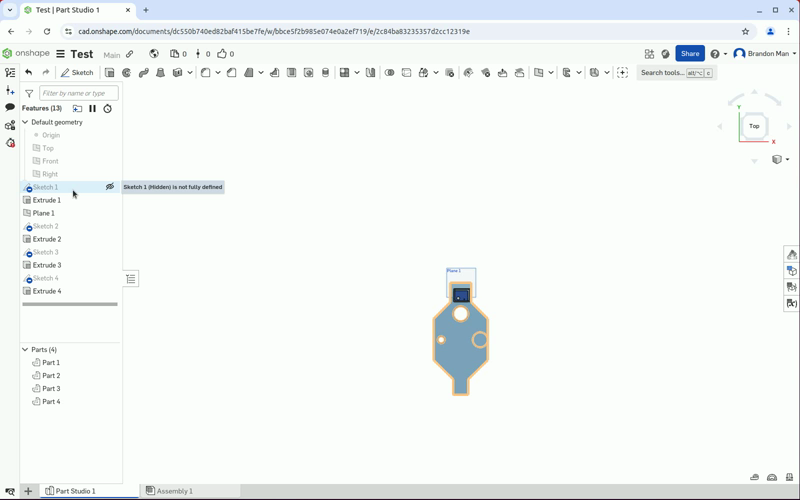
click(73, 189)
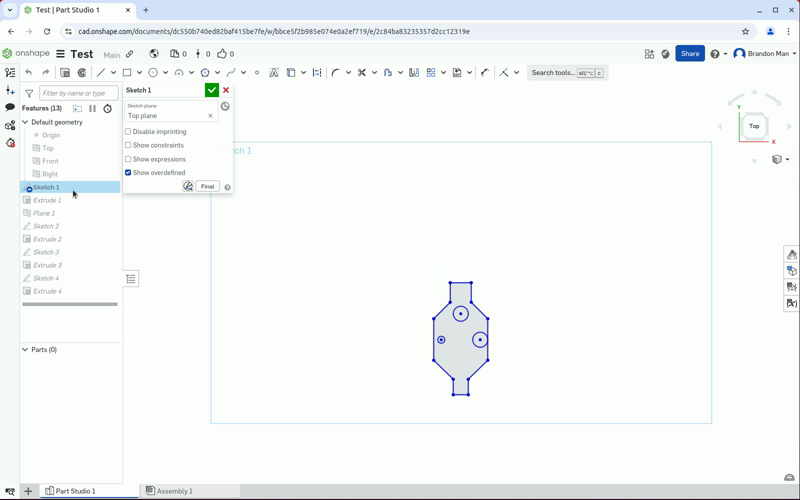
mouse_move(229, 92)
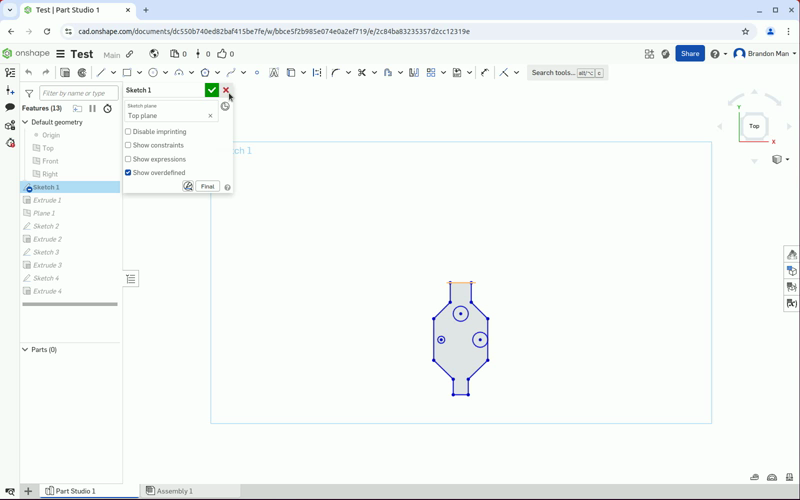
click(229, 92)
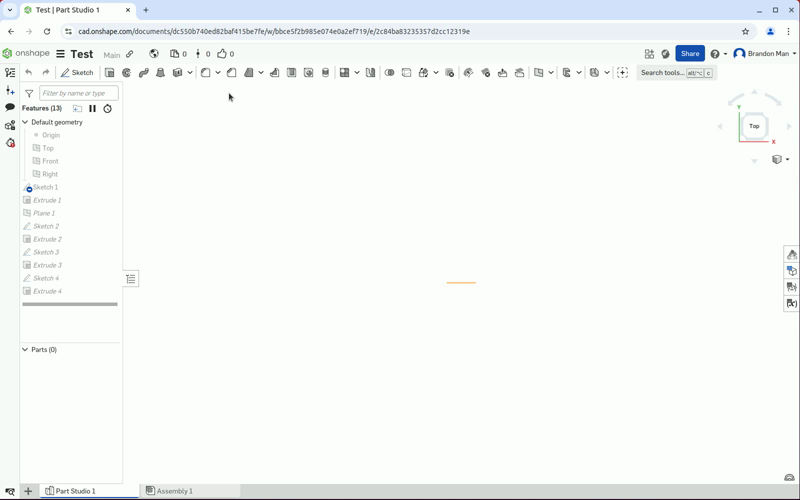
key(shift+s)
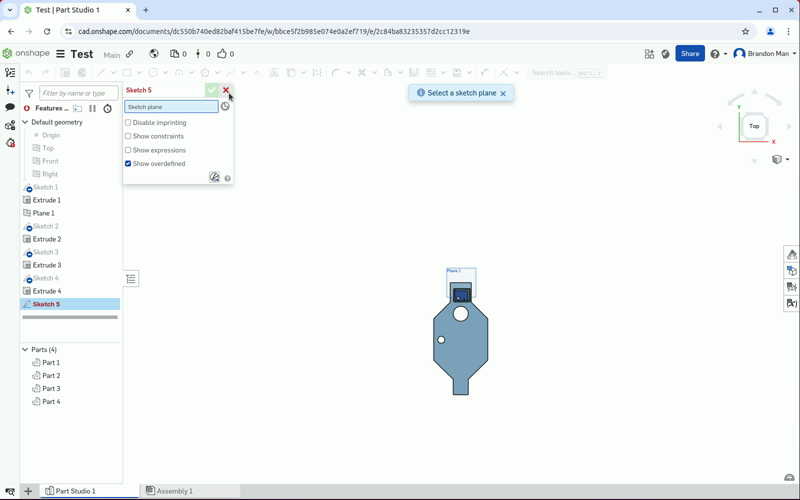
mouse_move(73, 215)
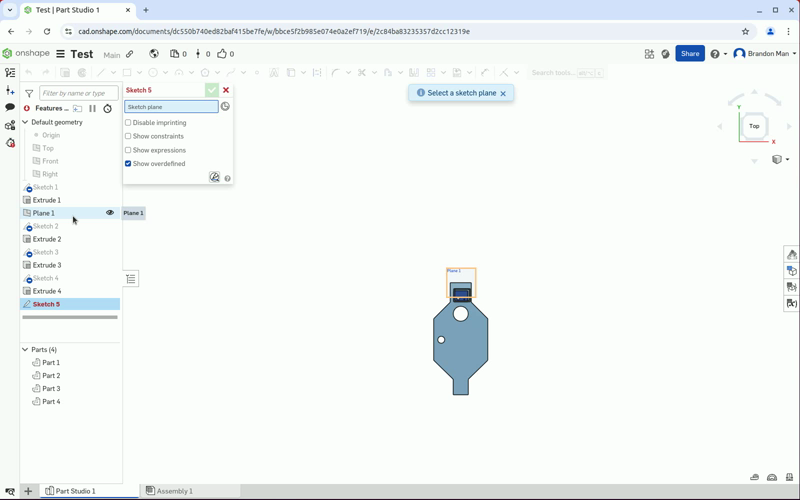
click(73, 215)
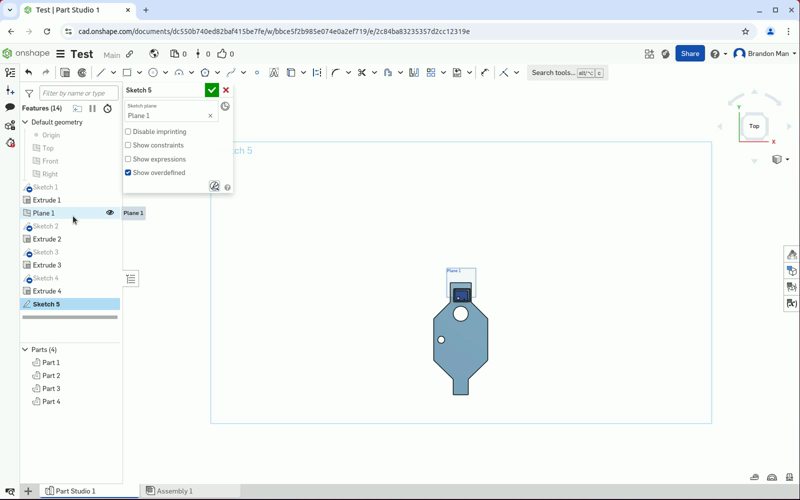
mouse_move(73, 352)
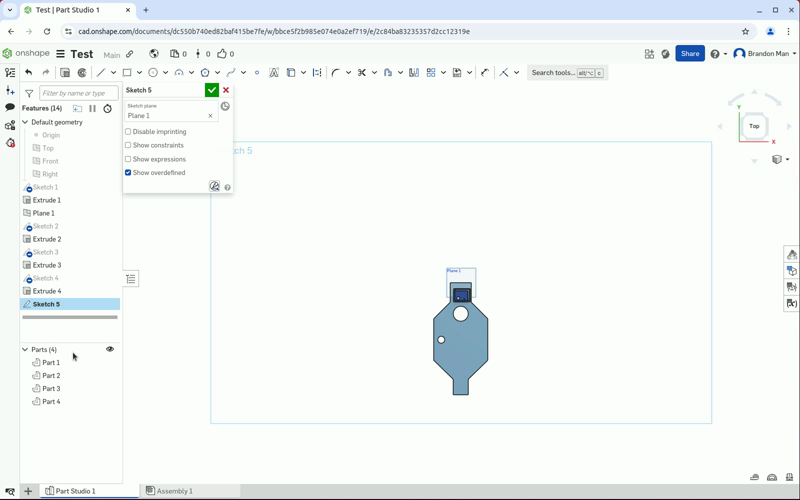
key(y)
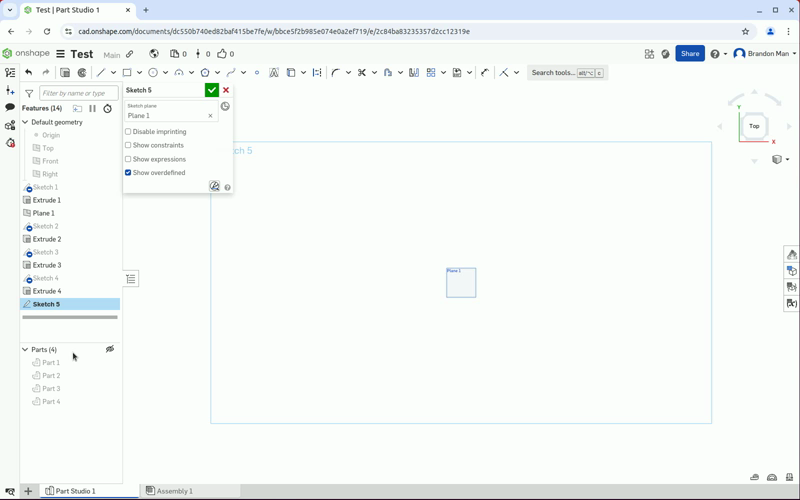
key(c)
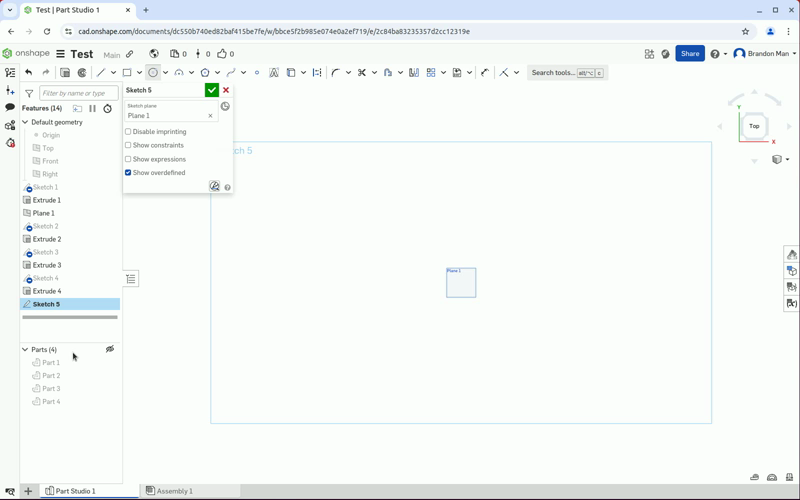
key_down(shift)
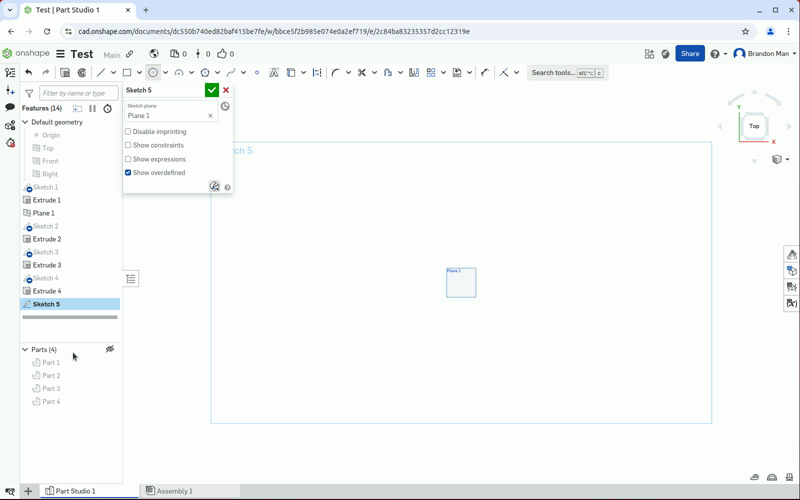
mouse_move(464, 298)
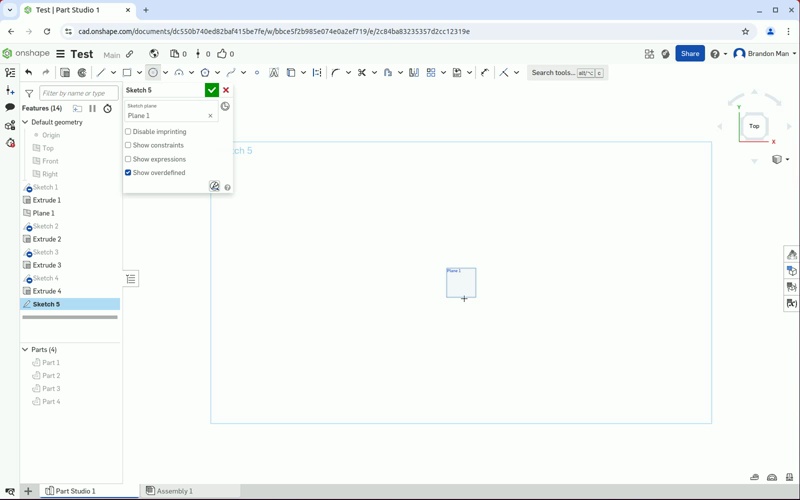
click(464, 298)
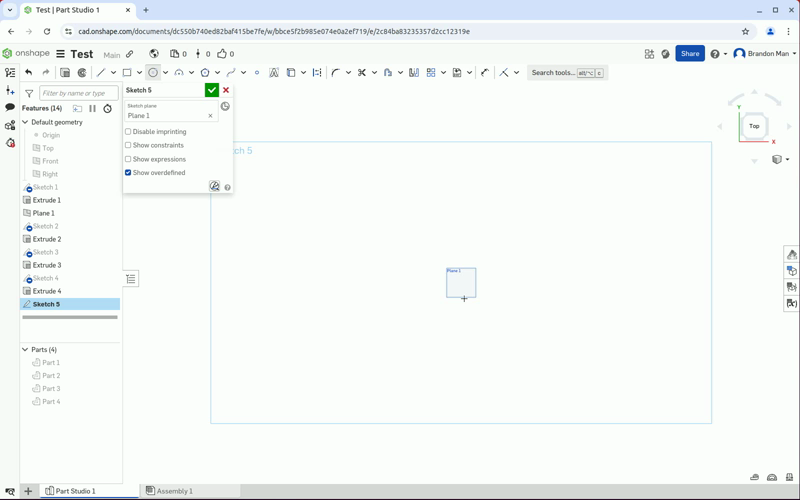
key_up(shift)
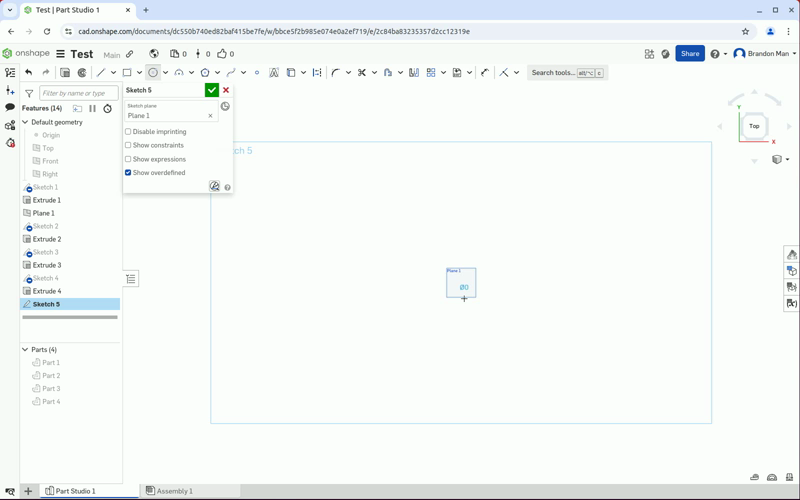
mouse_move(465, 298)
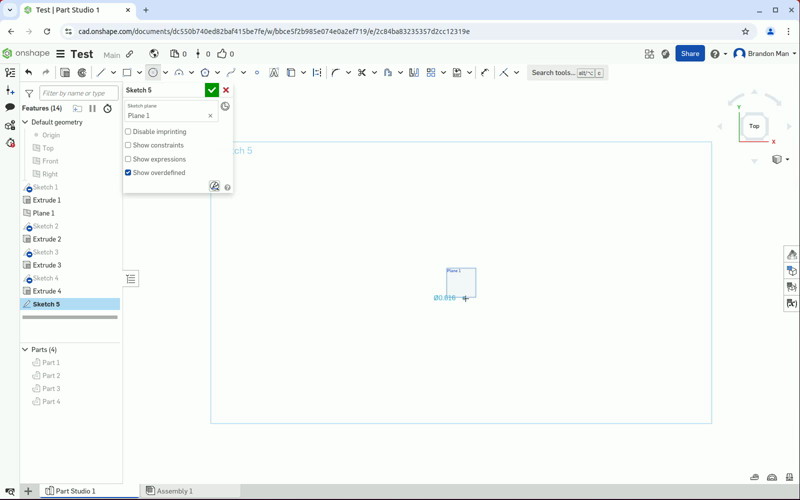
scroll(6)
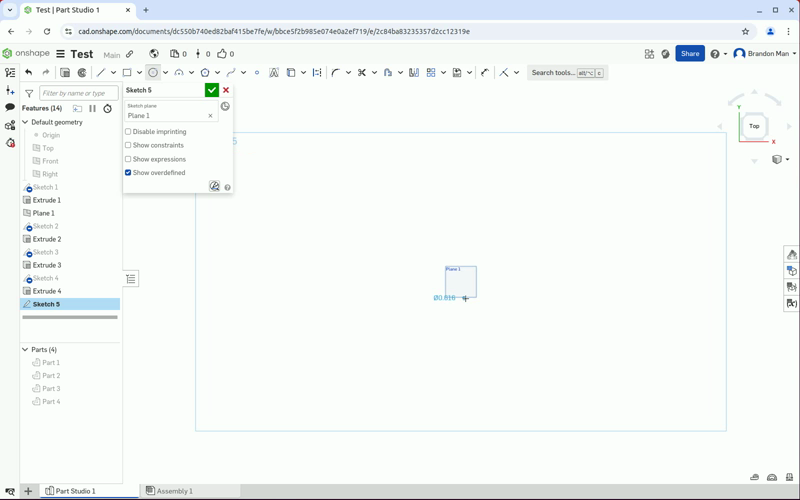
scroll(6)
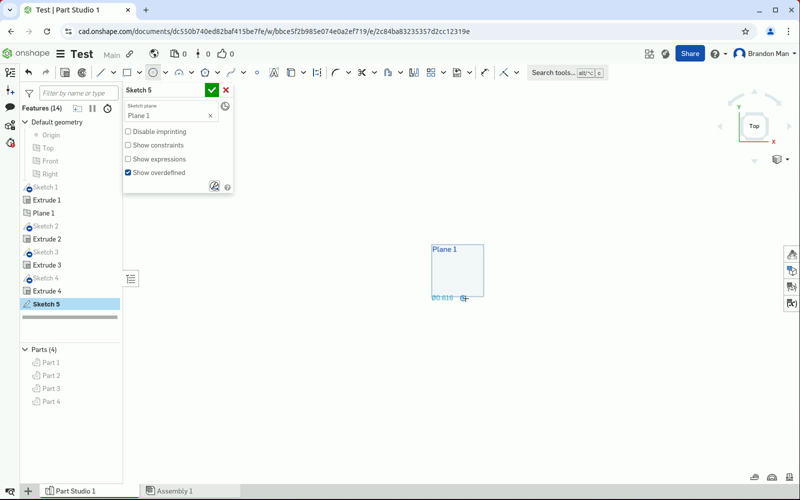
scroll(6)
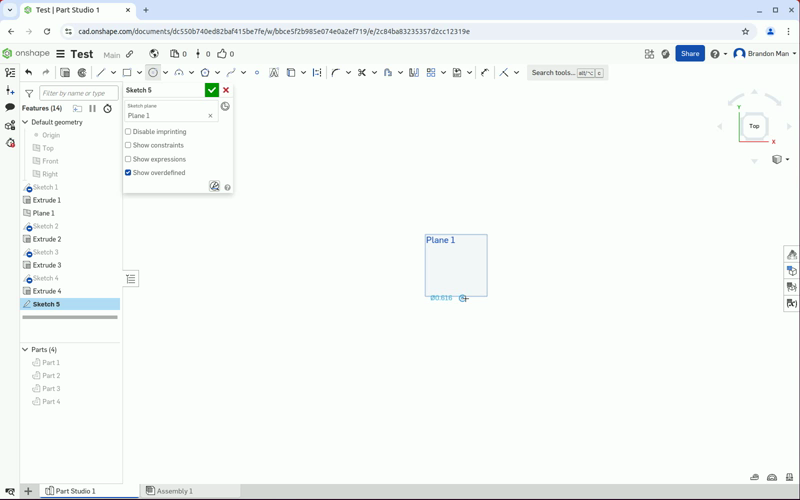
scroll(6)
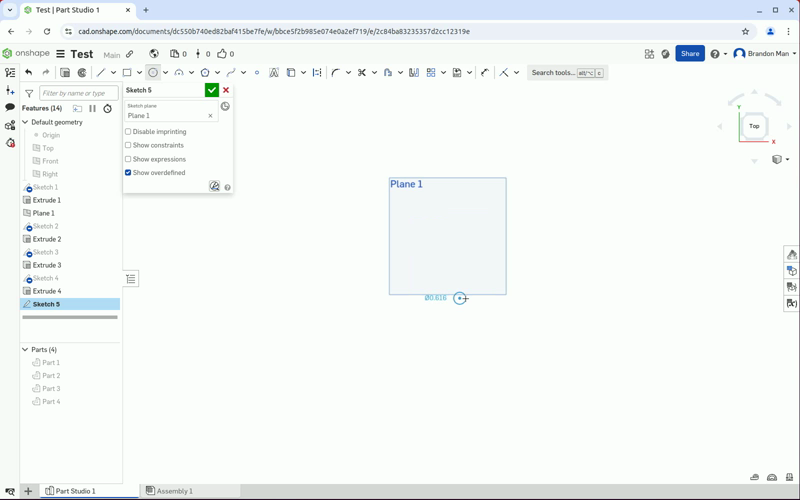
scroll(6)
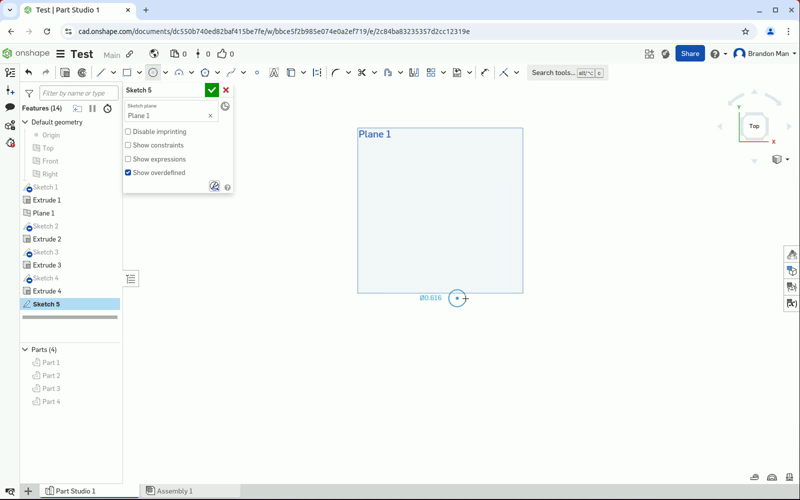
scroll(6)
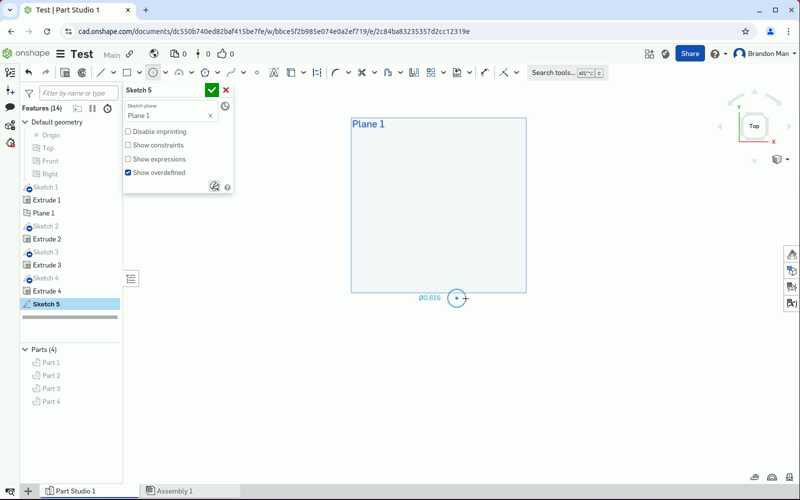
scroll(6)
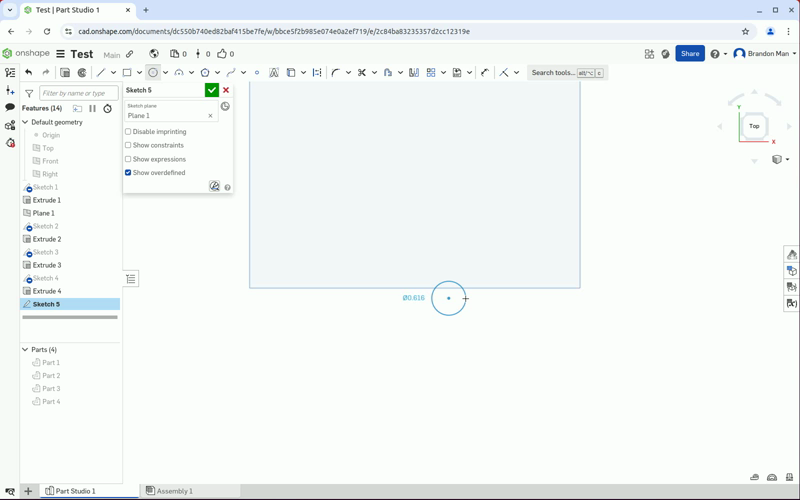
click(465, 298)
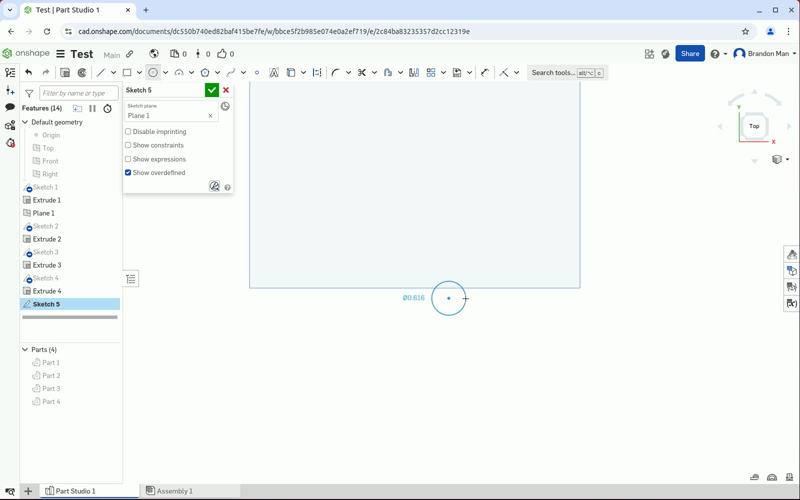
scroll(-6)
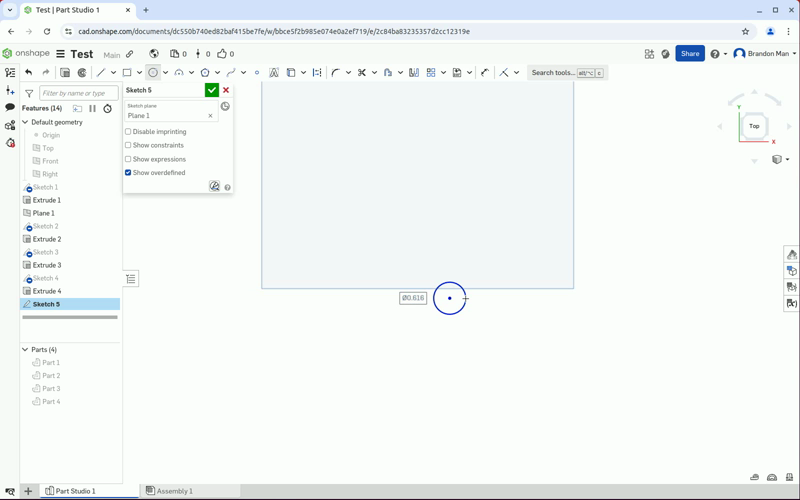
scroll(-6)
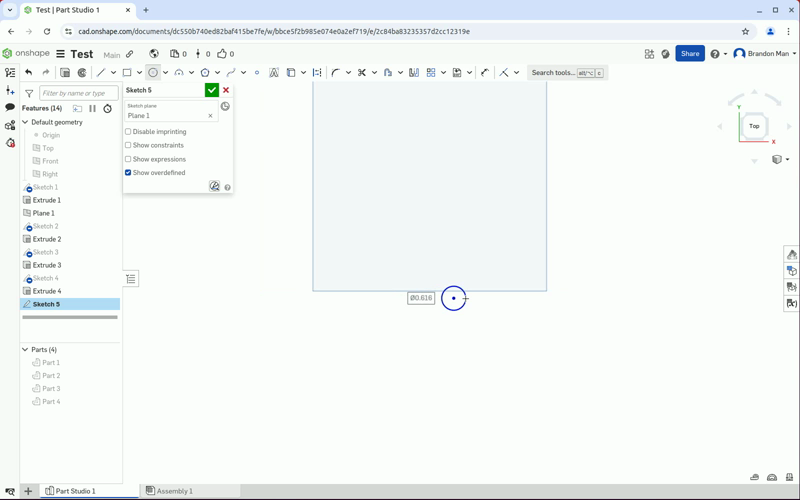
scroll(-6)
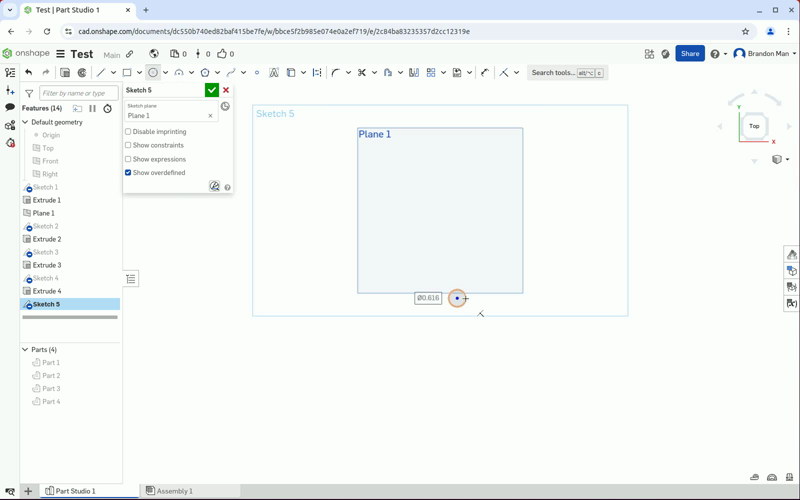
scroll(-6)
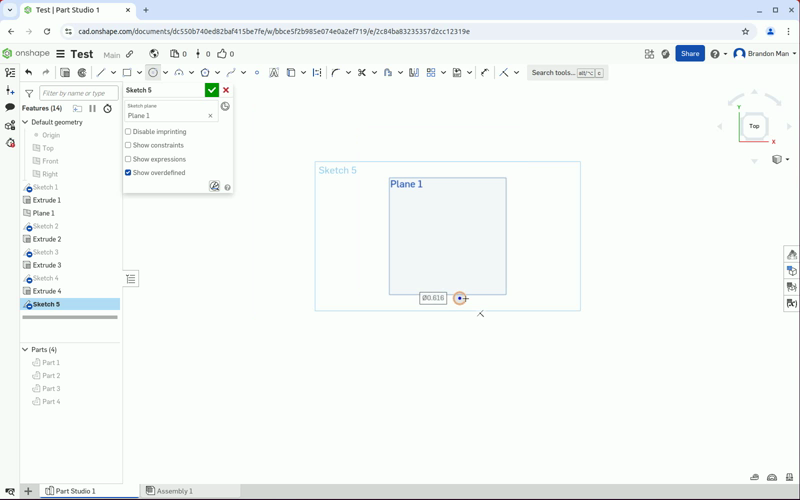
scroll(-6)
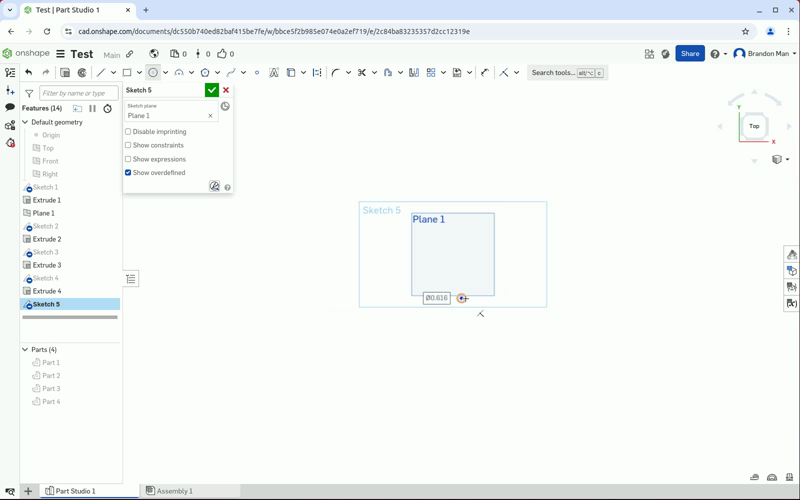
scroll(-6)
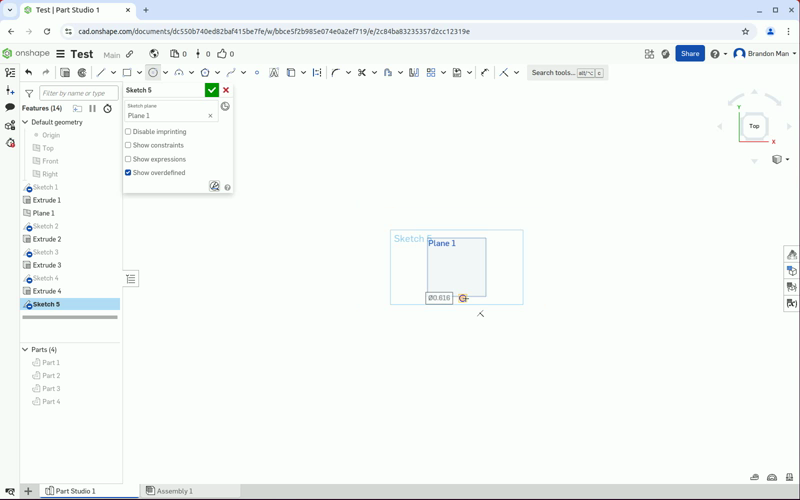
scroll(-6)
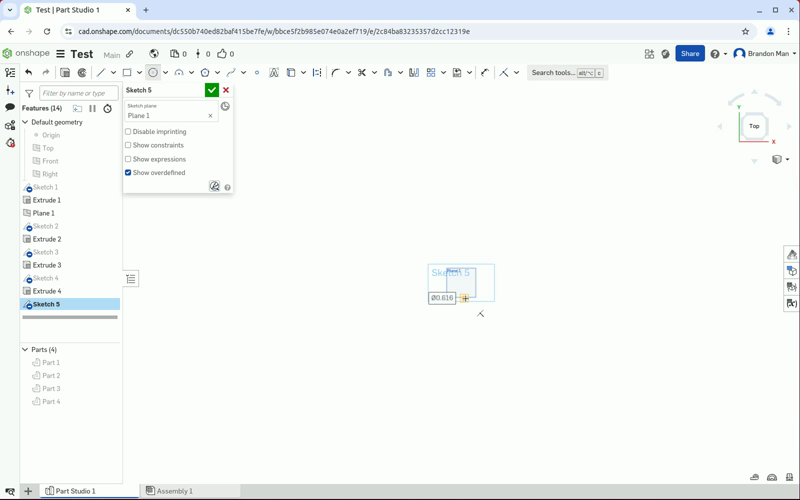
key(esc)
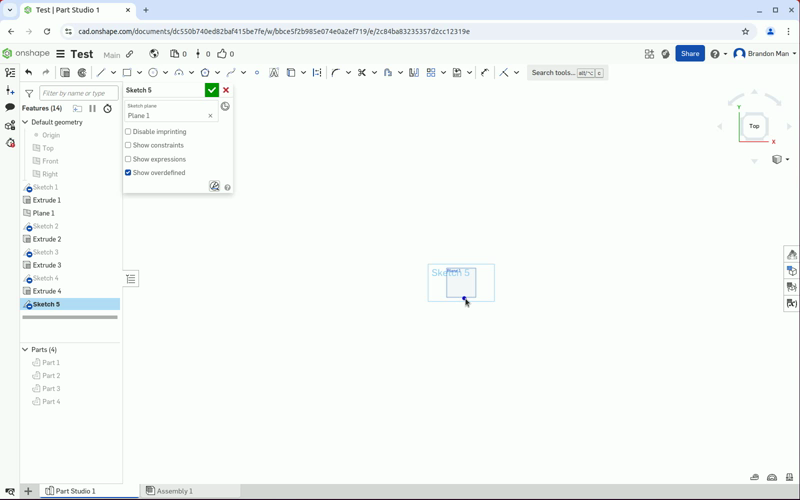
mouse_move(464, 299)
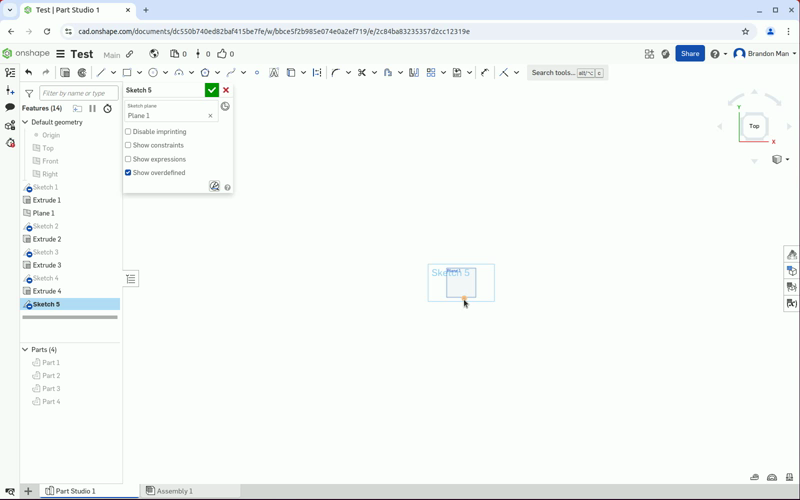
scroll(6)
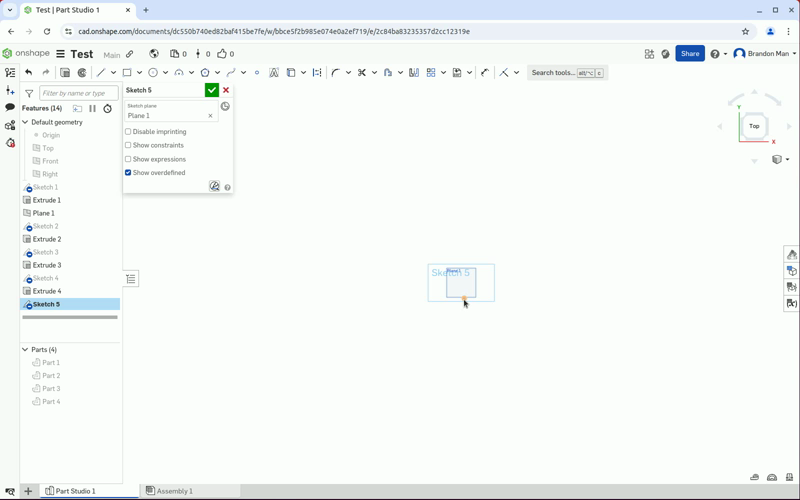
scroll(6)
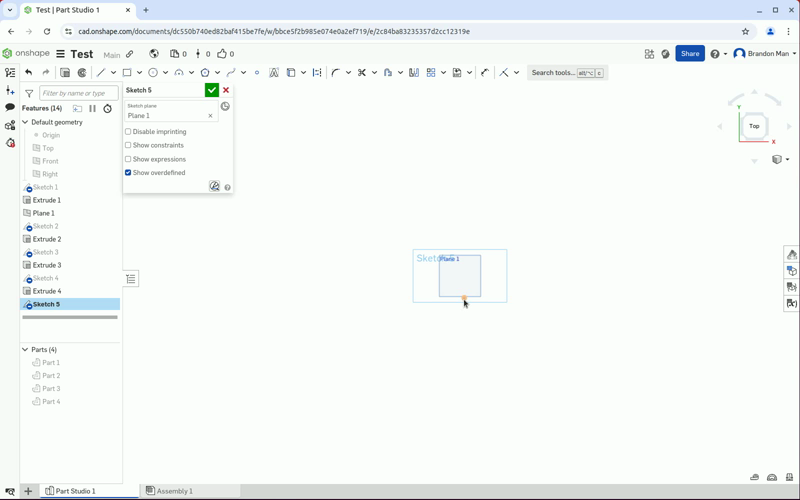
scroll(6)
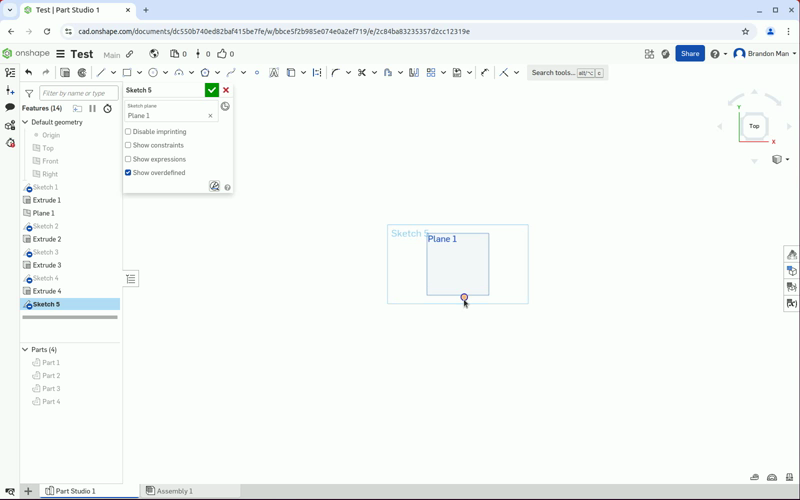
scroll(6)
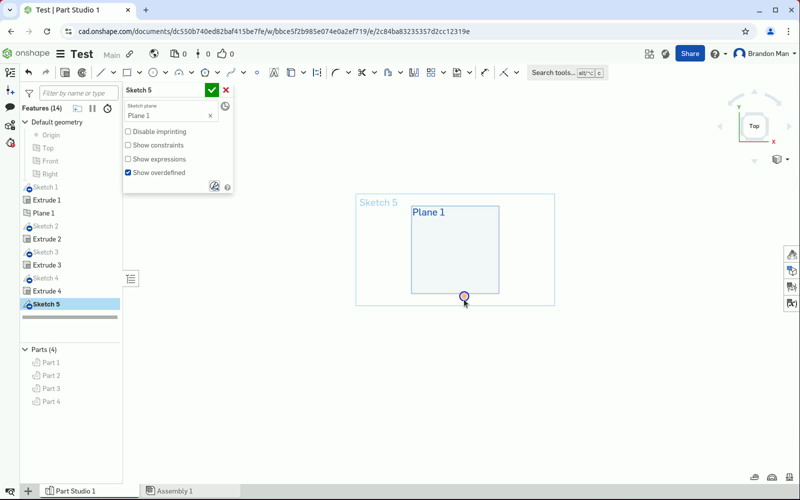
scroll(6)
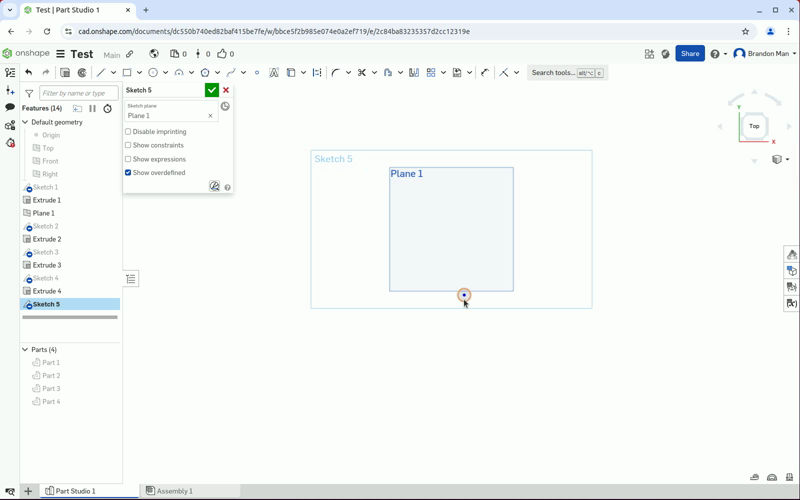
scroll(6)
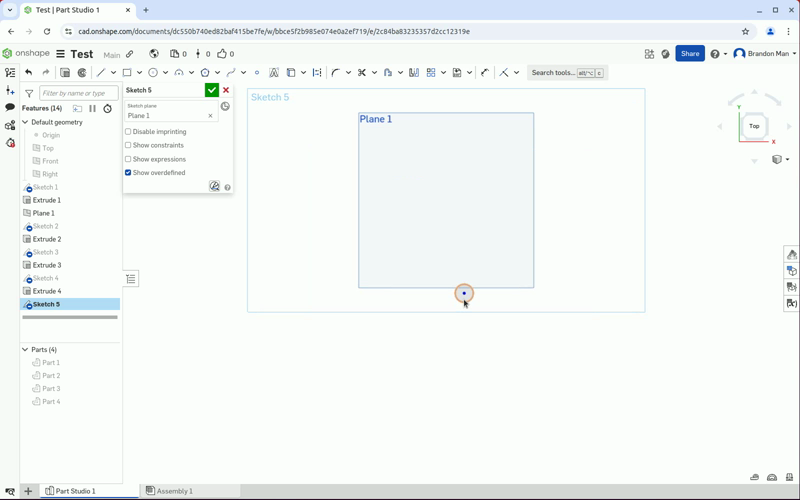
scroll(6)
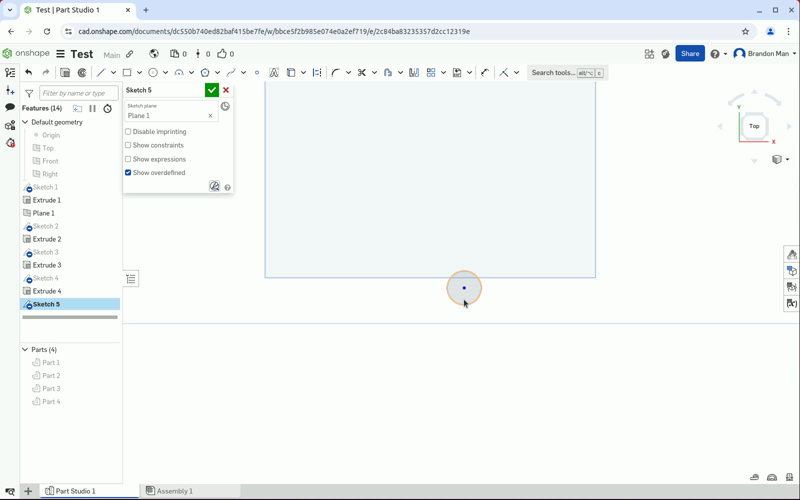
click(464, 299)
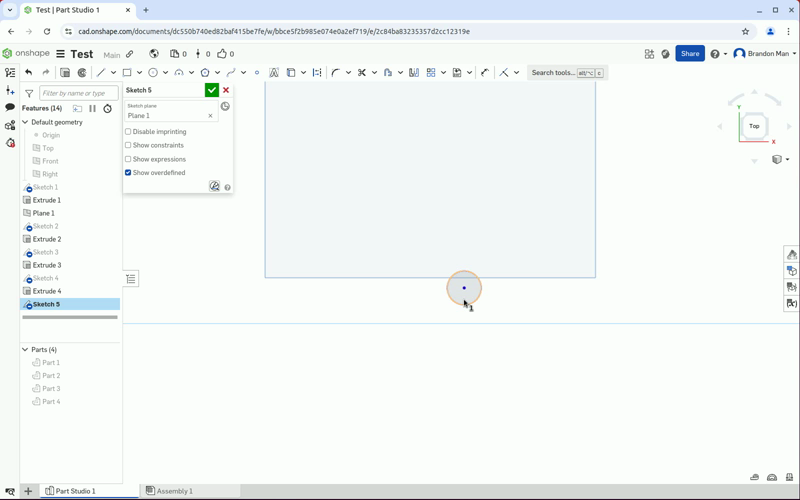
scroll(-6)
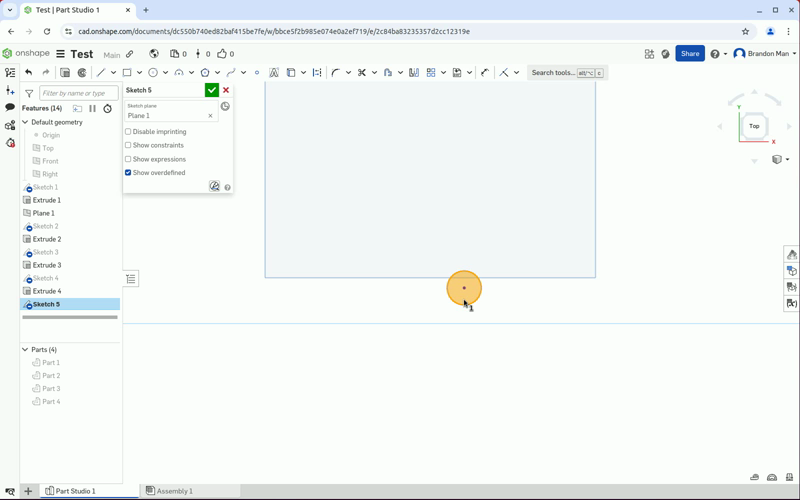
scroll(-6)
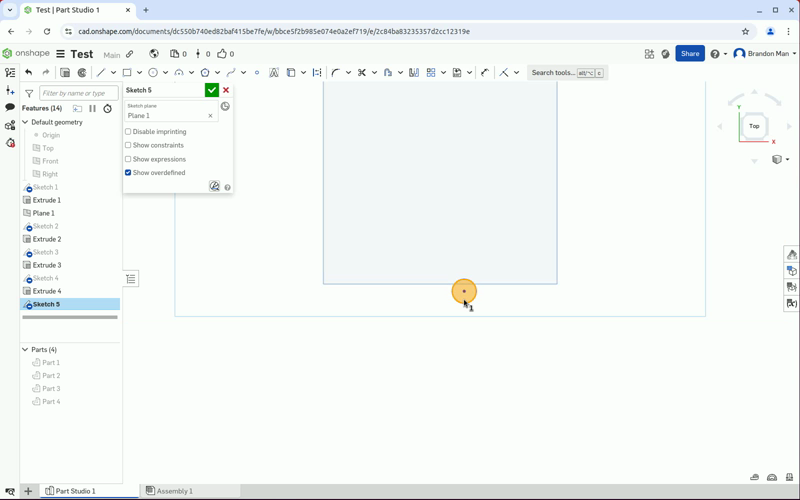
scroll(-6)
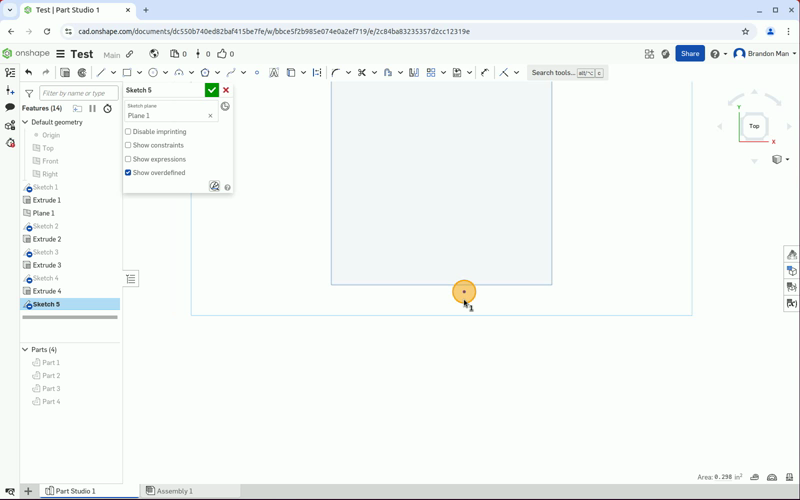
scroll(-6)
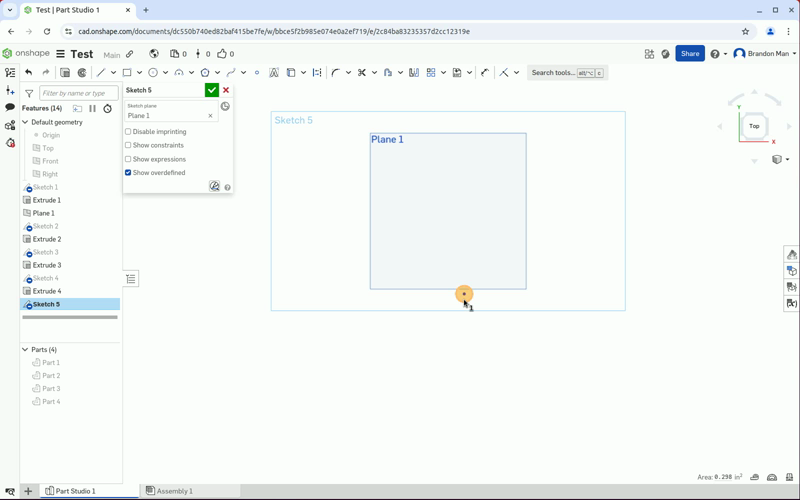
scroll(-6)
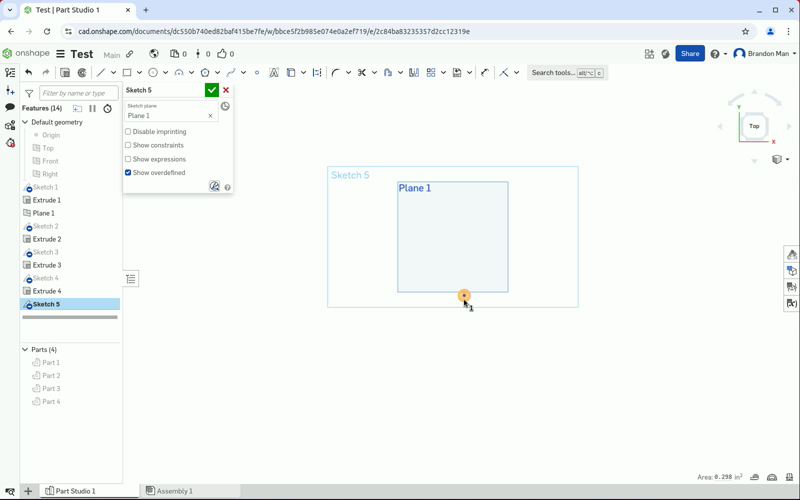
scroll(-6)
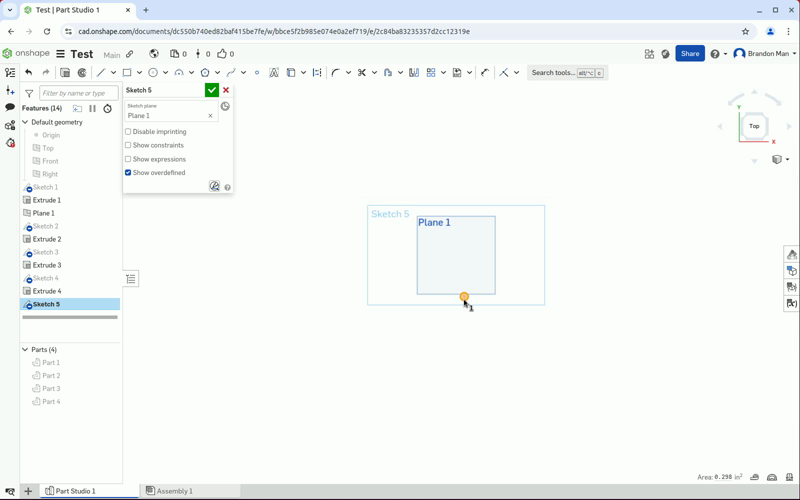
scroll(-6)
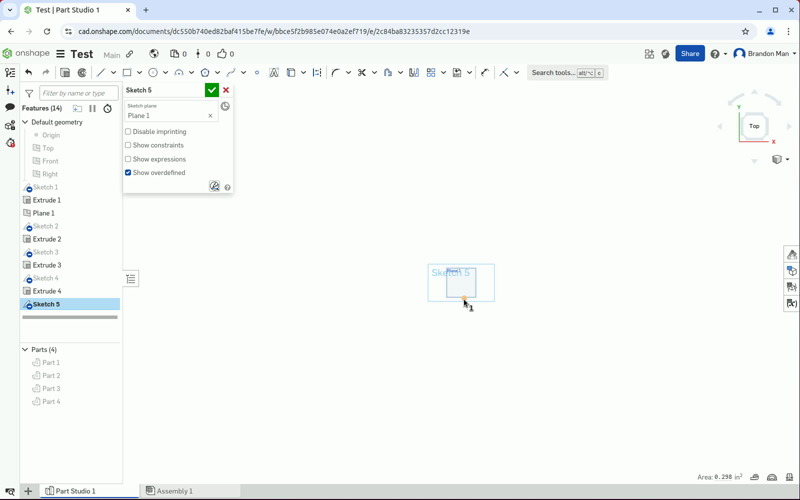
mouse_move(73, 352)
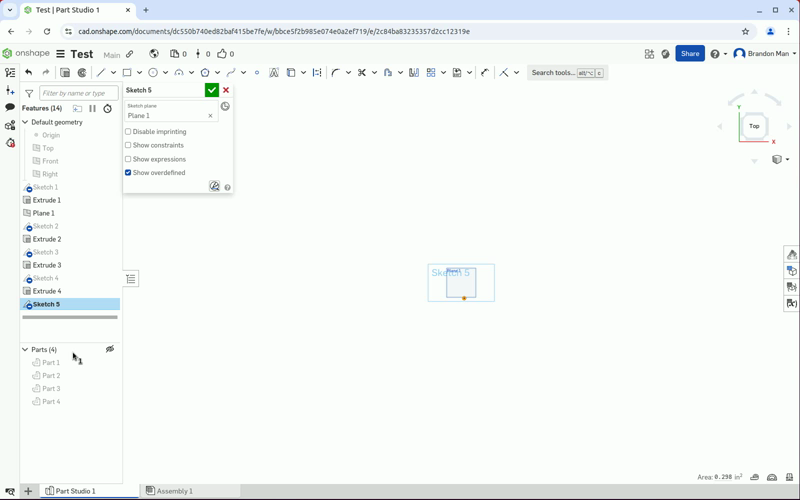
key(shift+y)
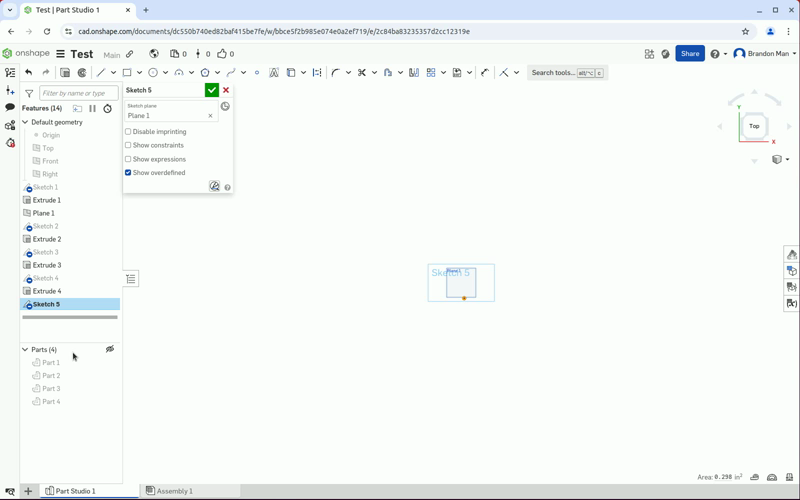
key(shift+e)
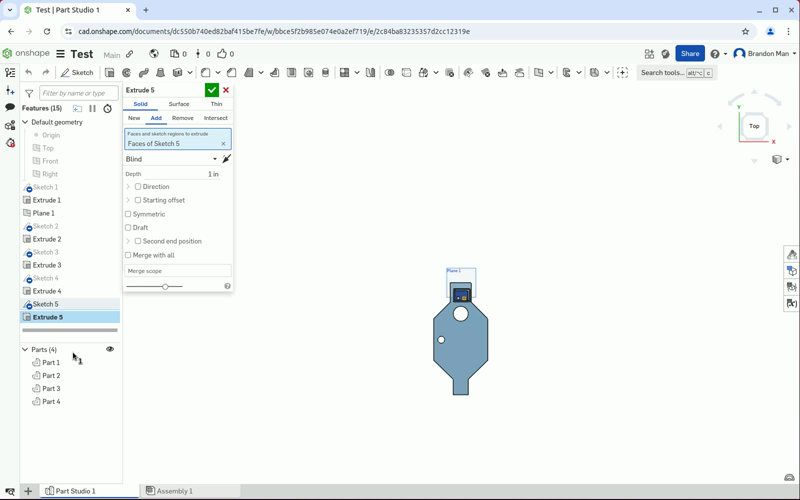
mouse_move(143, 106)
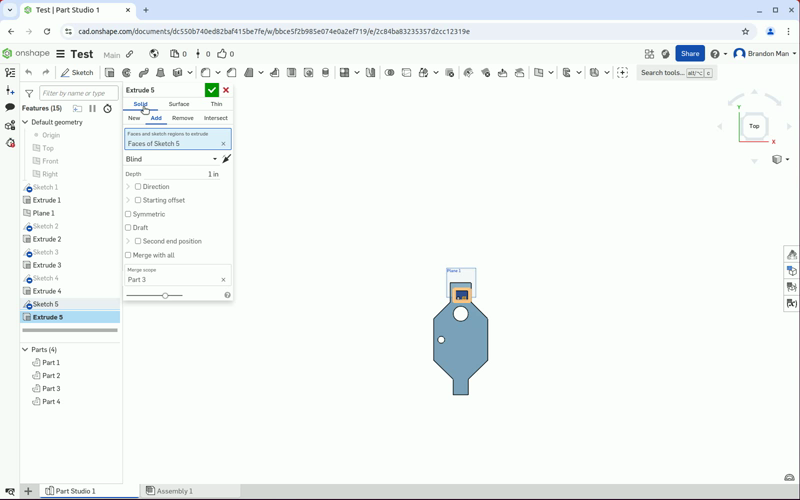
click(143, 106)
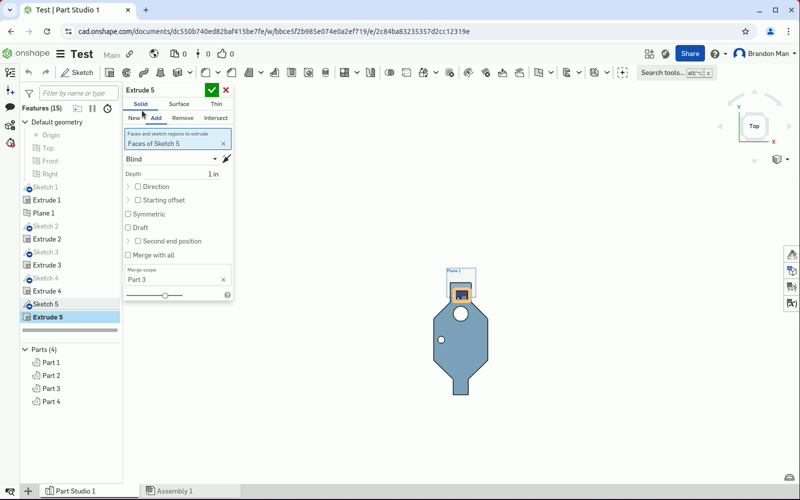
mouse_move(137, 120)
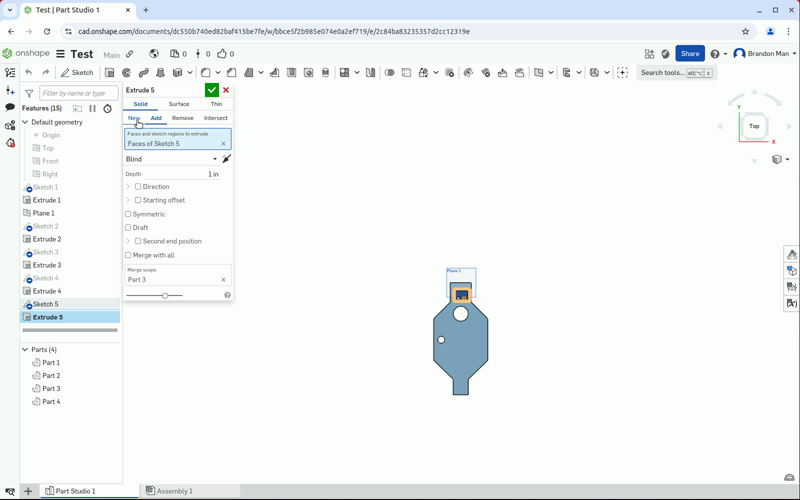
click(137, 120)
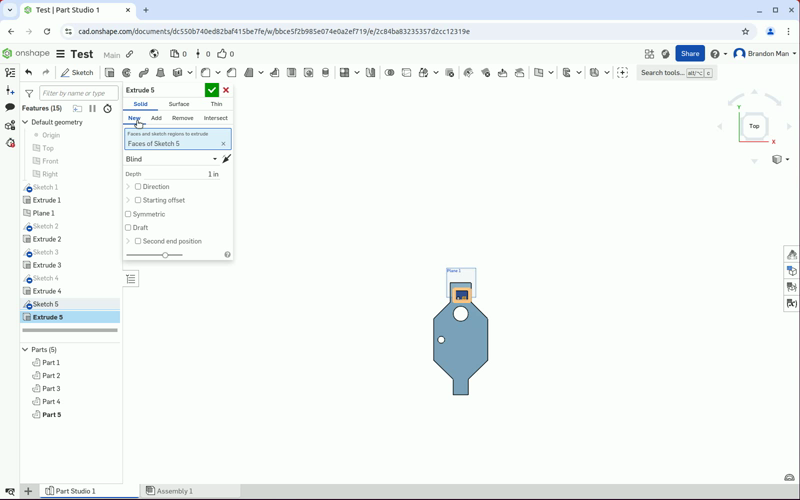
key(tab, 4)
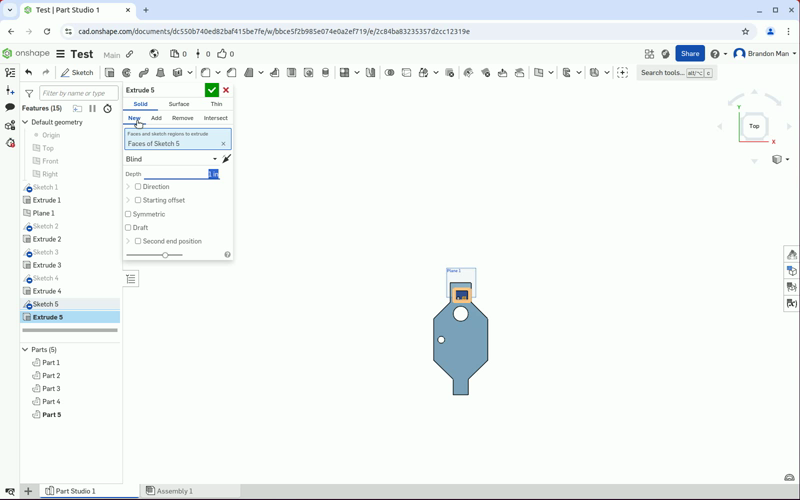
text(2.648)
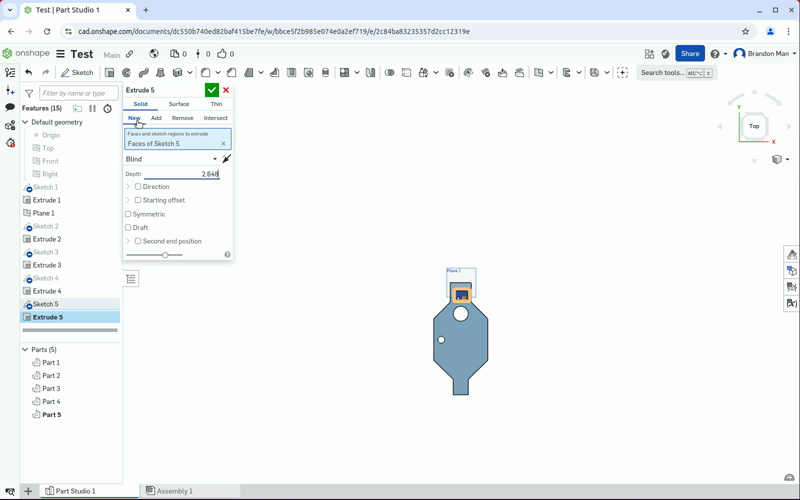
key(enter)
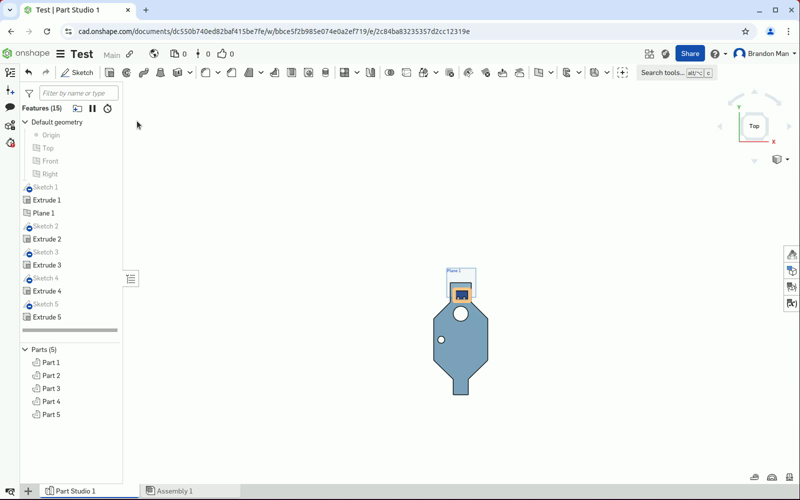
key(shift+h)
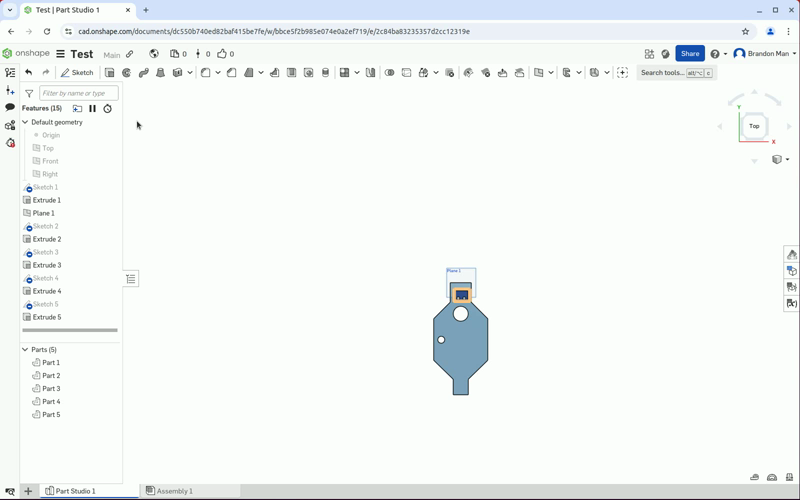
key(shift+h)
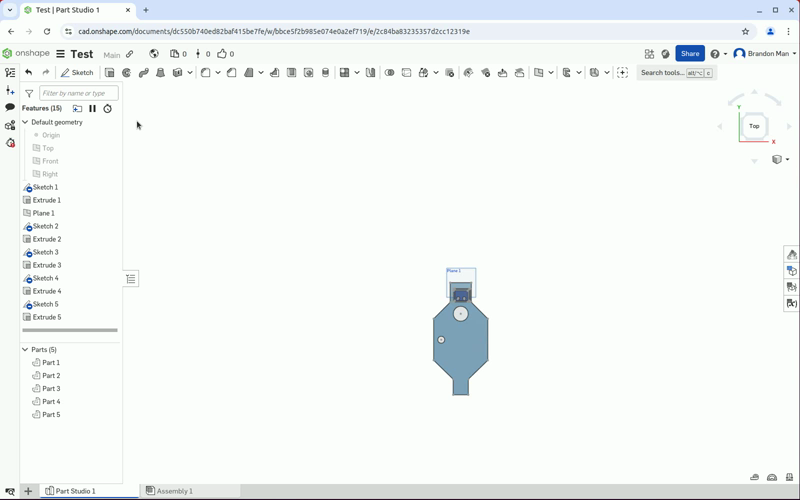
key(shift+7)
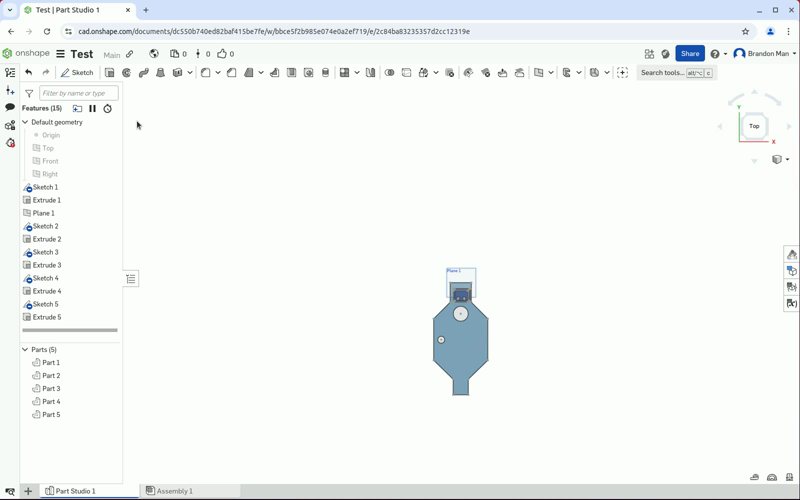
key(up, 3)
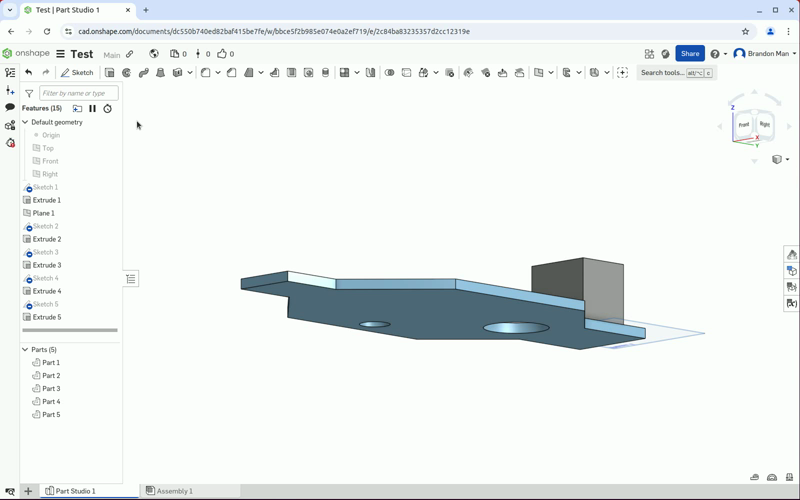
key(left, 3)
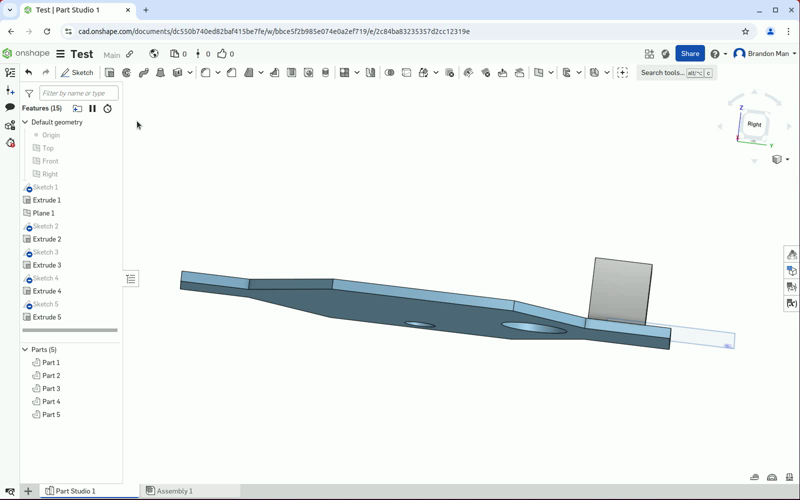
key(right, 3)
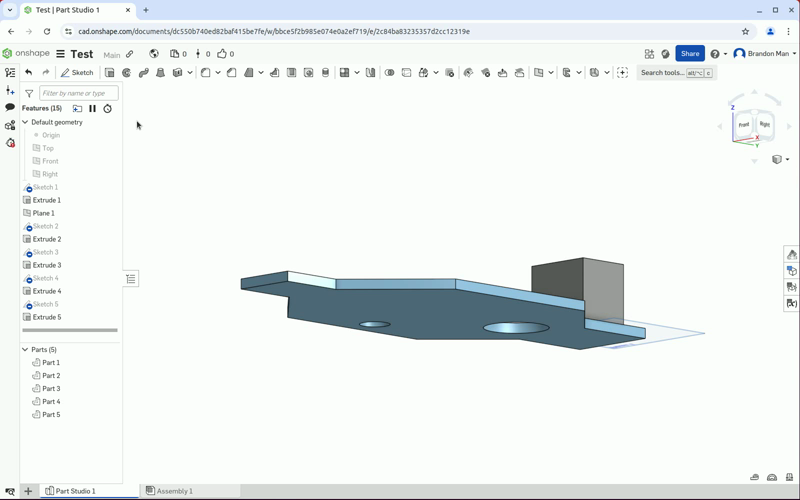
key(down, 3)
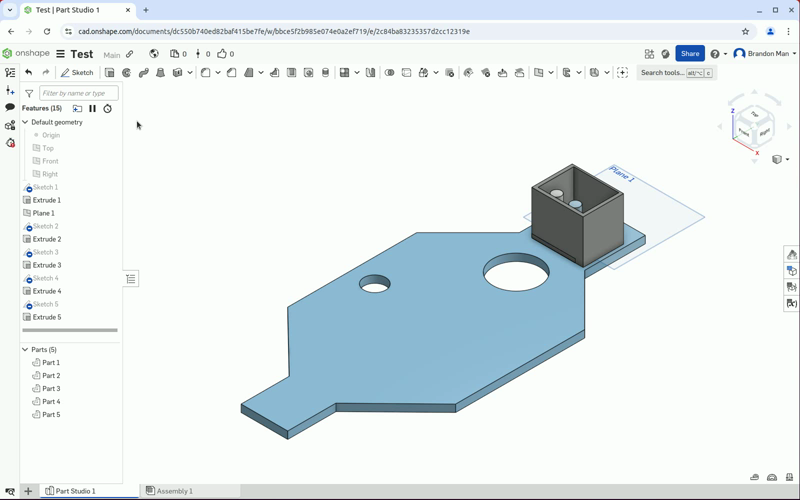
mouse_move(73, 189)
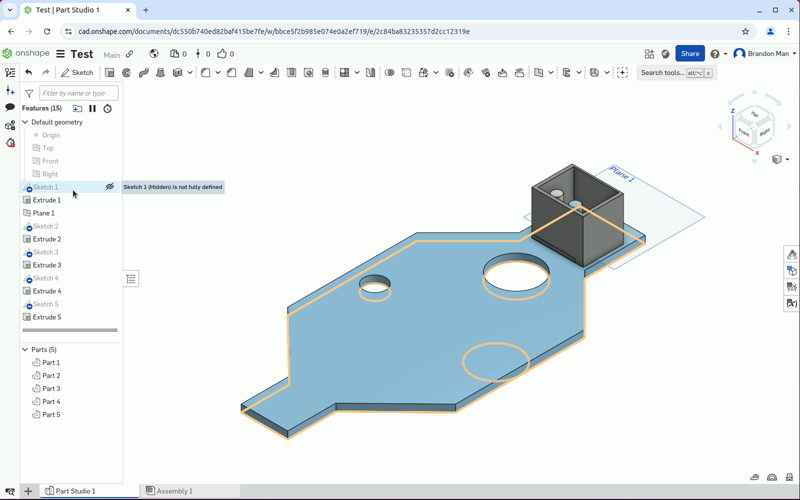
click(73, 189)